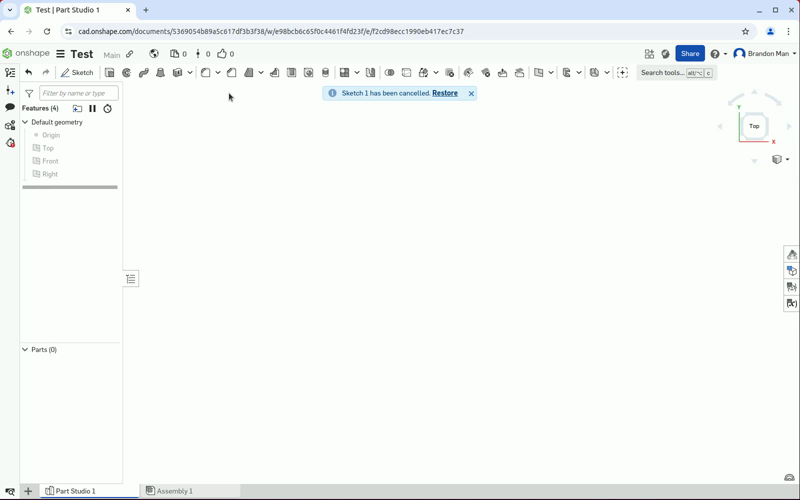
key(shift+h)
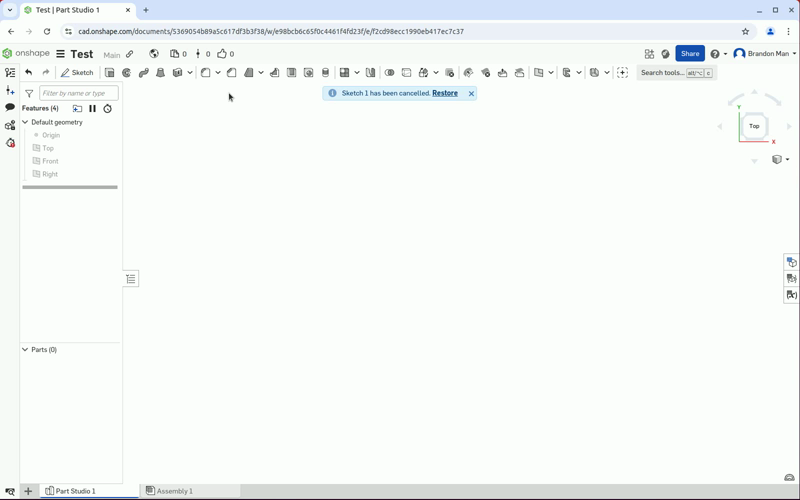
key(shift+s)
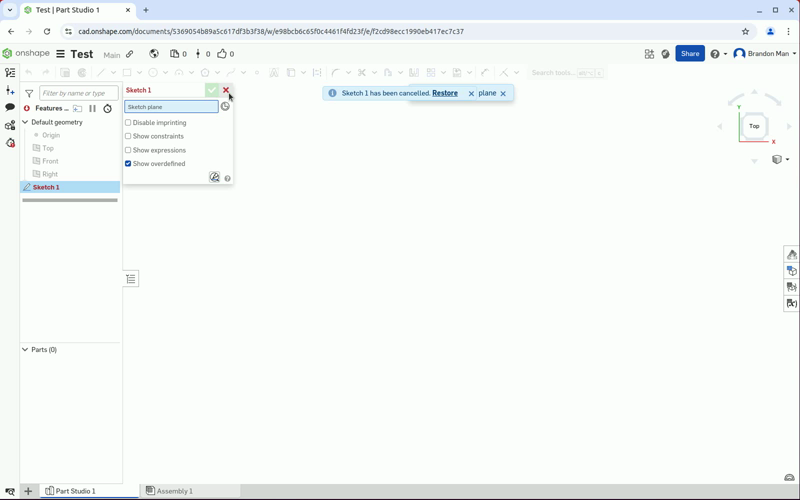
mouse_move(73, 150)
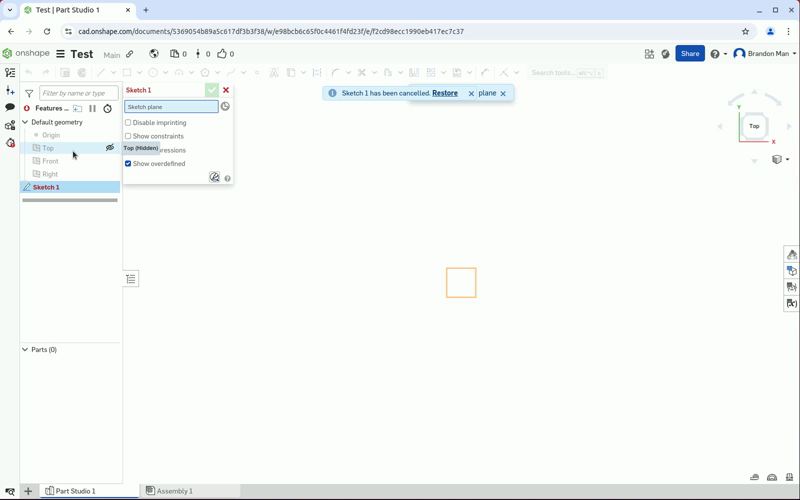
click(73, 150)
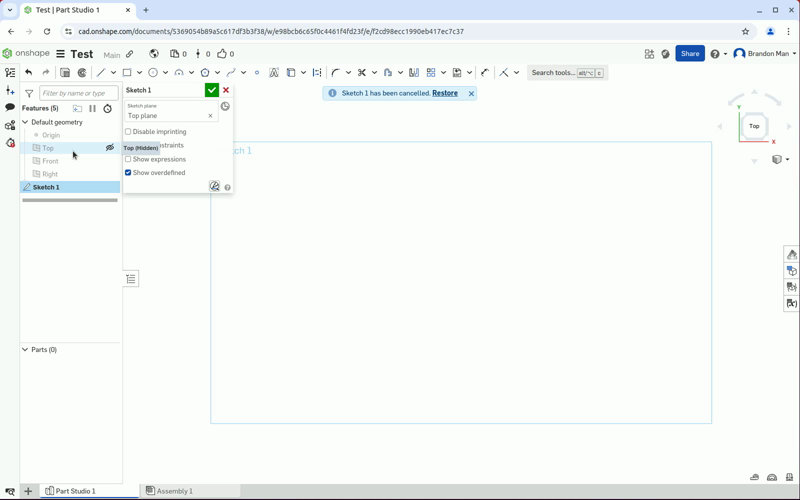
mouse_move(73, 352)
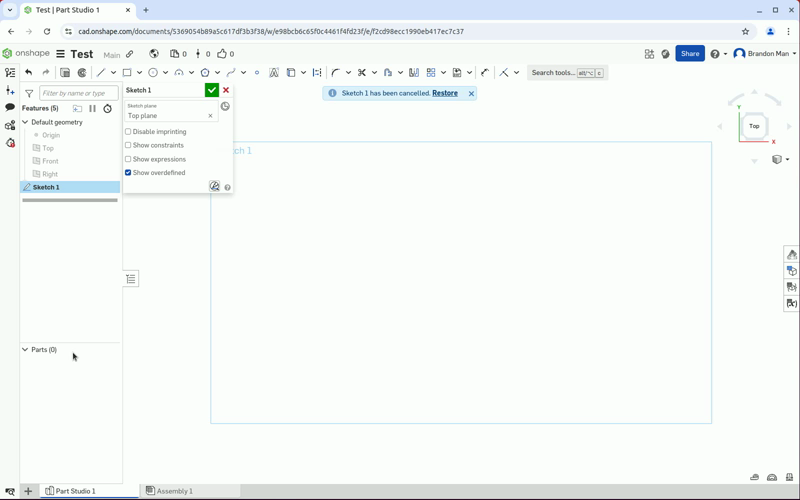
key(y)
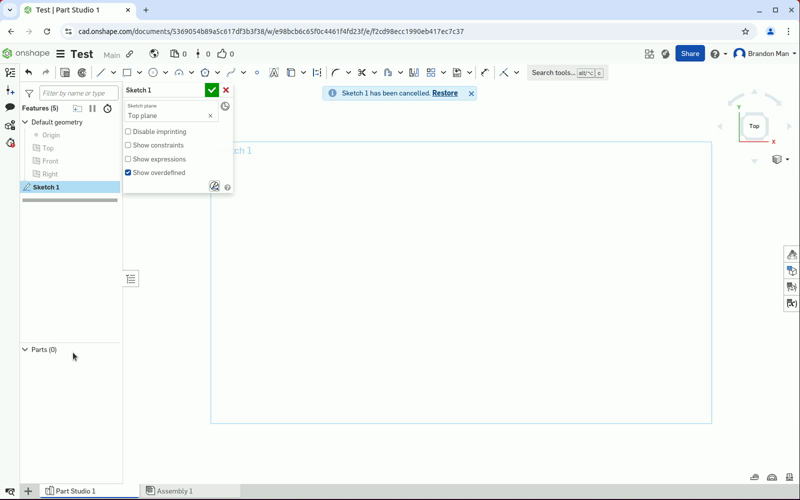
key(c)
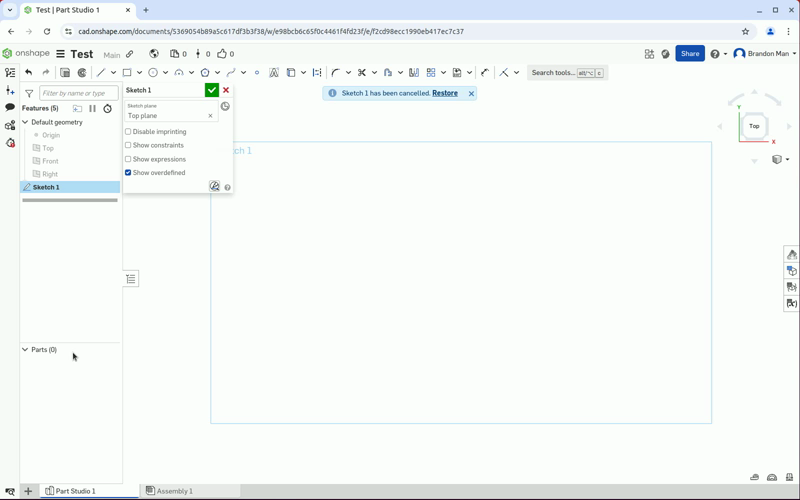
key_down(shift)
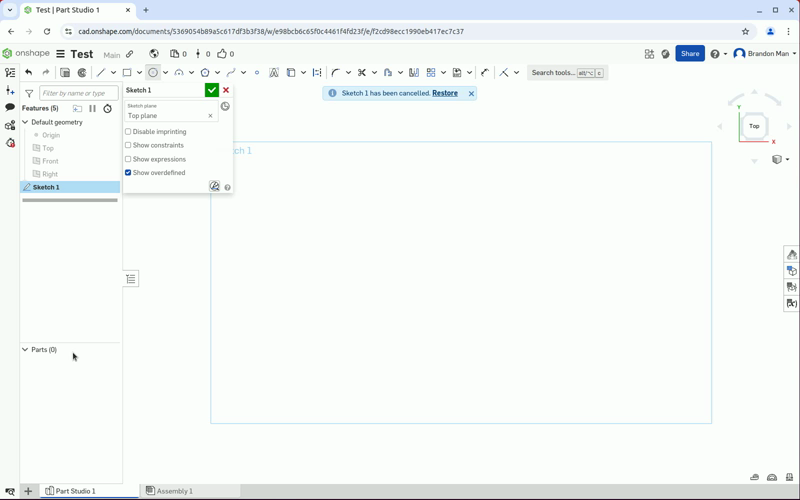
mouse_move(374, 345)
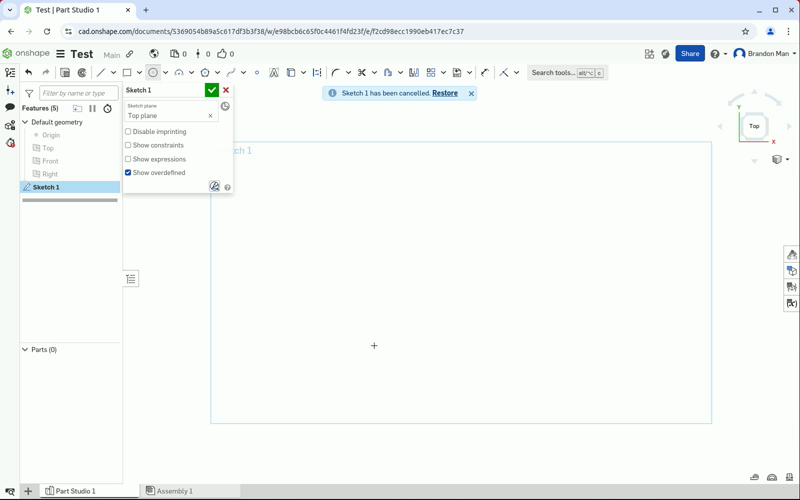
click(374, 345)
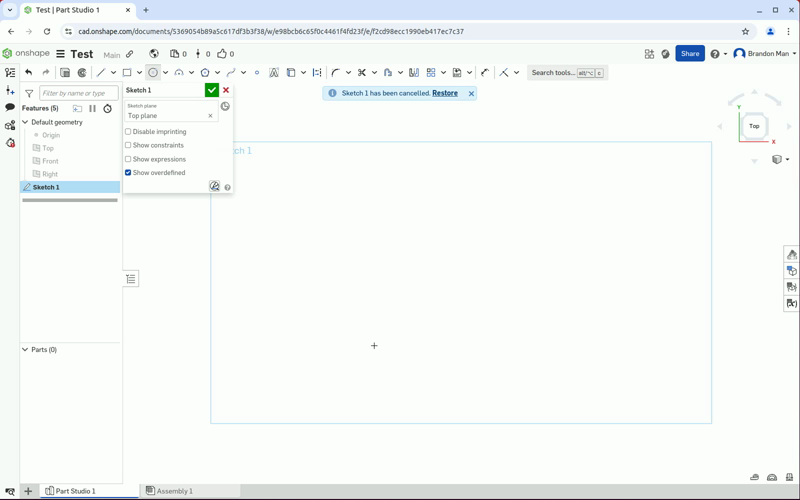
key_up(shift)
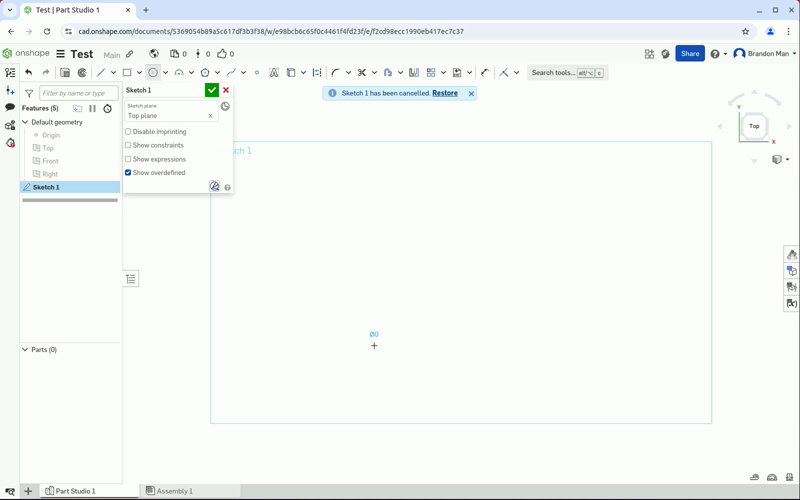
mouse_move(399, 345)
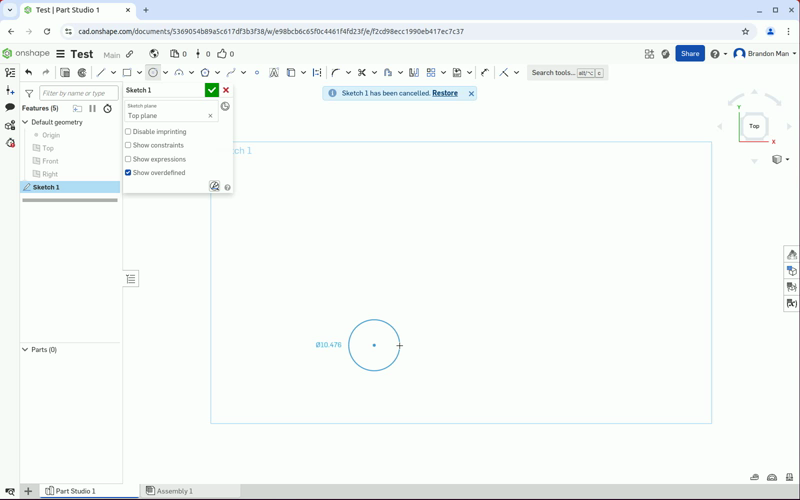
click(399, 345)
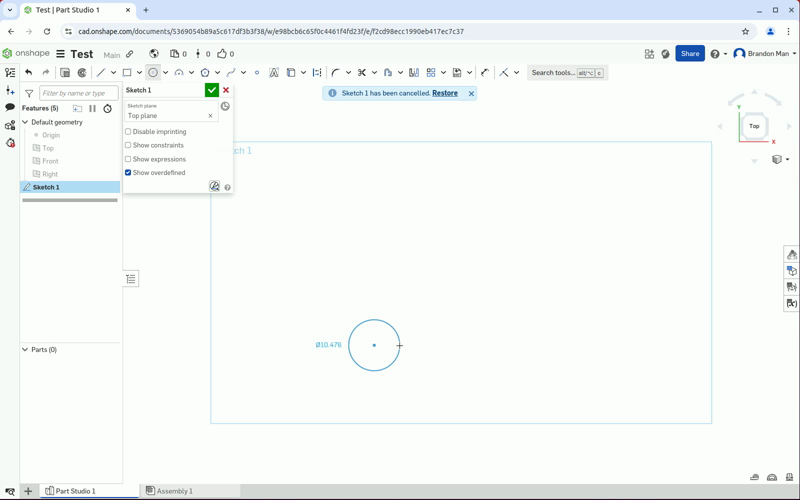
key(esc)
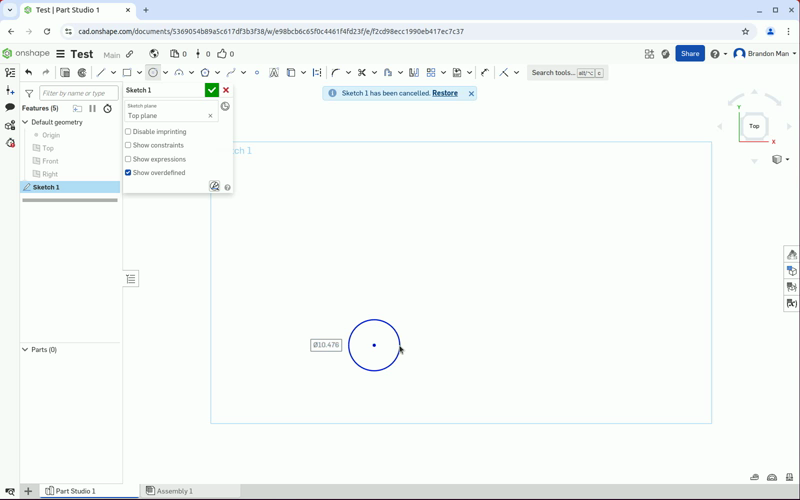
mouse_move(370, 346)
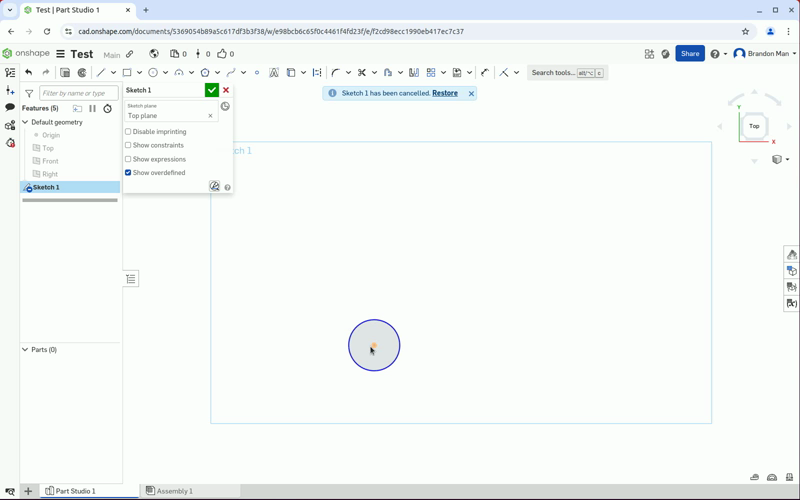
click(370, 346)
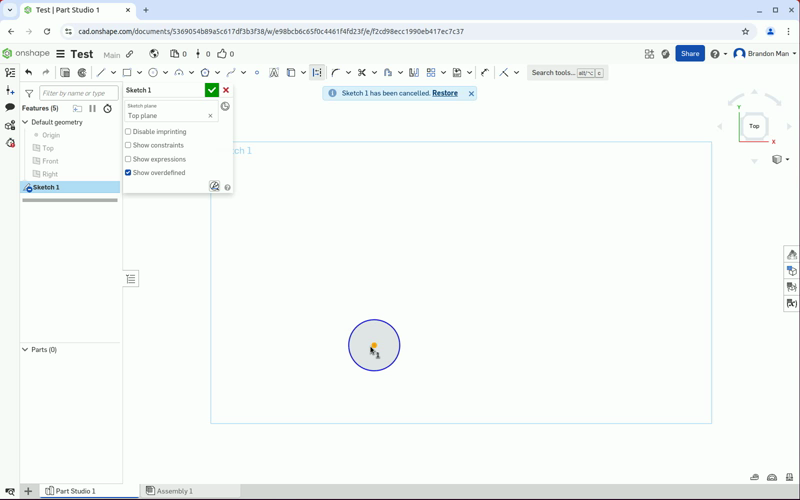
mouse_move(73, 352)
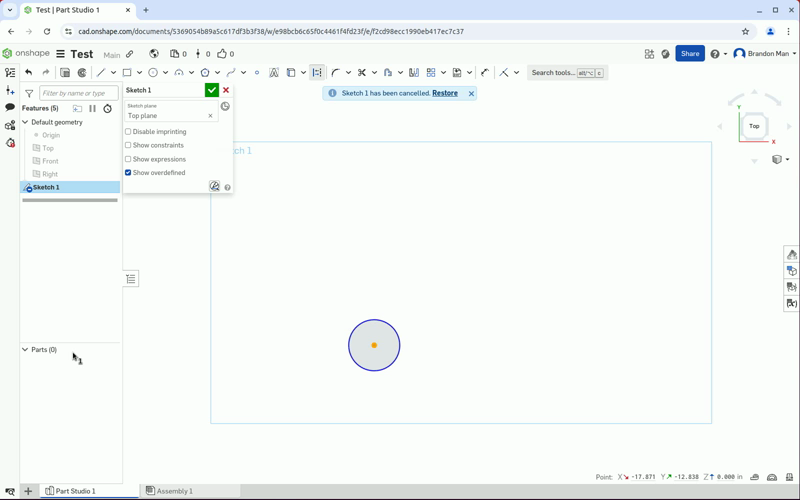
key(shift+y)
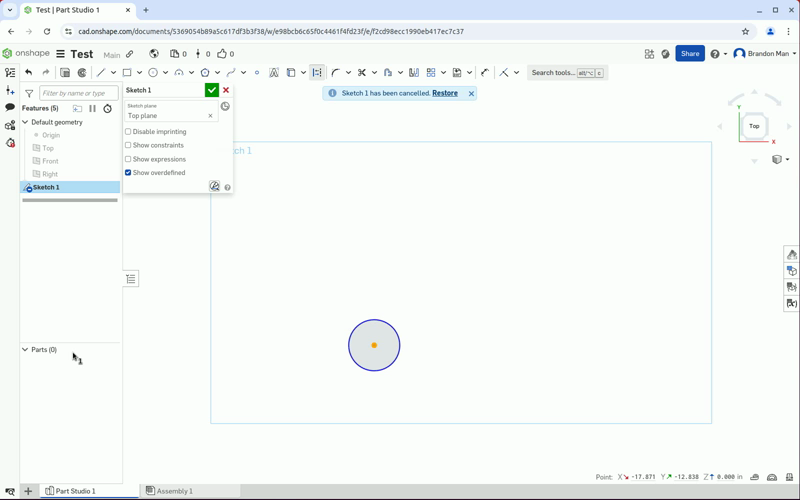
key(shift+e)
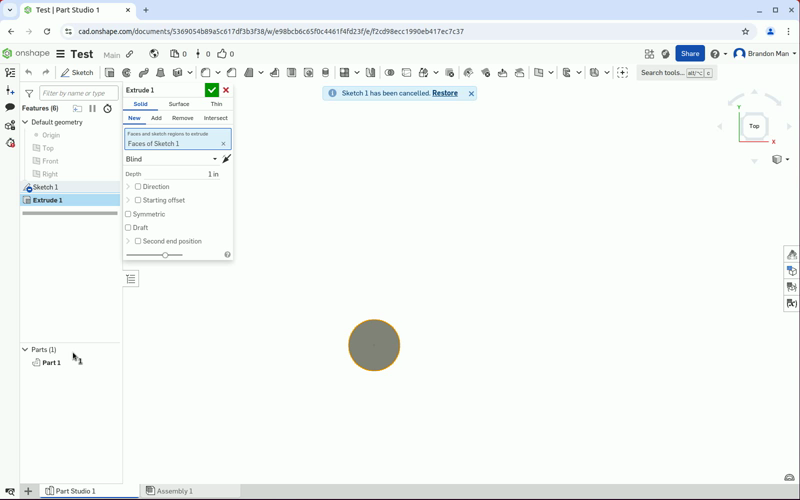
mouse_move(143, 106)
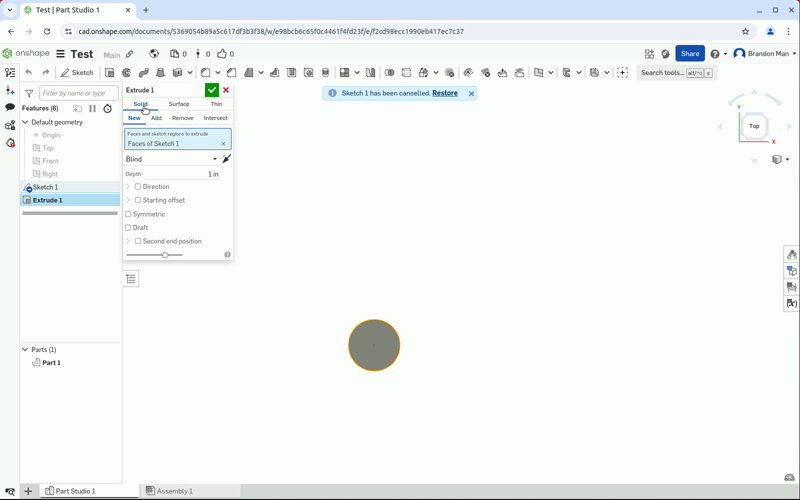
click(143, 106)
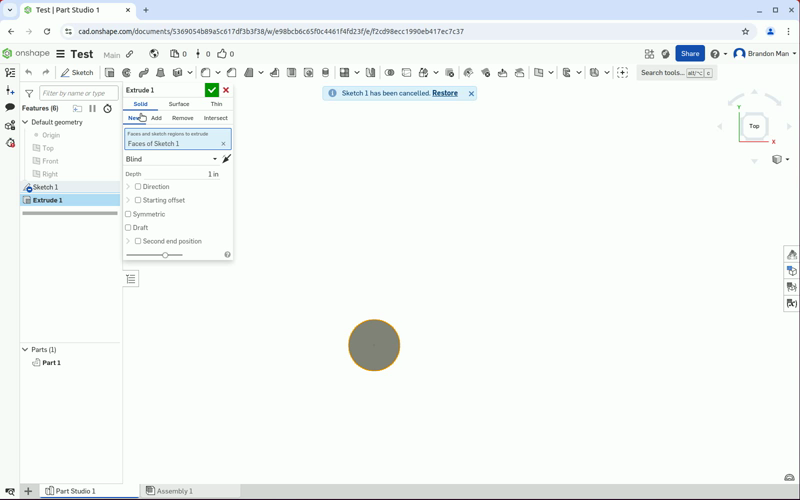
mouse_move(137, 120)
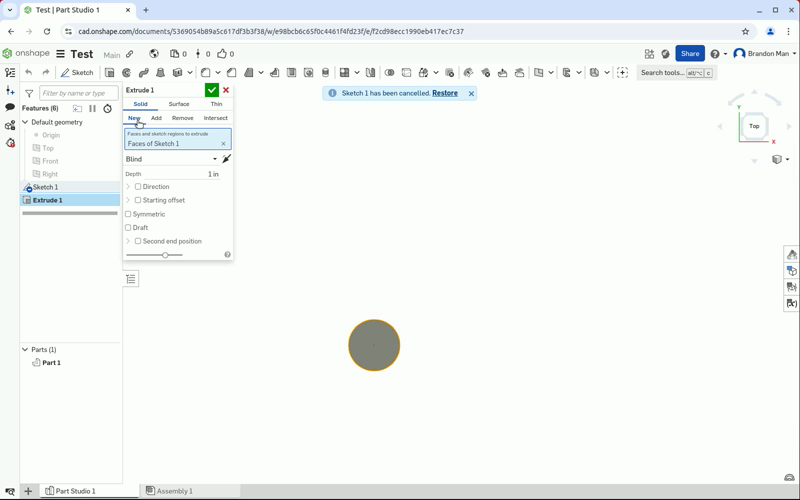
click(137, 120)
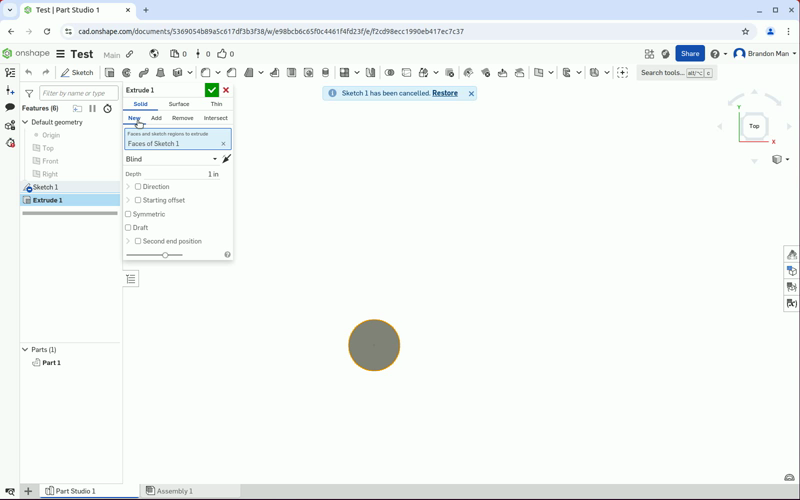
key(tab, 4)
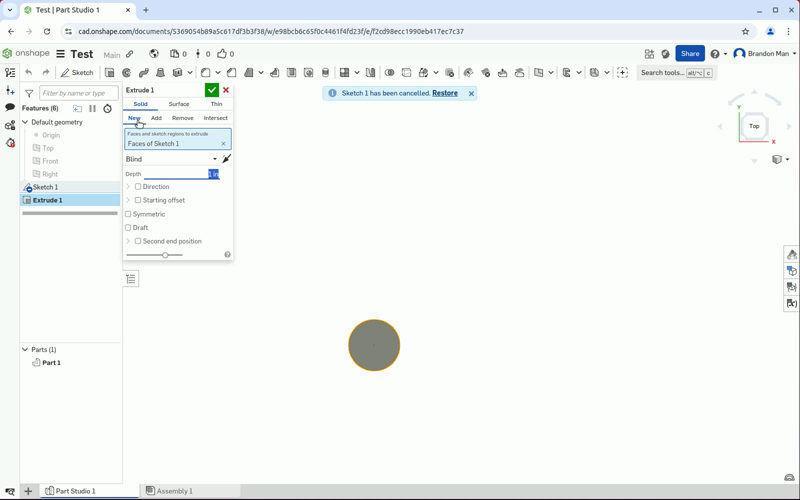
text(0.722)
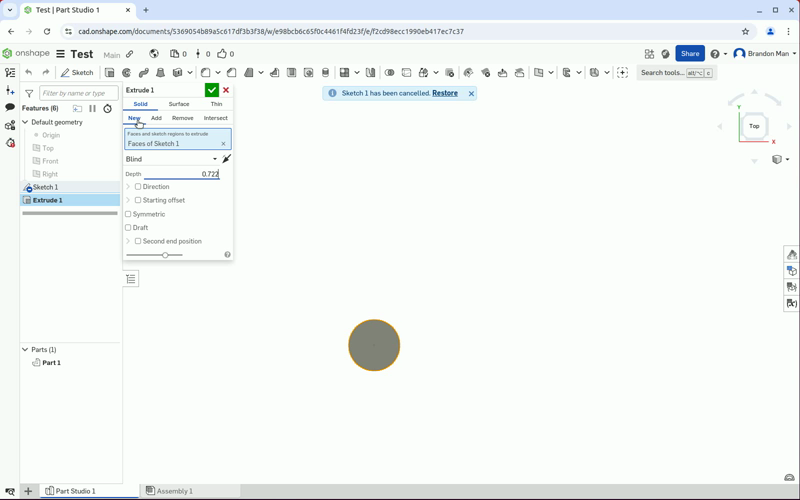
key(enter)
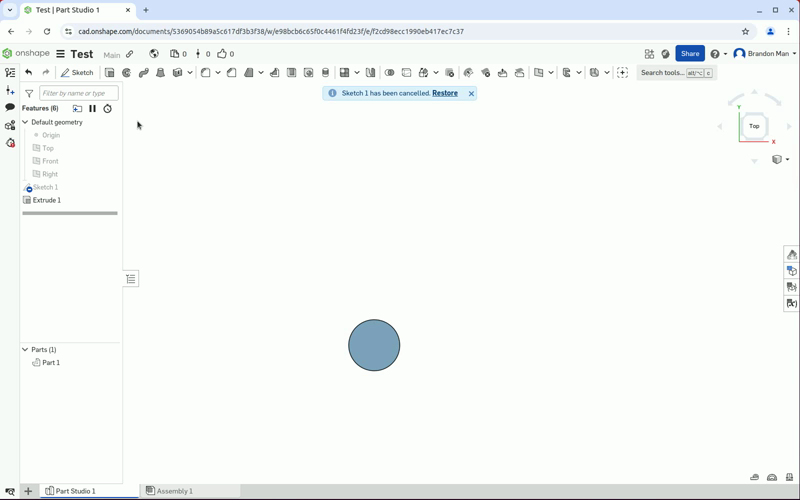
key(shift+h)
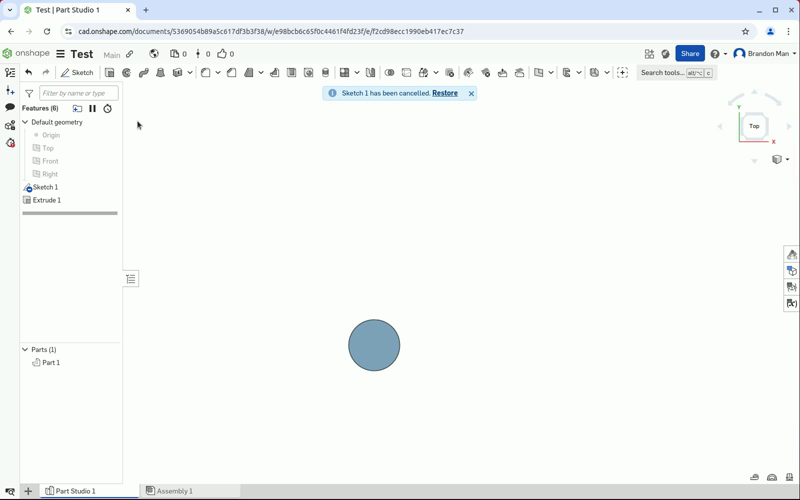
key(shift+h)
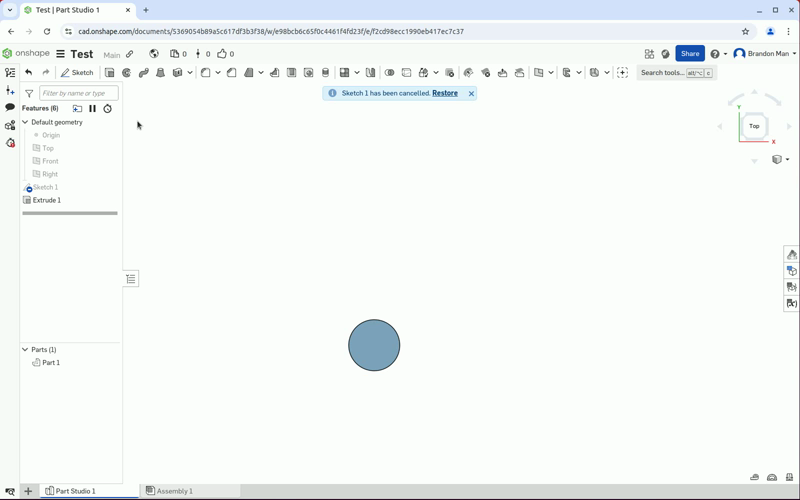
mouse_move(73, 189)
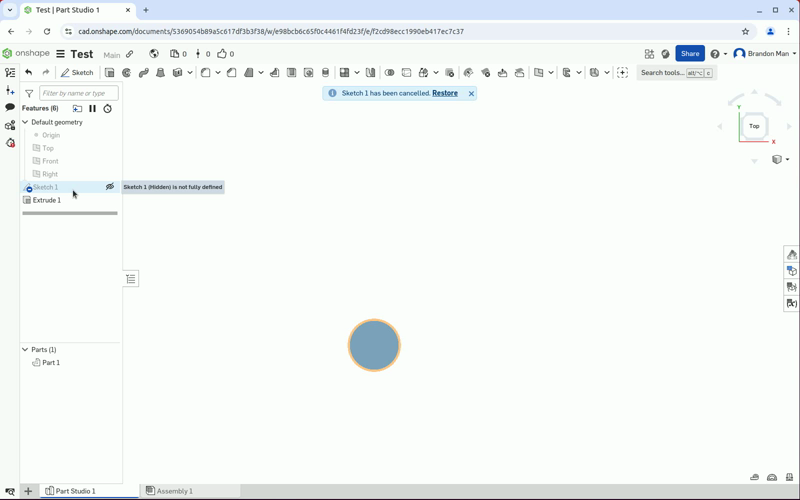
click(73, 189)
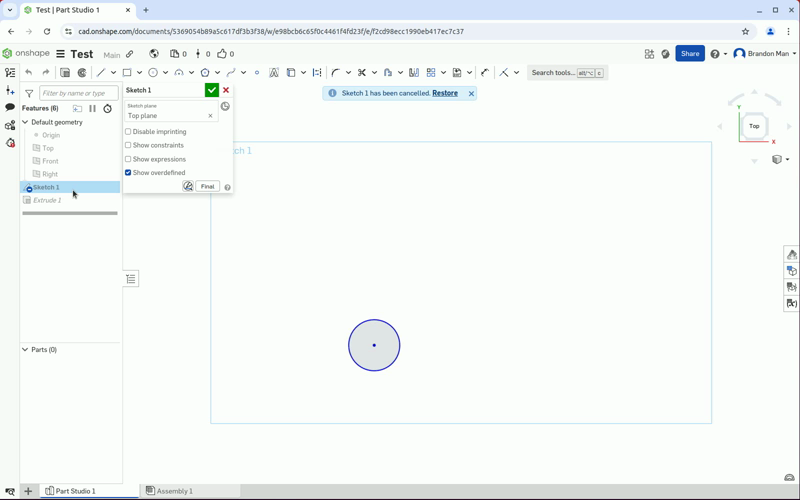
mouse_move(229, 92)
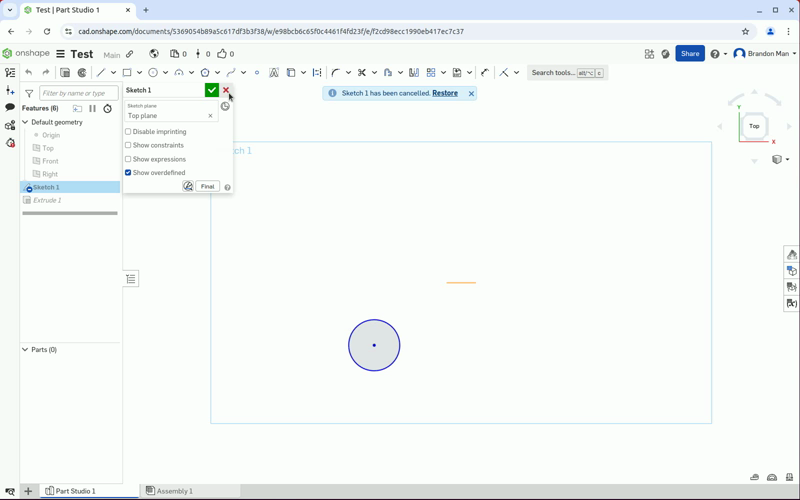
click(229, 92)
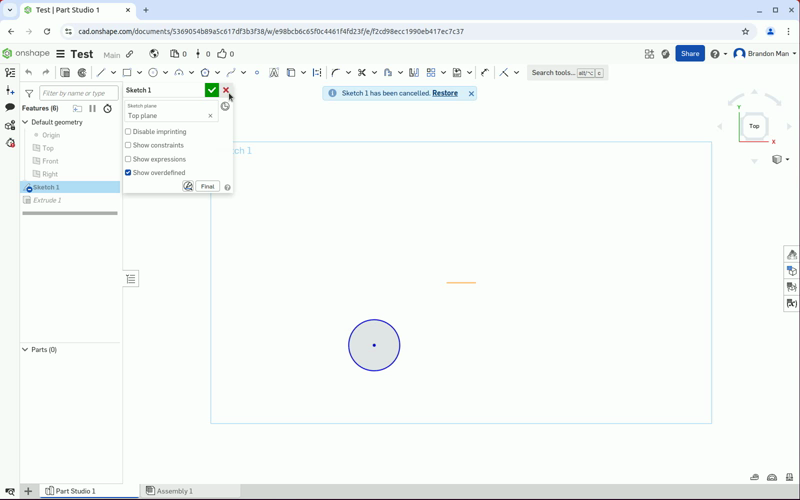
key(shift+s)
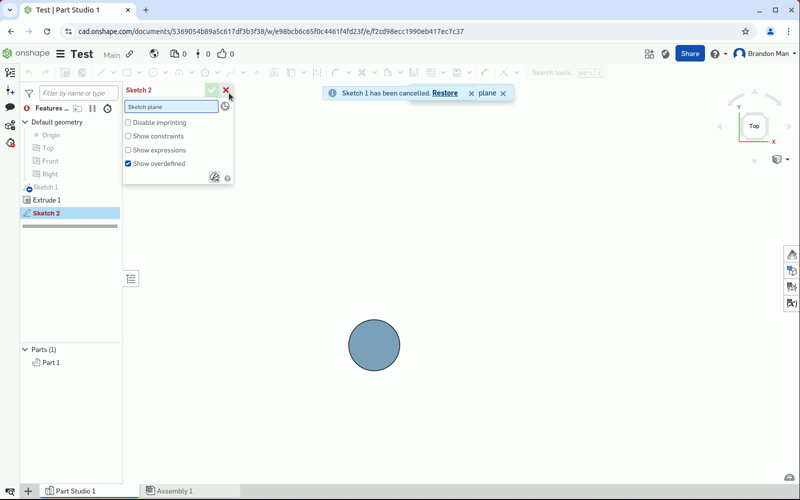
mouse_move(73, 150)
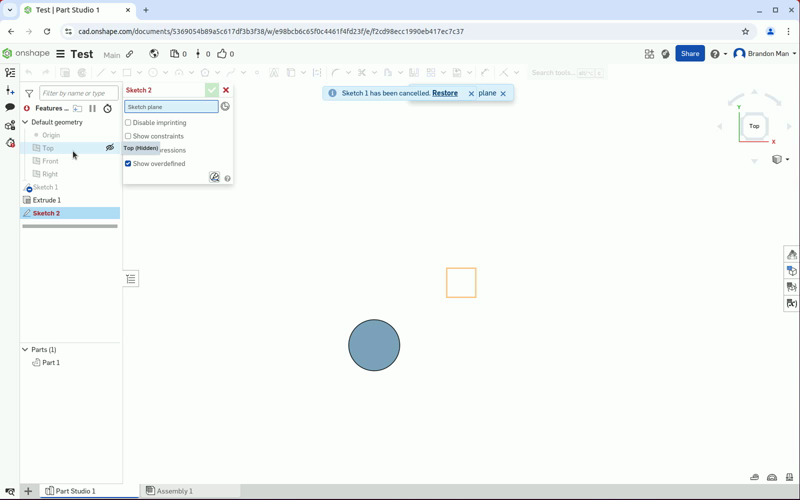
click(73, 150)
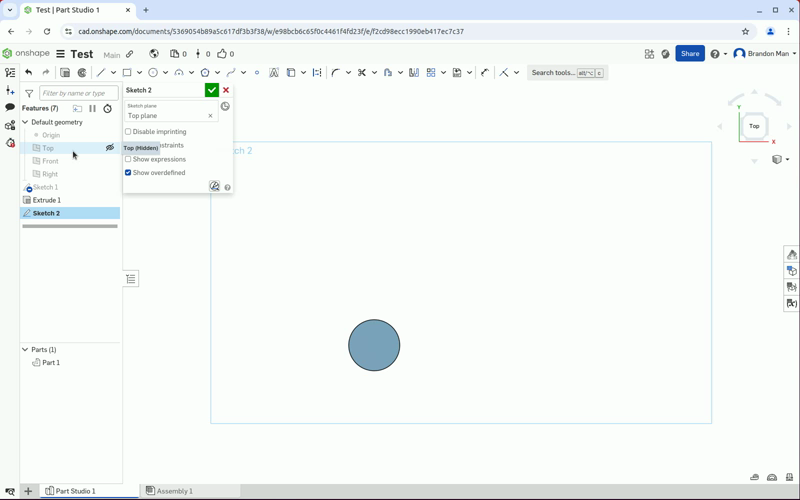
mouse_move(73, 352)
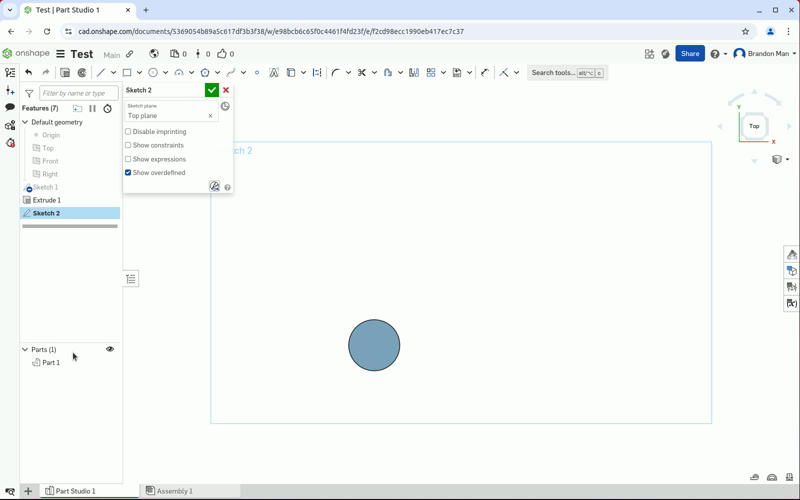
key(y)
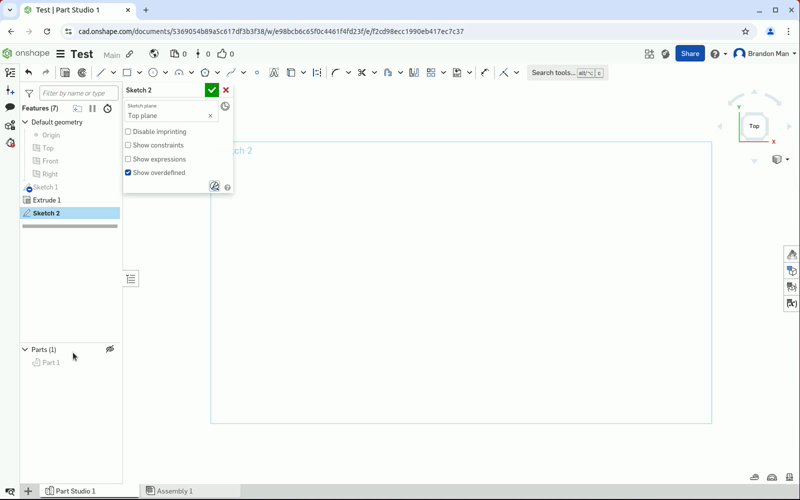
key(c)
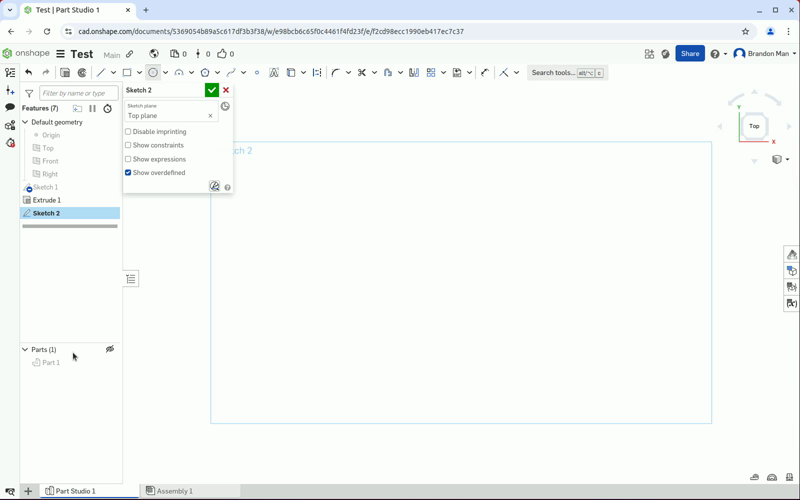
key_down(shift)
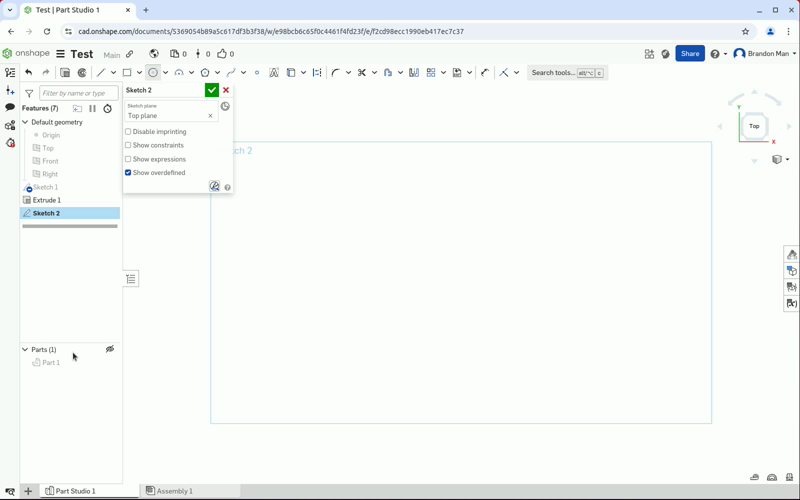
mouse_move(524, 345)
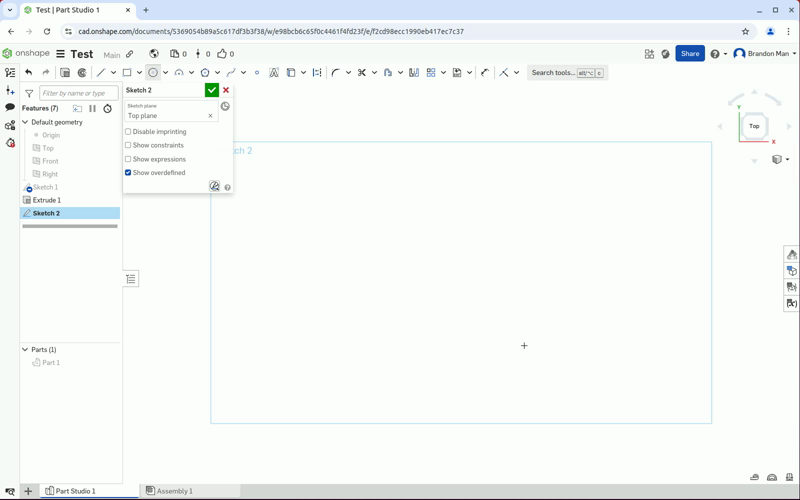
click(524, 345)
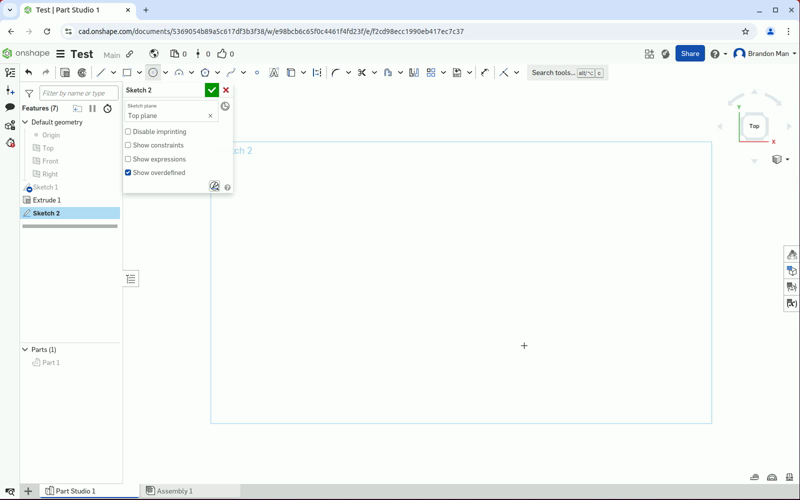
key_up(shift)
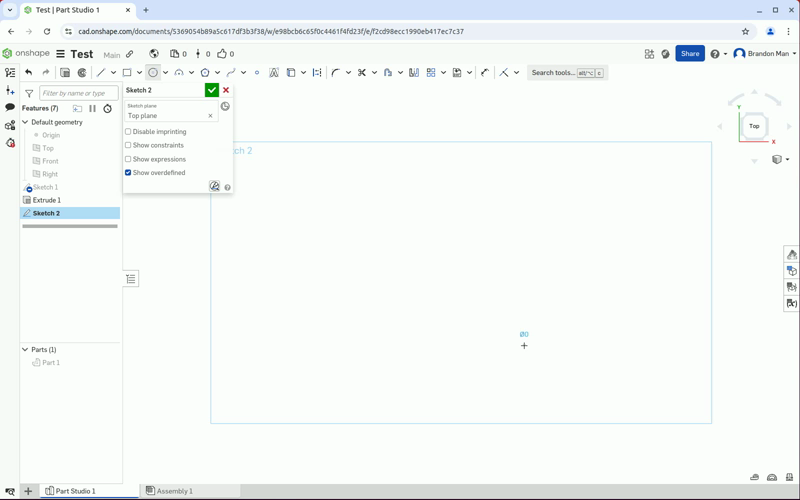
mouse_move(549, 345)
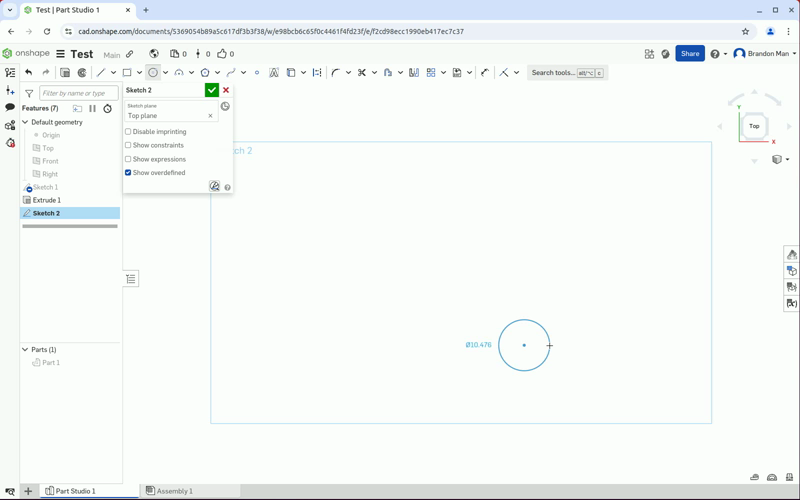
click(549, 345)
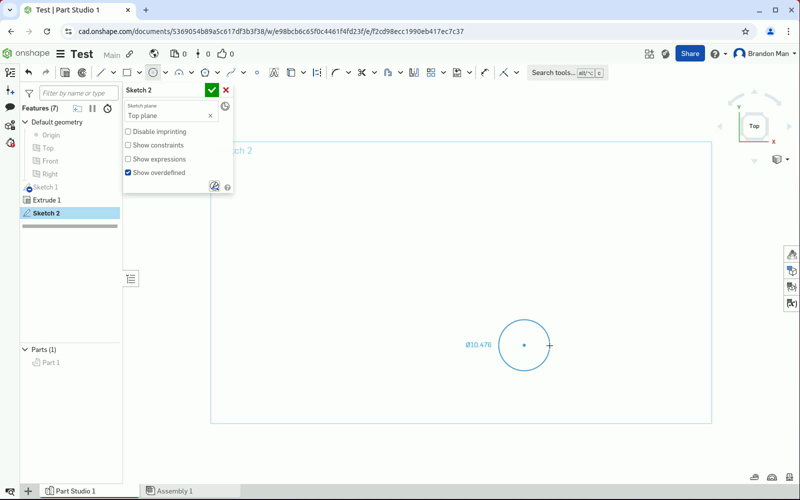
key(esc)
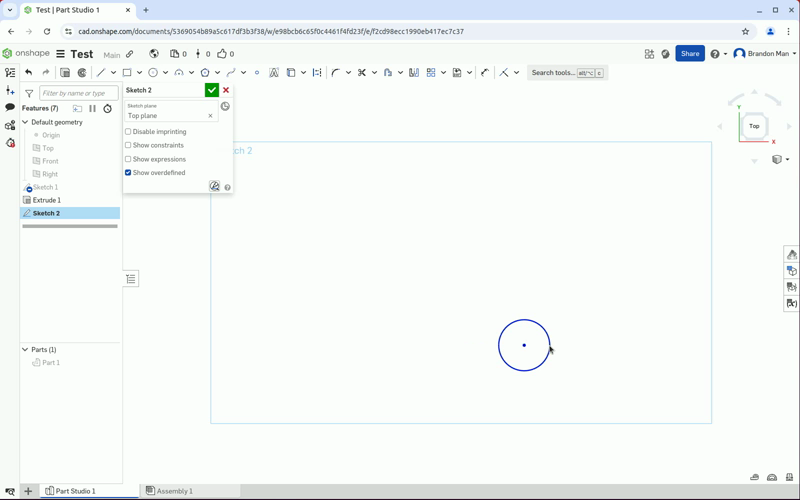
mouse_move(533, 347)
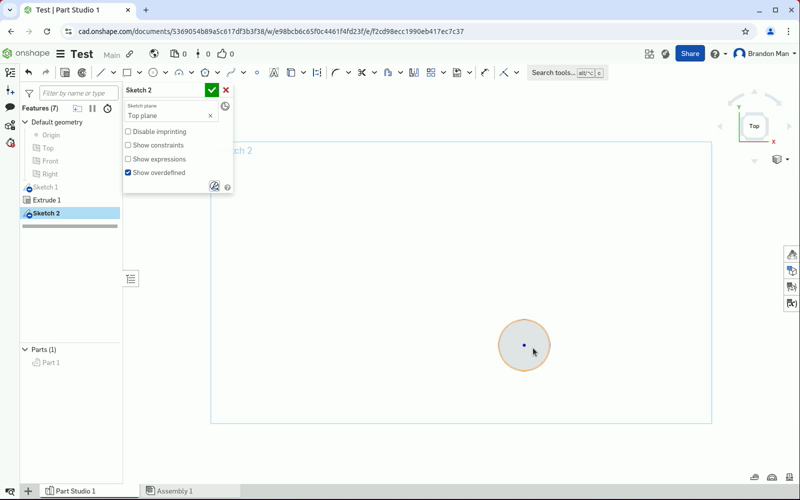
click(533, 347)
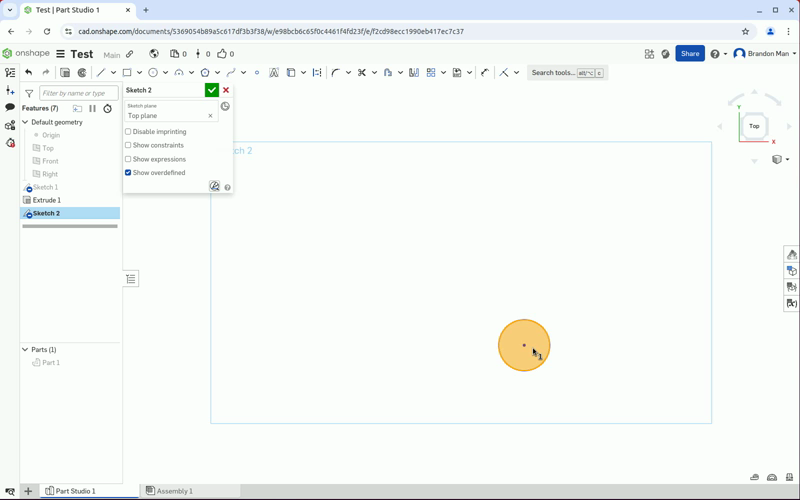
mouse_move(73, 352)
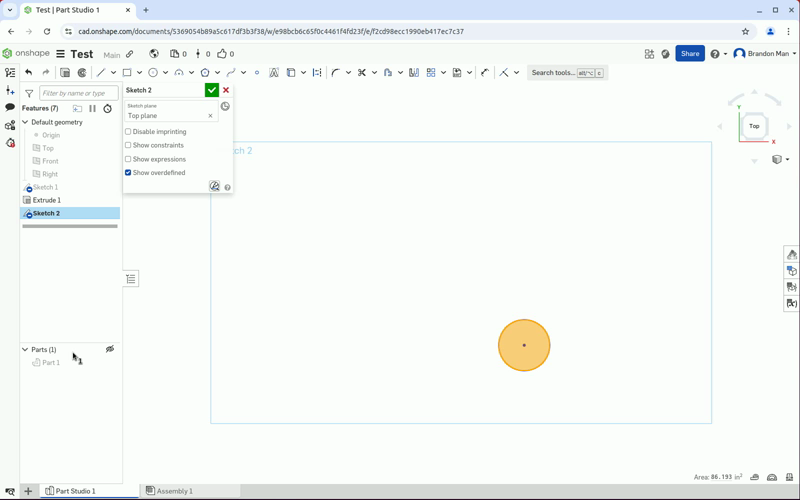
key(shift+y)
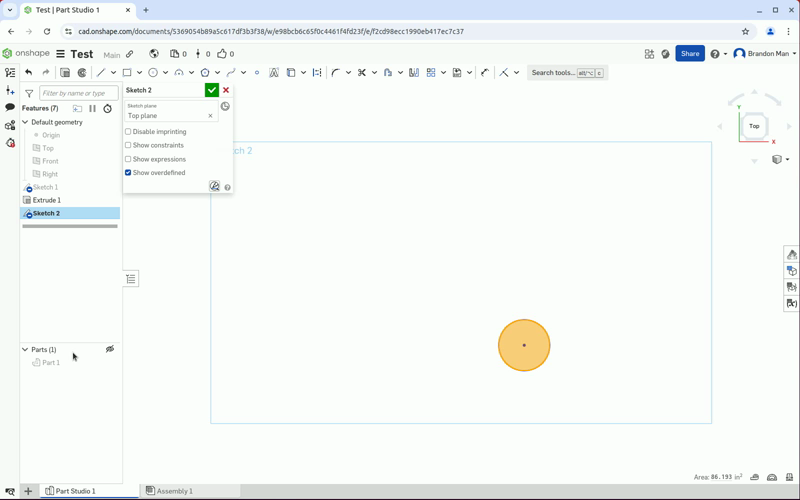
key(shift+e)
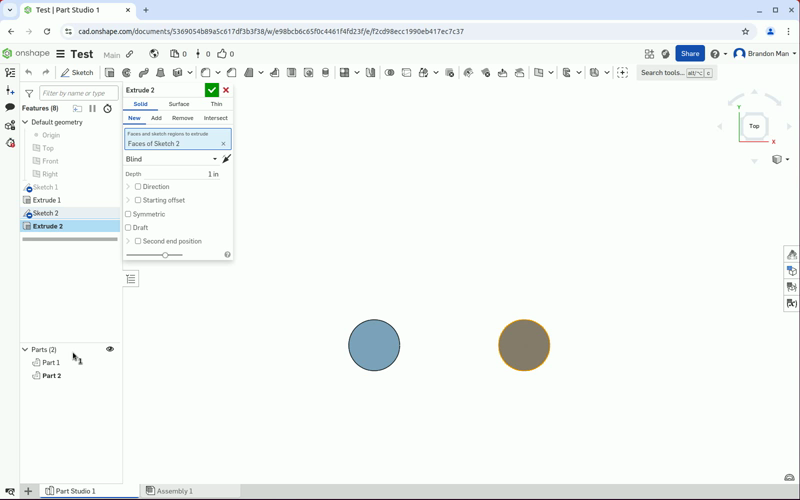
mouse_move(143, 106)
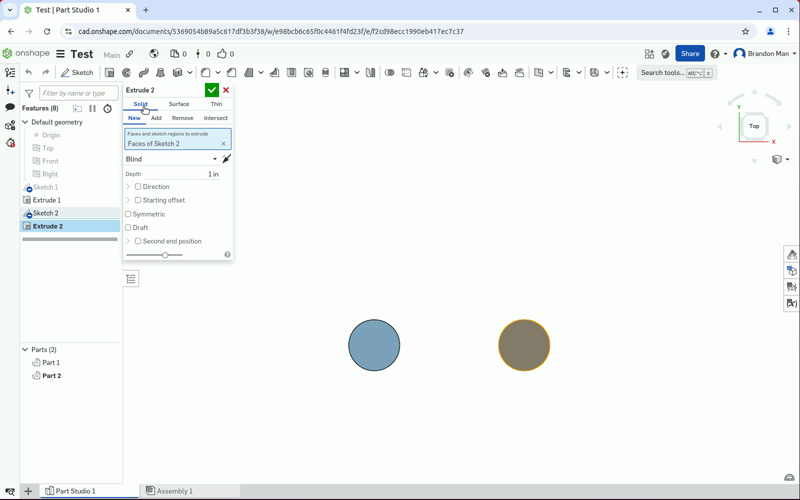
click(143, 106)
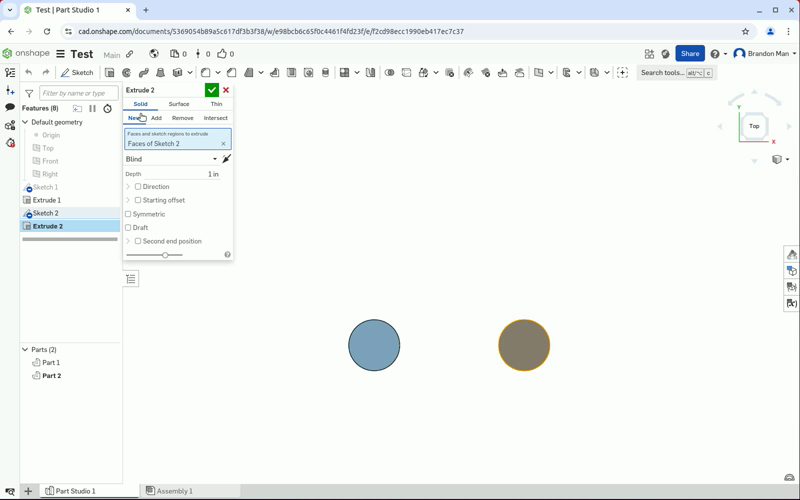
mouse_move(137, 120)
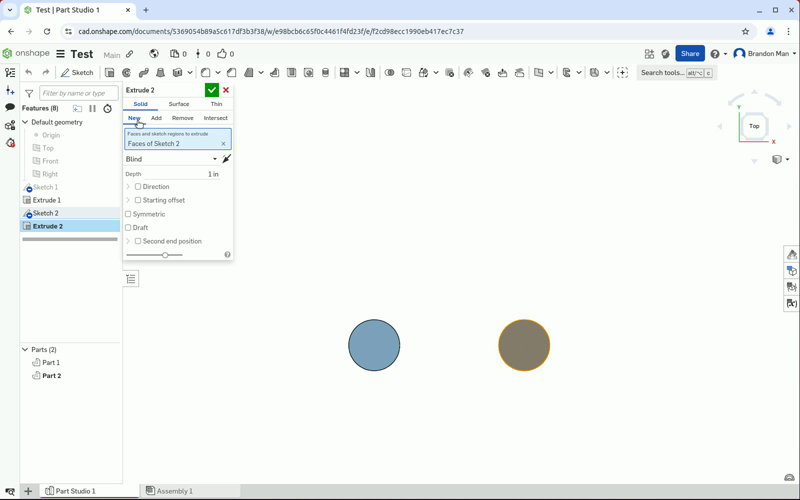
click(137, 120)
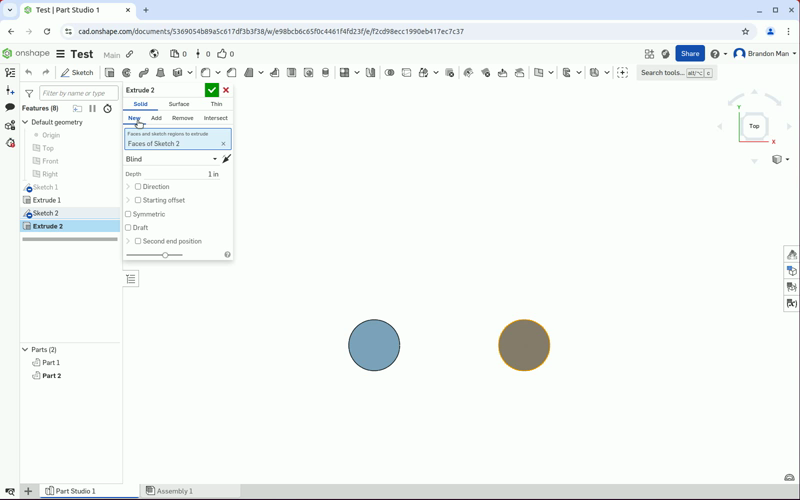
key(tab, 4)
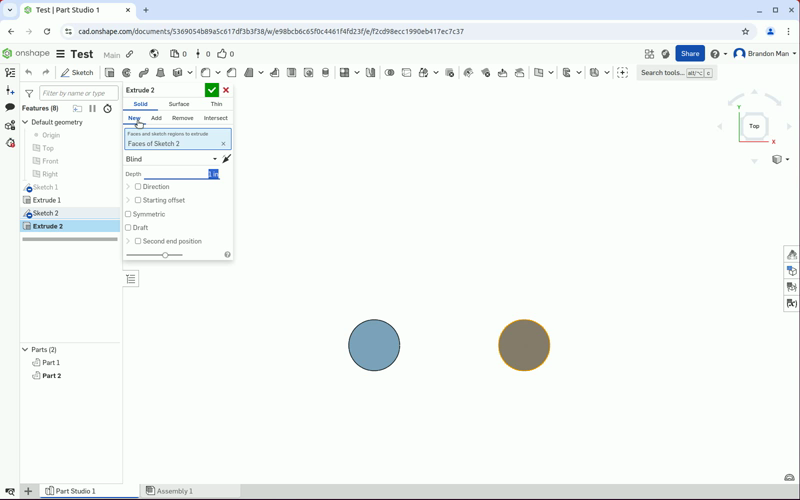
text(0.722)
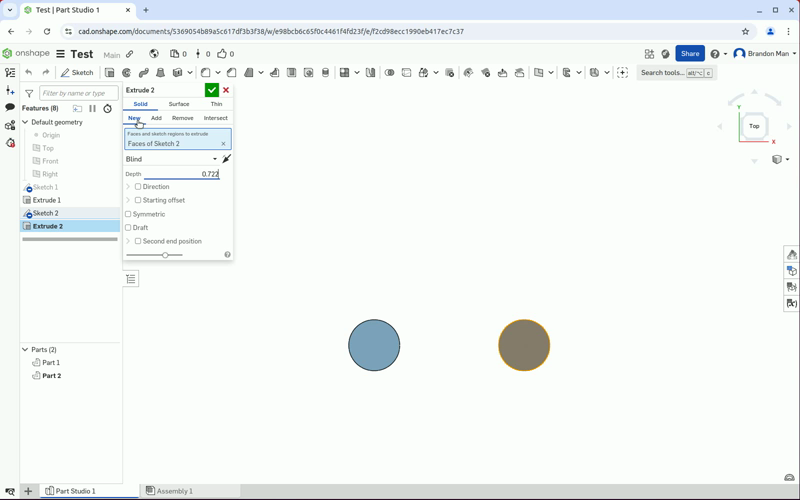
key(enter)
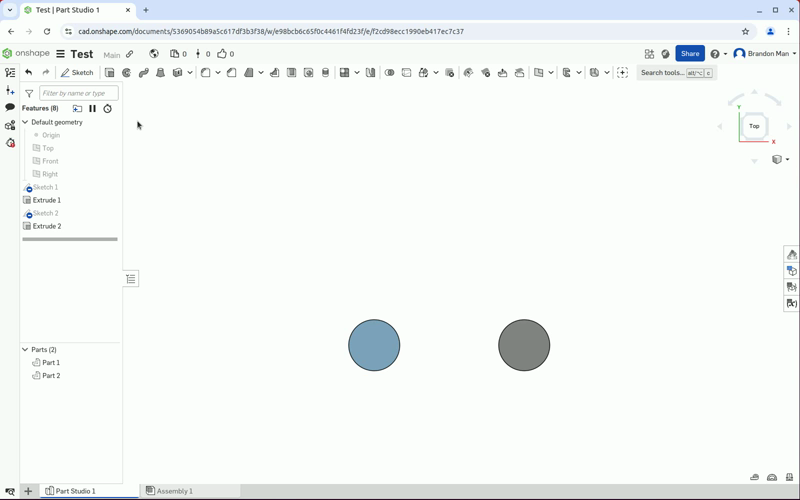
key(shift+h)
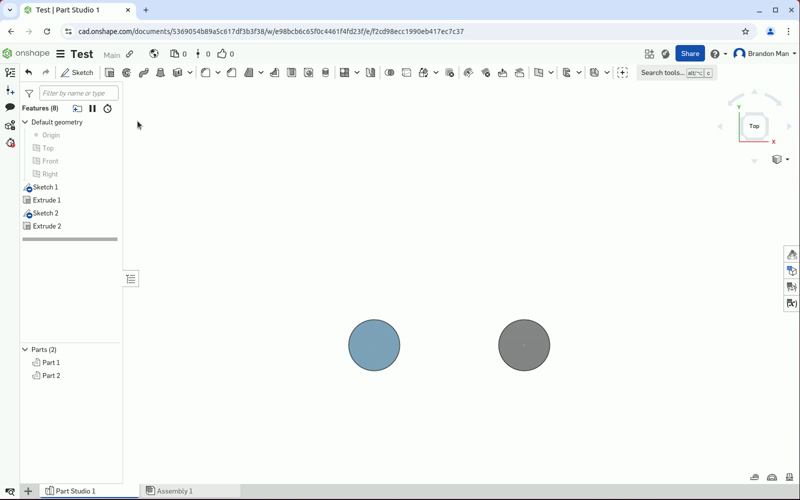
key(shift+h)
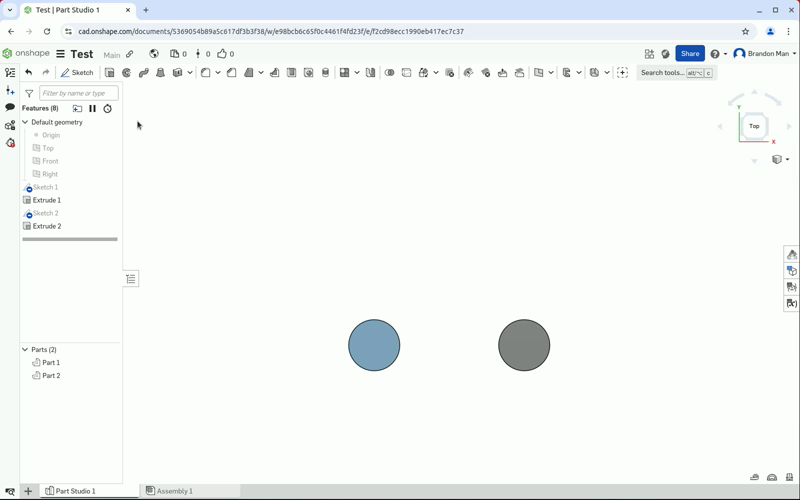
mouse_move(73, 189)
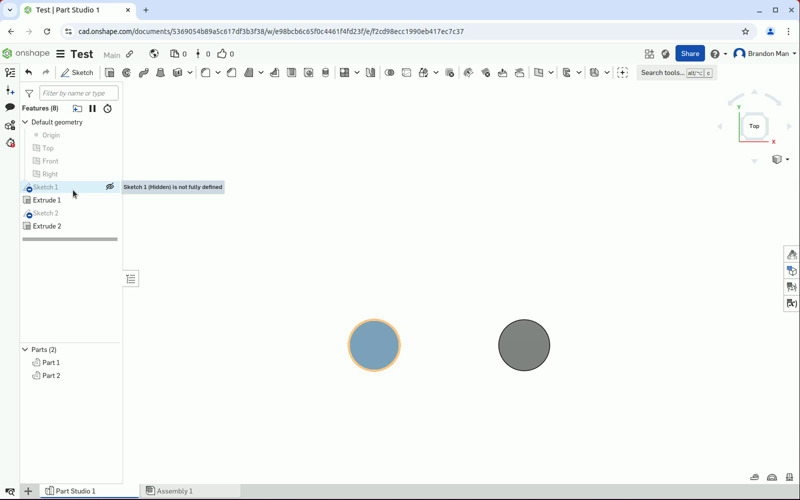
click(73, 189)
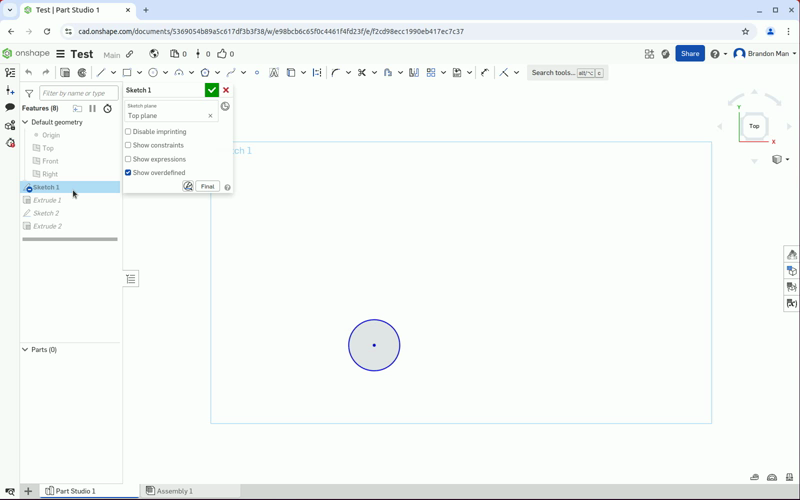
mouse_move(229, 92)
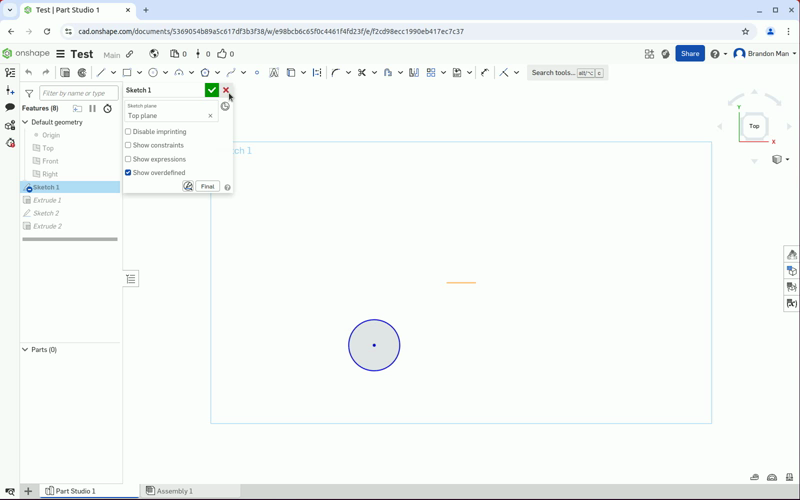
click(229, 92)
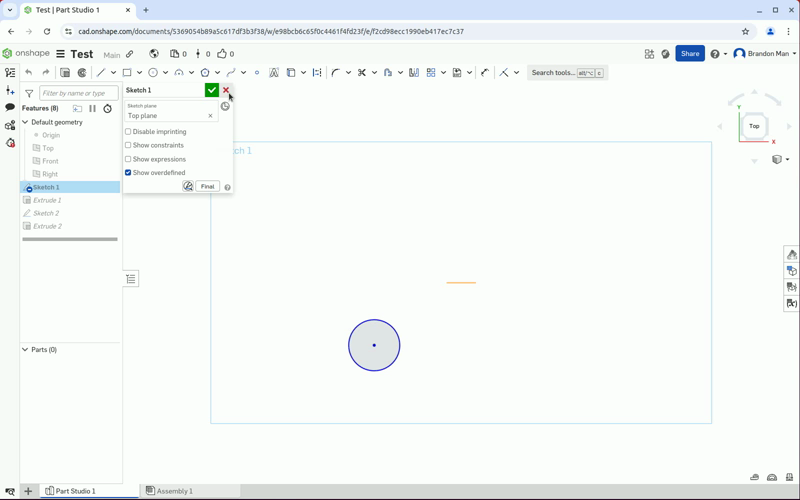
key(shift+s)
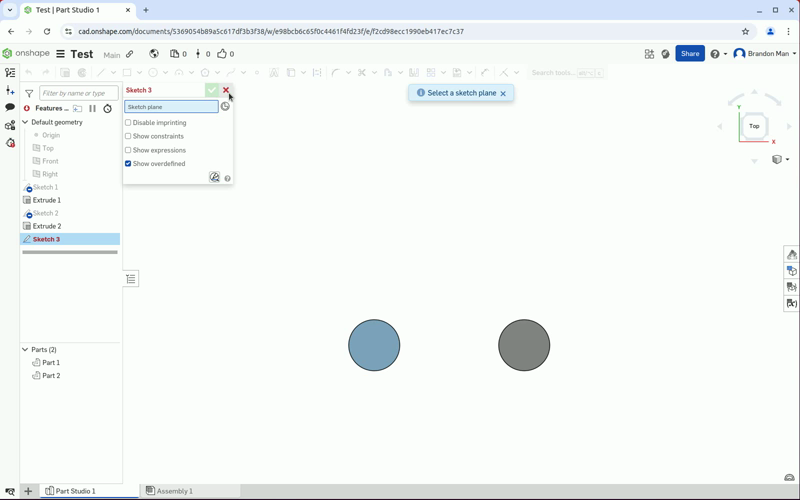
mouse_move(73, 150)
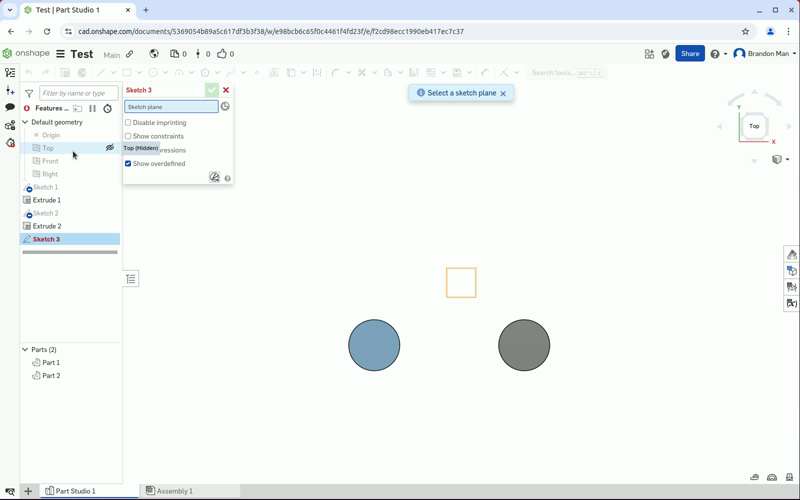
click(73, 150)
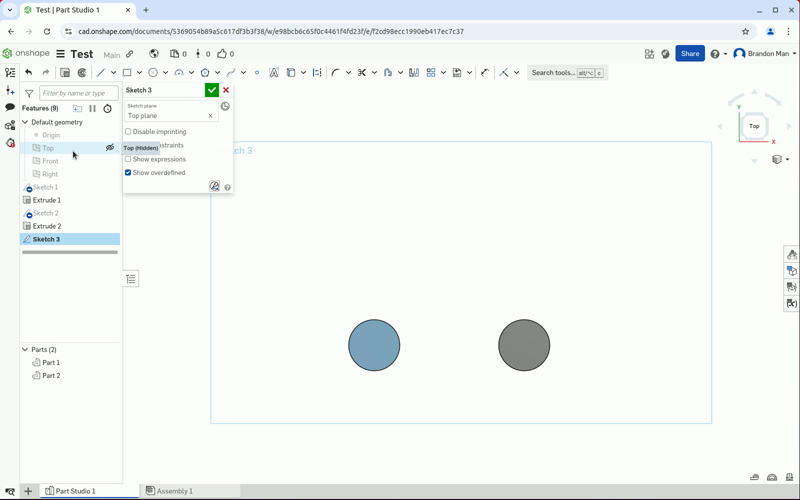
mouse_move(73, 352)
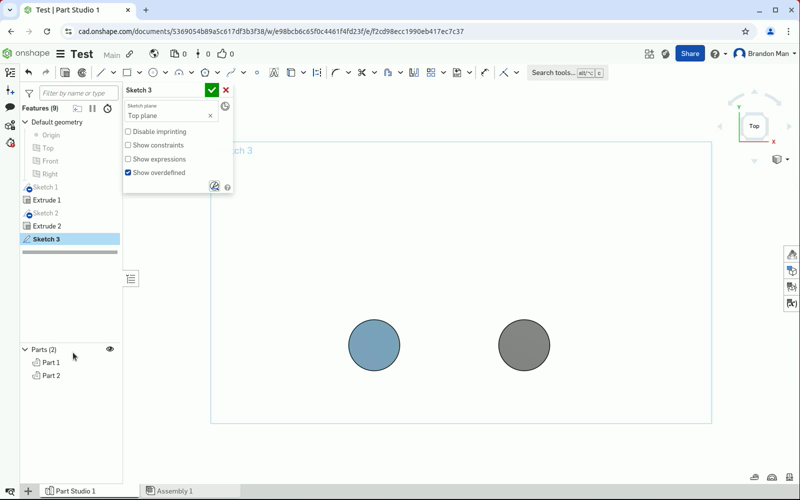
key(y)
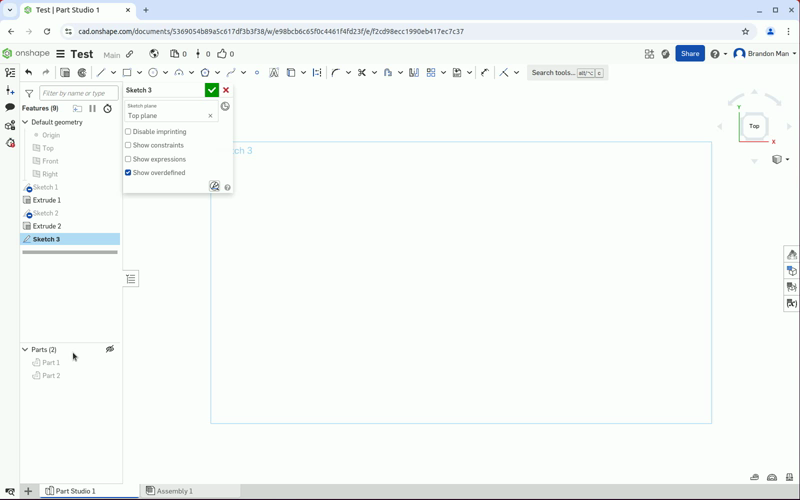
key(c)
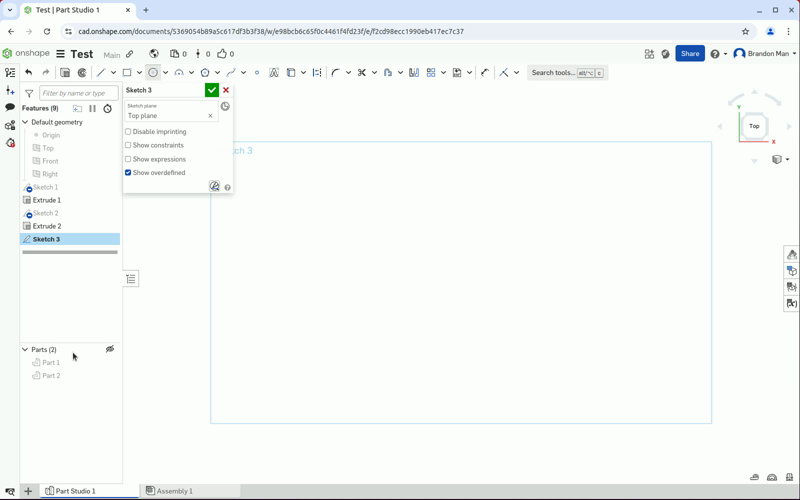
key_down(shift)
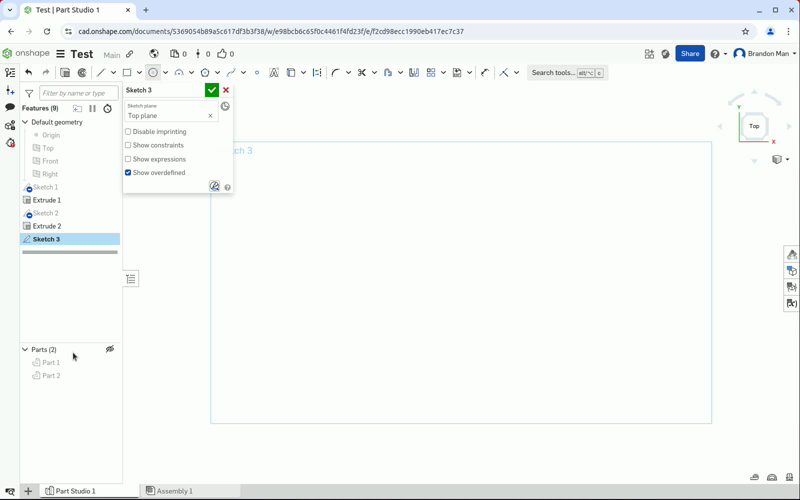
mouse_move(448, 272)
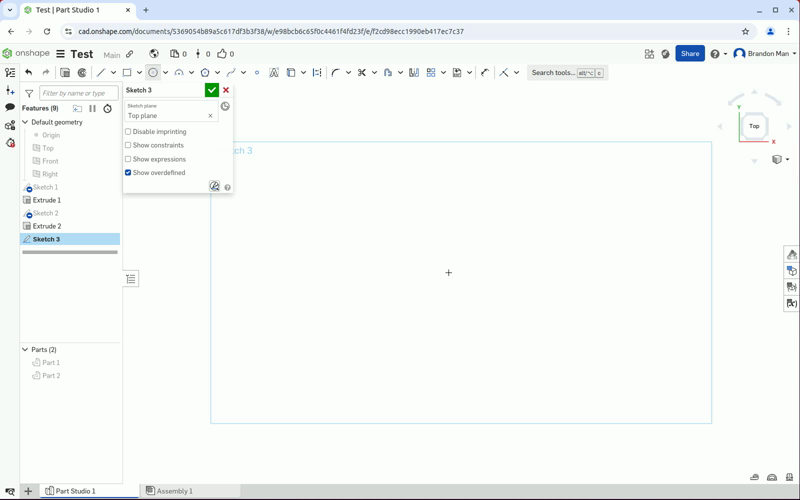
click(448, 272)
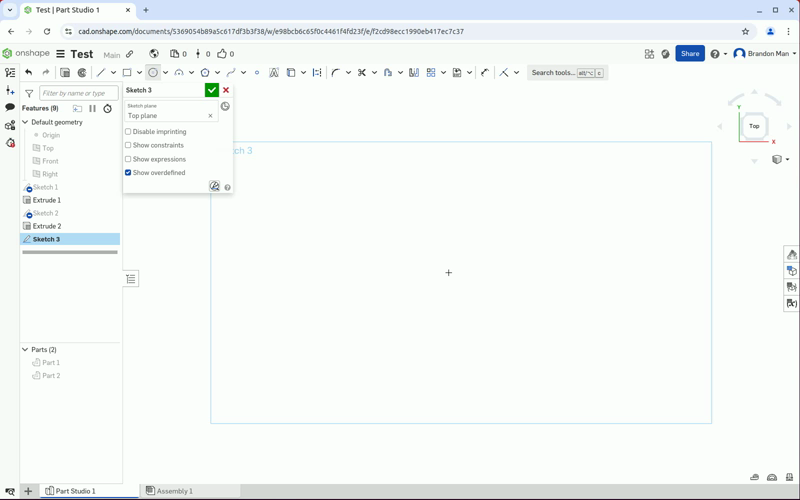
key_up(shift)
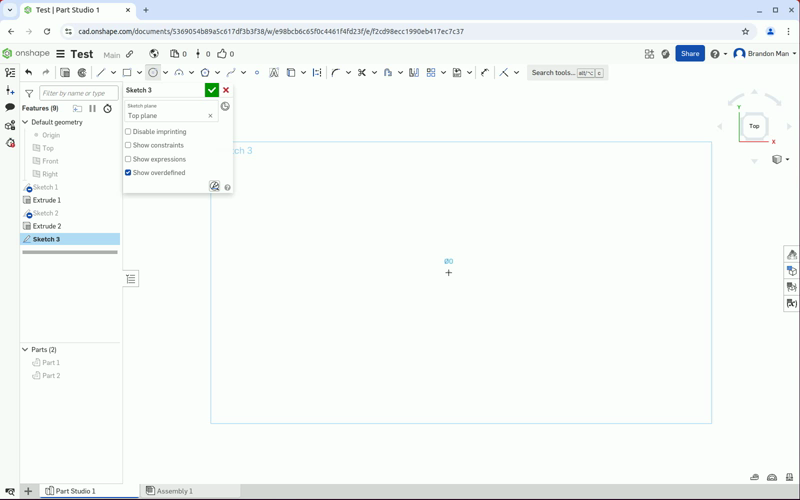
mouse_move(517, 272)
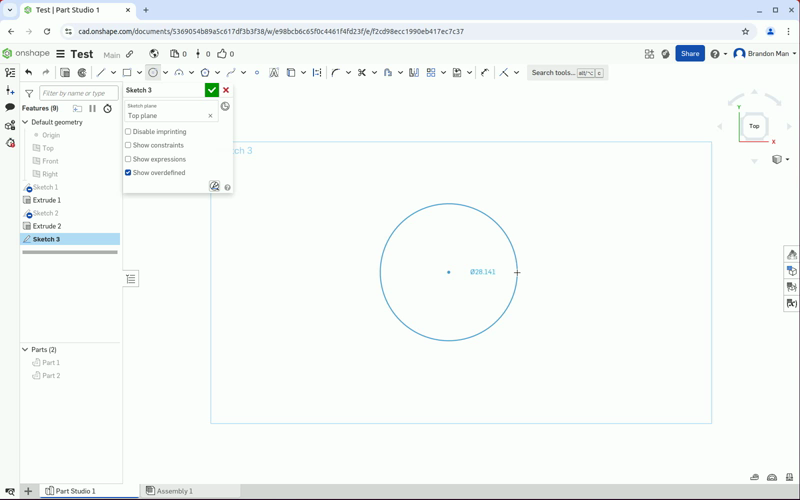
click(517, 272)
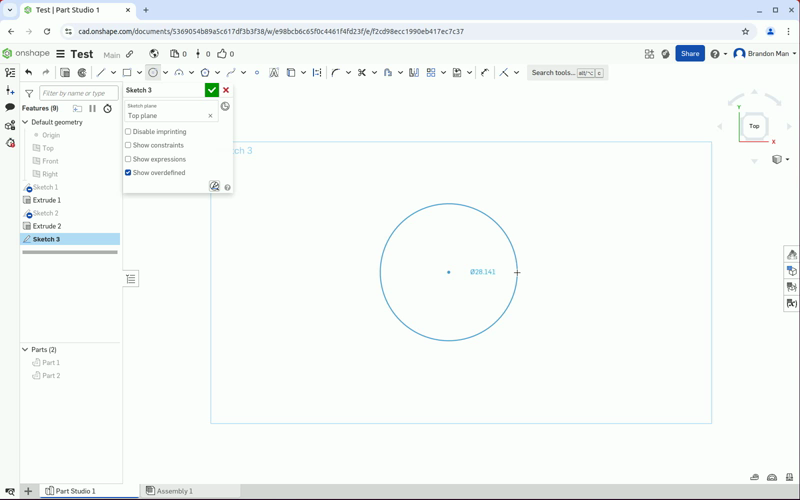
key(esc)
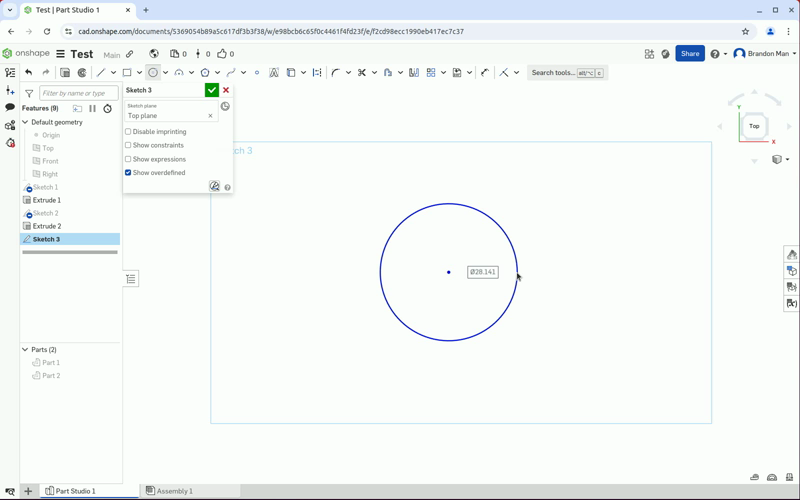
key(l)
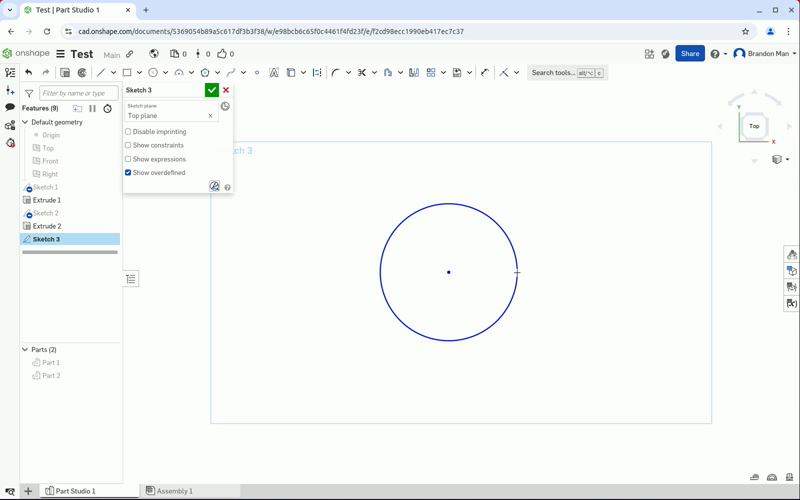
key_down(shift)
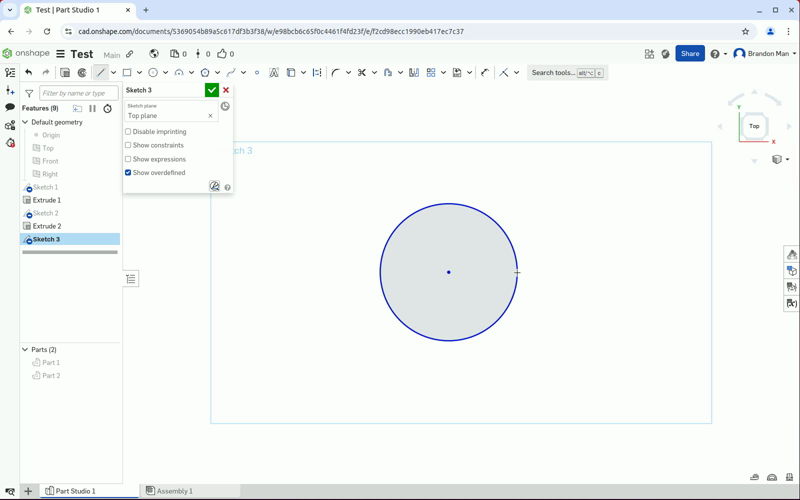
mouse_move(399, 313)
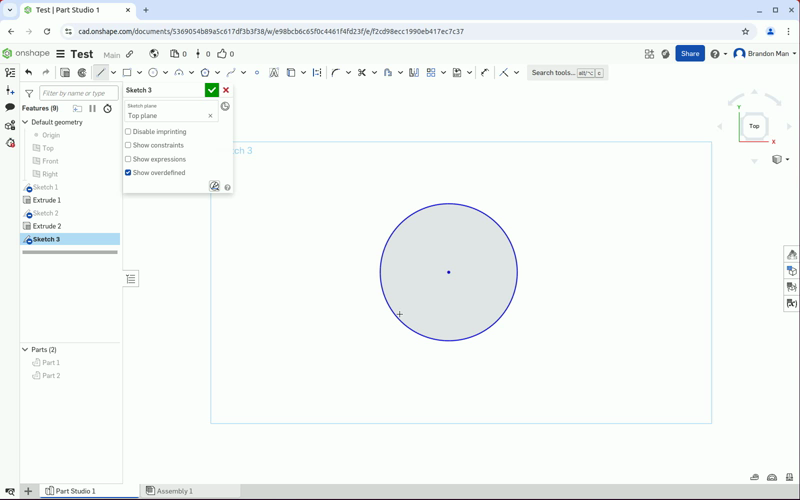
click(399, 313)
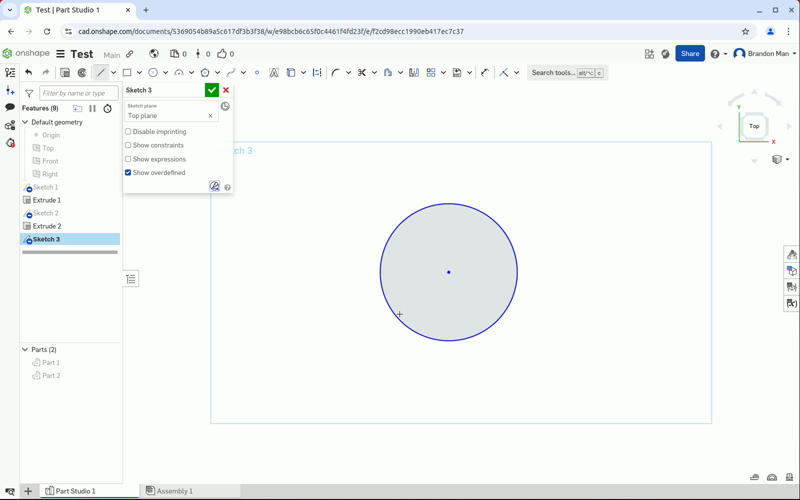
key_up(shift)
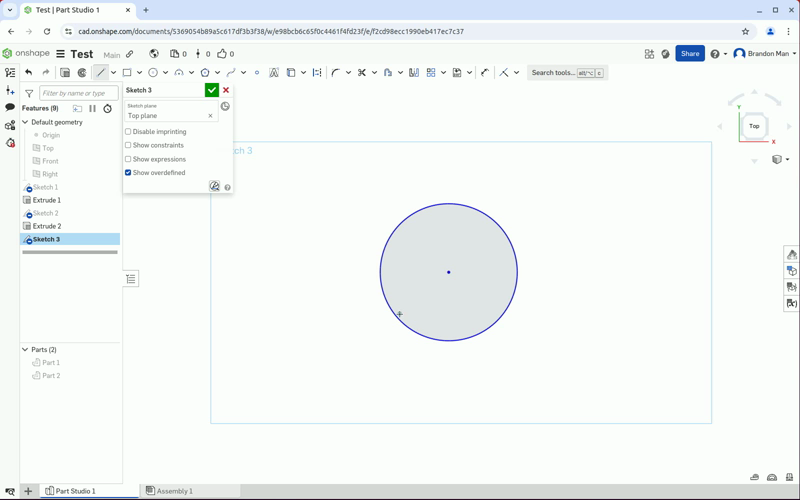
key_down(shift)
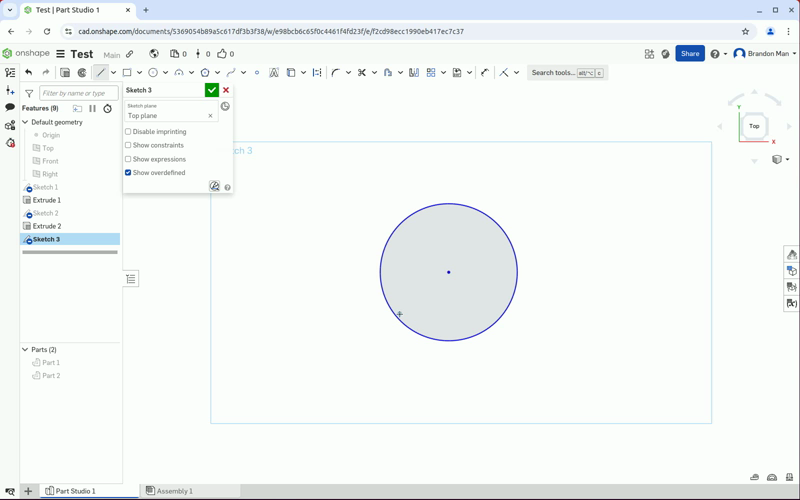
mouse_move(429, 313)
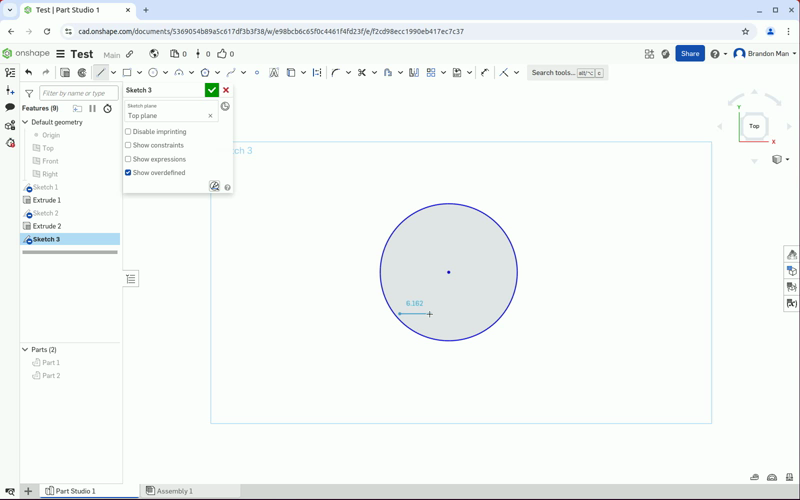
mouse_move(404, 319)
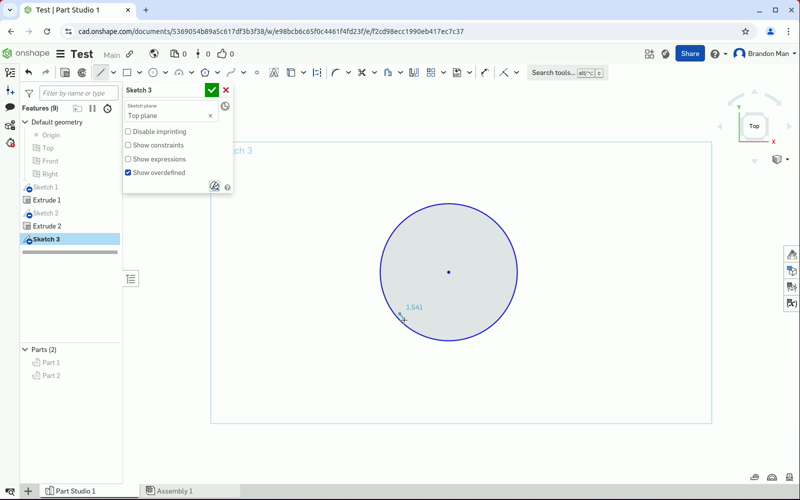
scroll(6)
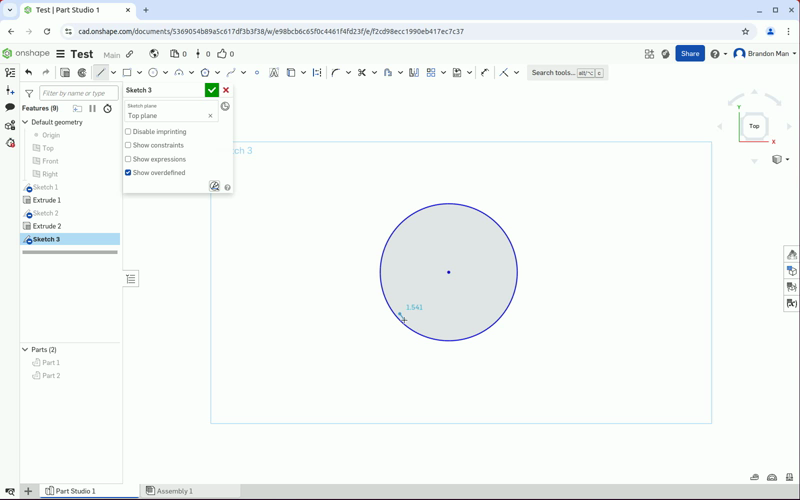
scroll(6)
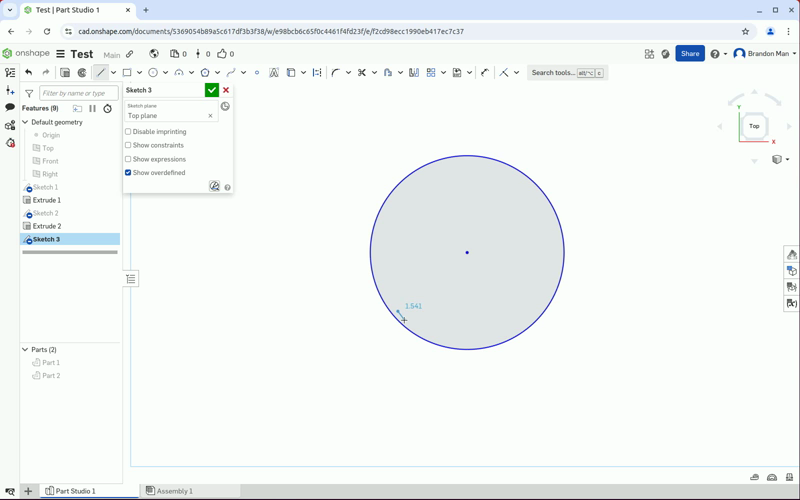
scroll(6)
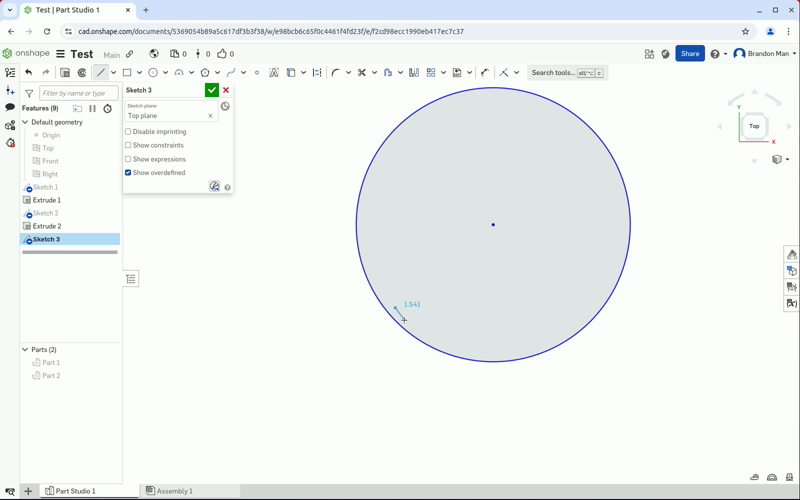
scroll(6)
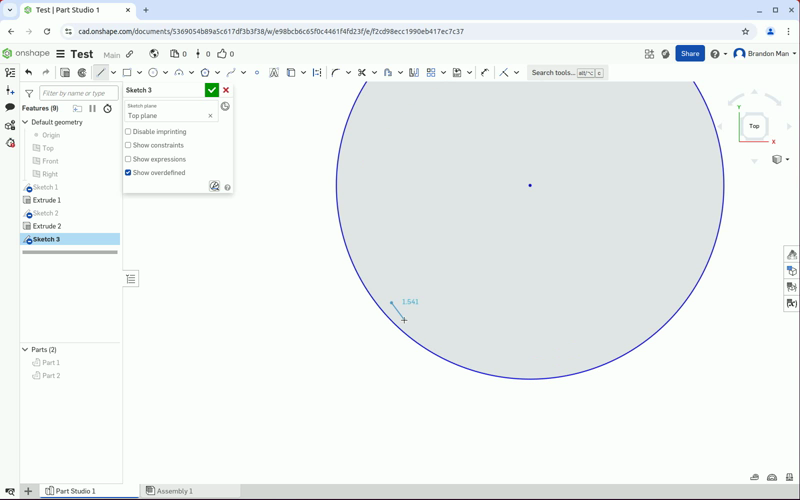
scroll(6)
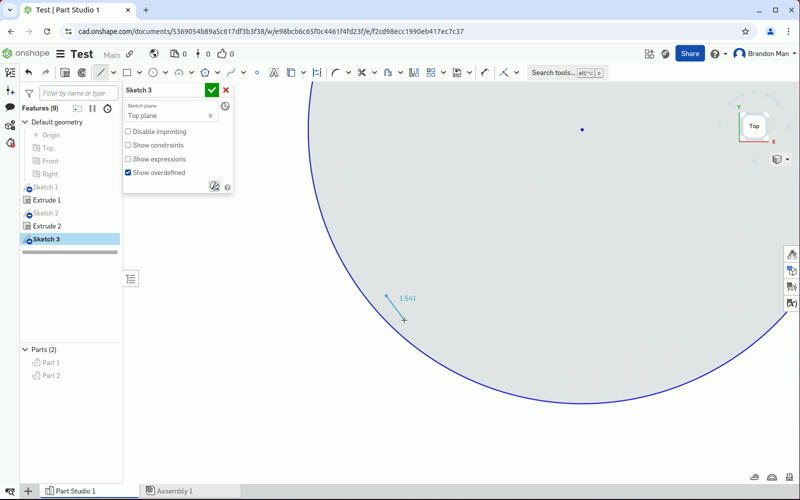
scroll(6)
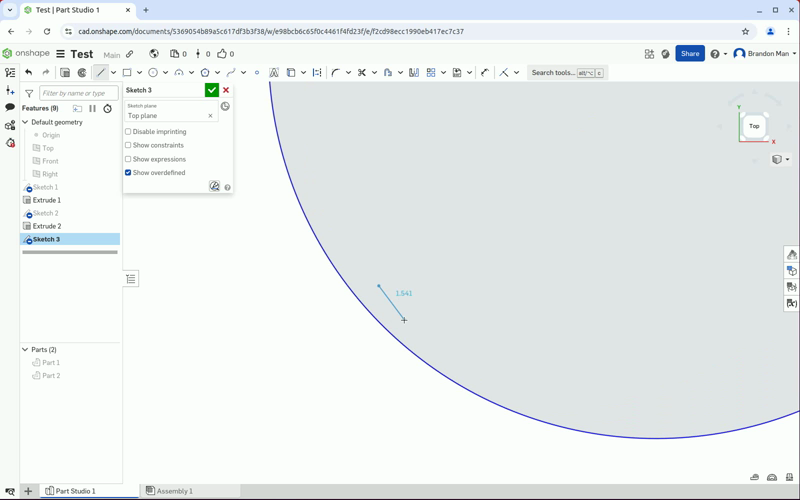
scroll(6)
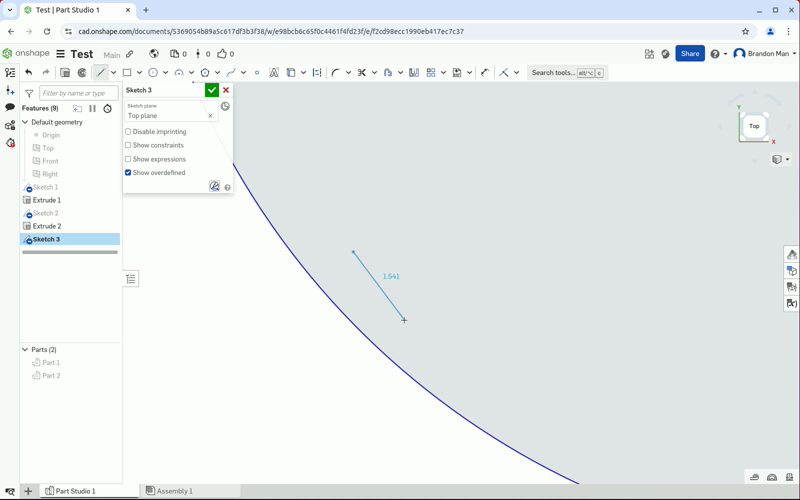
click(404, 319)
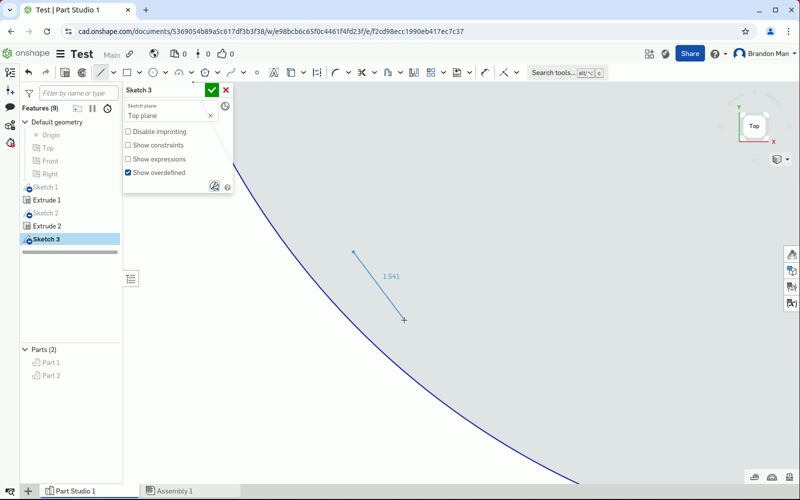
scroll(-6)
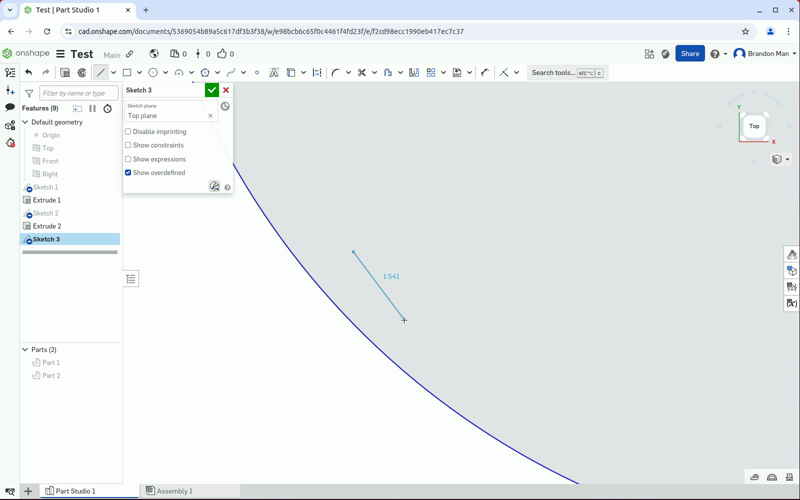
scroll(-6)
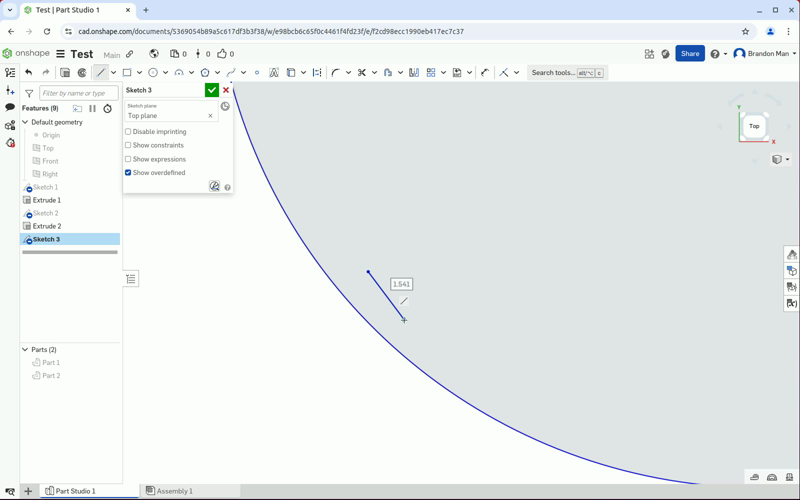
scroll(-6)
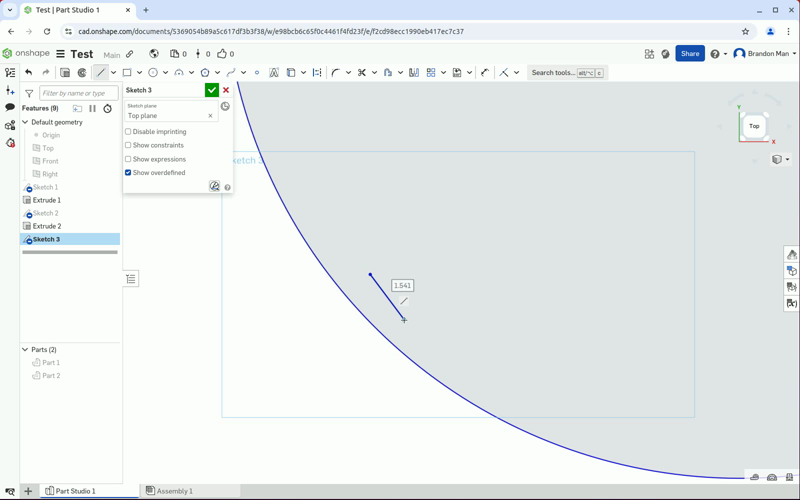
scroll(-6)
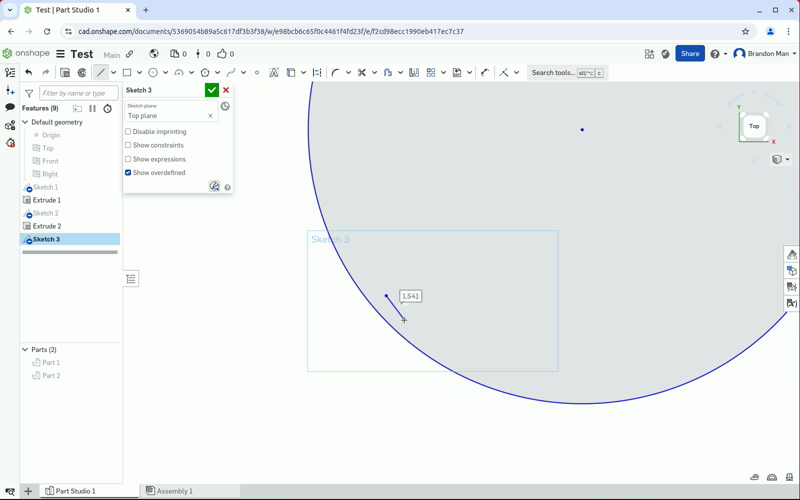
scroll(-6)
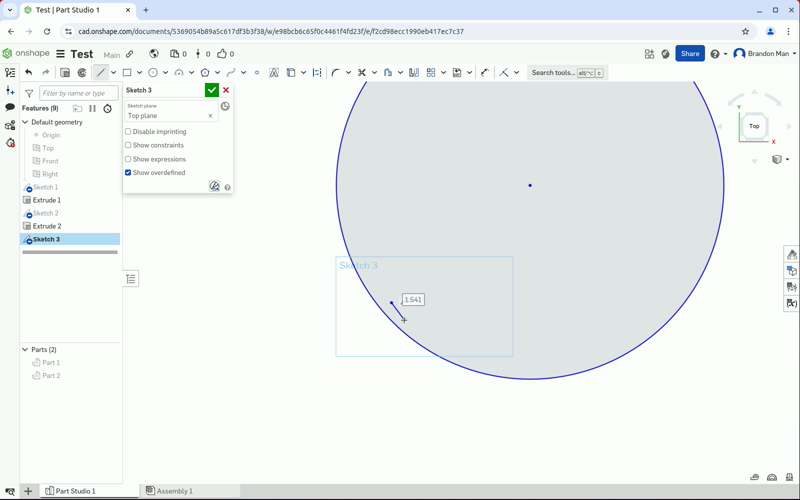
scroll(-6)
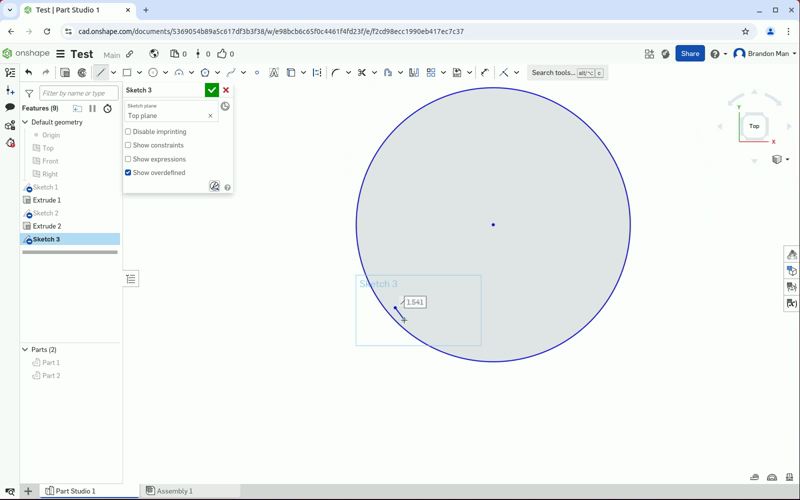
scroll(-6)
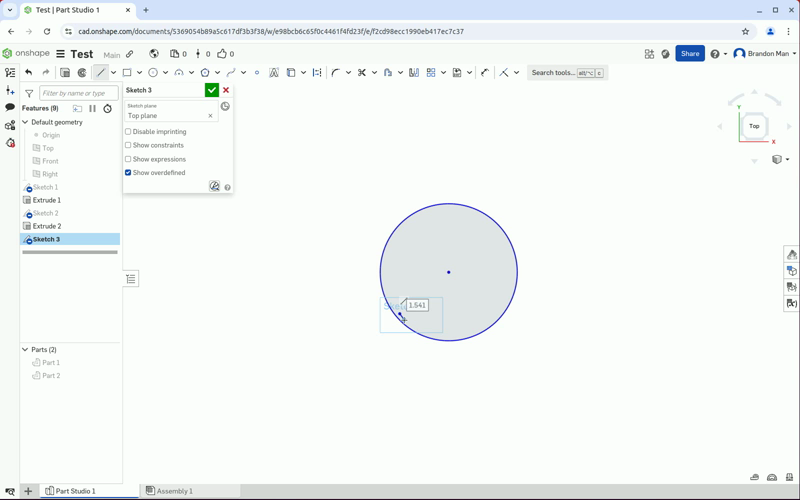
key_up(shift)
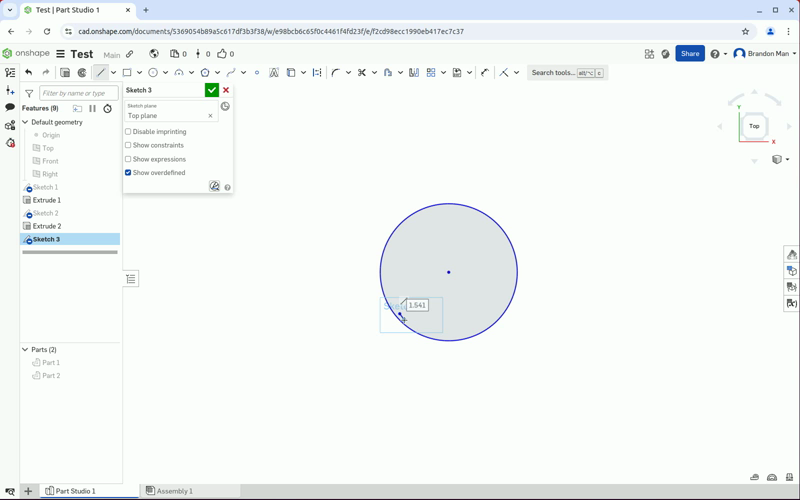
key_down(shift)
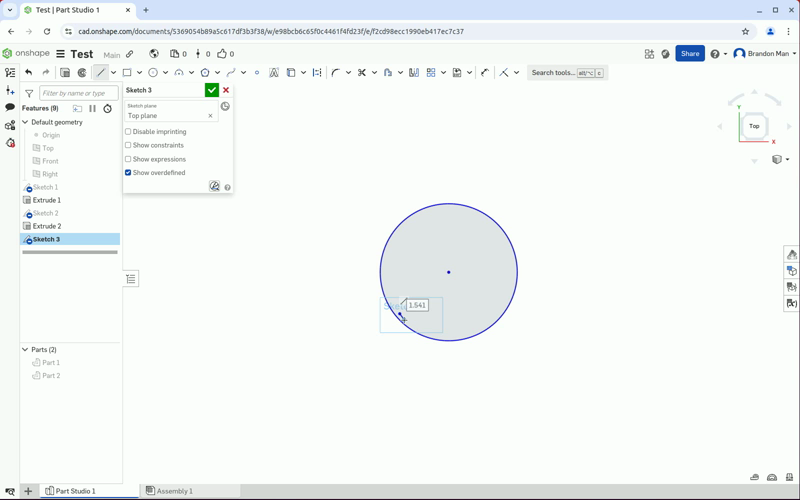
mouse_move(434, 319)
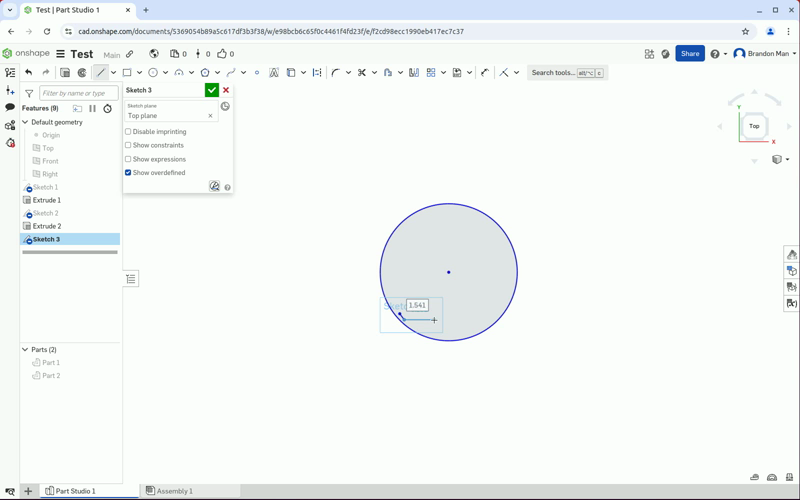
mouse_move(408, 315)
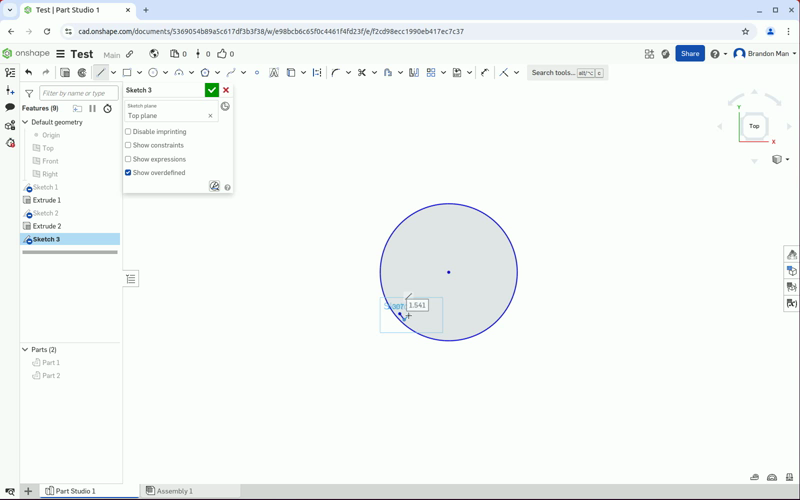
scroll(6)
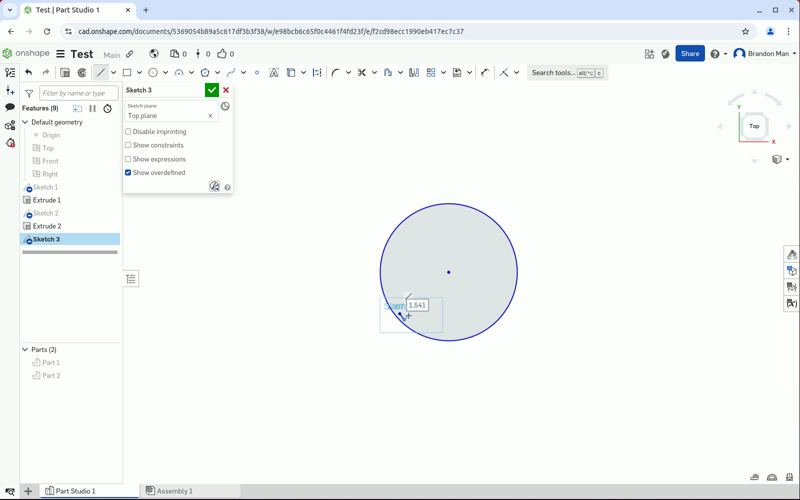
scroll(6)
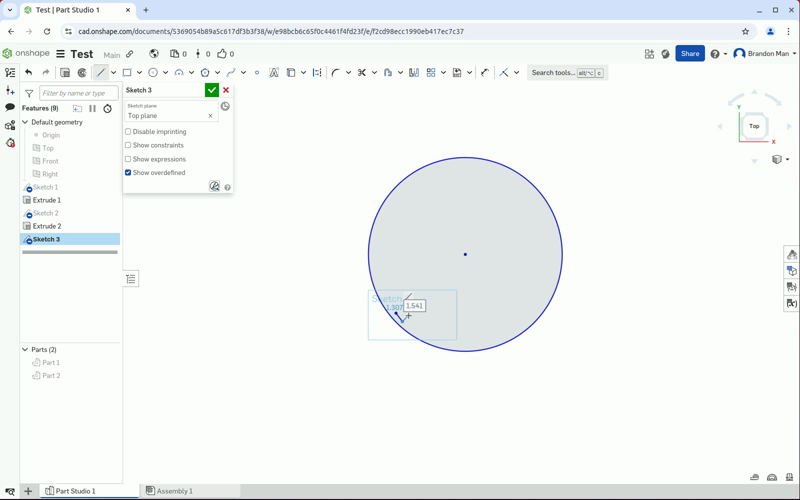
scroll(6)
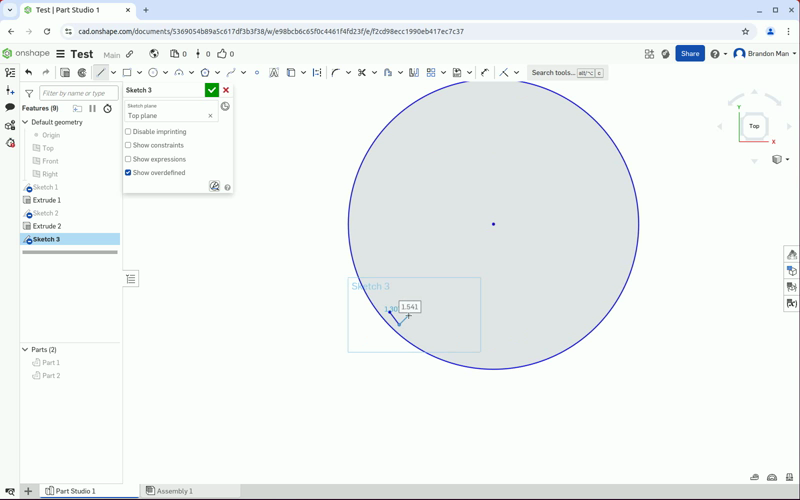
scroll(6)
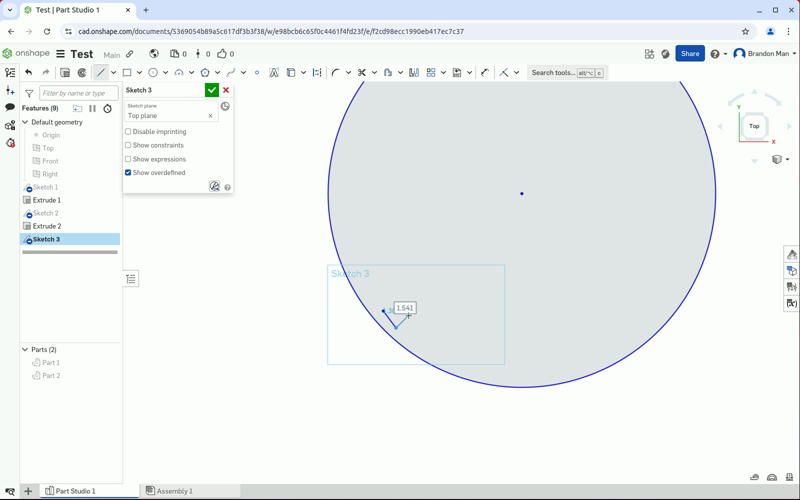
scroll(6)
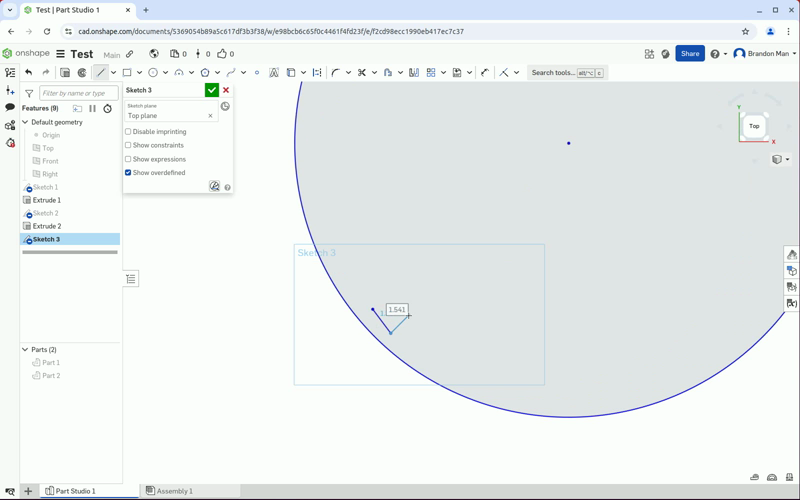
scroll(6)
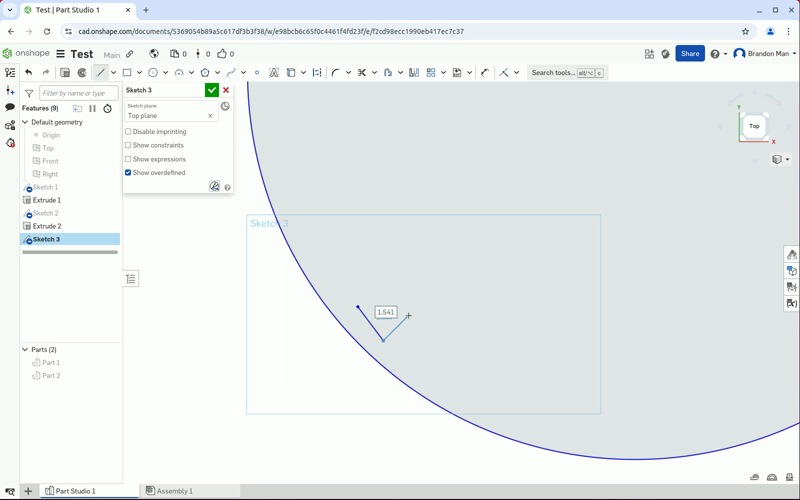
scroll(6)
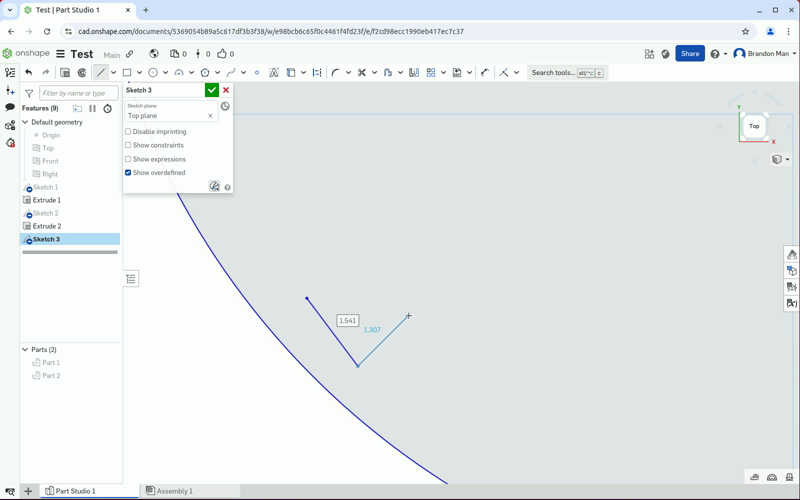
click(408, 315)
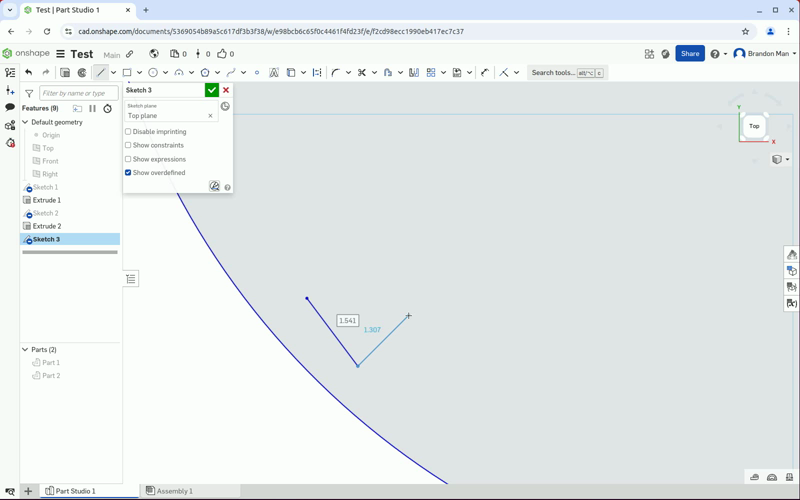
scroll(-6)
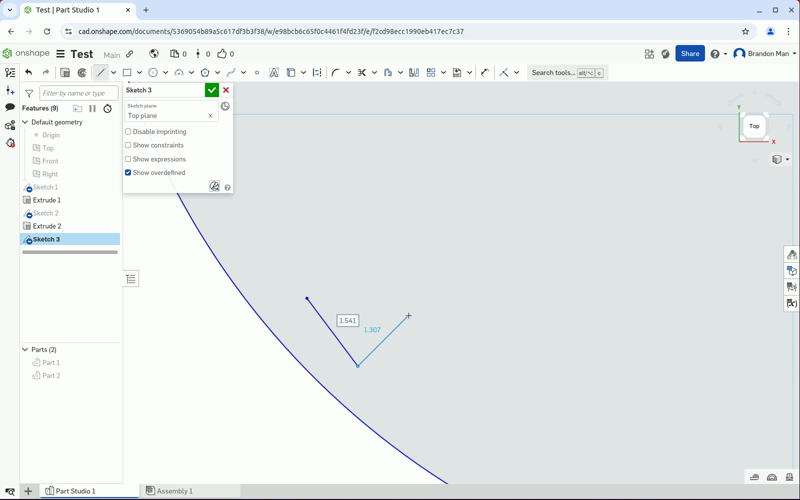
scroll(-6)
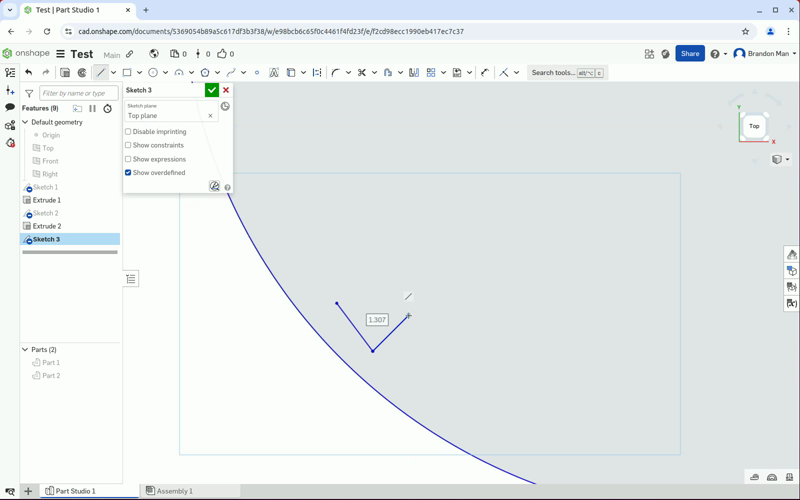
scroll(-6)
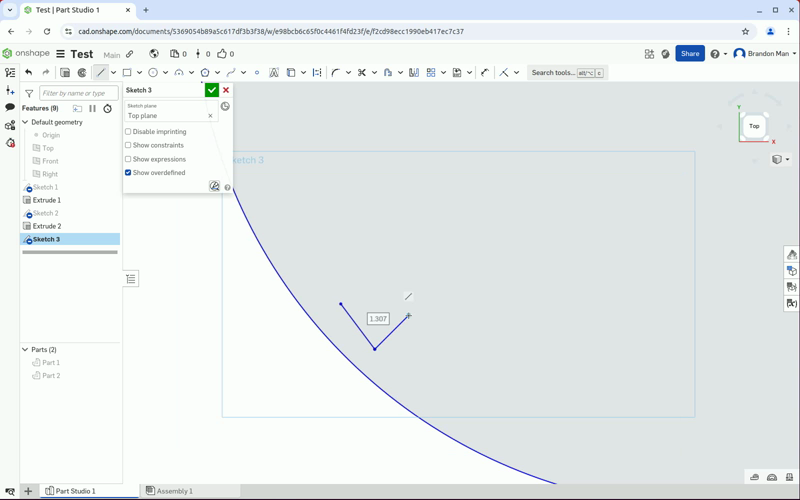
scroll(-6)
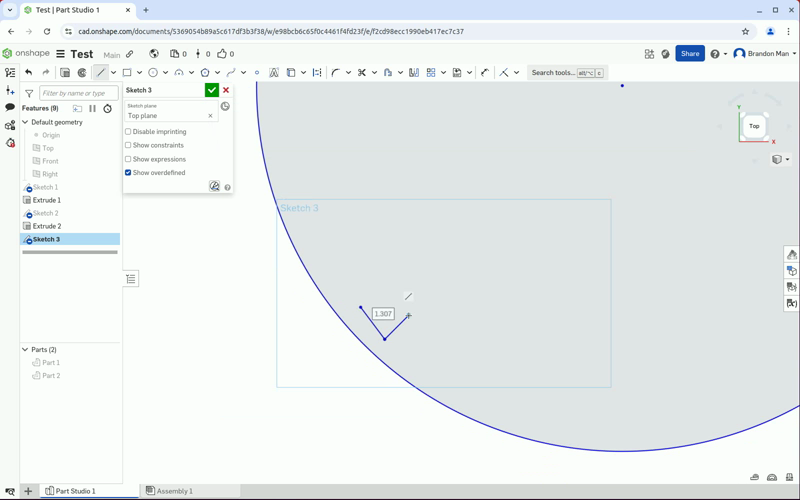
scroll(-6)
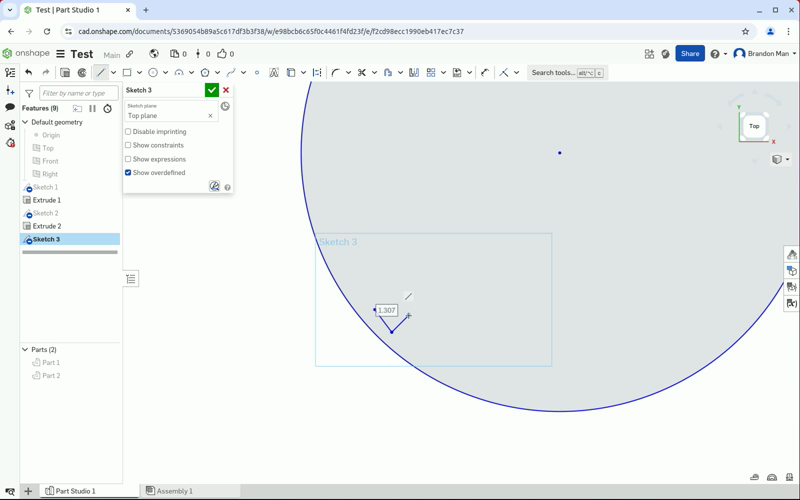
scroll(-6)
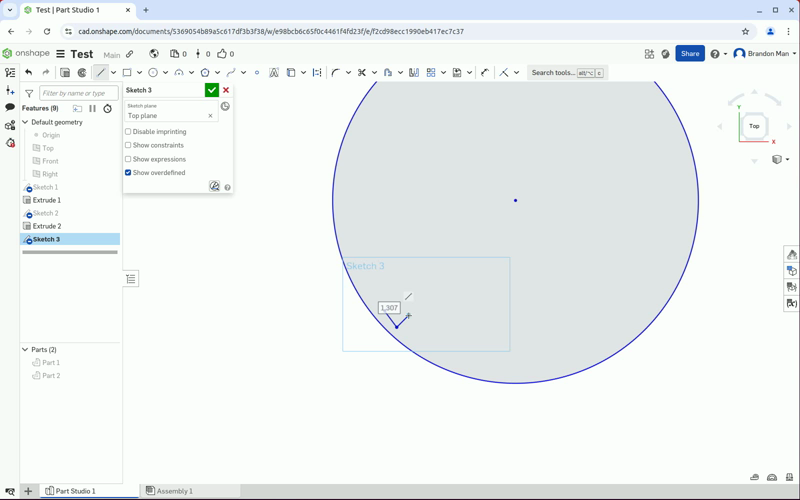
scroll(-6)
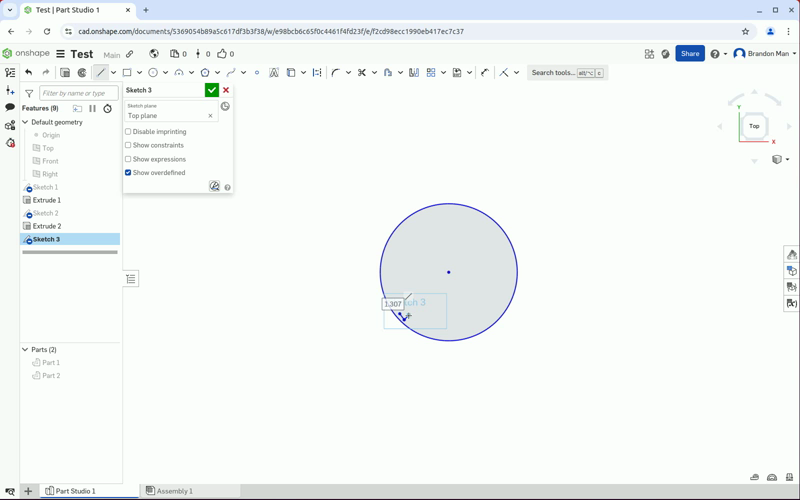
key_up(shift)
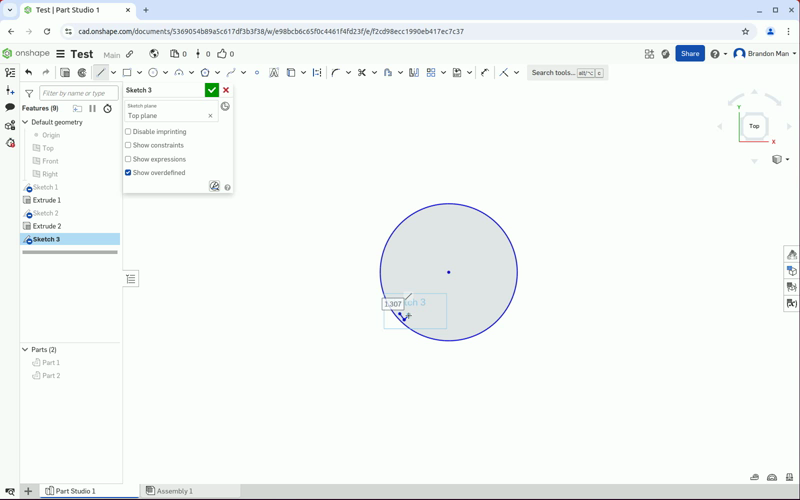
key_down(shift)
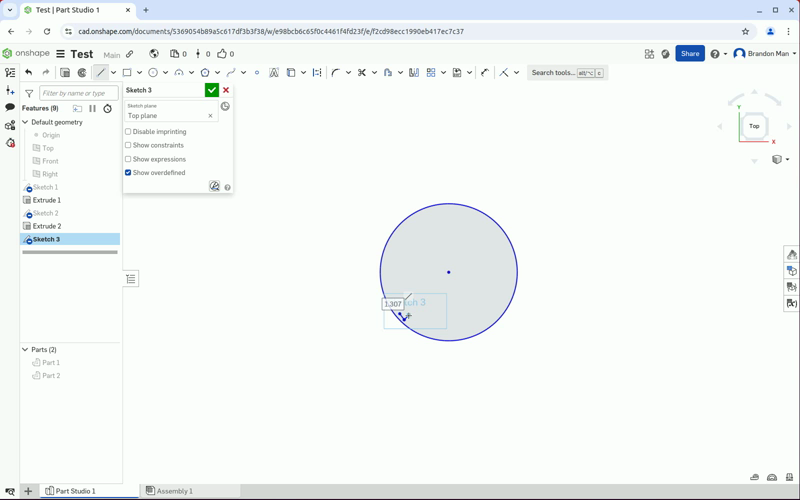
mouse_move(438, 315)
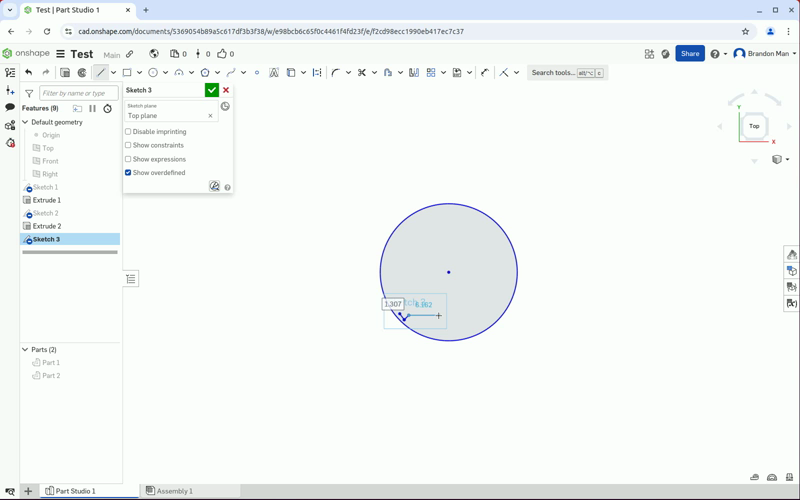
mouse_move(404, 309)
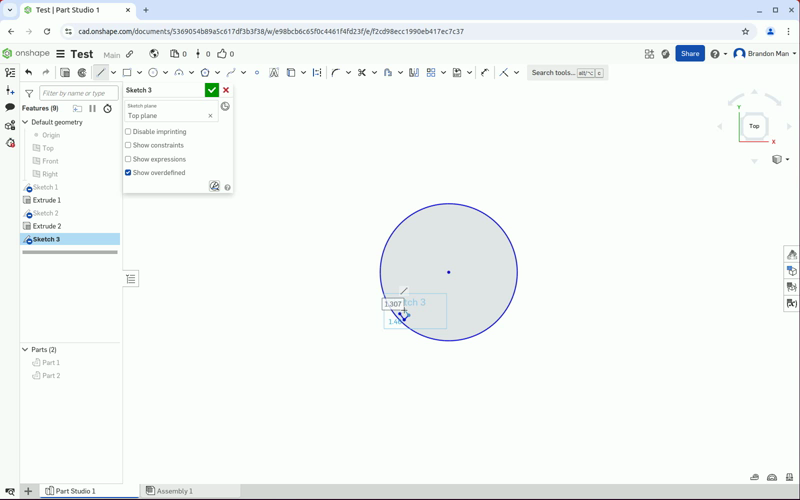
scroll(6)
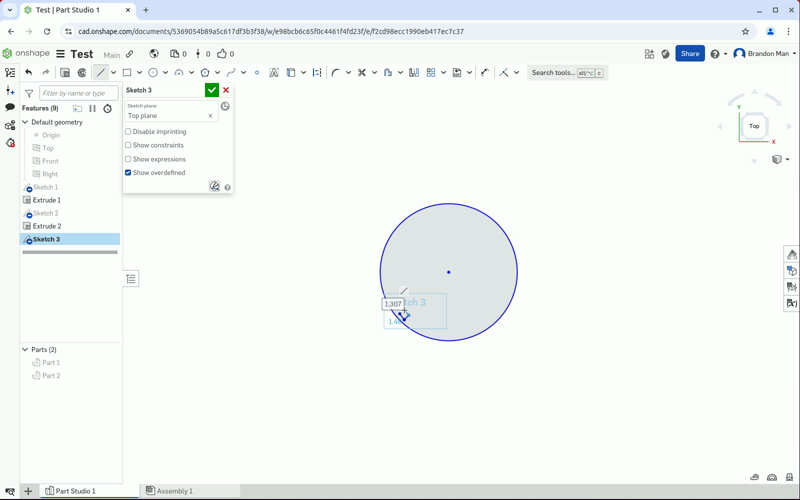
scroll(6)
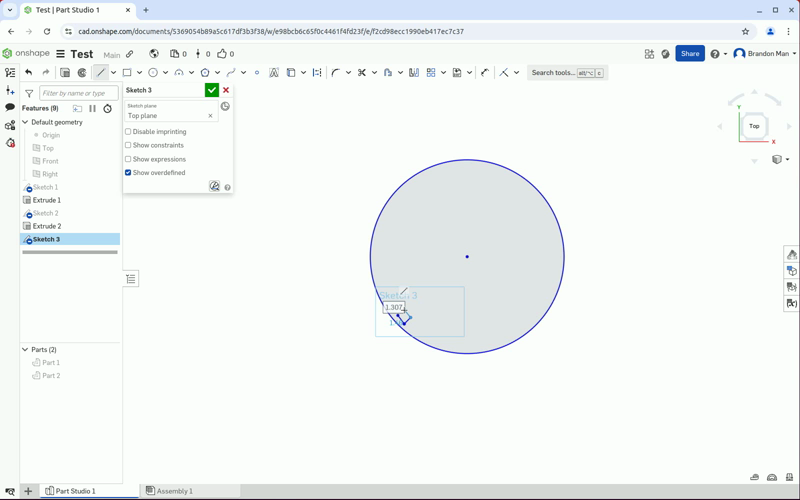
scroll(6)
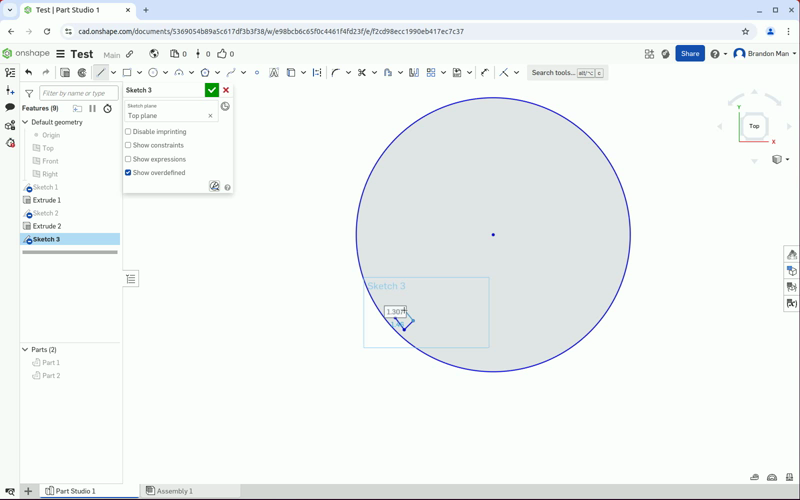
scroll(6)
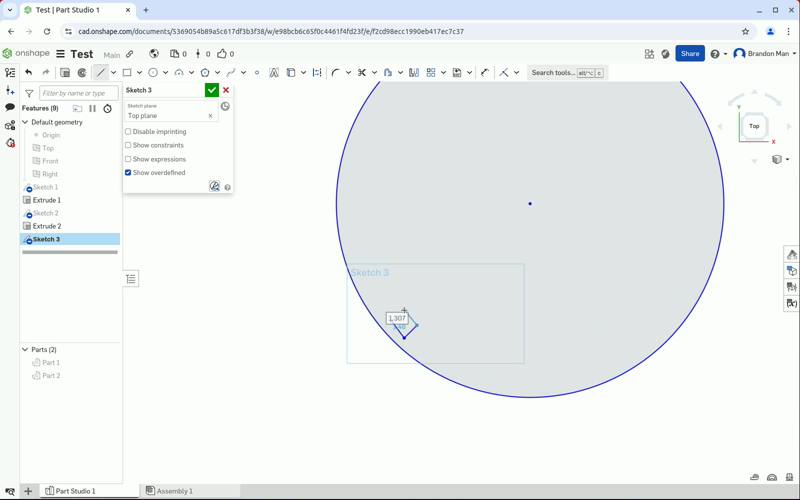
scroll(6)
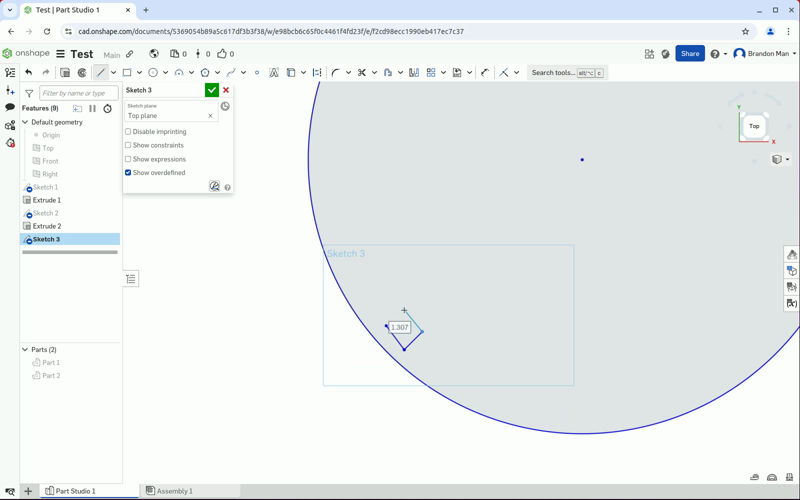
scroll(6)
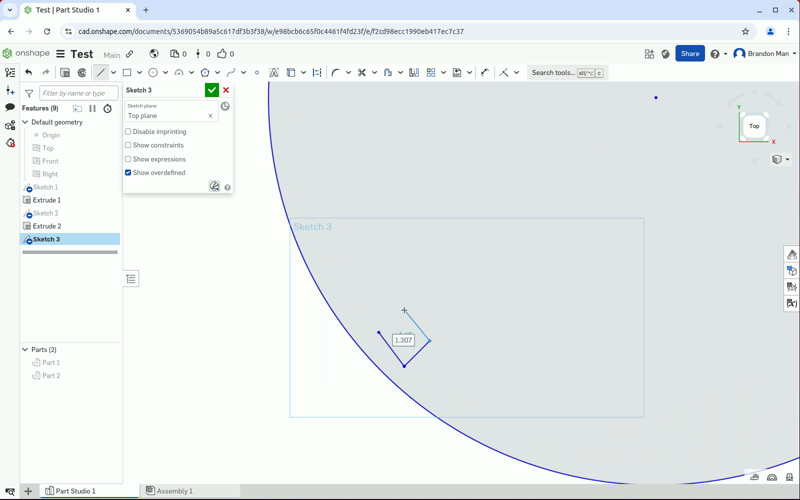
scroll(6)
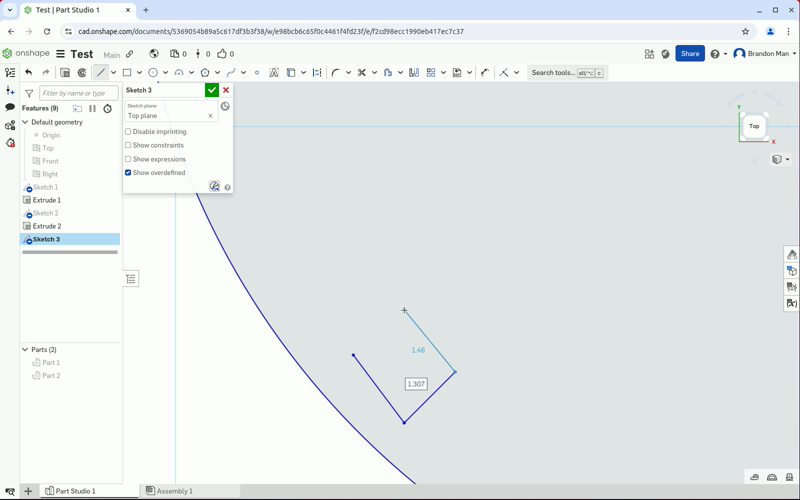
click(404, 309)
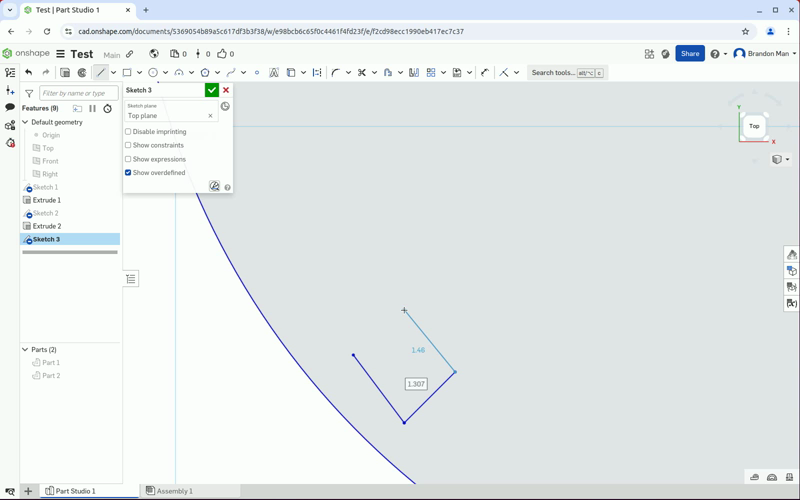
scroll(-6)
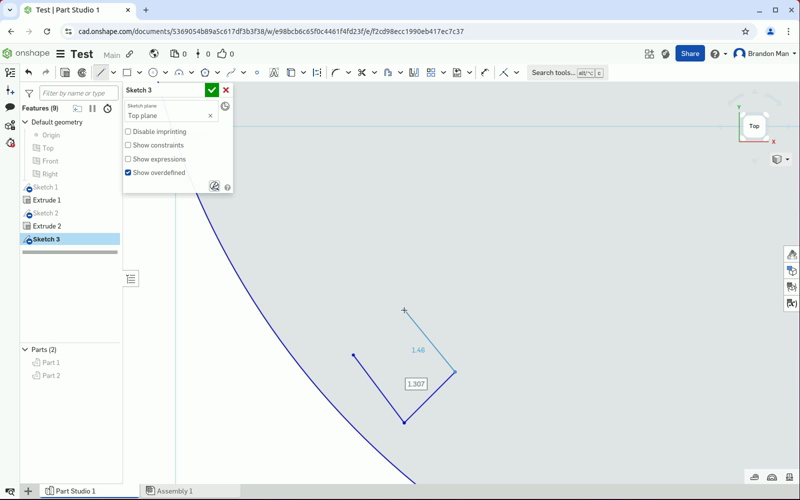
scroll(-6)
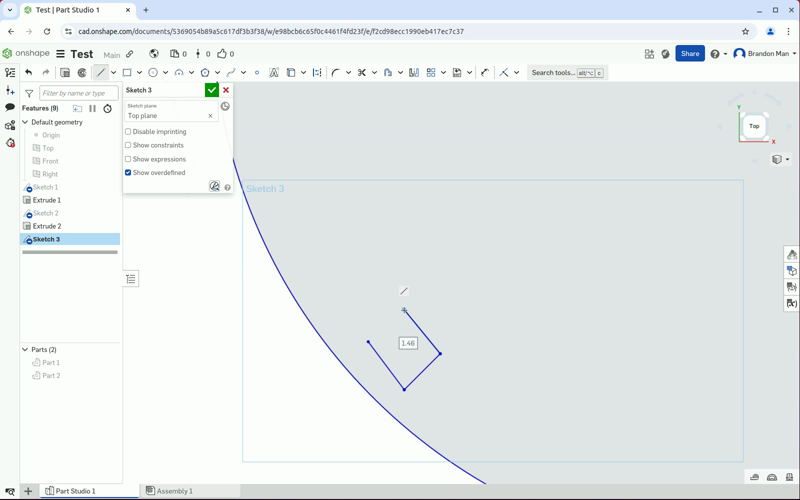
scroll(-6)
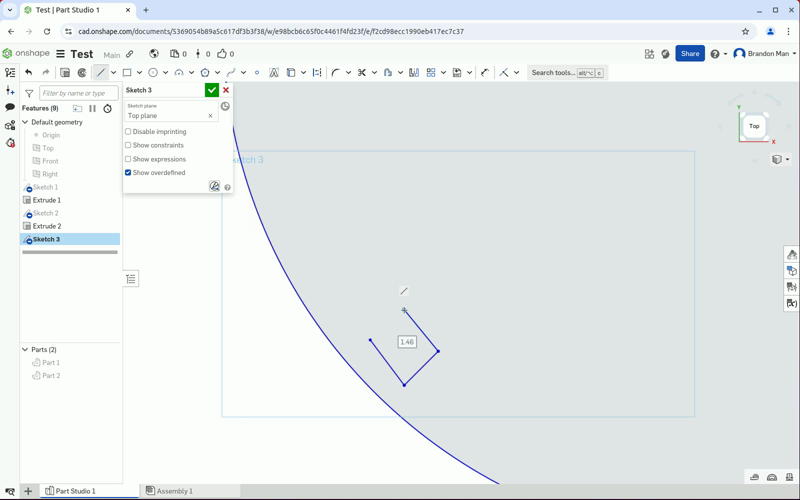
scroll(-6)
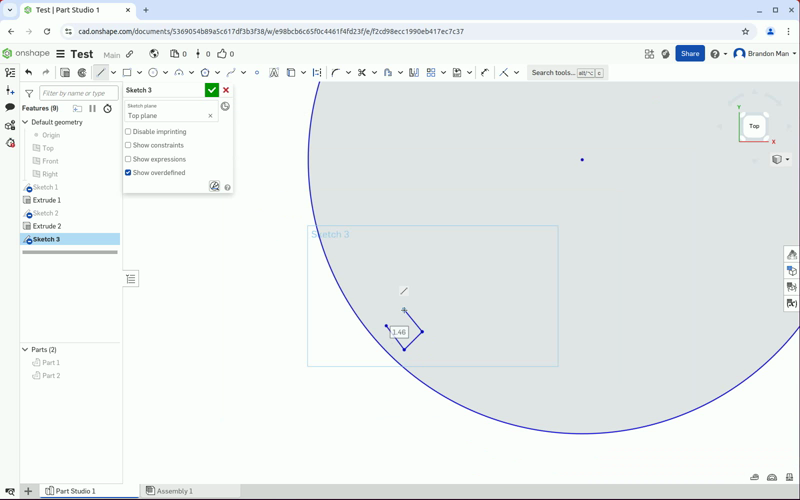
scroll(-6)
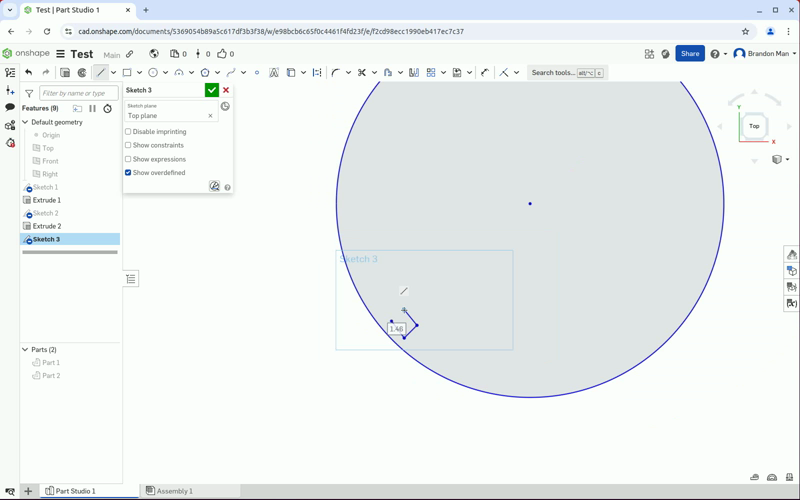
scroll(-6)
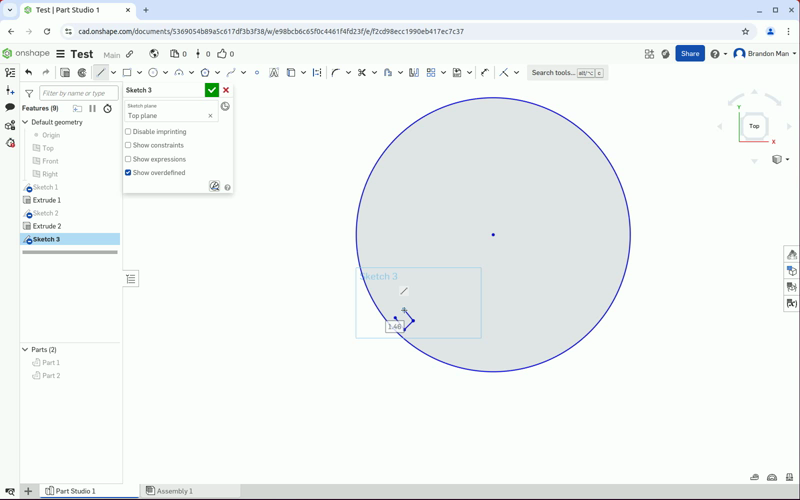
scroll(-6)
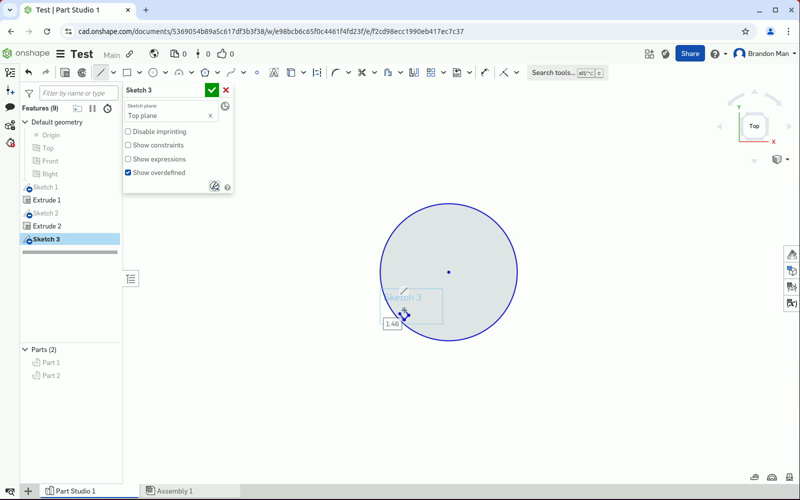
key_up(shift)
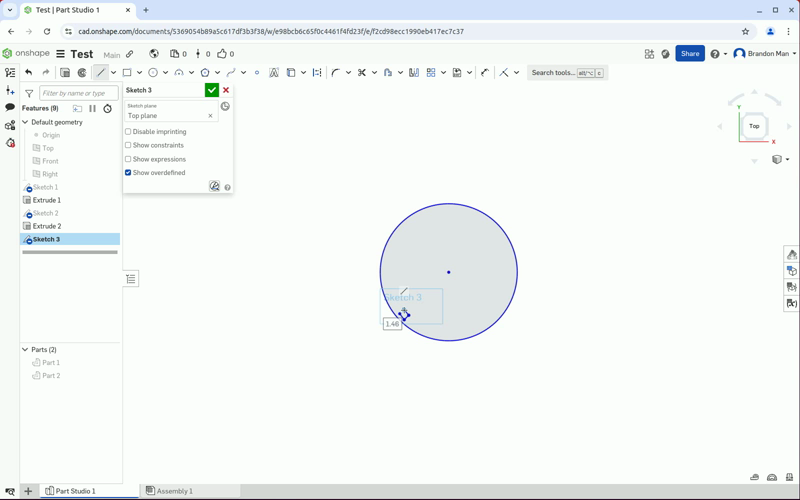
mouse_move(434, 309)
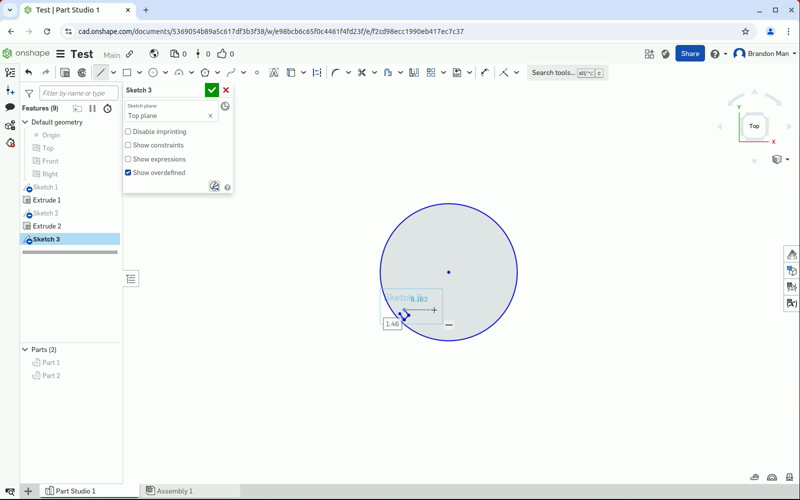
key_down(shift)
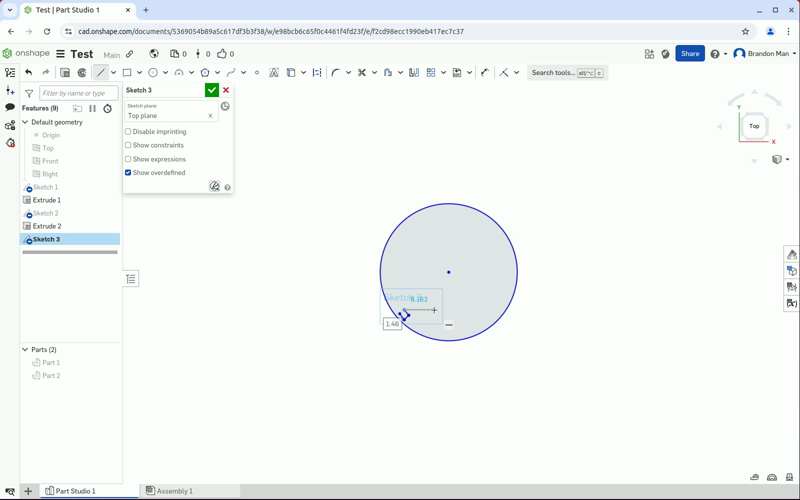
mouse_move(399, 313)
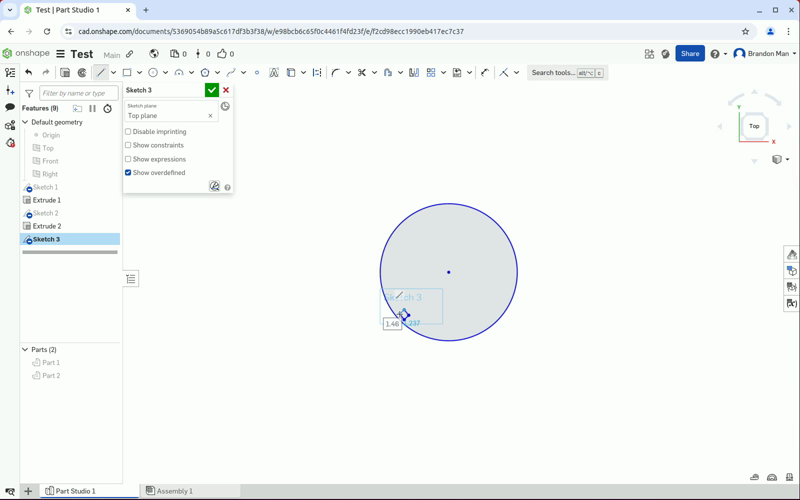
scroll(6)
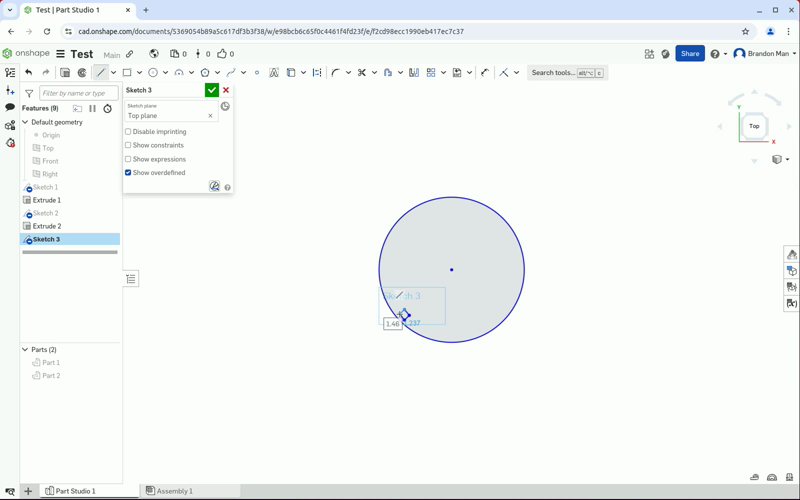
scroll(6)
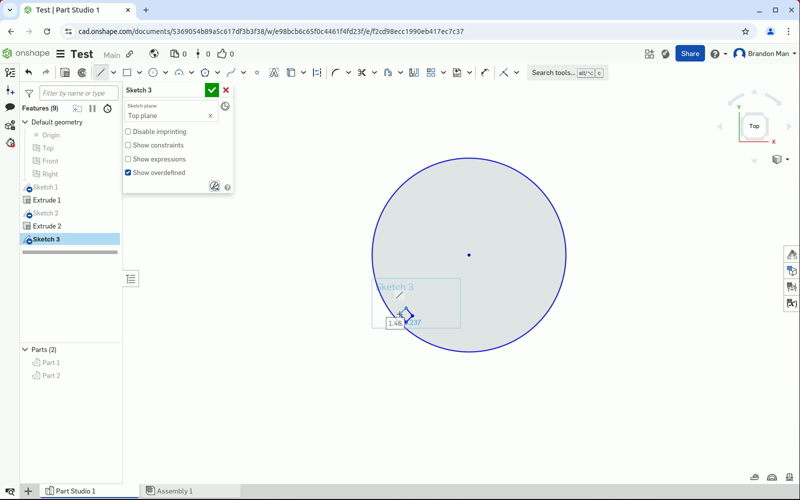
scroll(6)
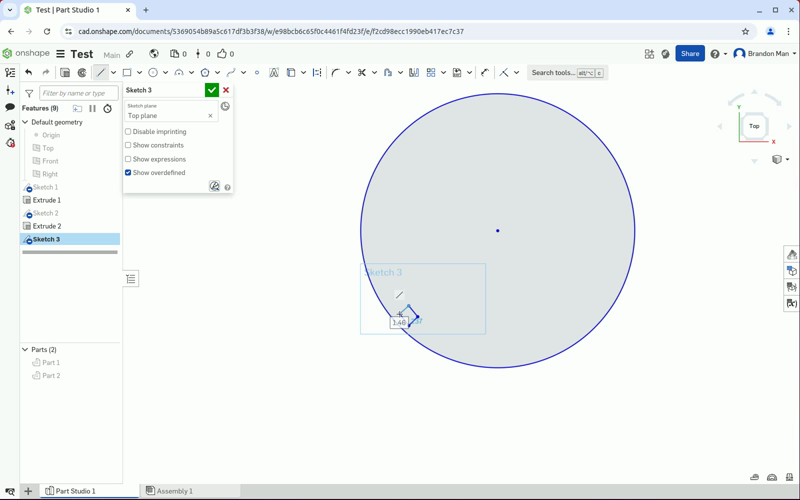
scroll(6)
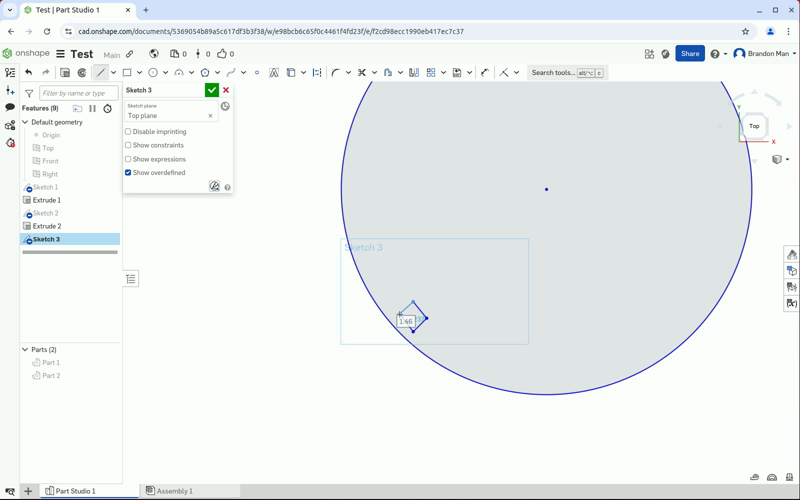
scroll(6)
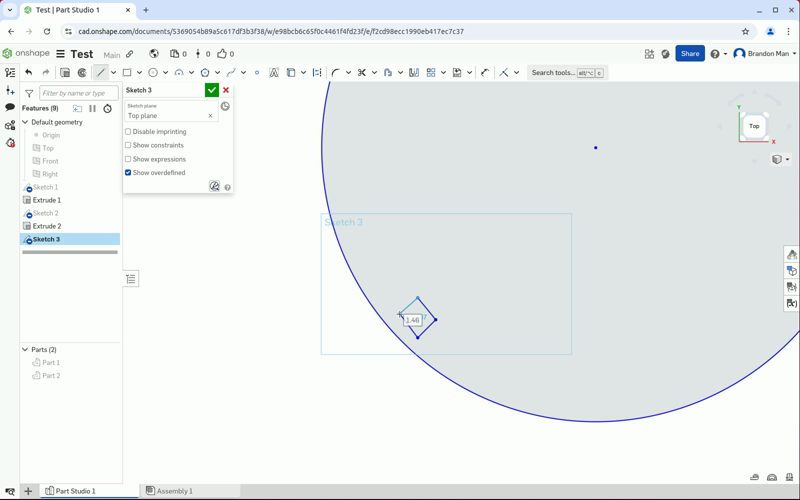
scroll(6)
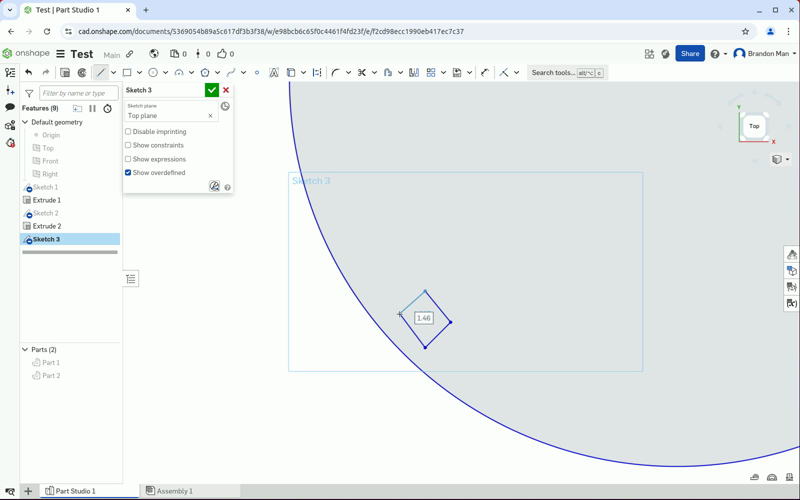
scroll(6)
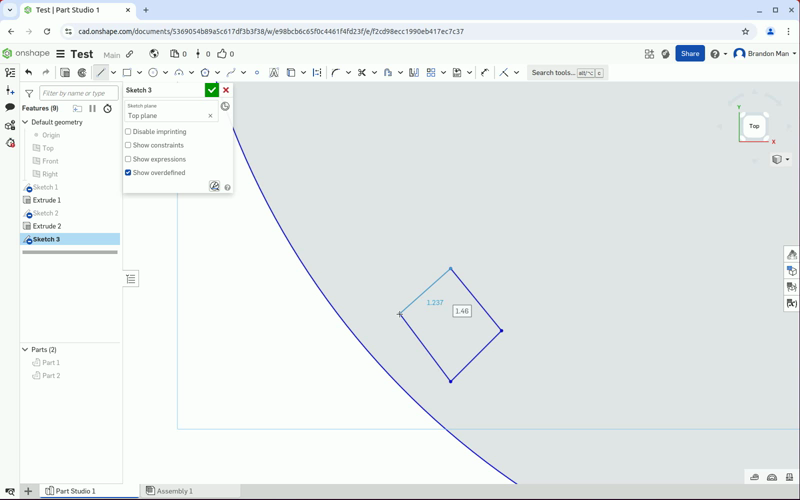
key_up(shift)
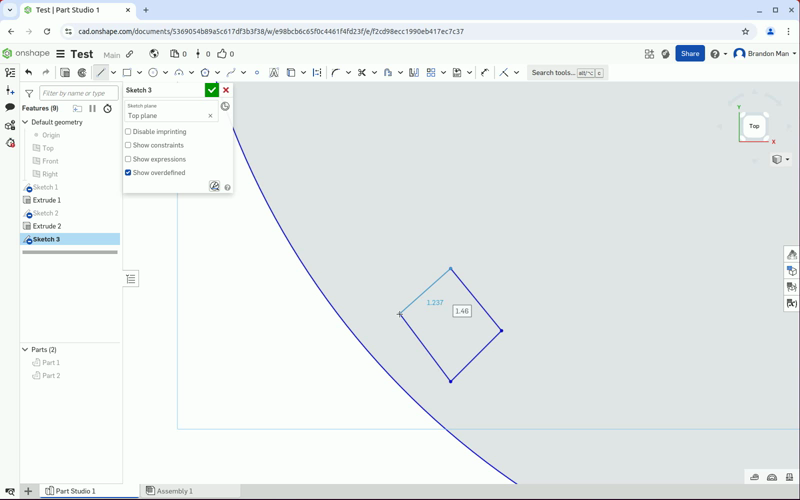
click(399, 313)
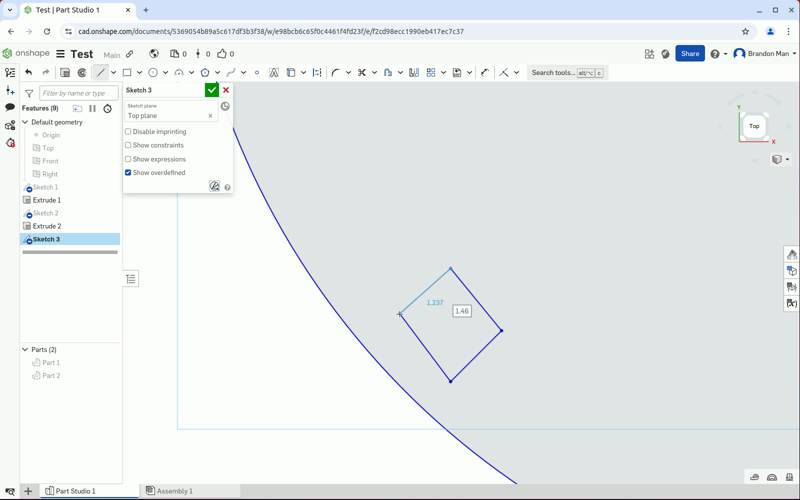
scroll(-6)
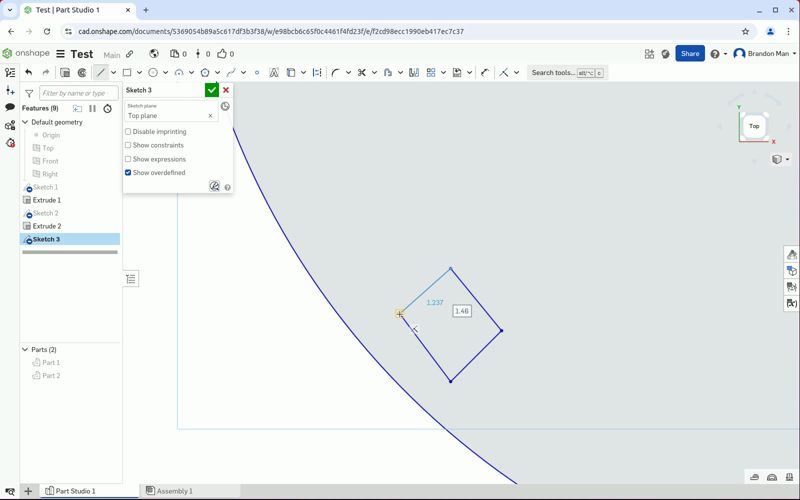
scroll(-6)
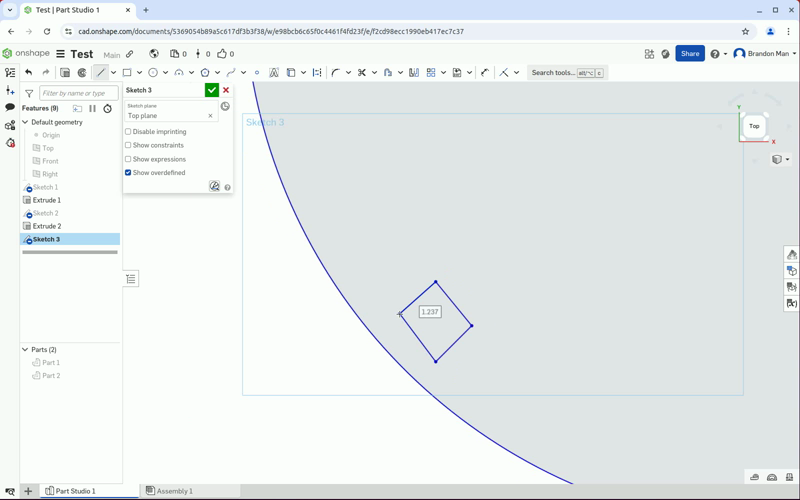
scroll(-6)
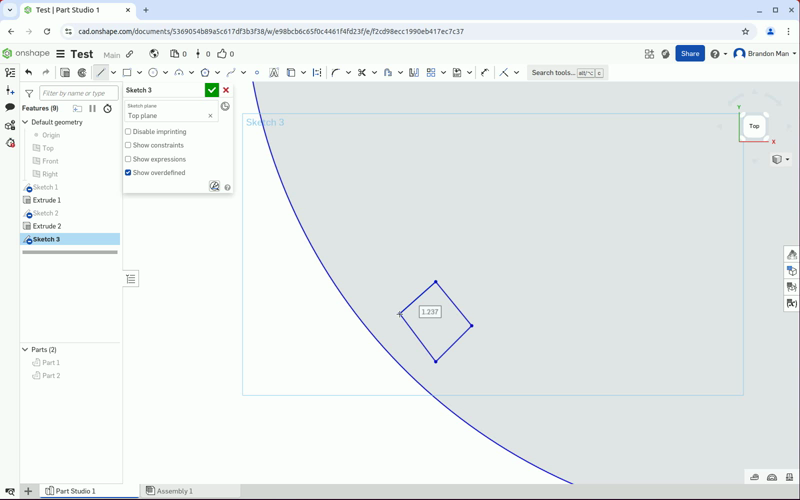
scroll(-6)
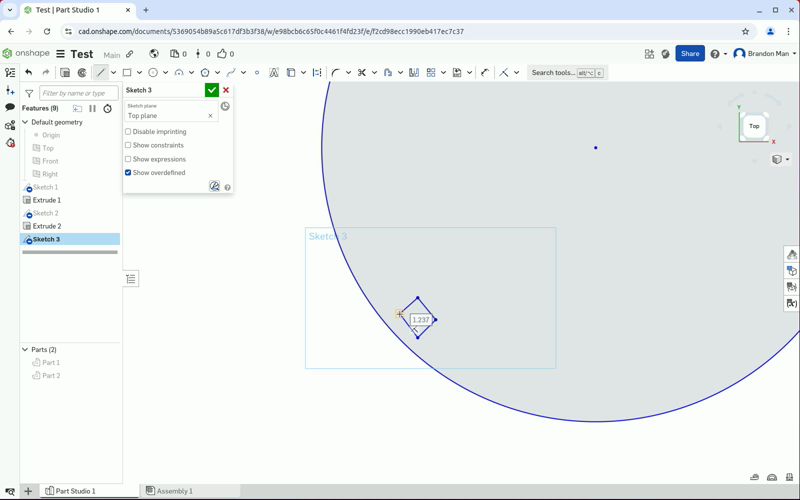
scroll(-6)
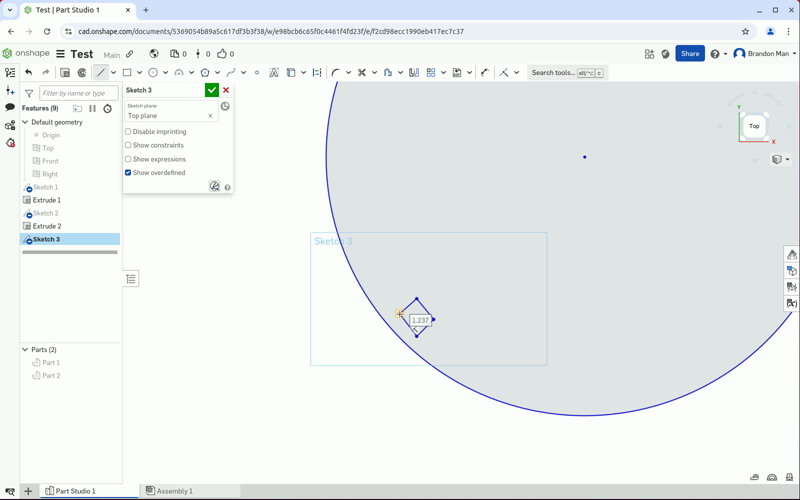
scroll(-6)
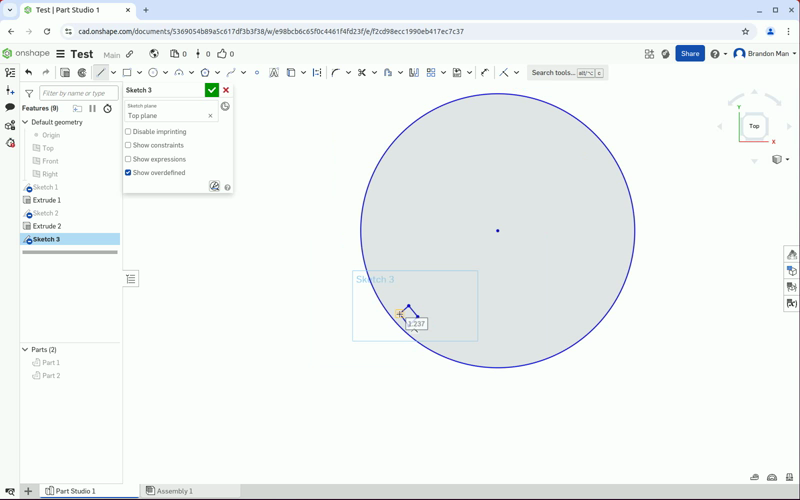
scroll(-6)
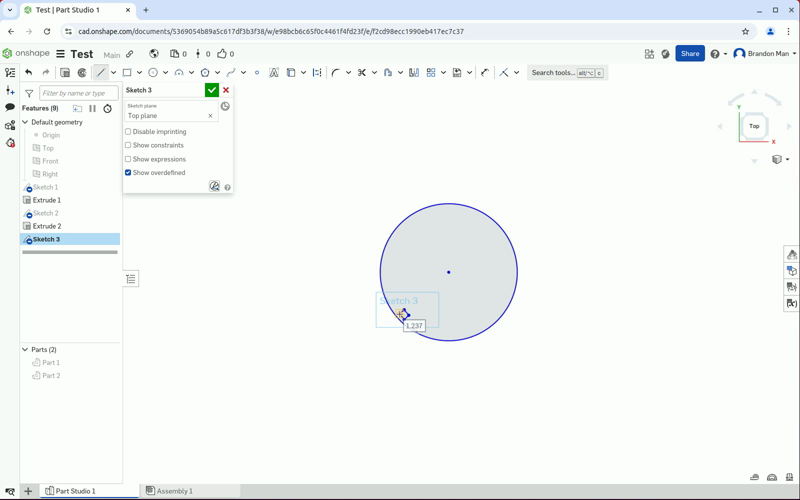
key(esc)
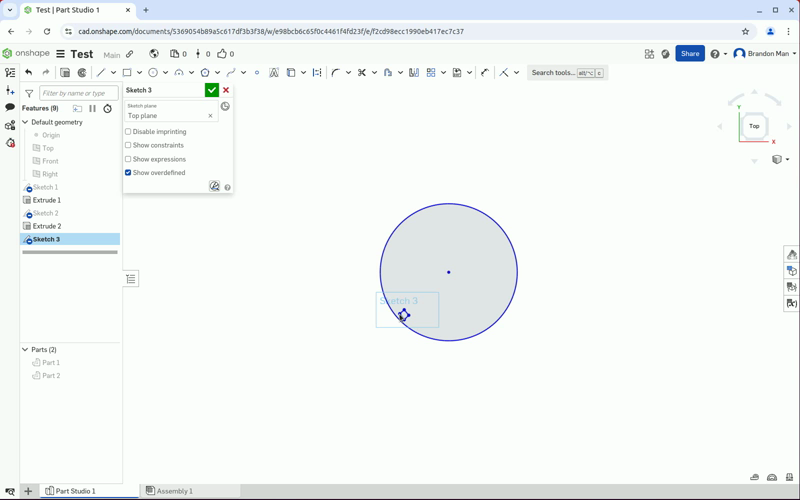
key(l)
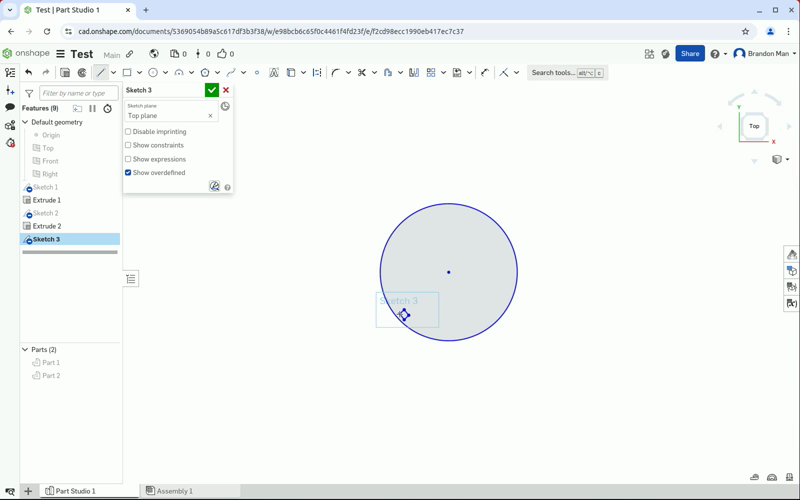
key_down(shift)
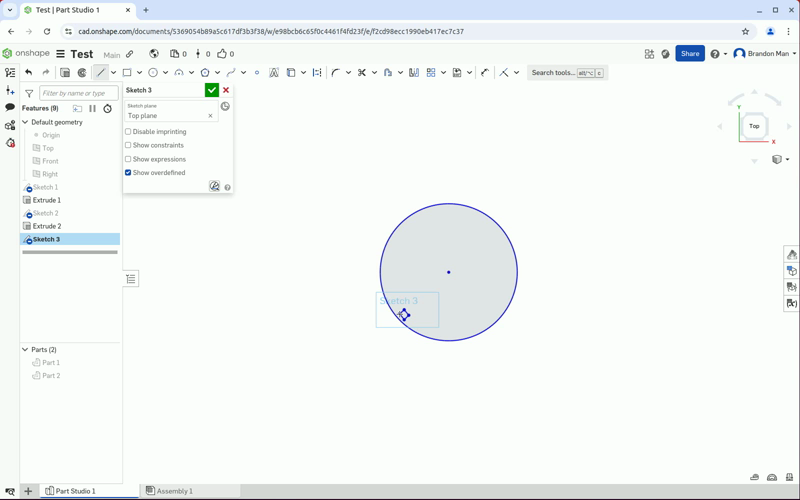
mouse_move(487, 315)
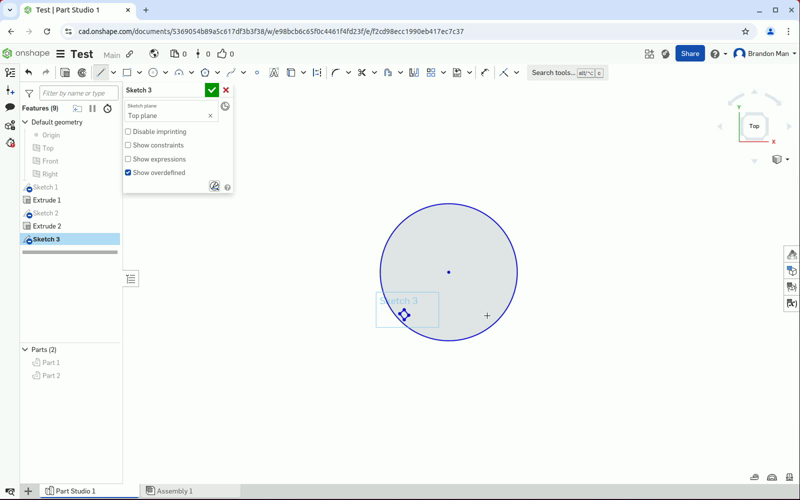
click(487, 315)
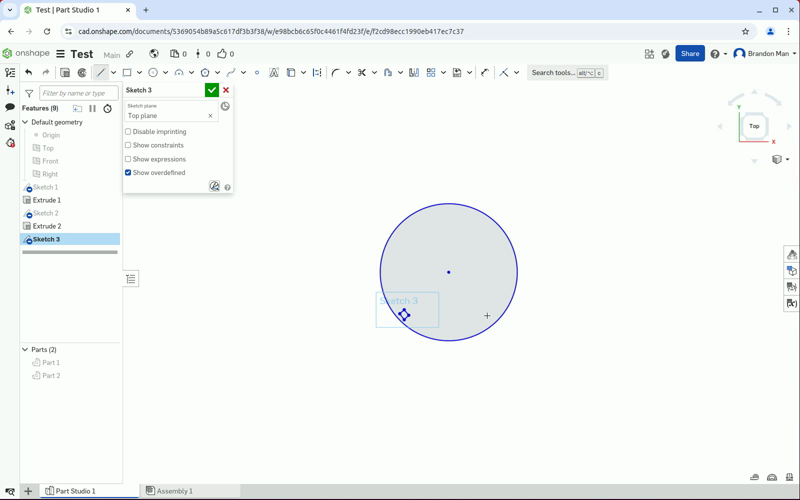
key_up(shift)
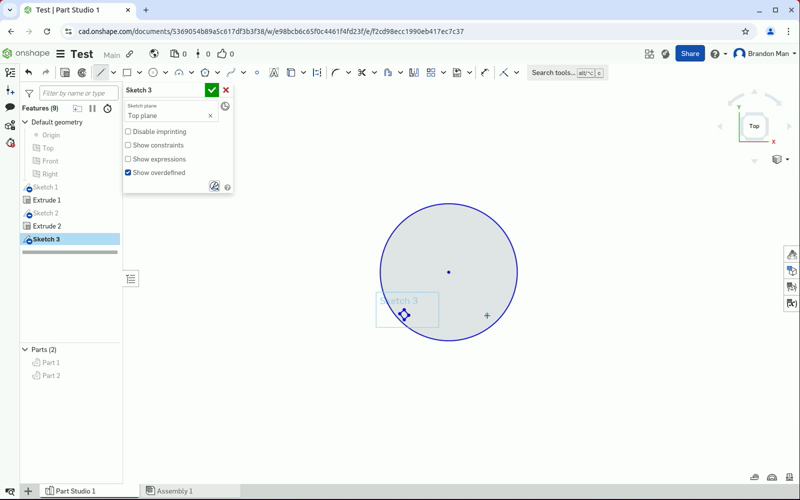
key_down(shift)
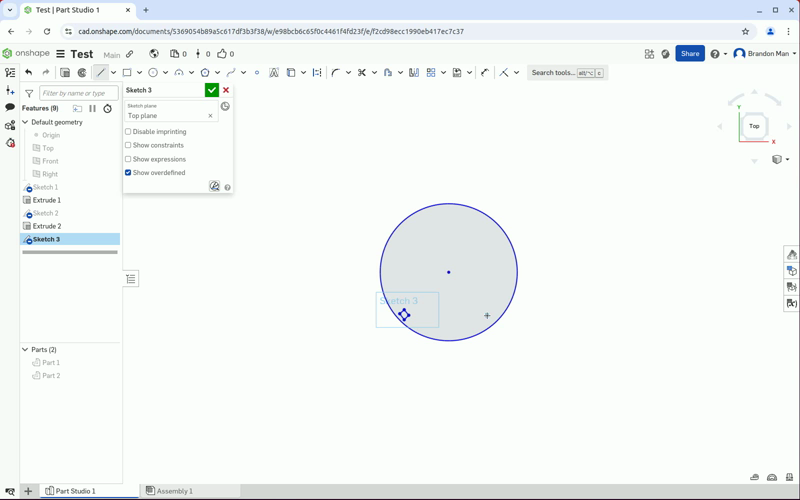
mouse_move(517, 315)
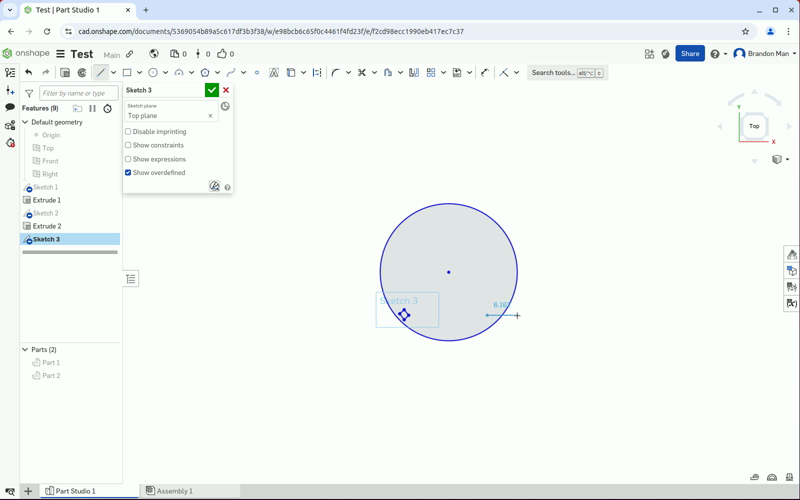
mouse_move(491, 319)
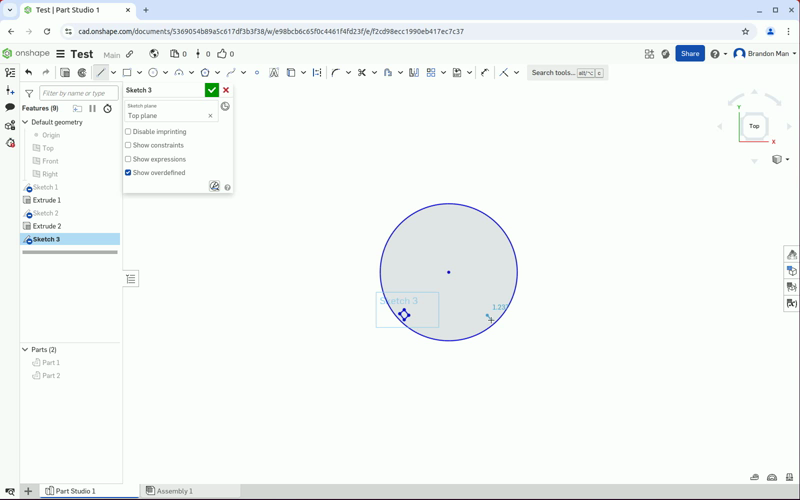
scroll(6)
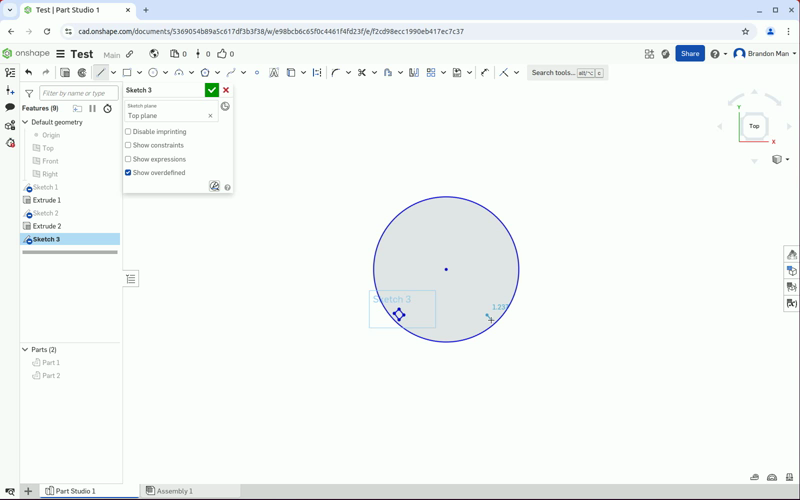
scroll(6)
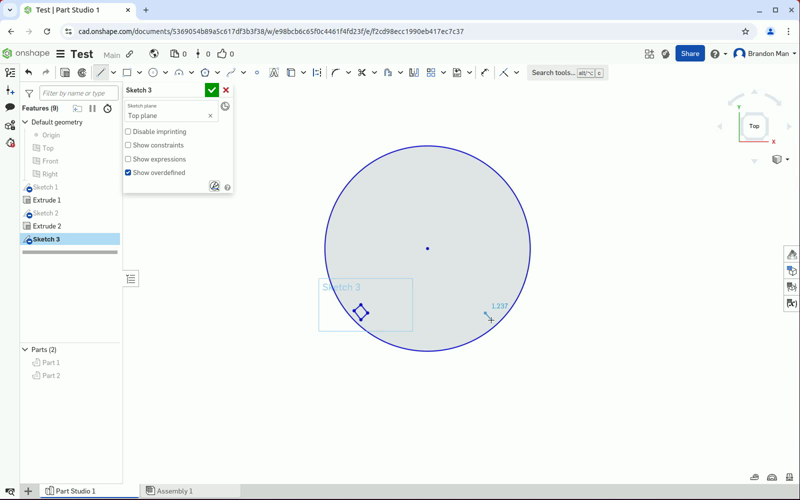
scroll(6)
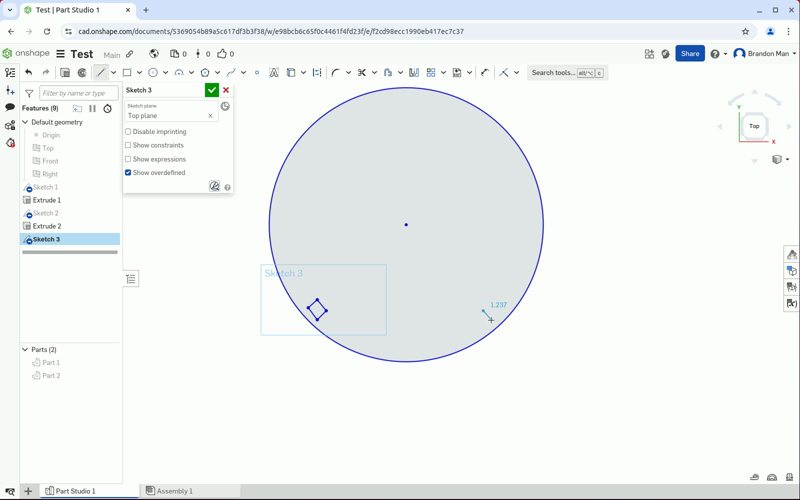
scroll(6)
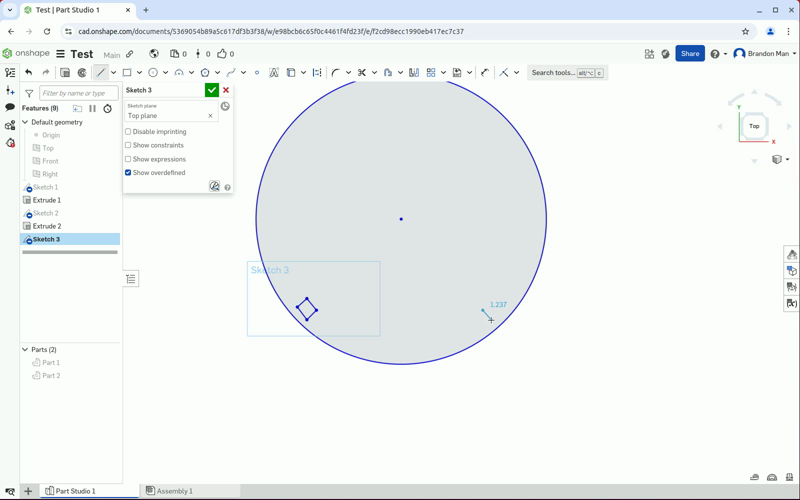
scroll(6)
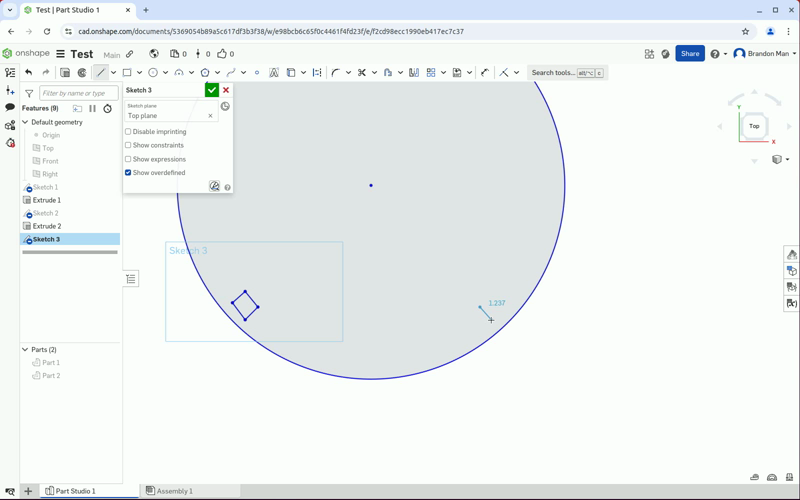
scroll(6)
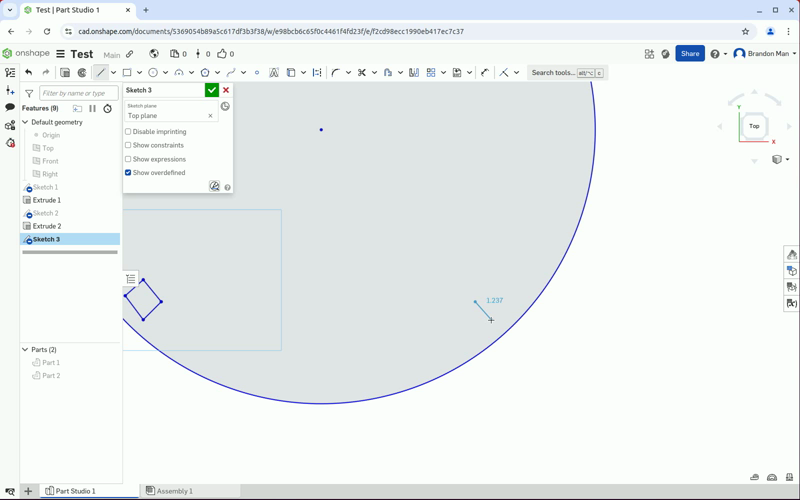
scroll(6)
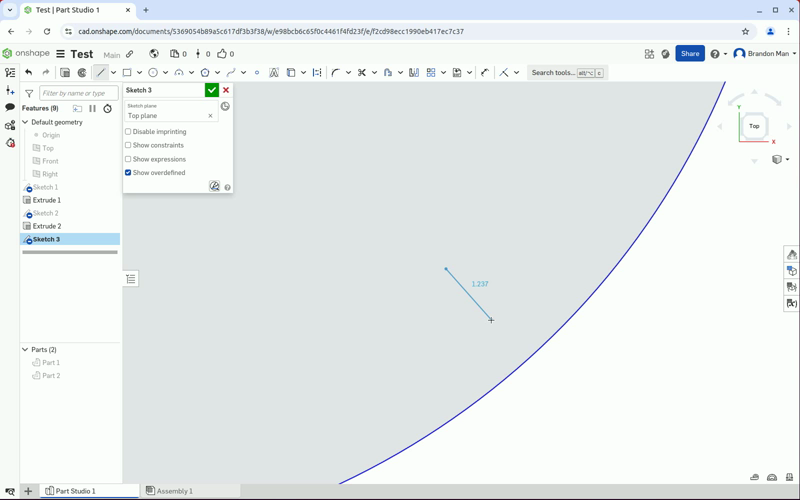
click(491, 319)
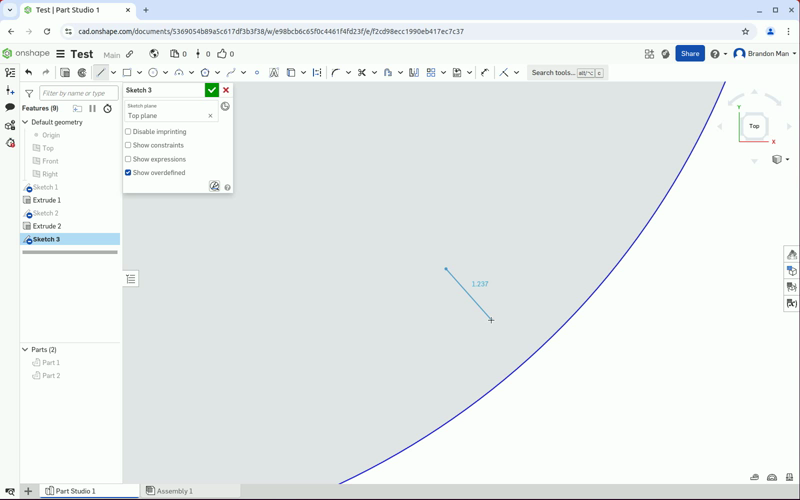
scroll(-6)
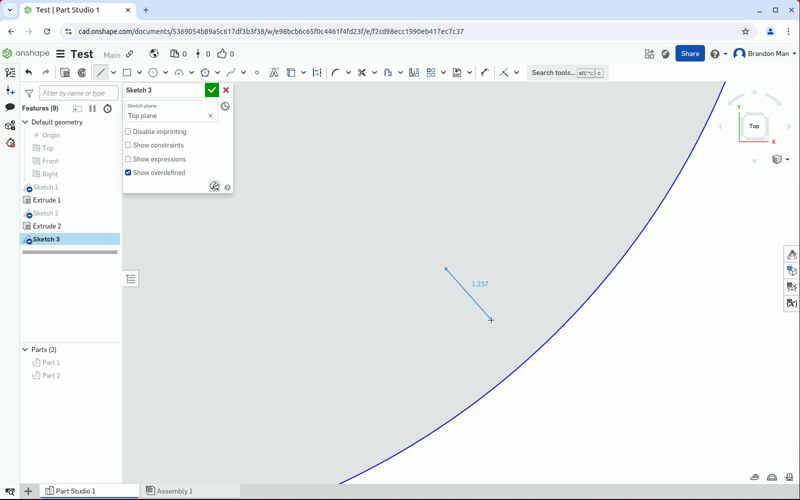
scroll(-6)
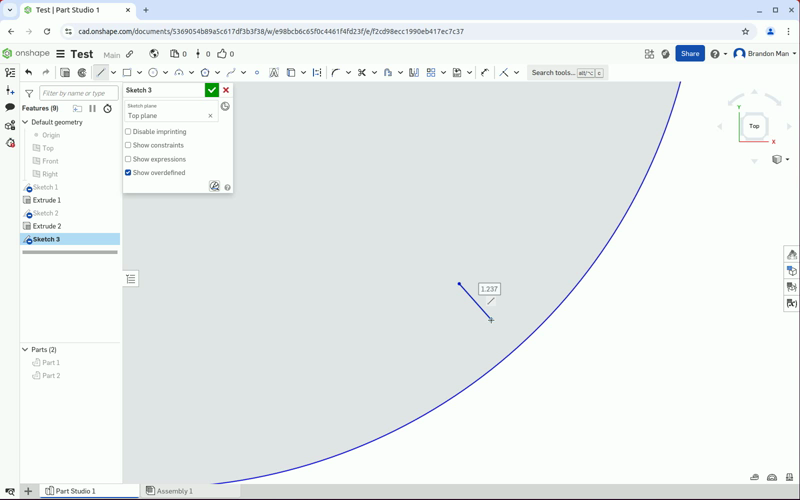
scroll(-6)
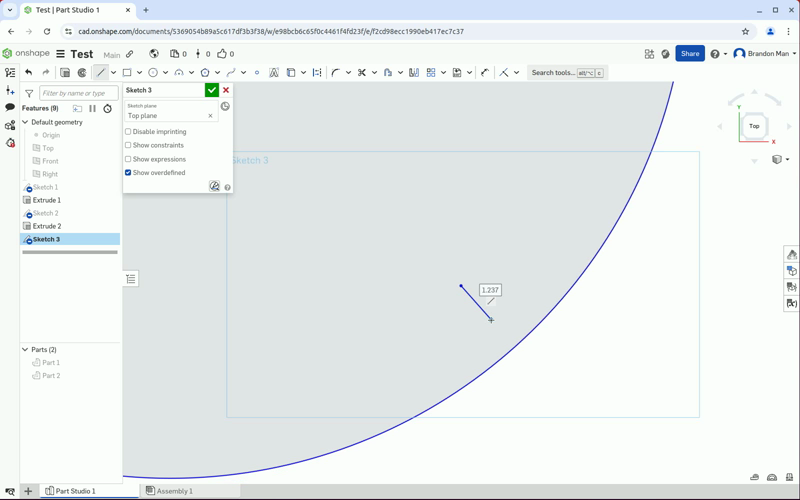
scroll(-6)
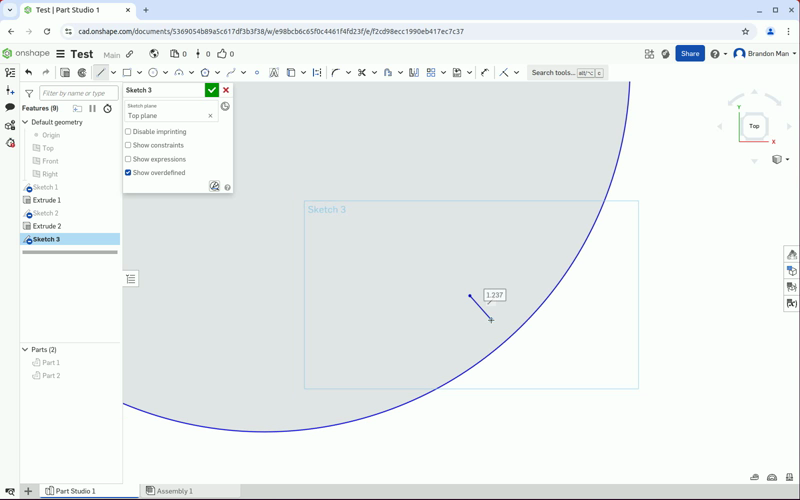
scroll(-6)
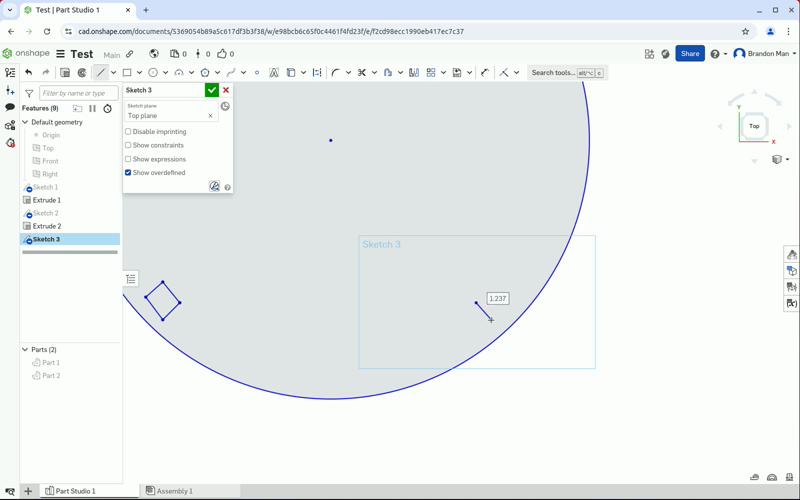
scroll(-6)
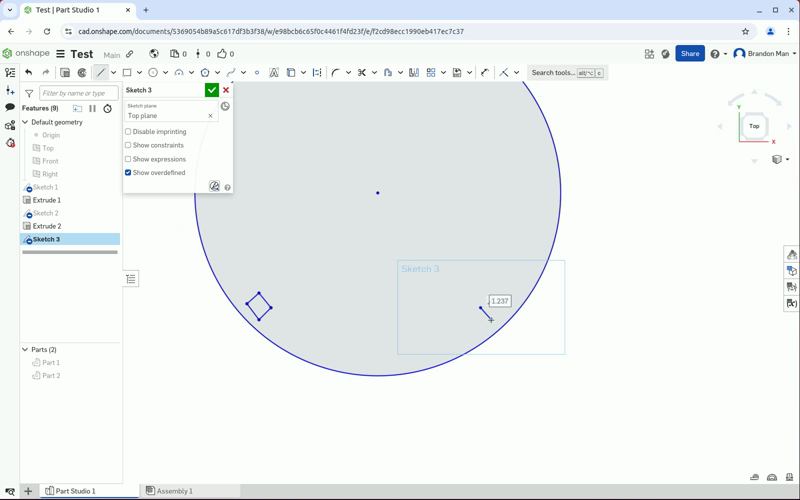
scroll(-6)
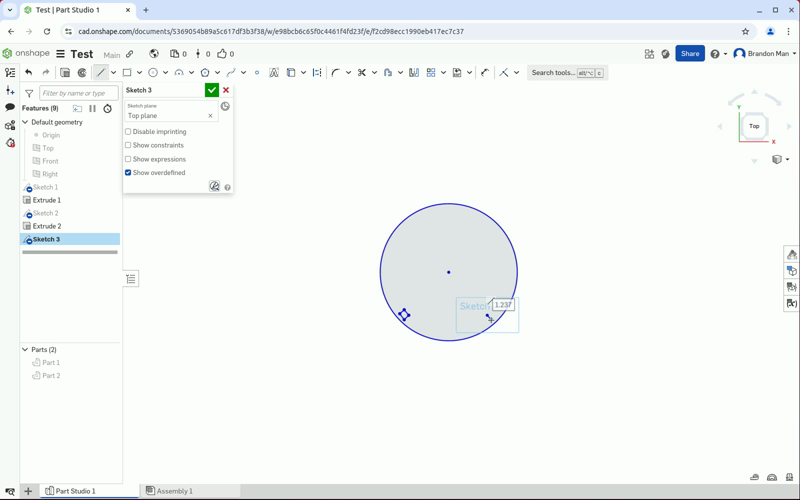
key_up(shift)
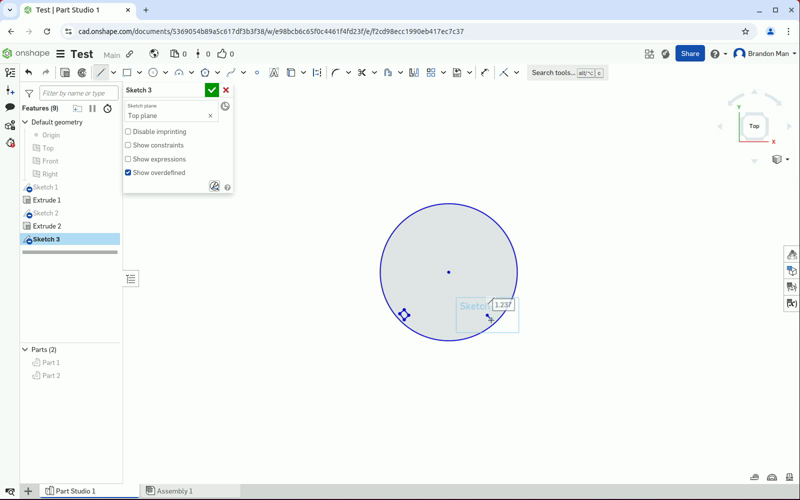
key_down(shift)
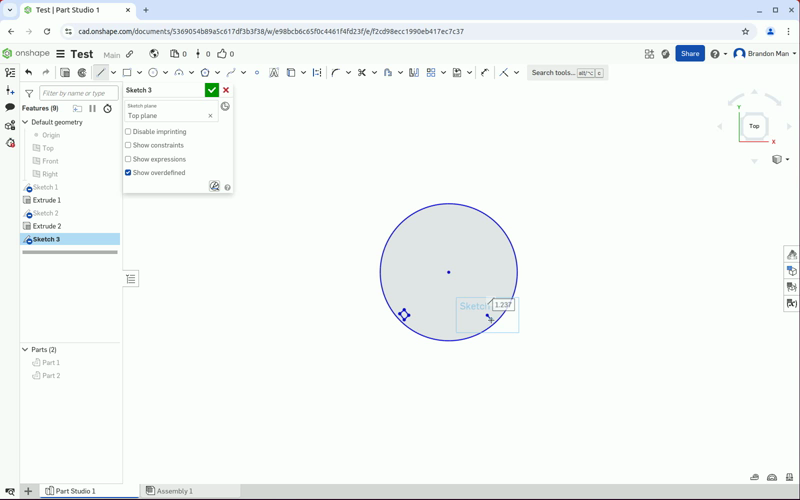
mouse_move(521, 319)
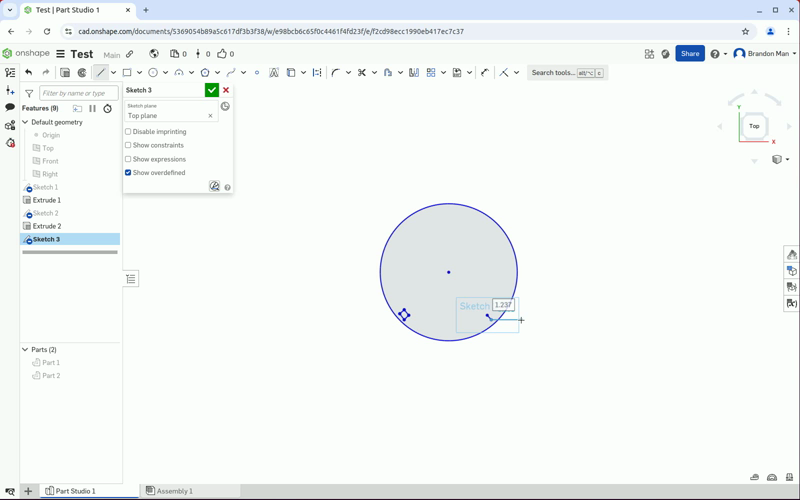
mouse_move(495, 313)
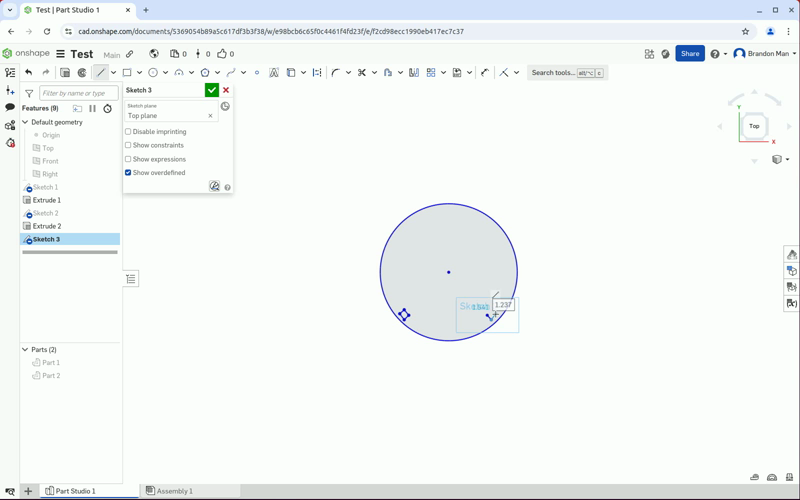
scroll(6)
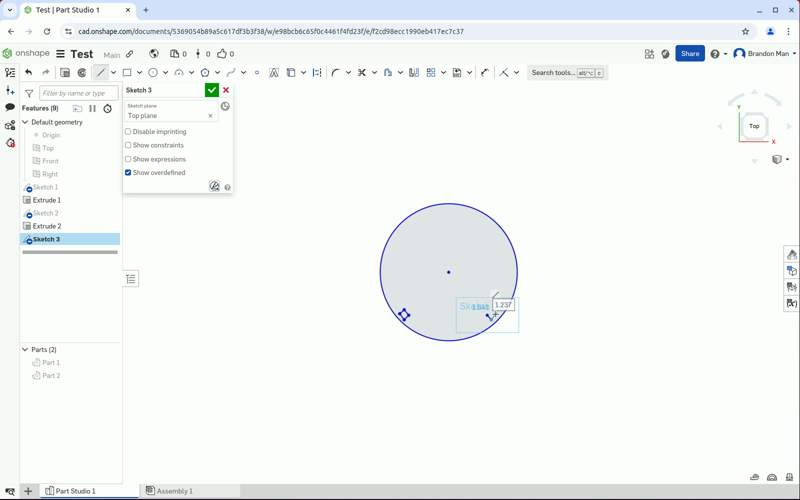
scroll(6)
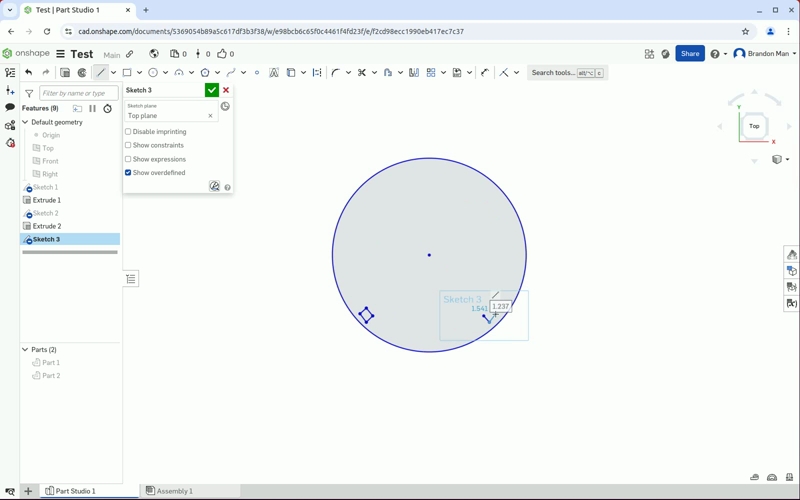
scroll(6)
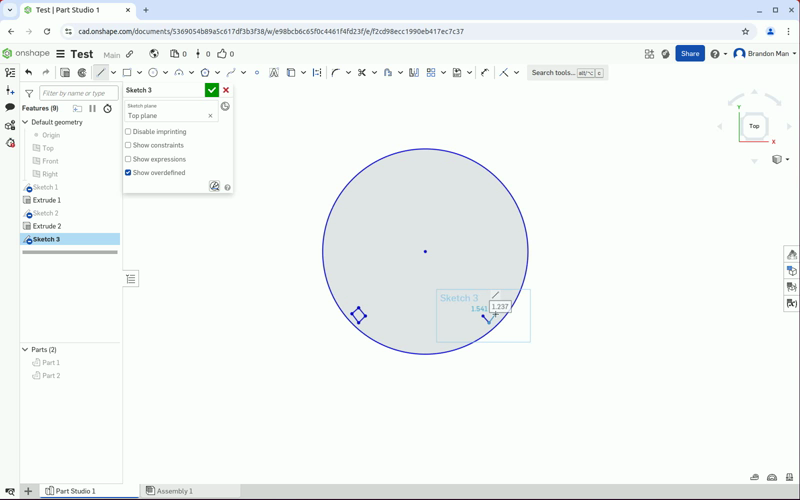
scroll(6)
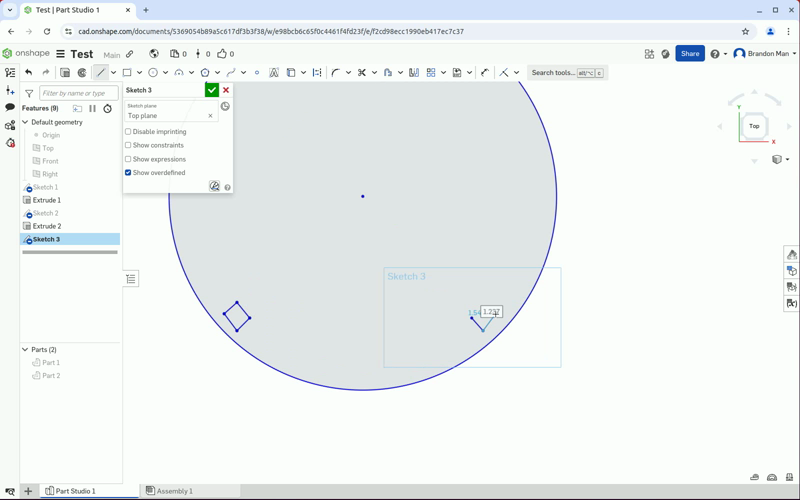
scroll(6)
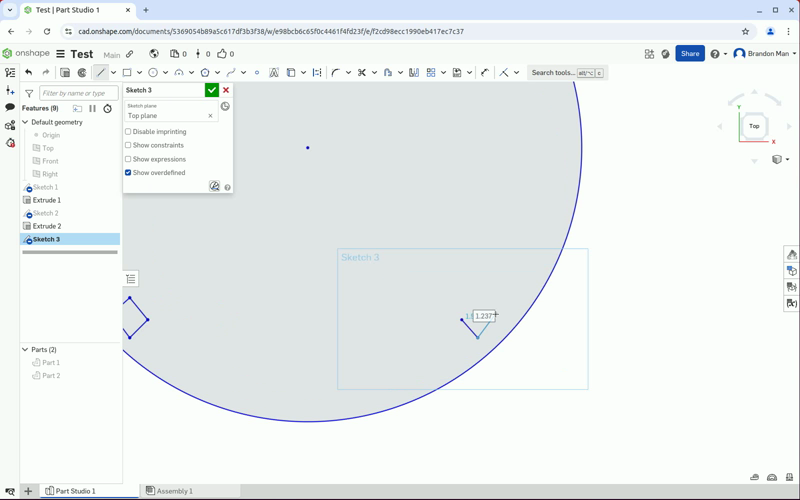
scroll(6)
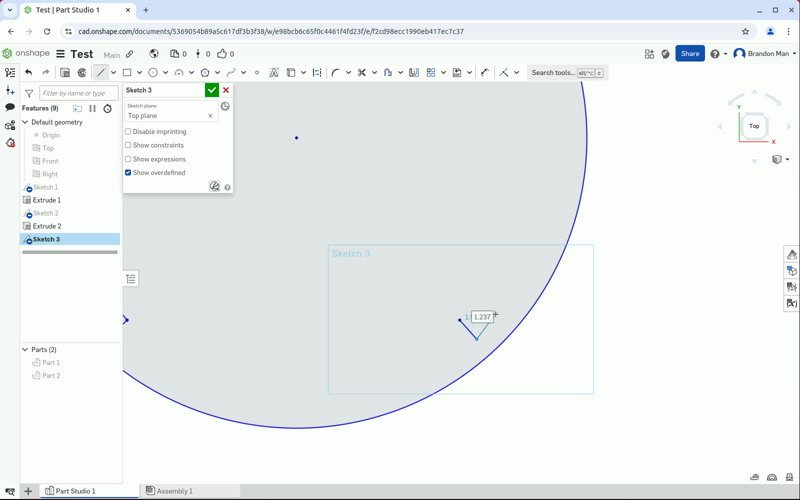
scroll(6)
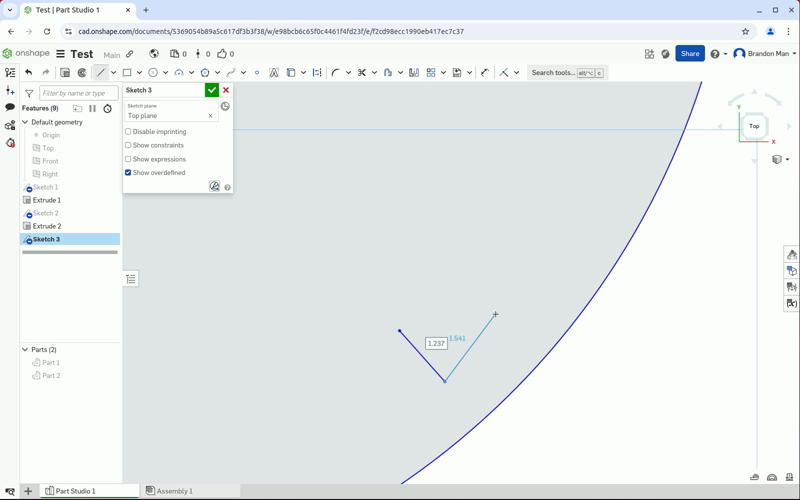
click(495, 313)
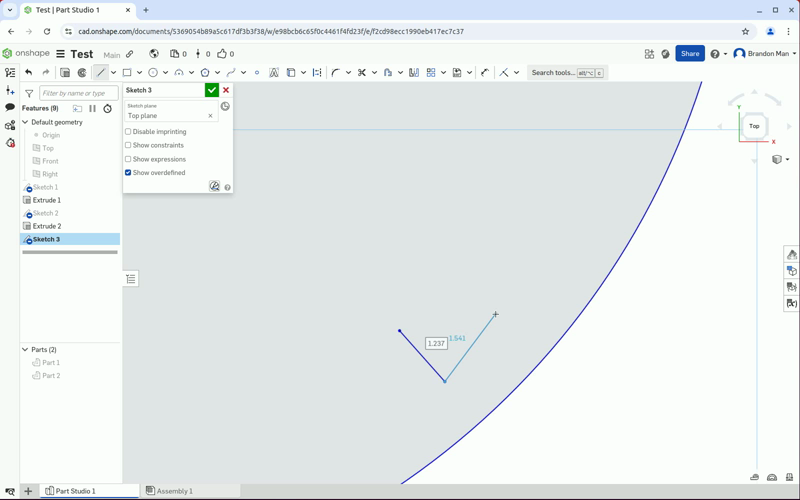
scroll(-6)
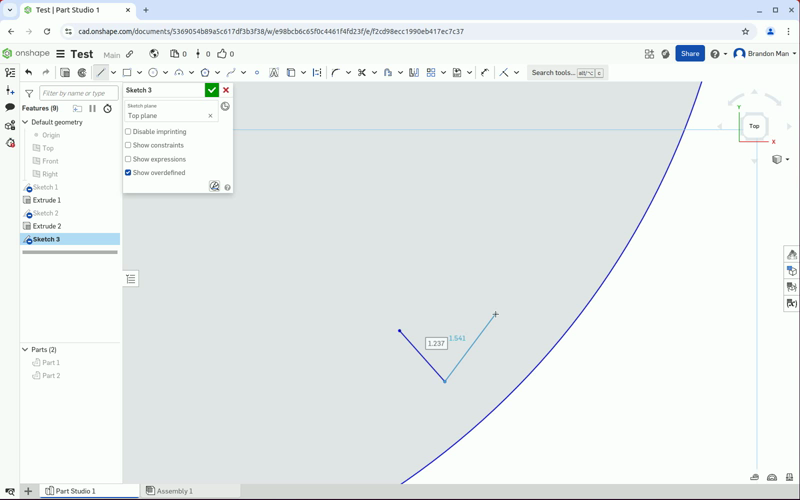
scroll(-6)
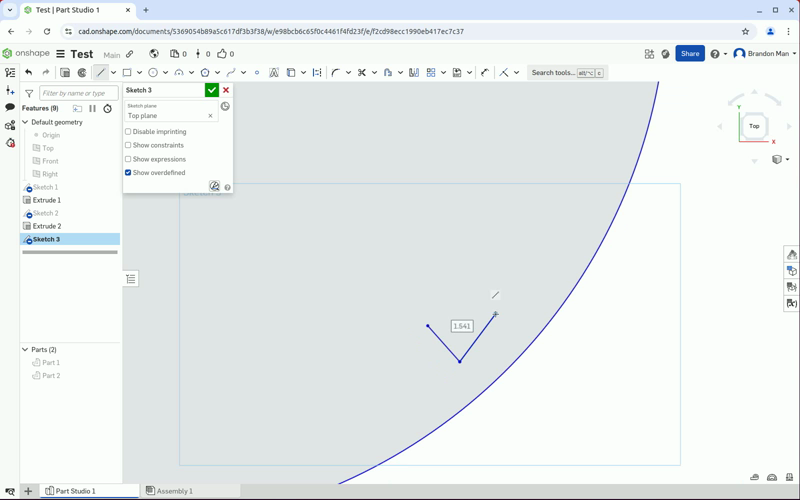
scroll(-6)
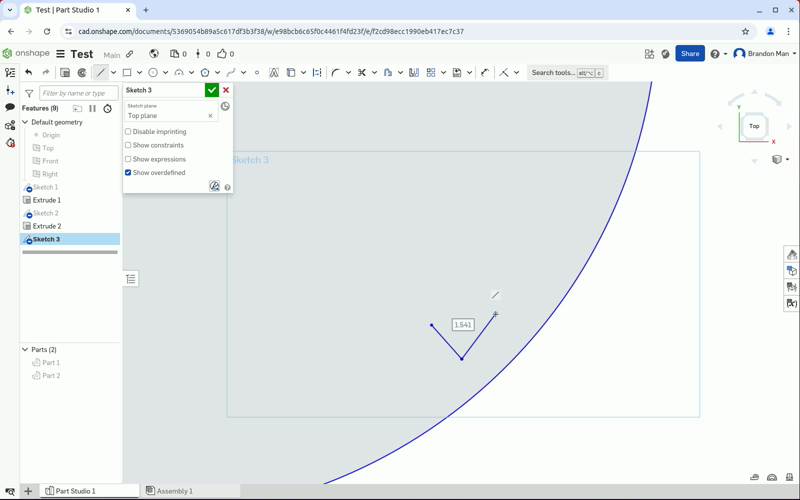
scroll(-6)
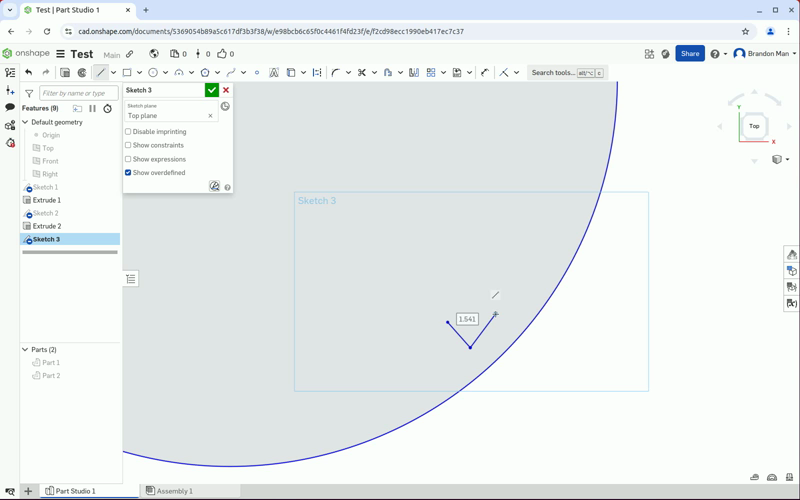
scroll(-6)
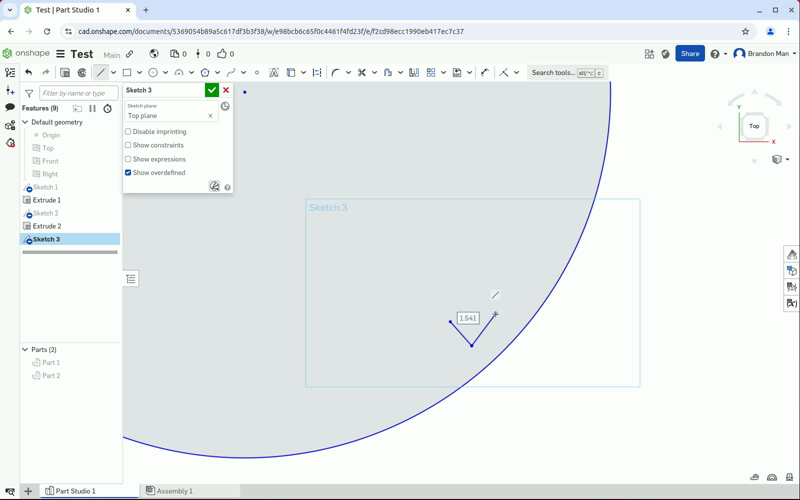
scroll(-6)
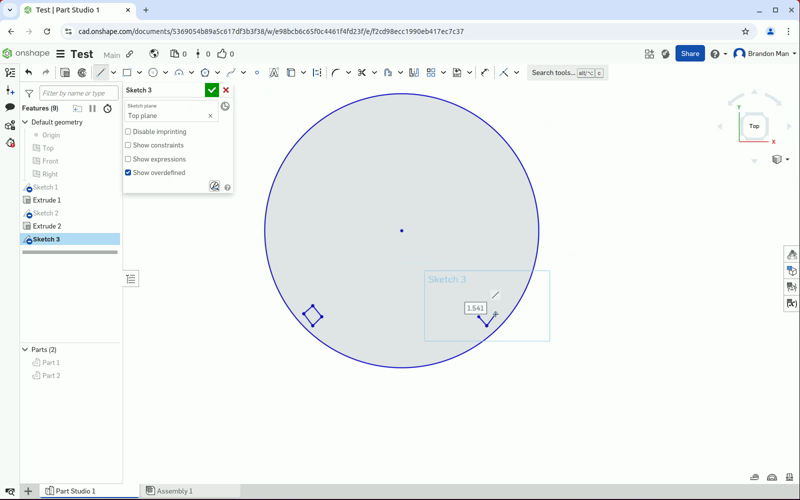
scroll(-6)
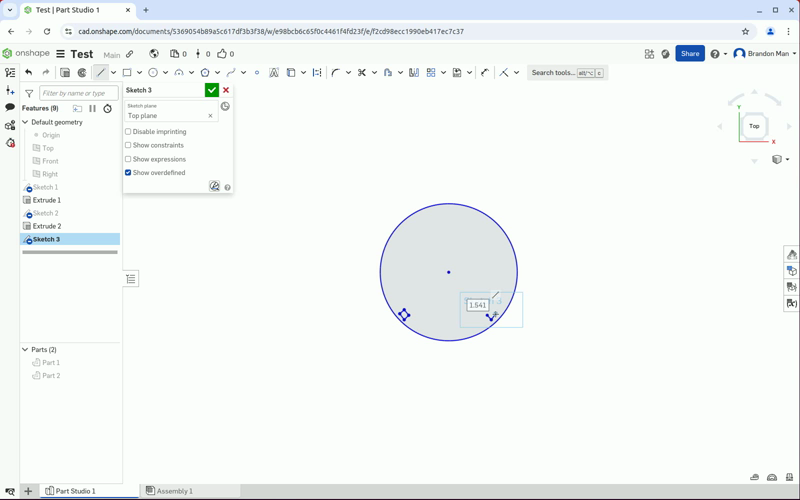
key_up(shift)
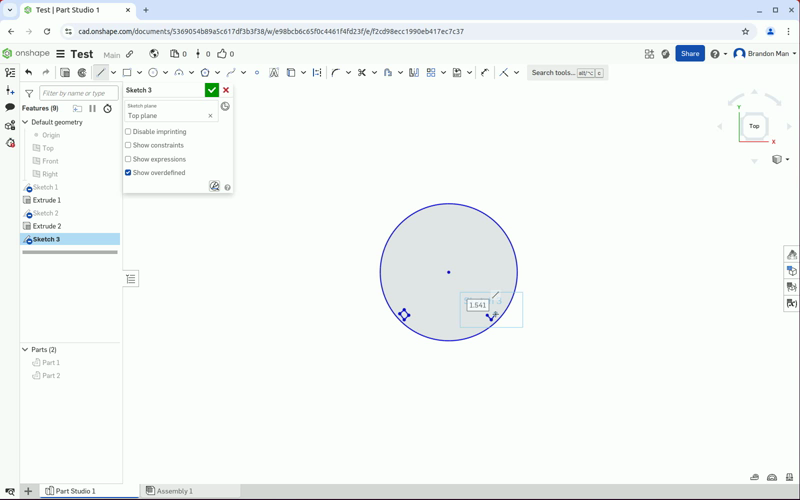
key_down(shift)
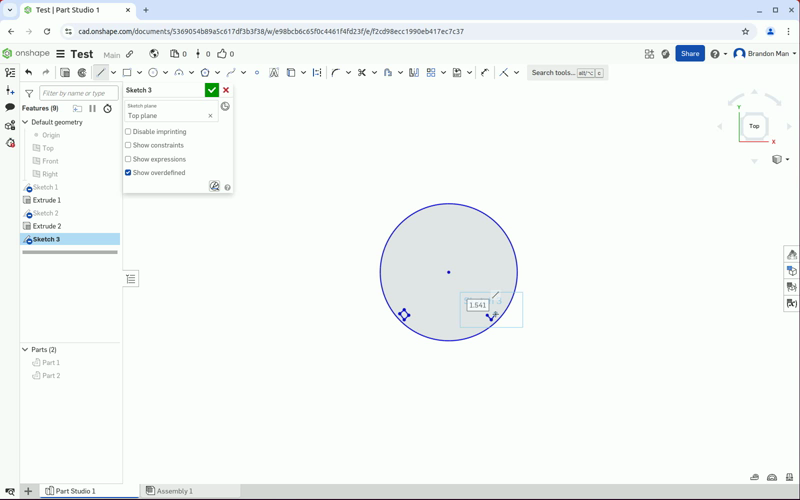
mouse_move(525, 313)
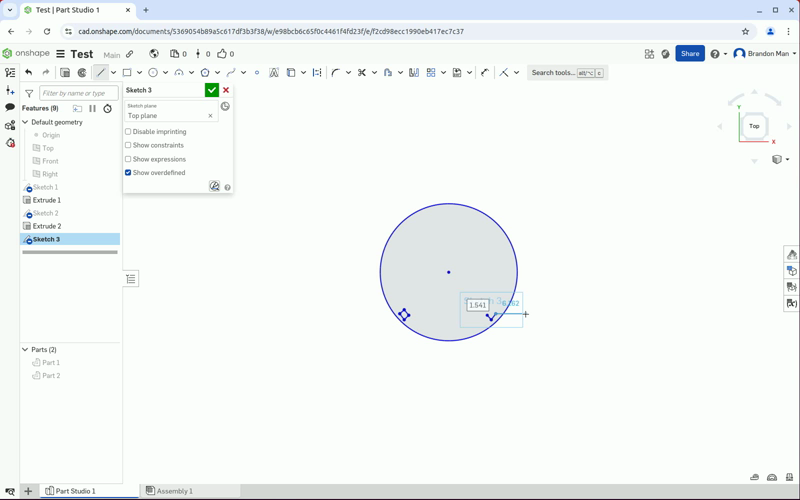
mouse_move(491, 309)
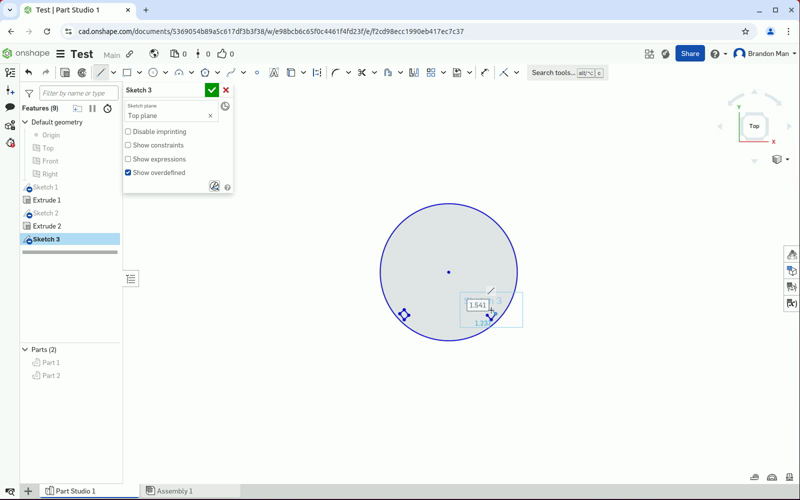
scroll(6)
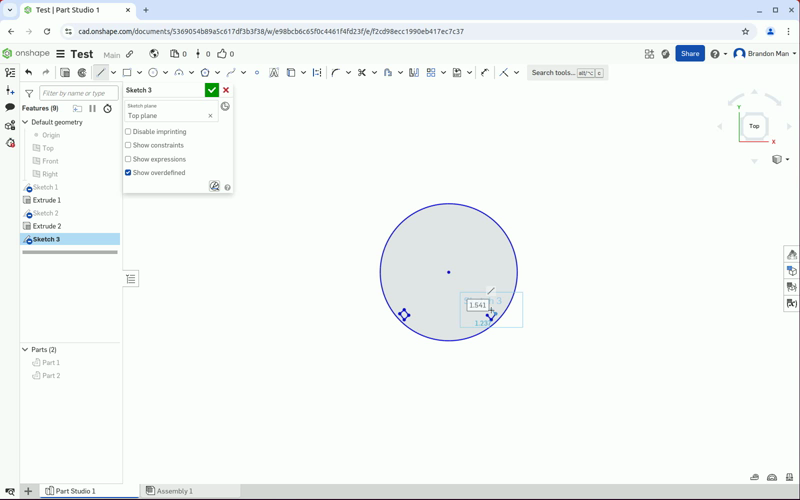
scroll(6)
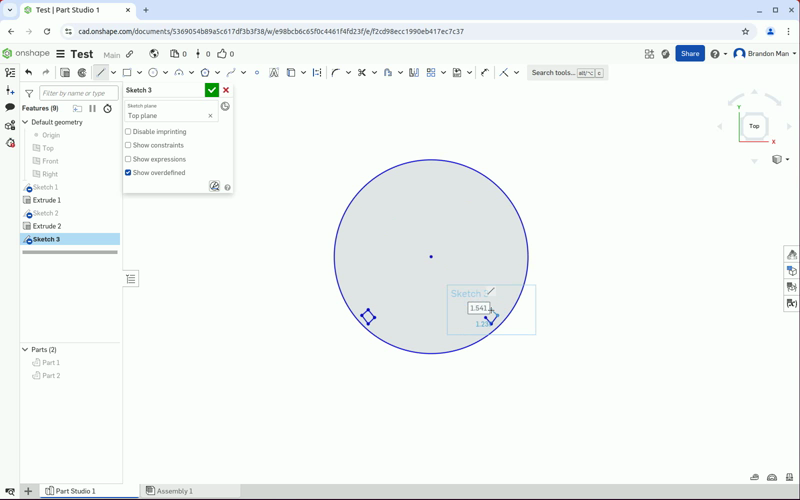
scroll(6)
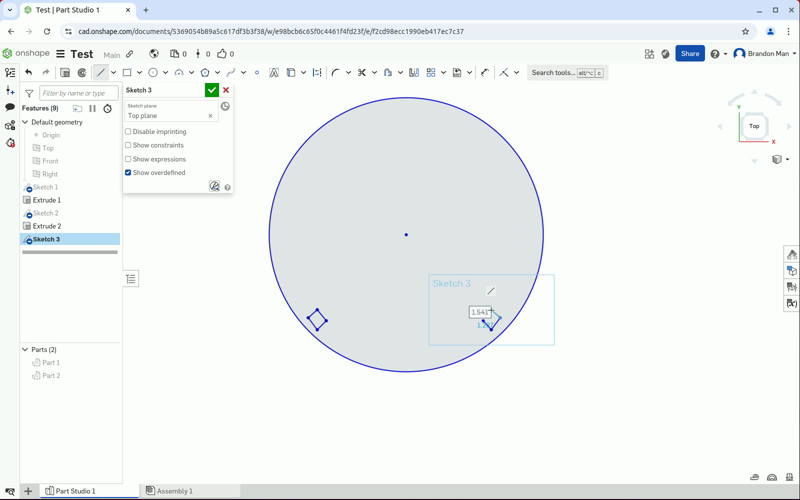
scroll(6)
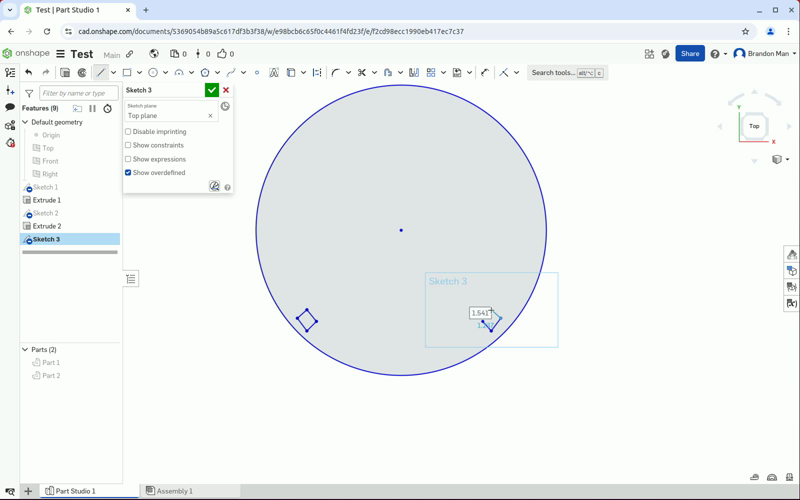
scroll(6)
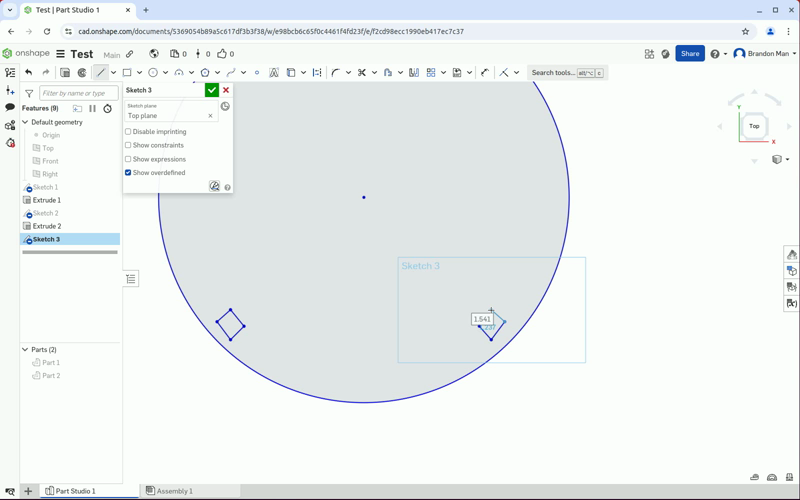
scroll(6)
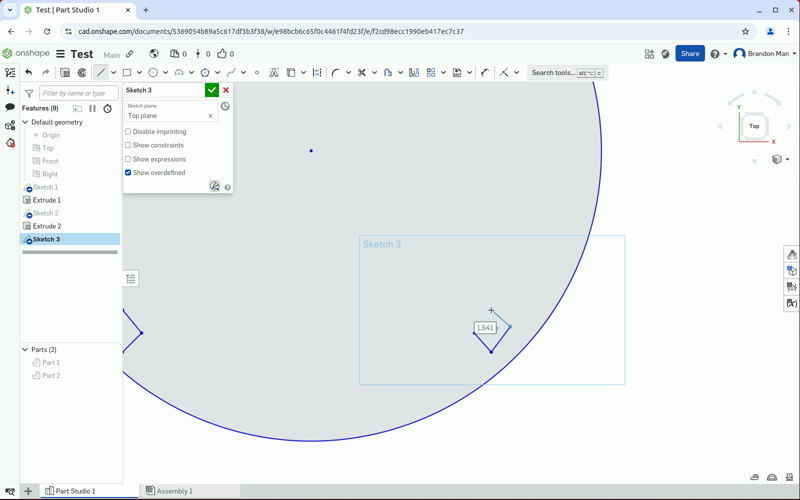
scroll(6)
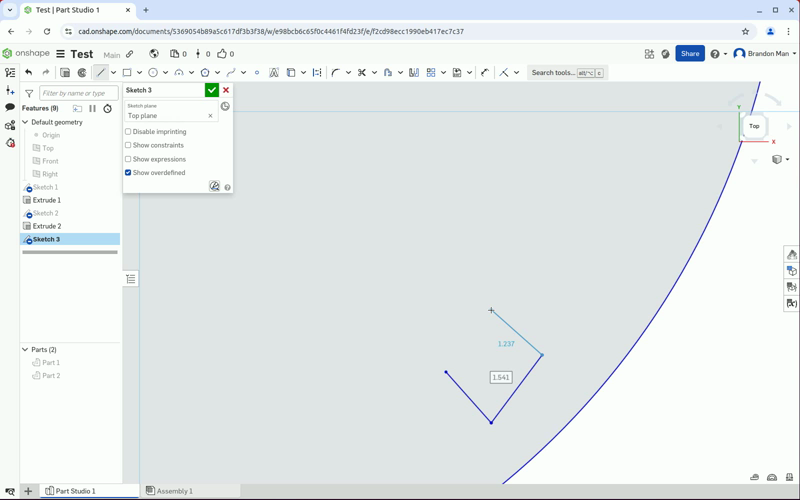
click(491, 309)
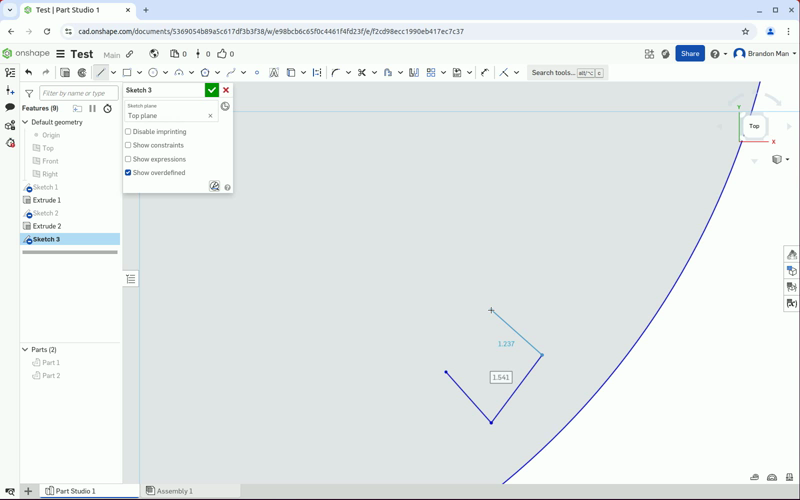
scroll(-6)
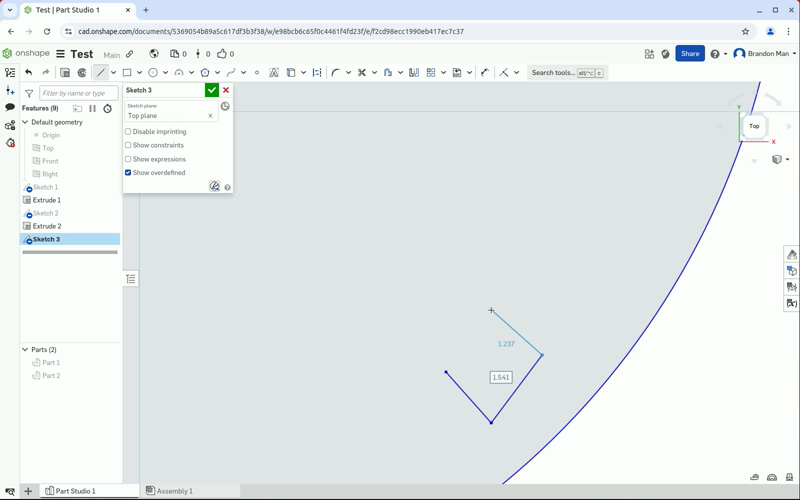
scroll(-6)
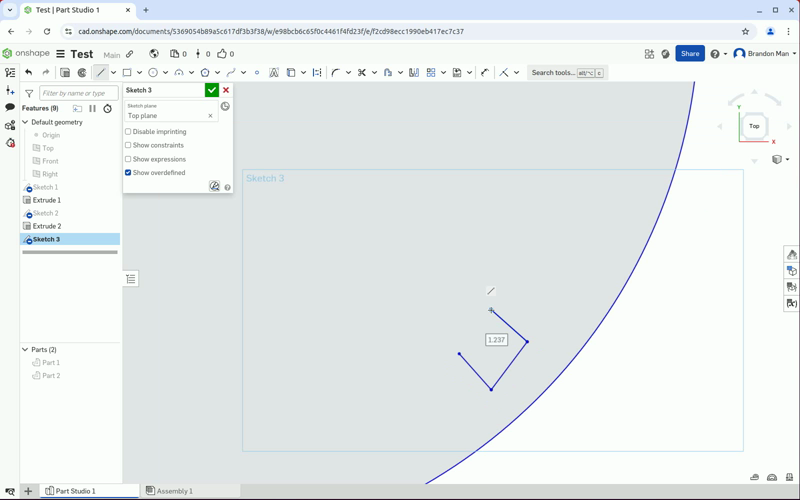
scroll(-6)
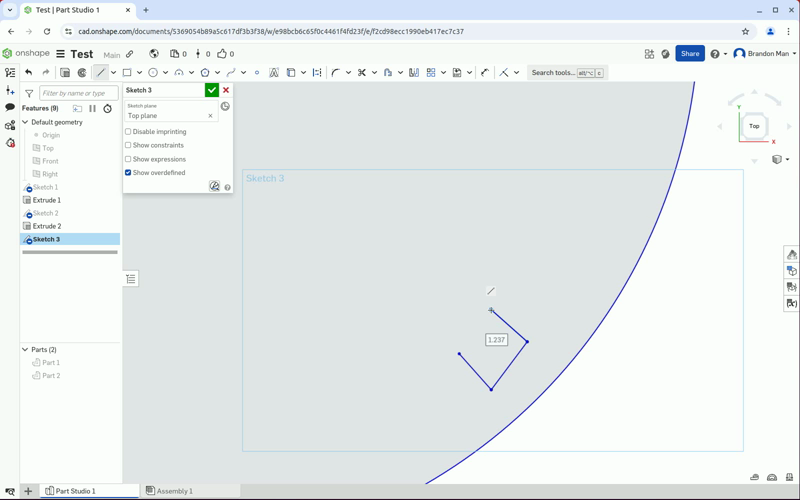
scroll(-6)
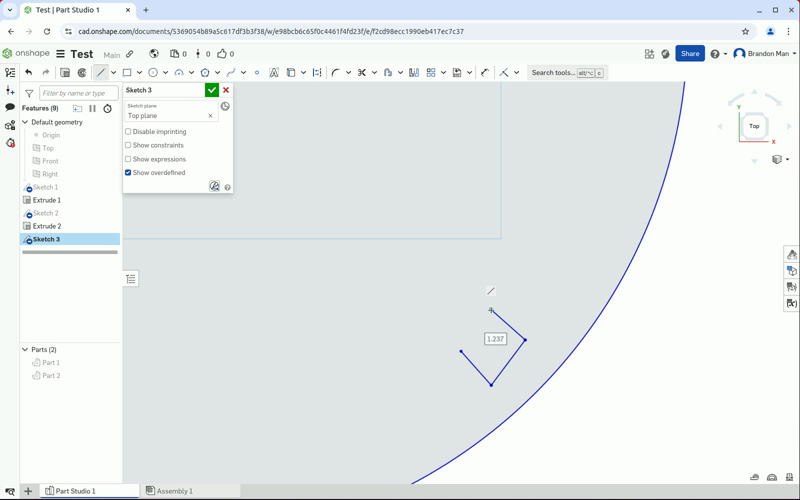
scroll(-6)
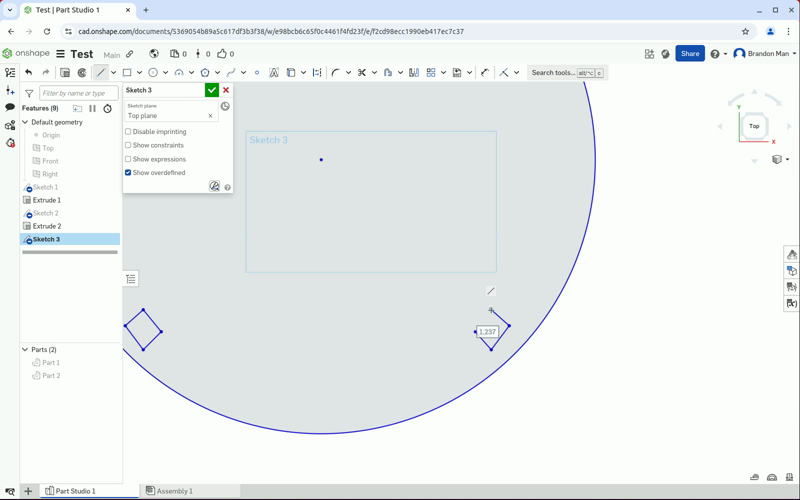
scroll(-6)
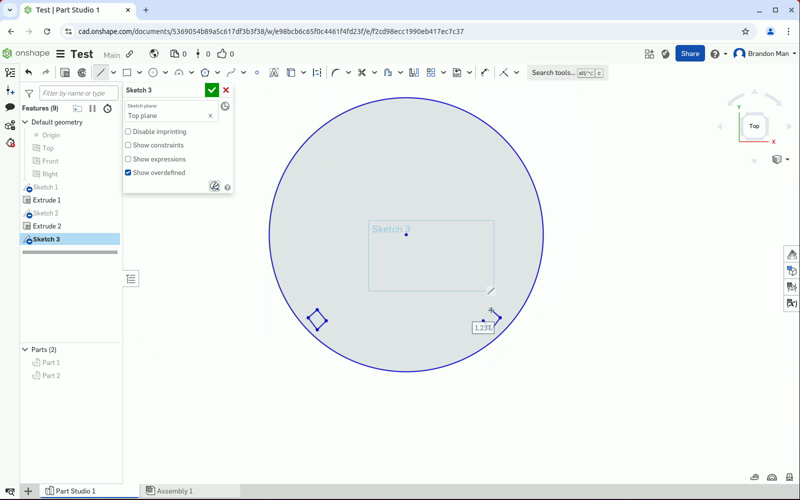
scroll(-6)
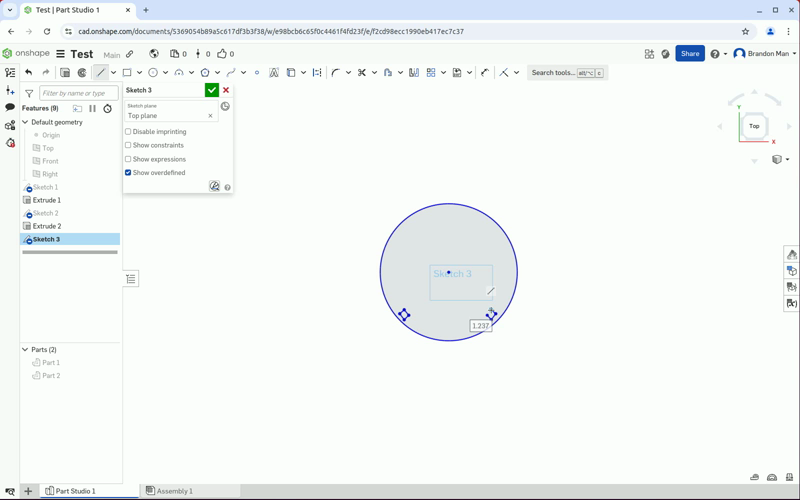
key_up(shift)
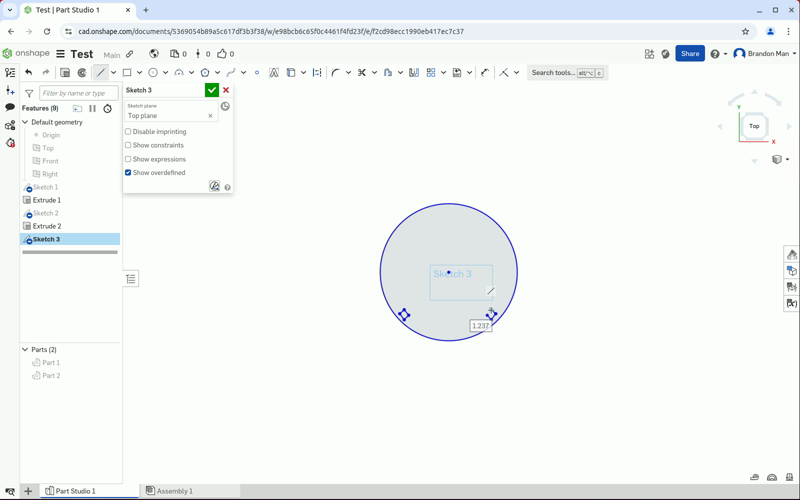
mouse_move(521, 309)
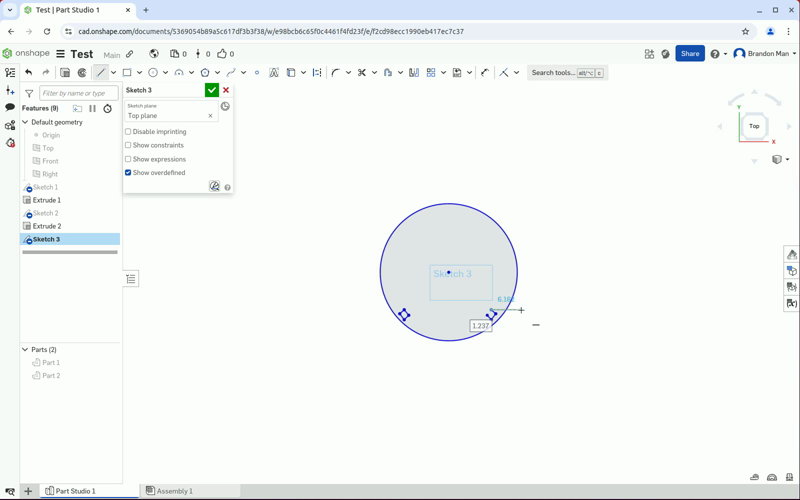
key_down(shift)
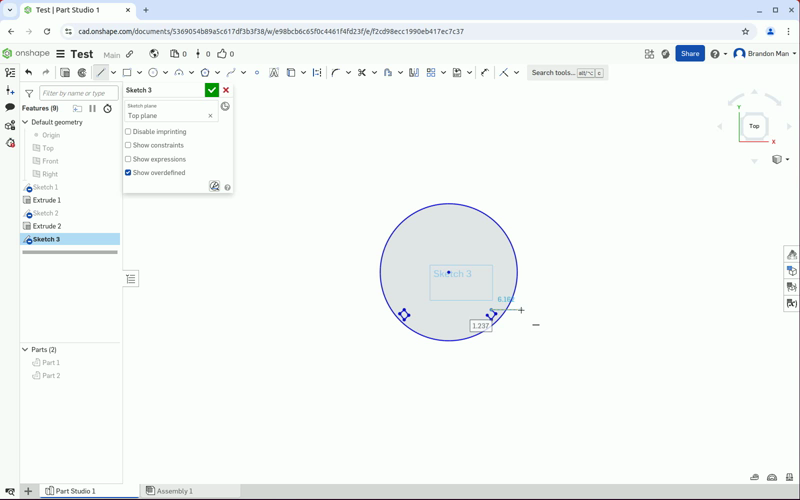
mouse_move(487, 315)
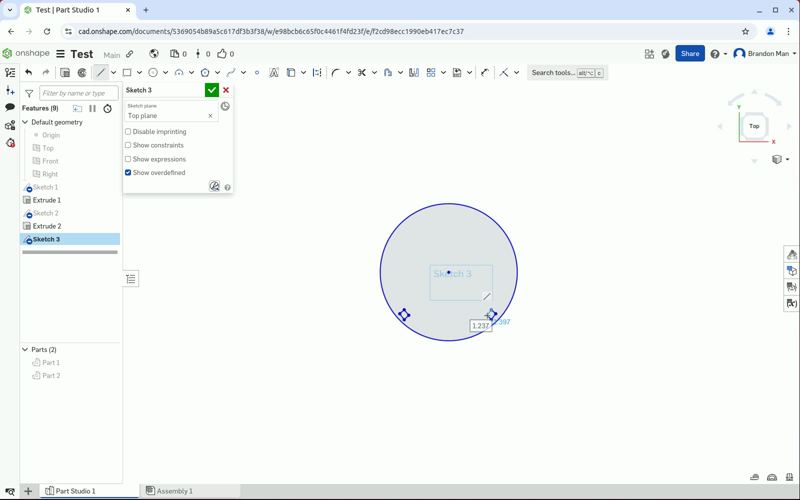
scroll(6)
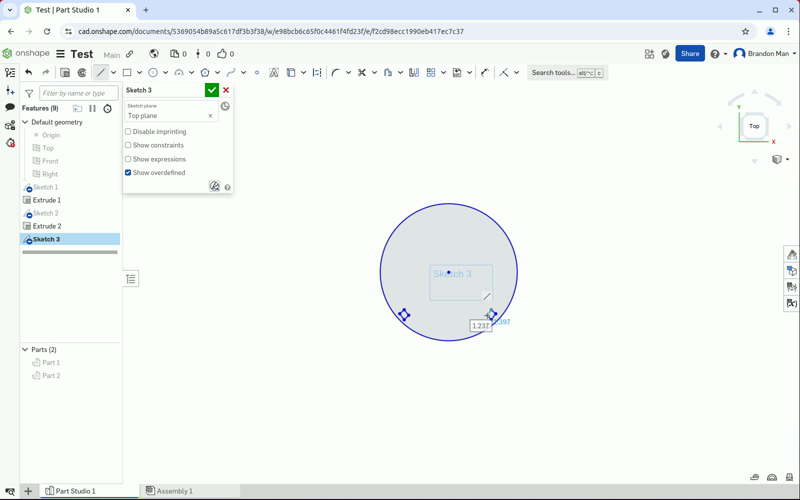
scroll(6)
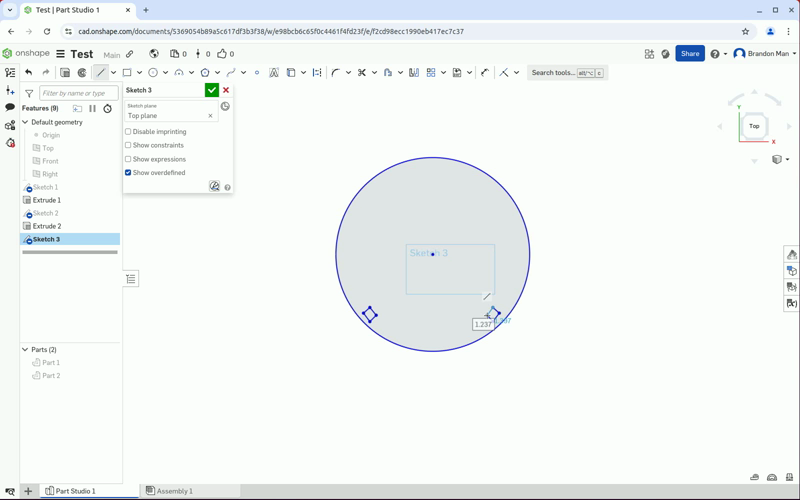
scroll(6)
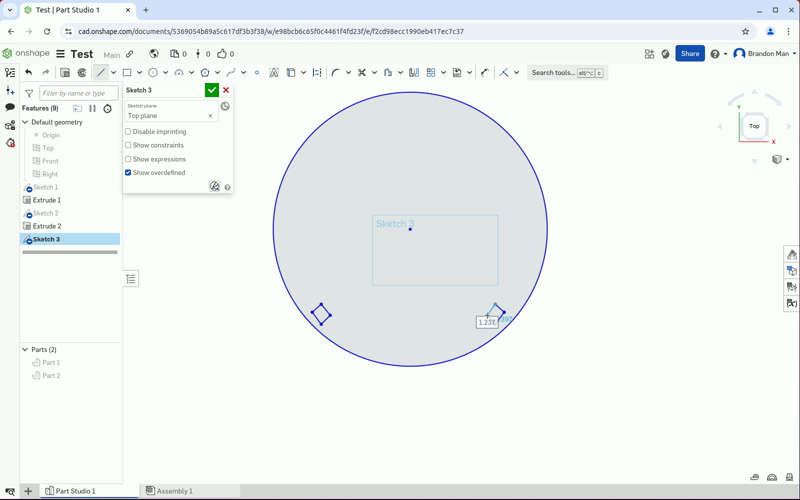
scroll(6)
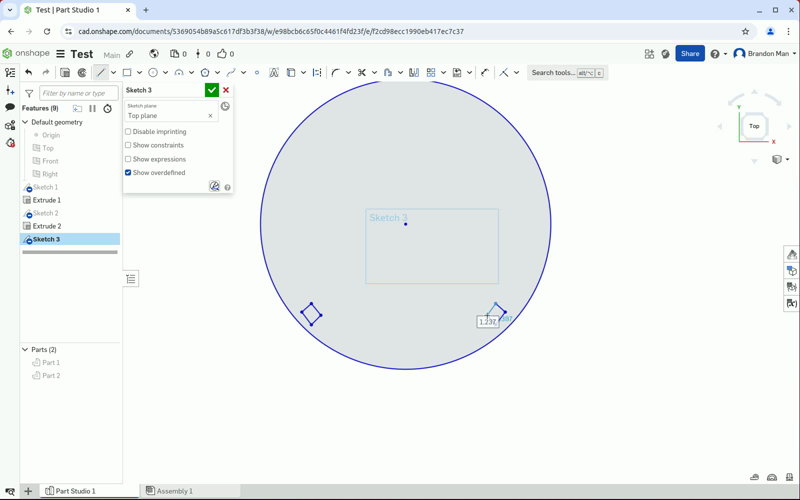
scroll(6)
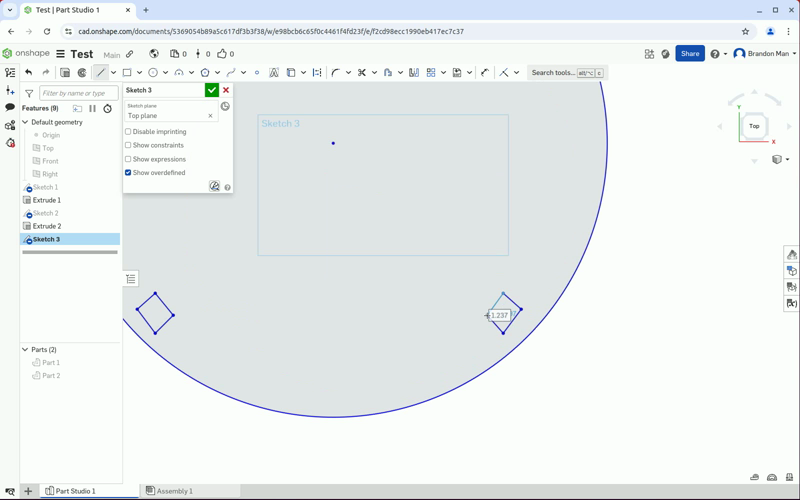
scroll(6)
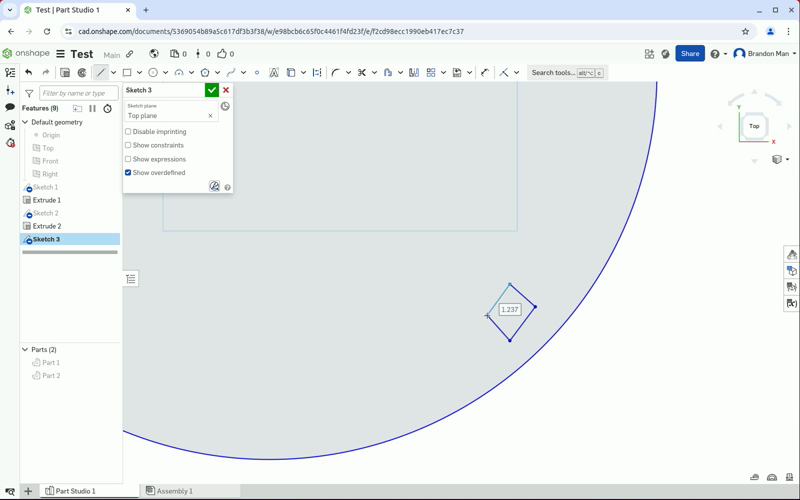
scroll(6)
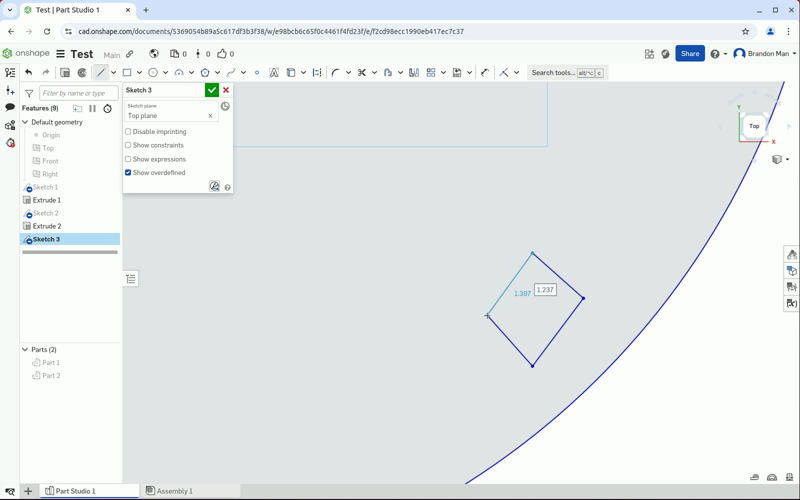
key_up(shift)
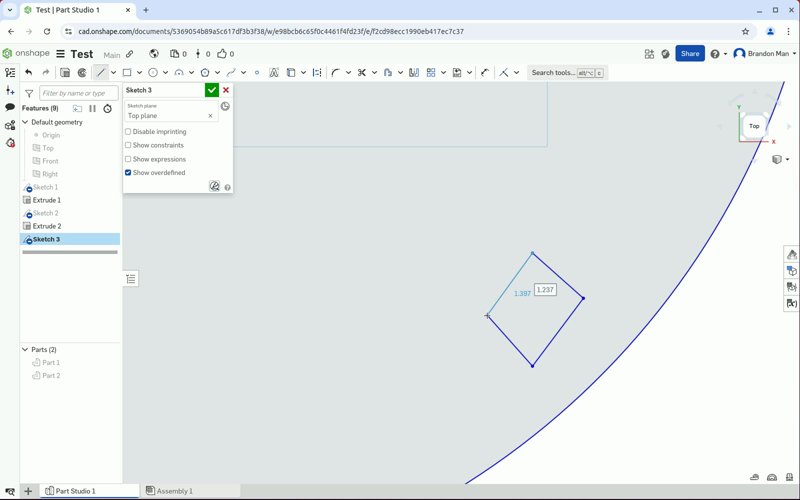
click(487, 315)
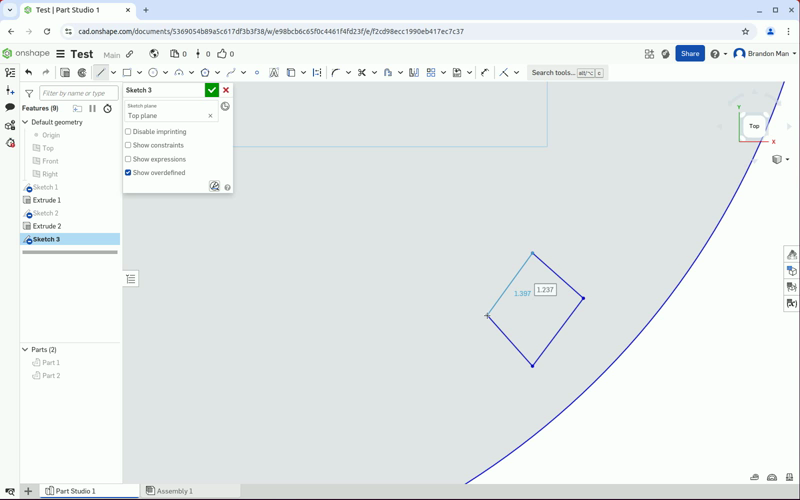
scroll(-6)
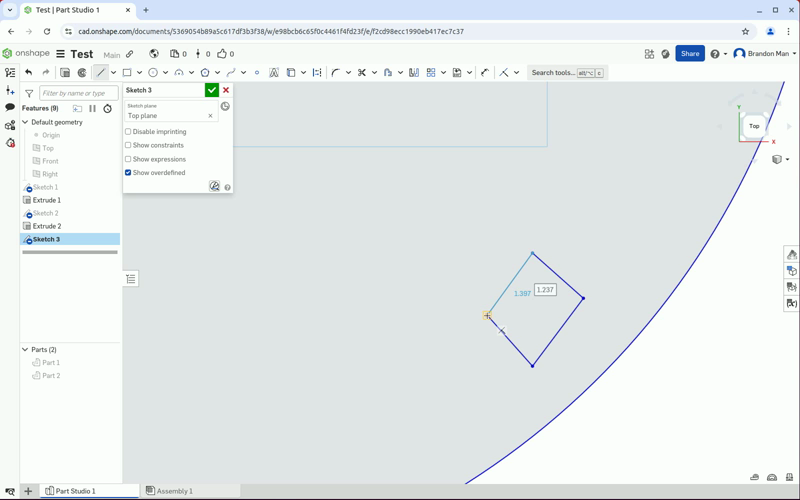
scroll(-6)
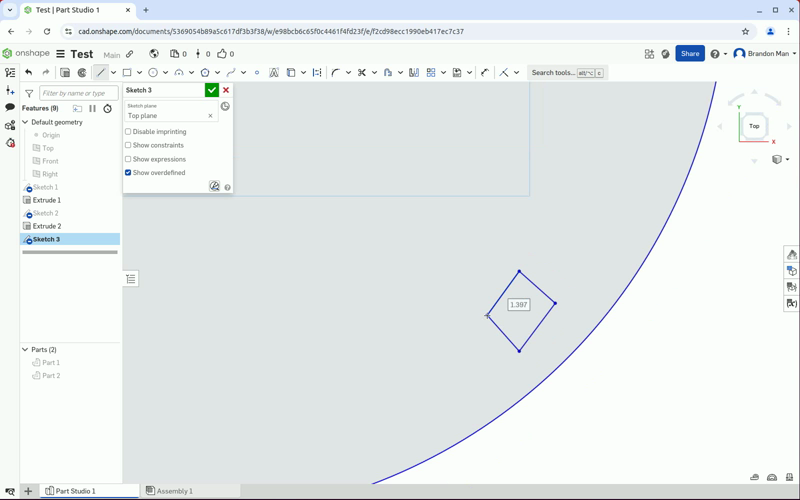
scroll(-6)
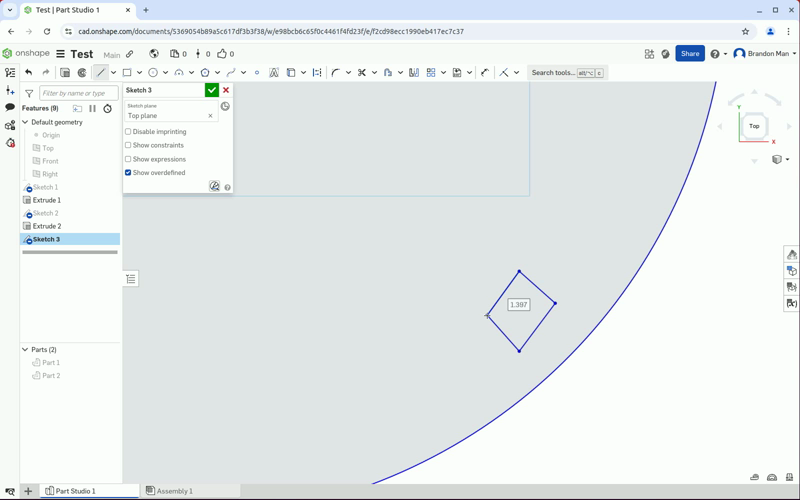
scroll(-6)
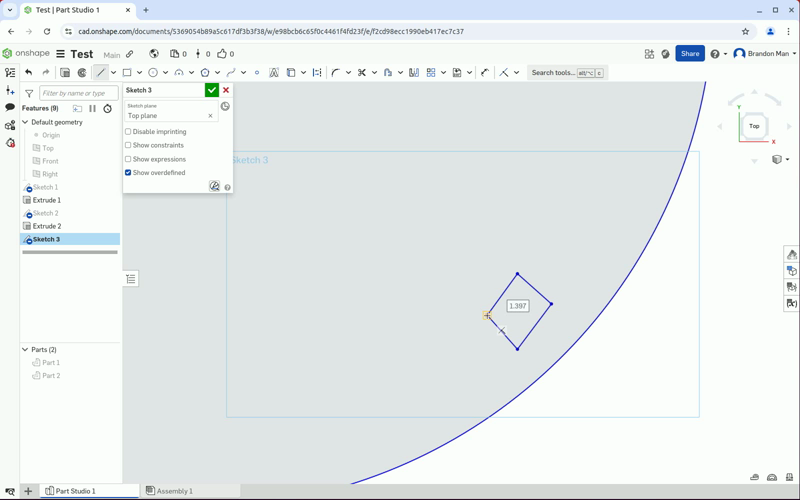
scroll(-6)
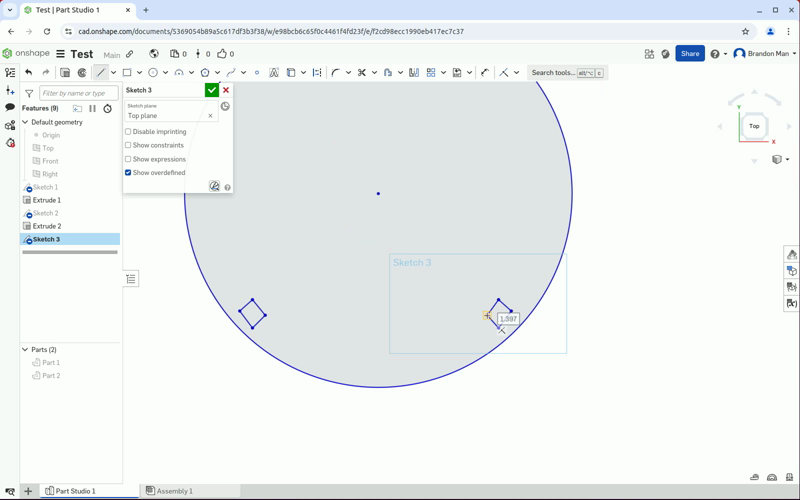
scroll(-6)
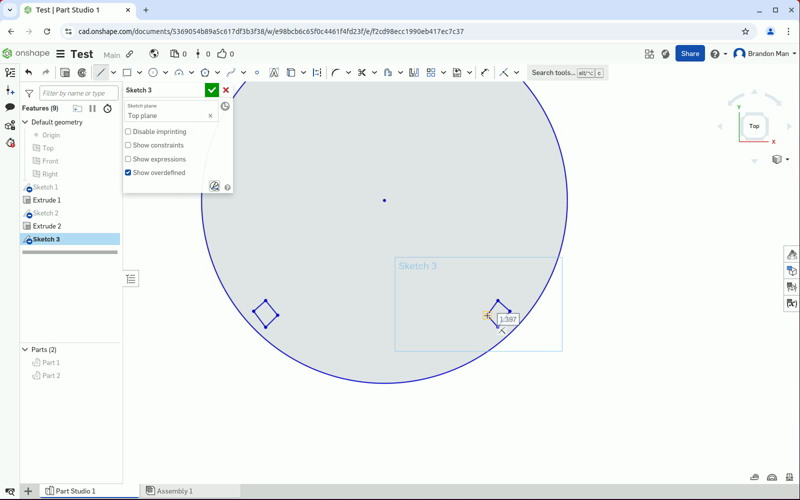
scroll(-6)
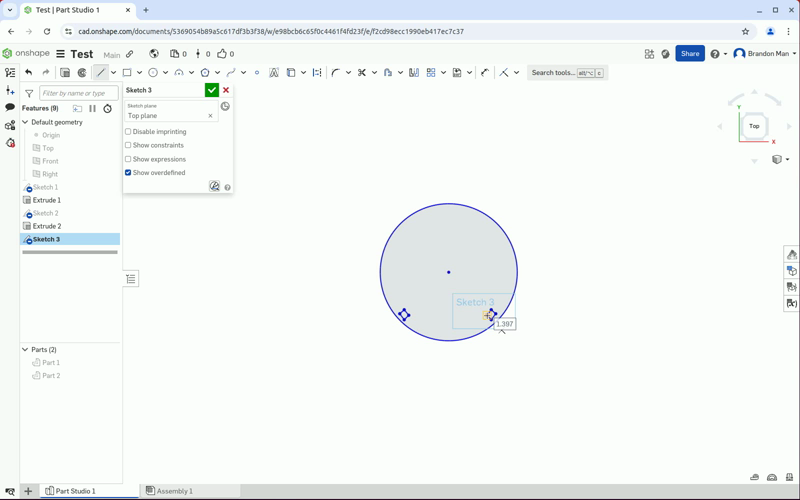
key(esc)
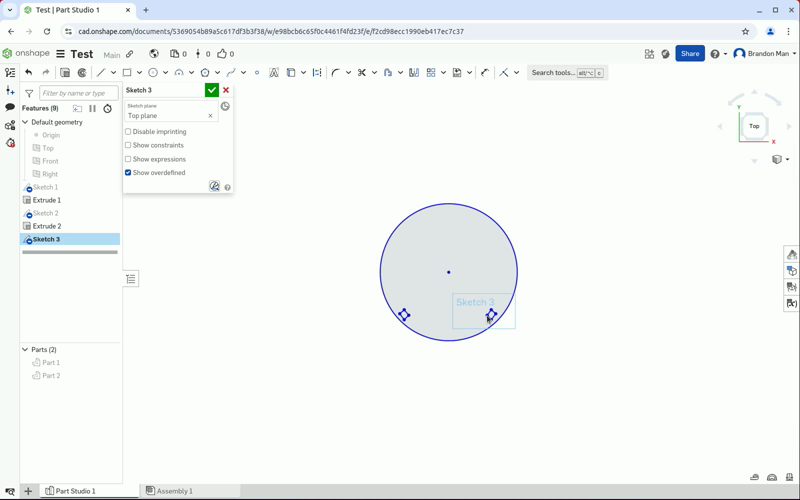
mouse_move(491, 283)
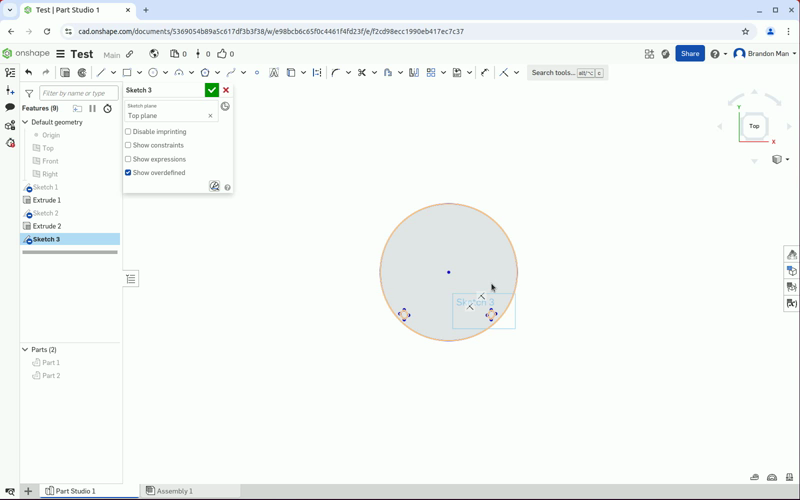
click(491, 283)
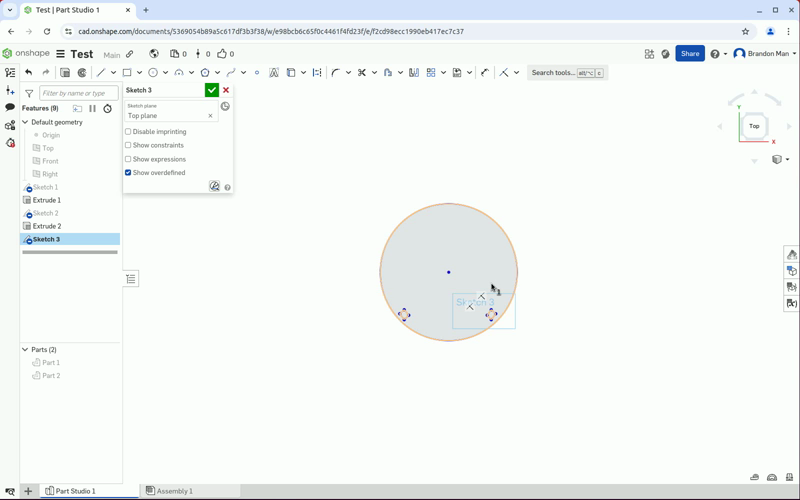
mouse_move(73, 352)
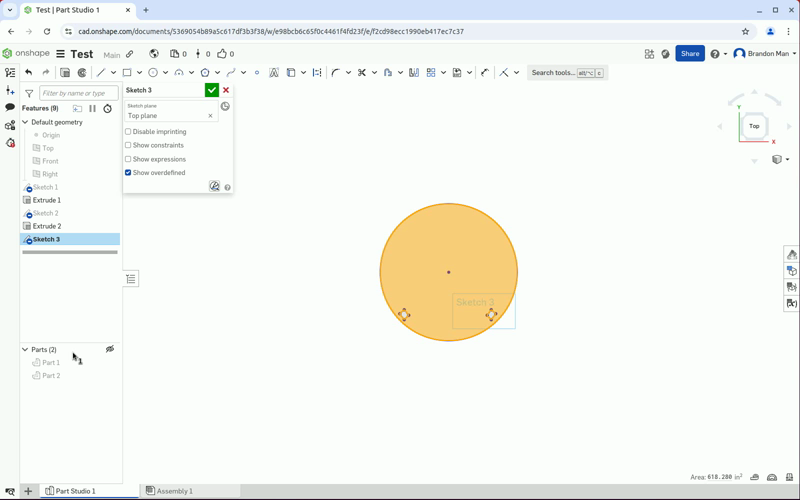
key(shift+y)
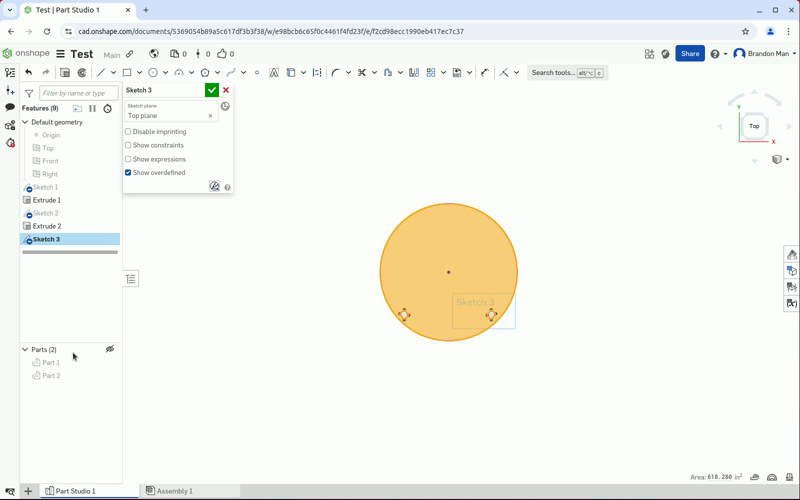
key(shift+e)
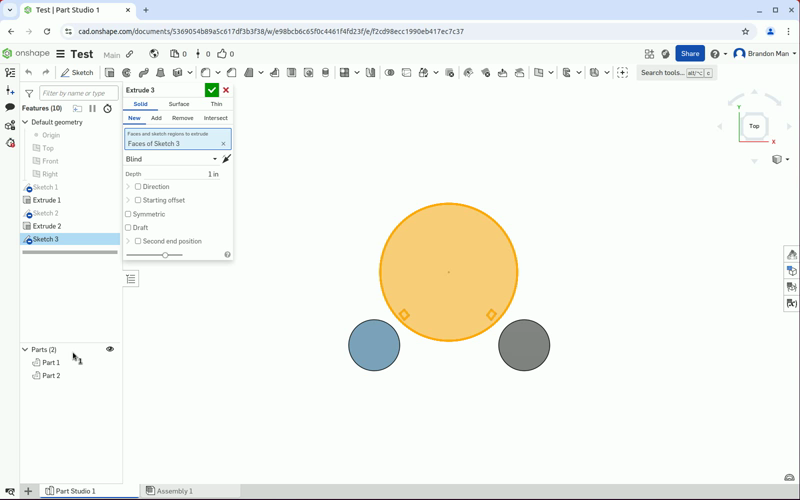
mouse_move(143, 106)
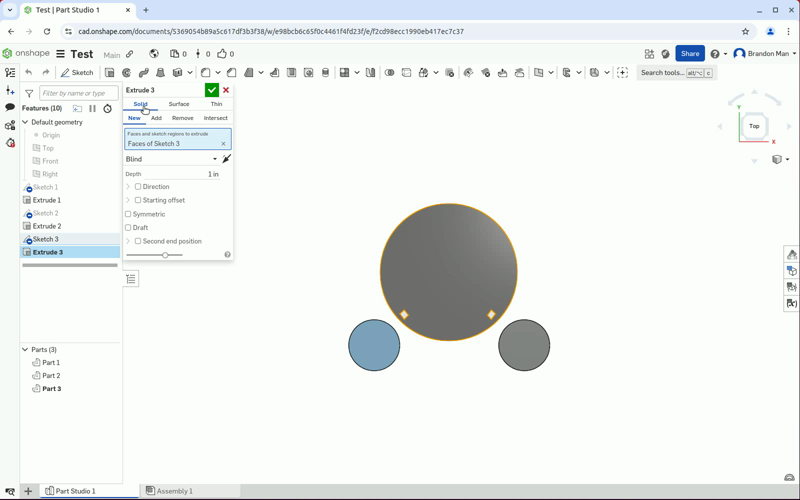
click(143, 106)
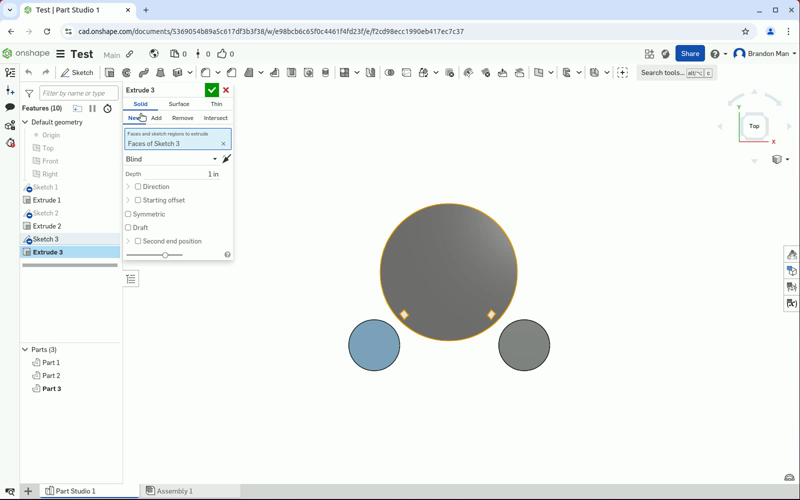
mouse_move(137, 120)
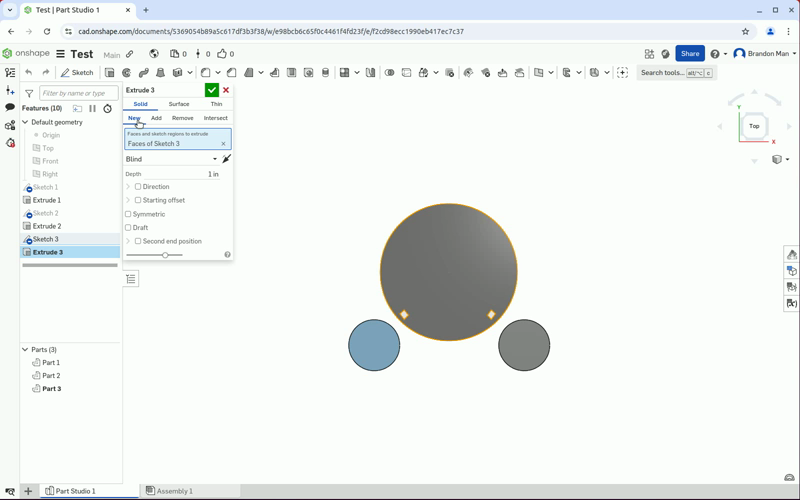
click(137, 120)
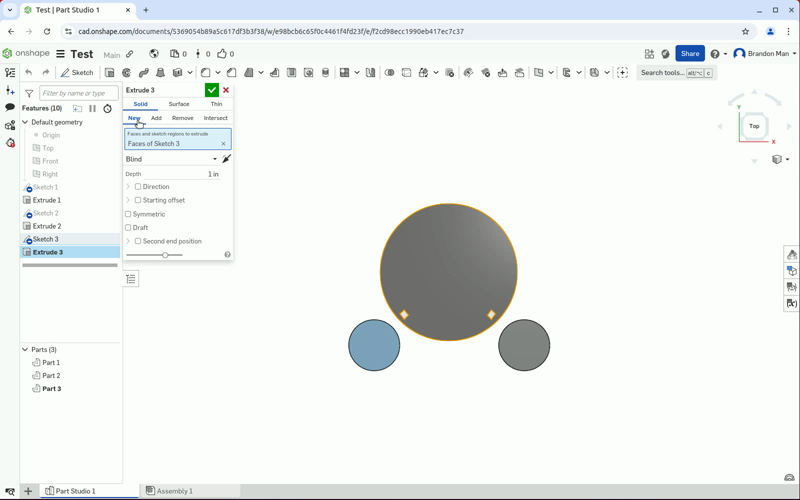
key(tab, 4)
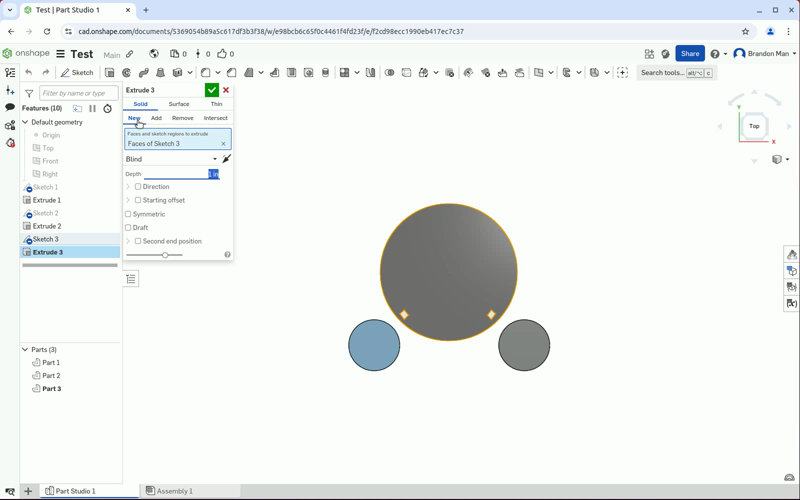
text(0.722)
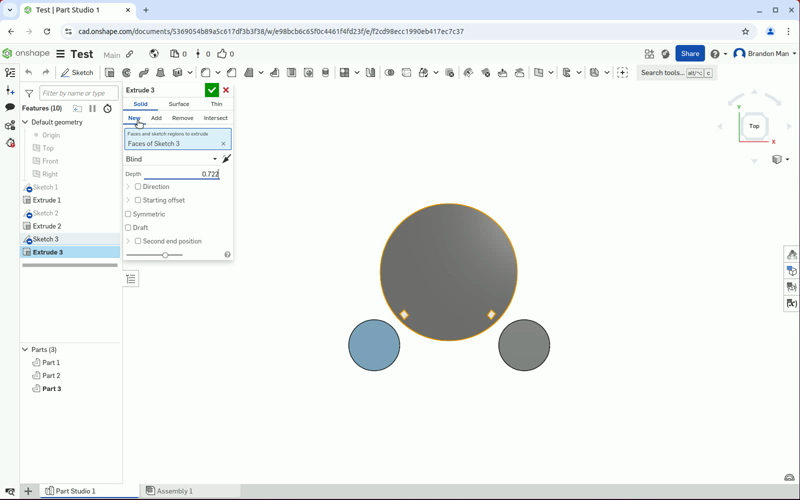
key(enter)
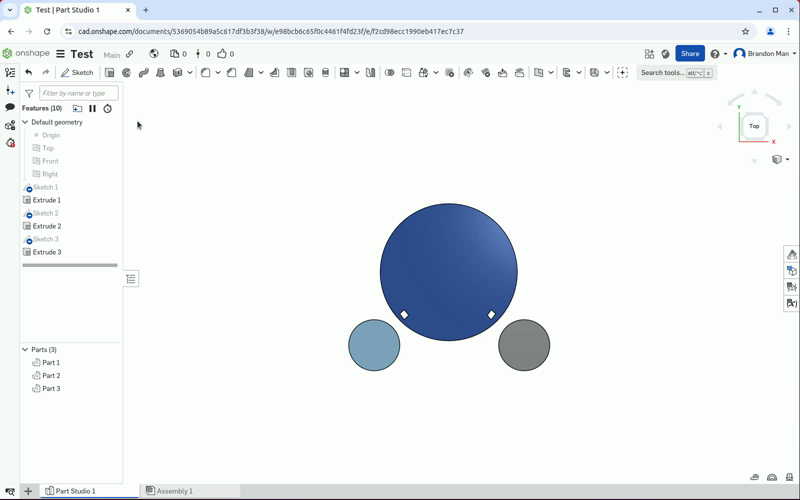
key(shift+h)
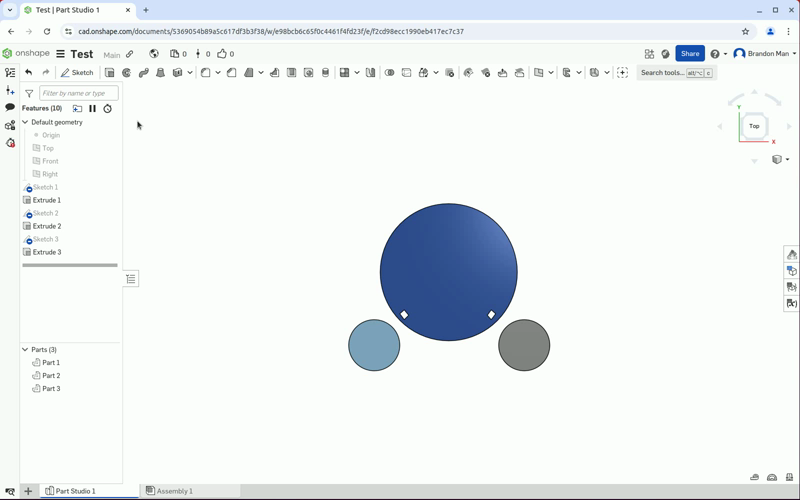
key(shift+h)
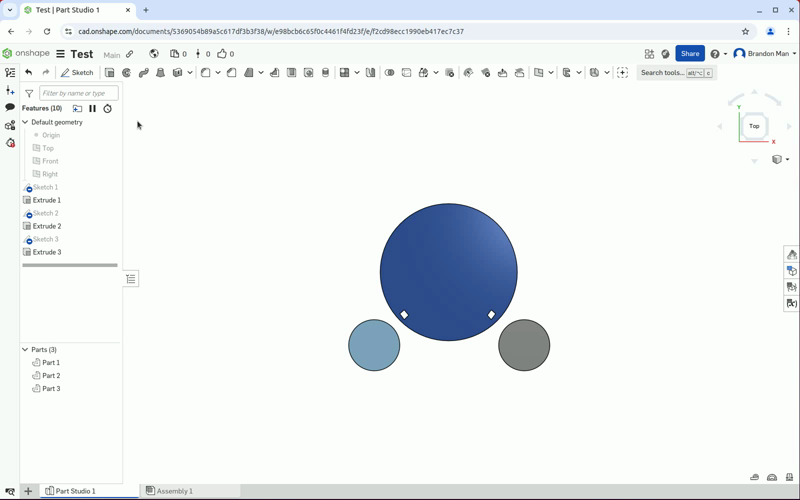
mouse_move(73, 189)
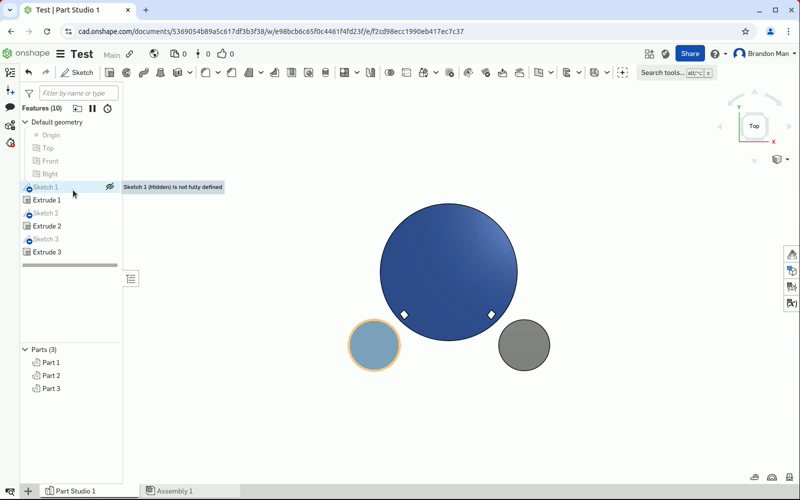
click(73, 189)
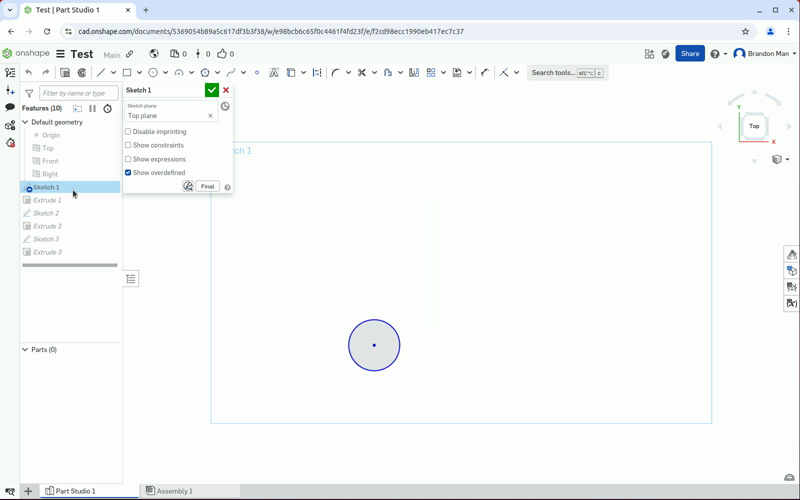
mouse_move(229, 92)
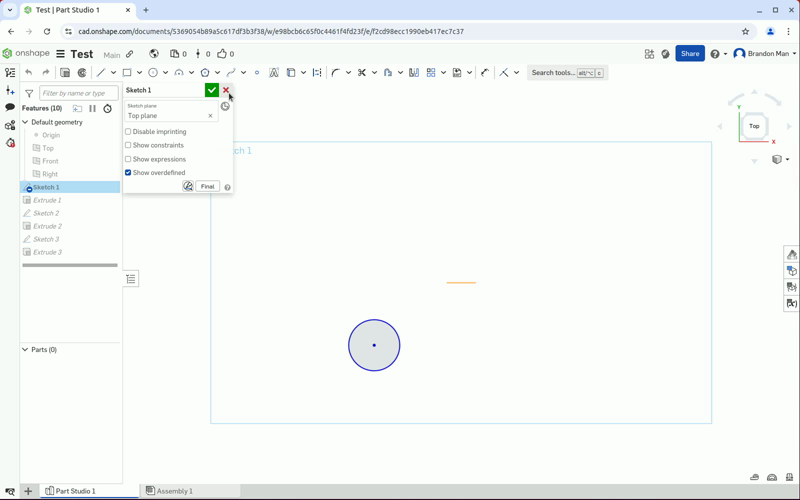
click(229, 92)
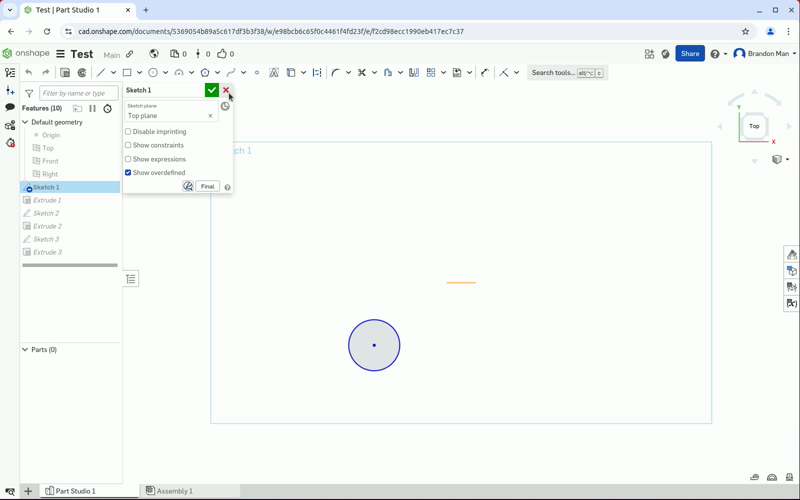
key(shift+s)
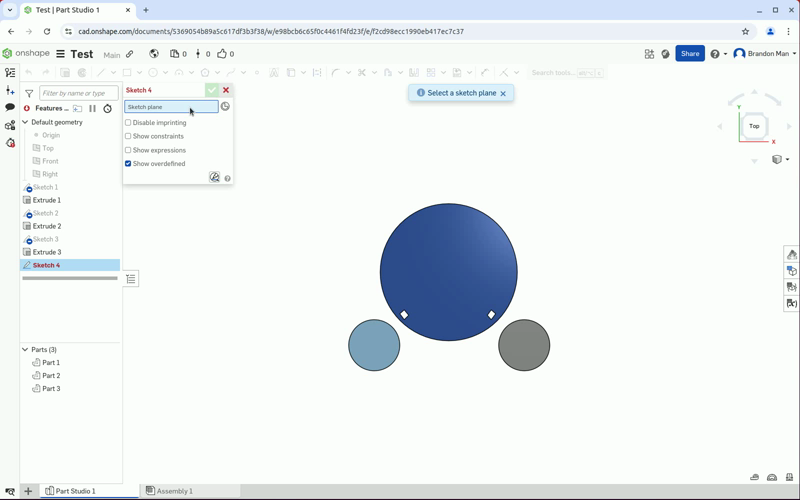
mouse_move(73, 150)
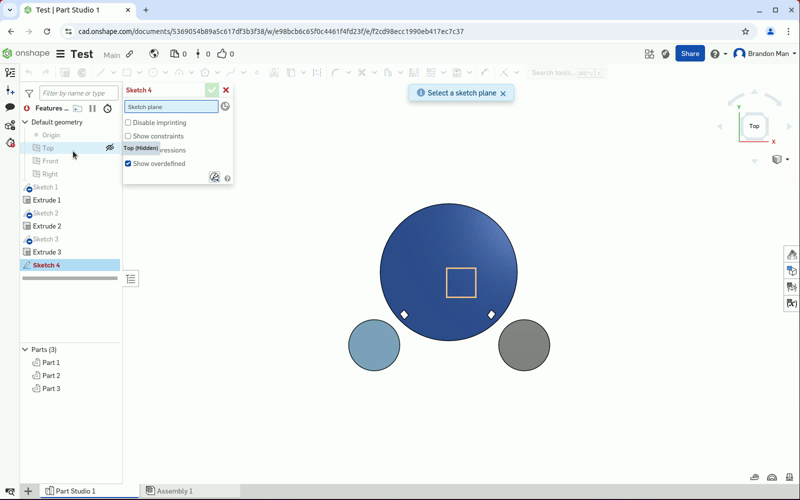
click(73, 150)
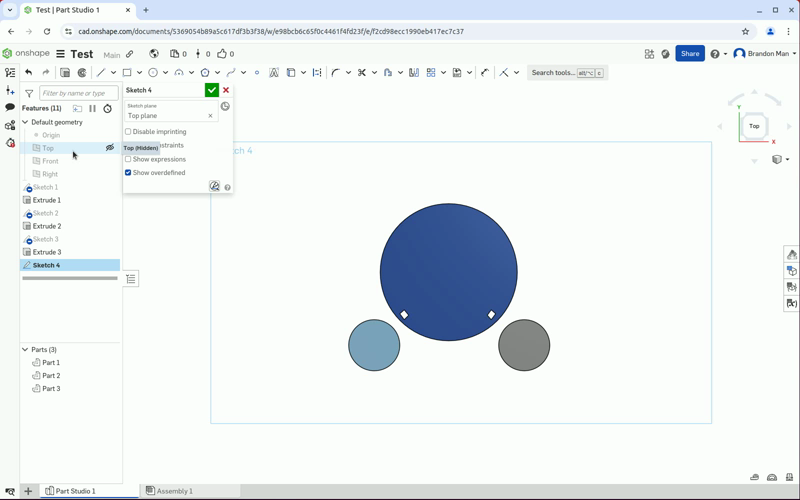
mouse_move(73, 352)
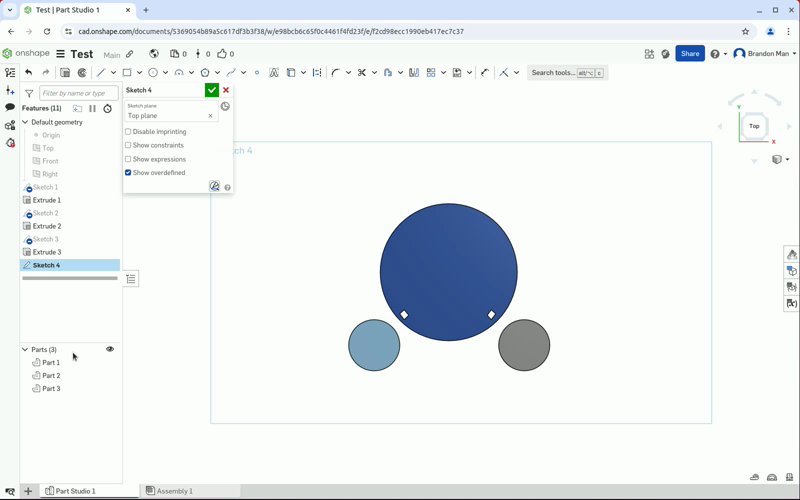
key(y)
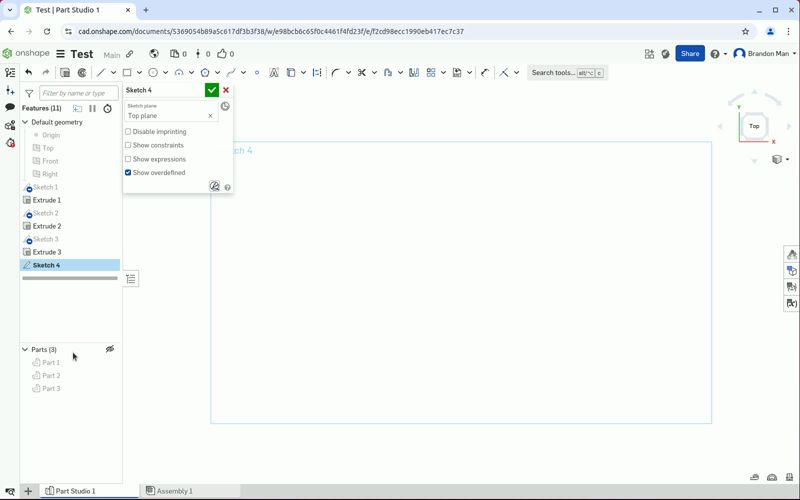
key(c)
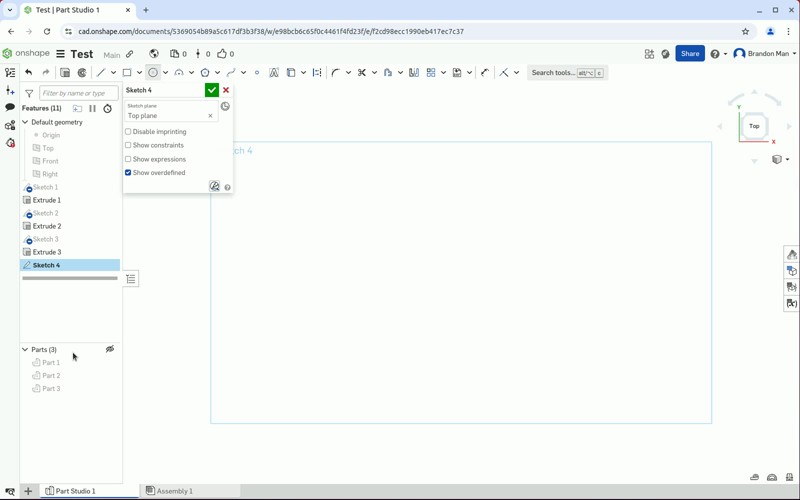
key_down(shift)
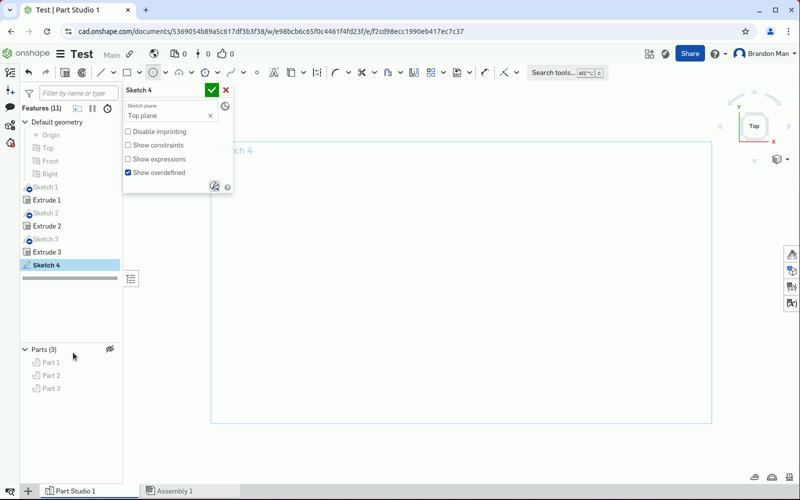
mouse_move(374, 345)
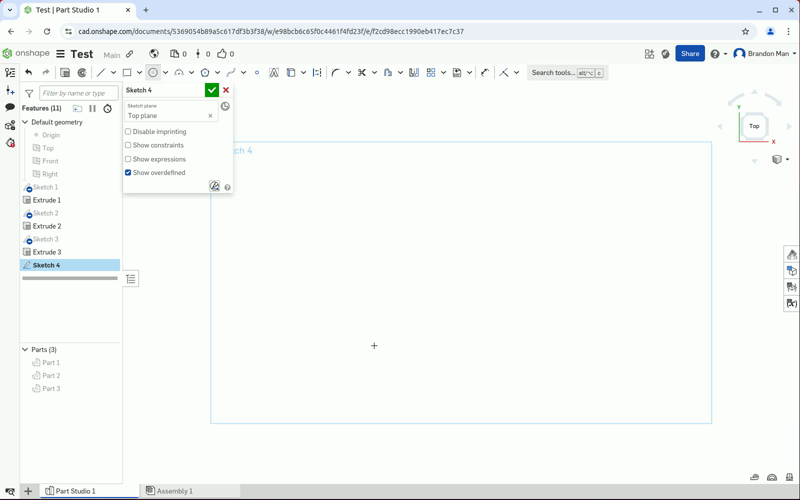
click(374, 345)
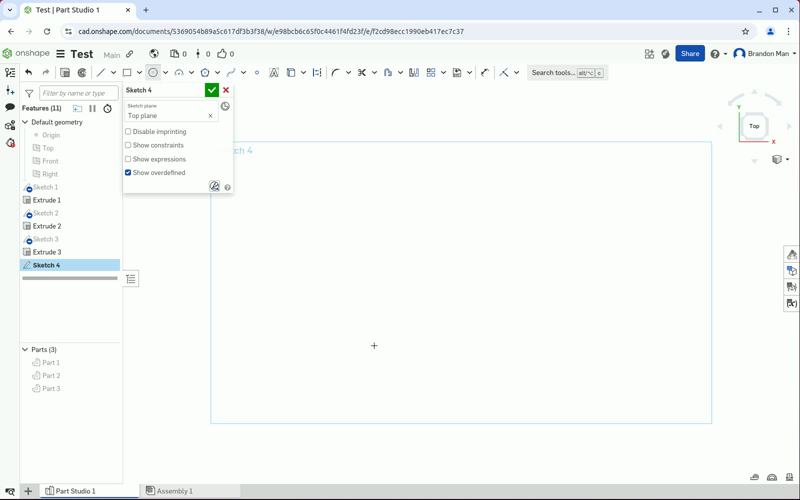
key_up(shift)
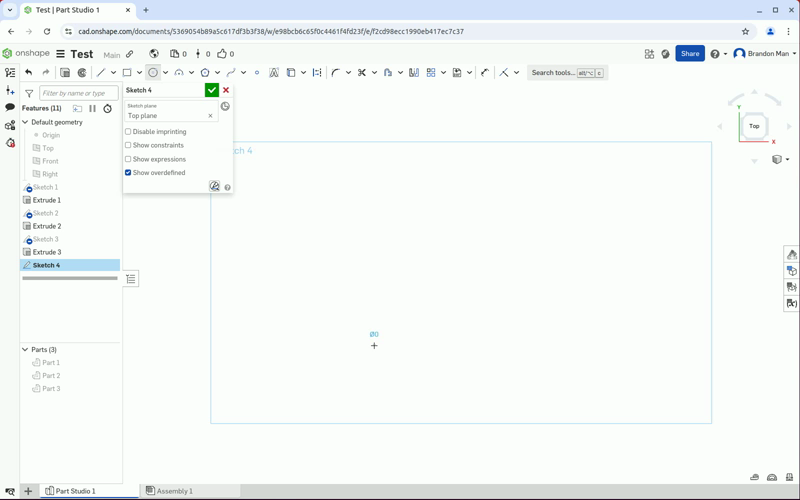
mouse_move(399, 345)
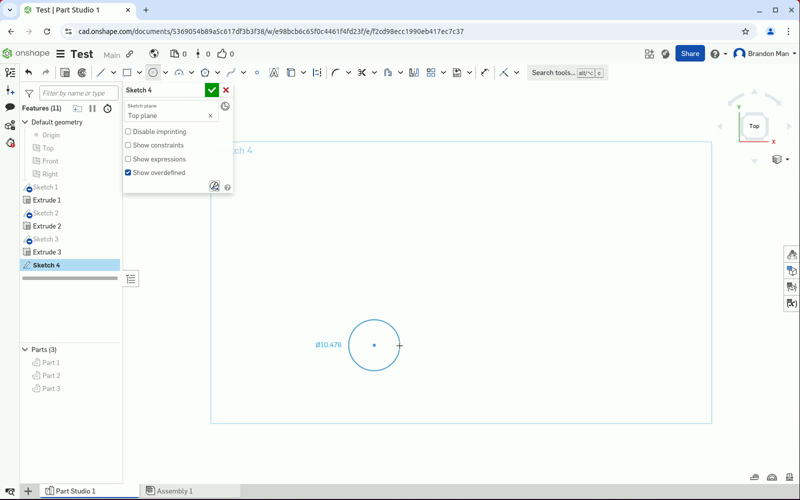
click(399, 345)
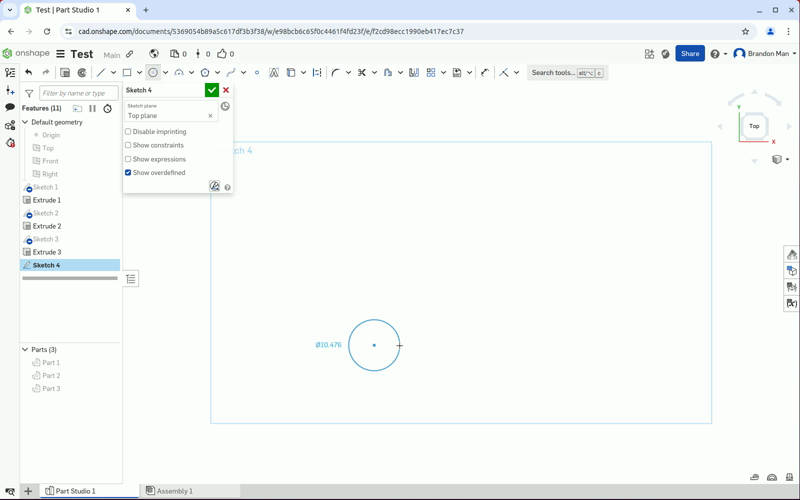
key(esc)
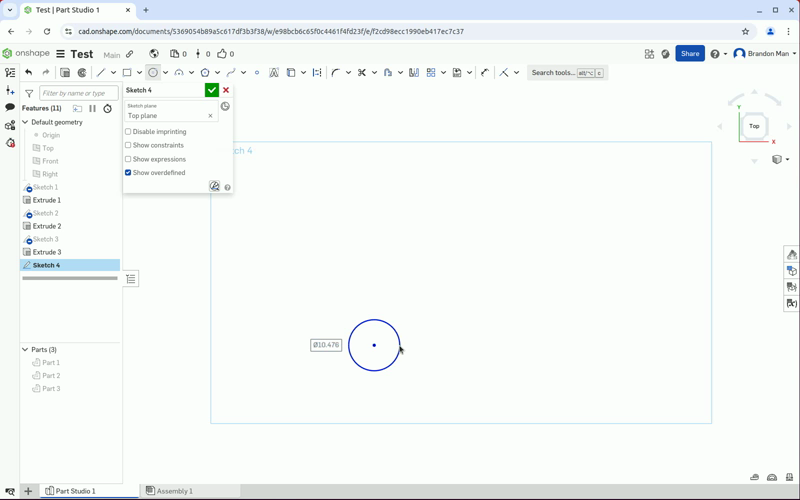
mouse_move(359, 352)
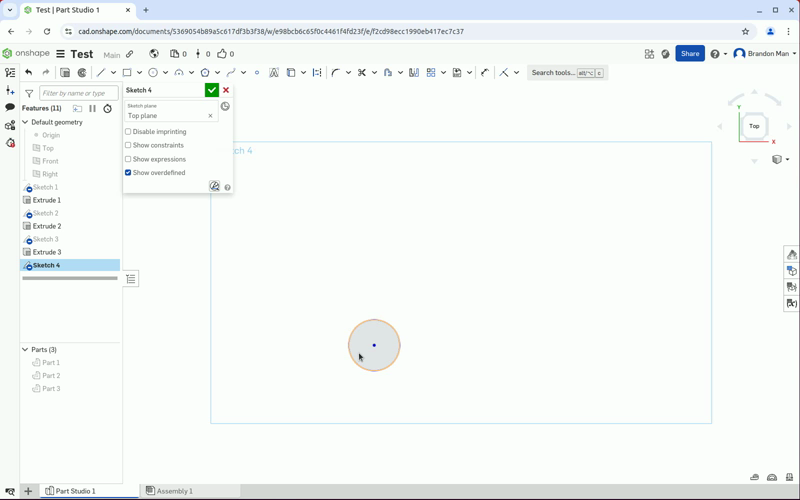
click(359, 352)
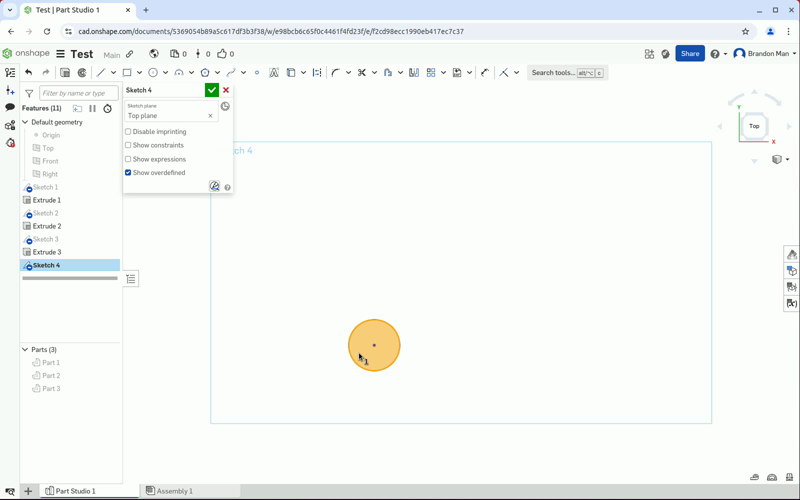
mouse_move(73, 352)
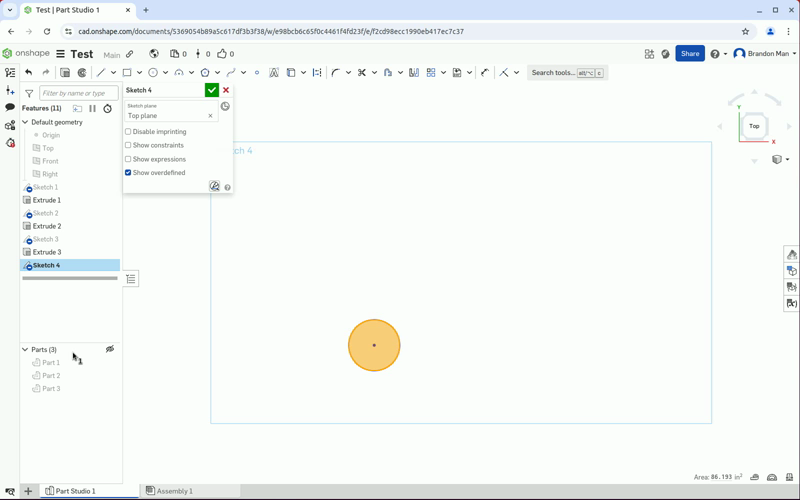
key(shift+y)
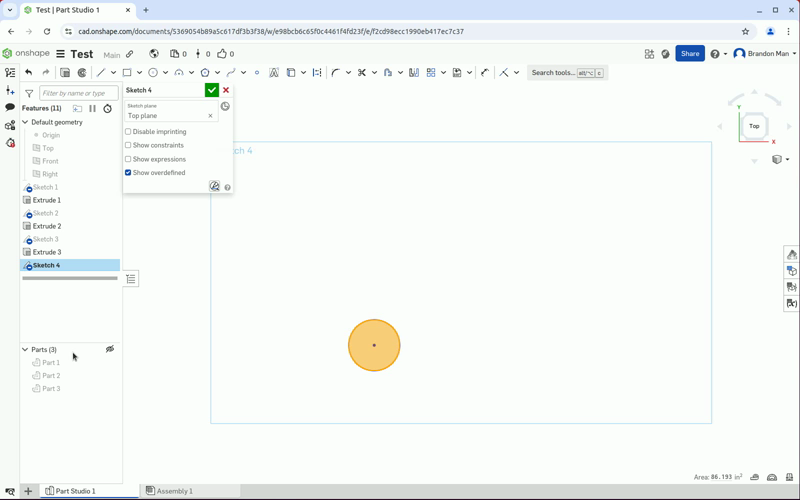
key(shift+e)
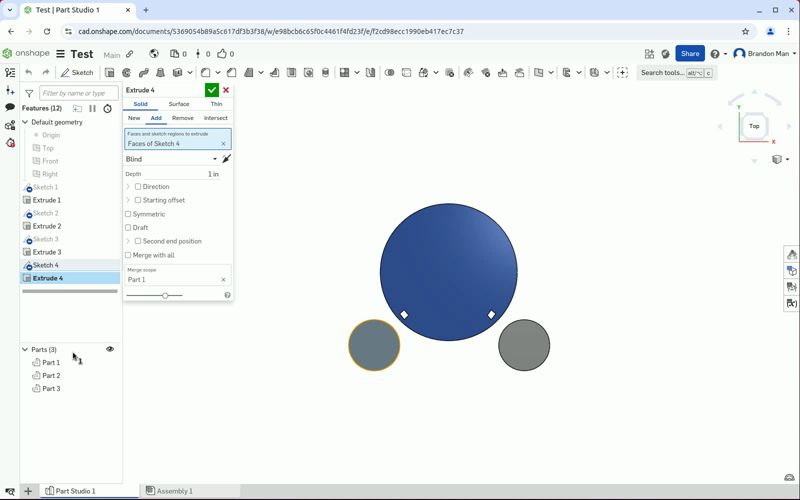
mouse_move(143, 106)
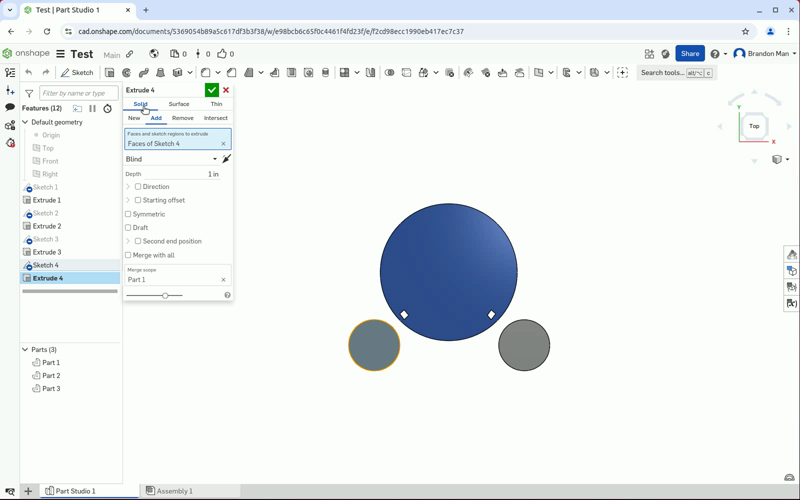
click(143, 106)
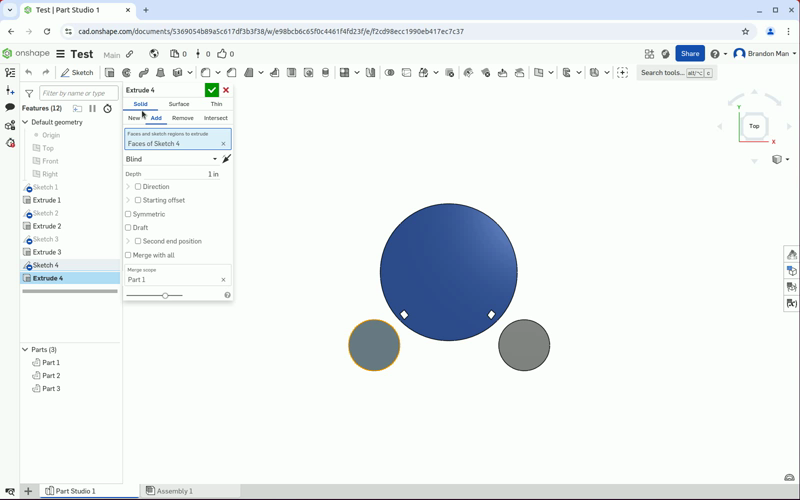
mouse_move(137, 120)
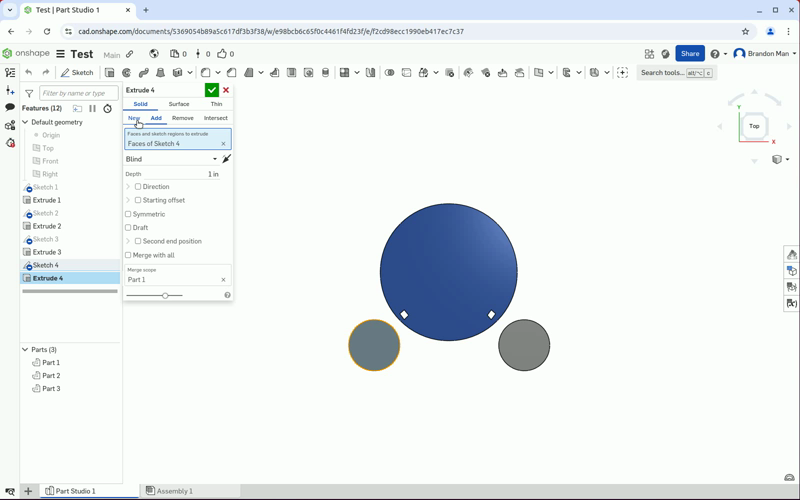
click(137, 120)
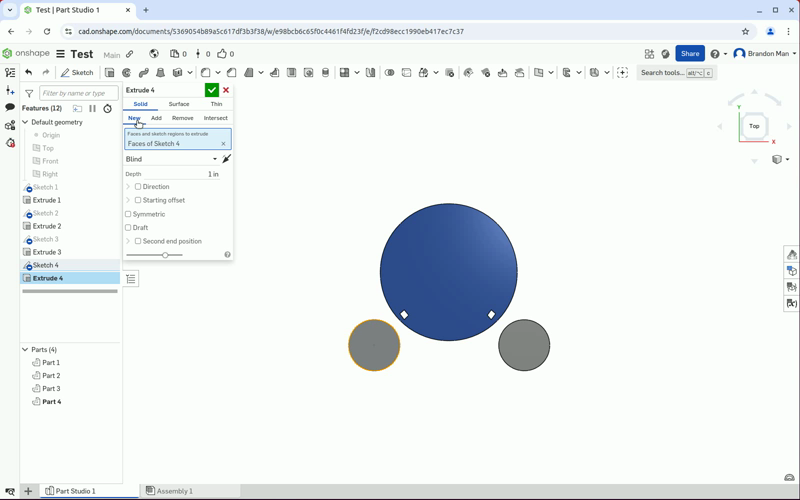
key(tab, 4)
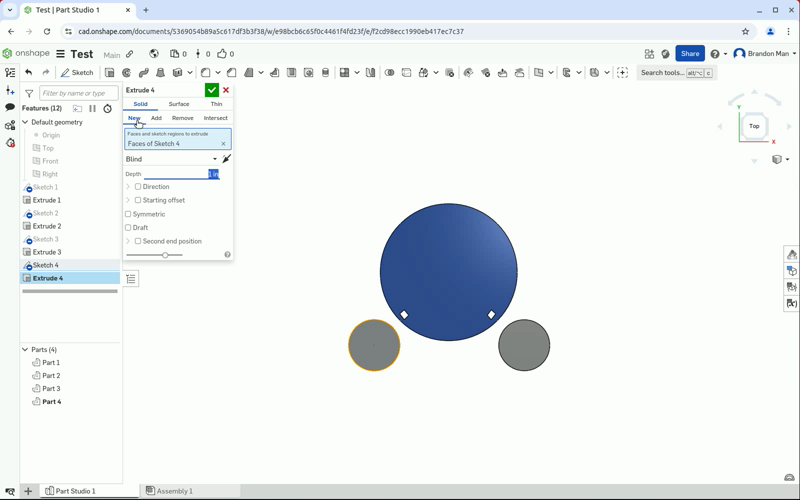
text(0.722)
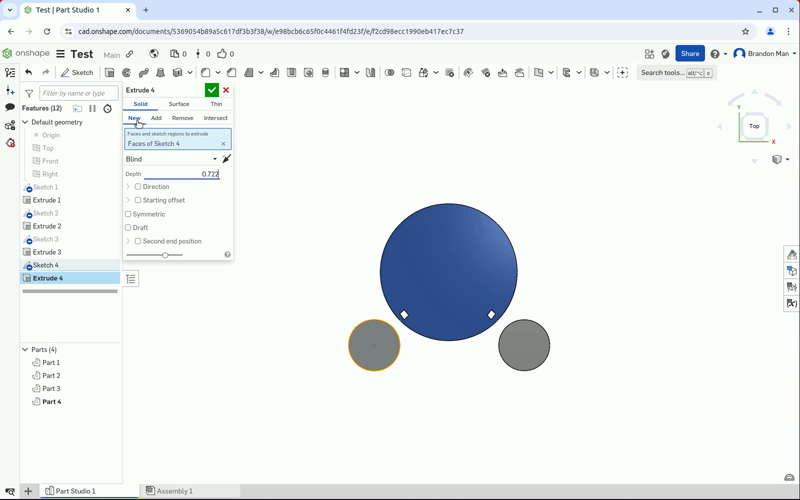
key(enter)
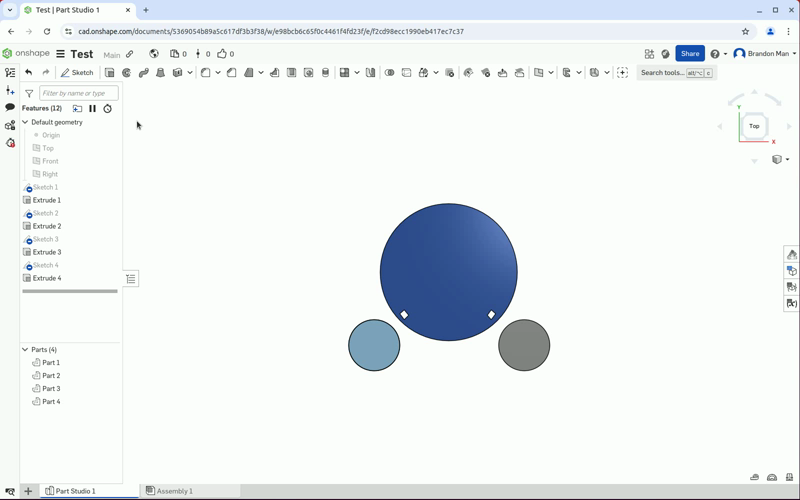
key(shift+h)
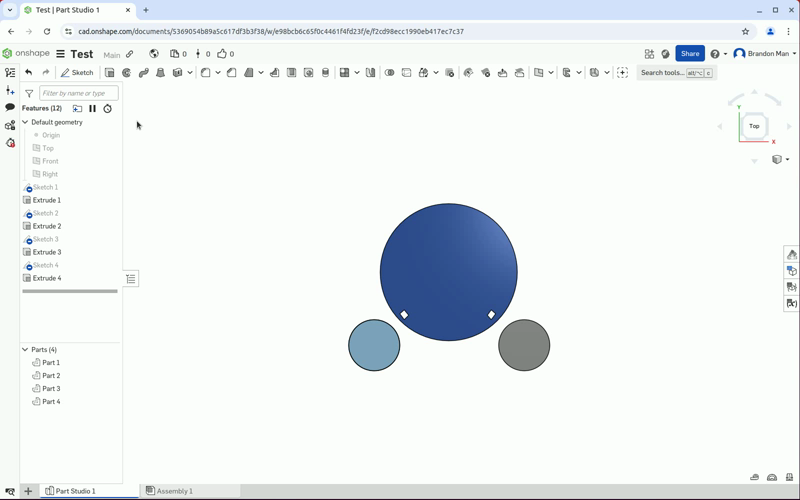
key(shift+h)
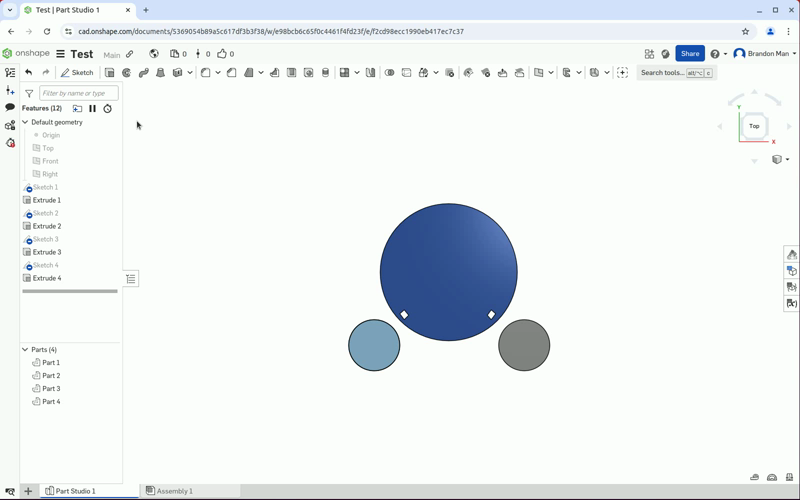
mouse_move(73, 189)
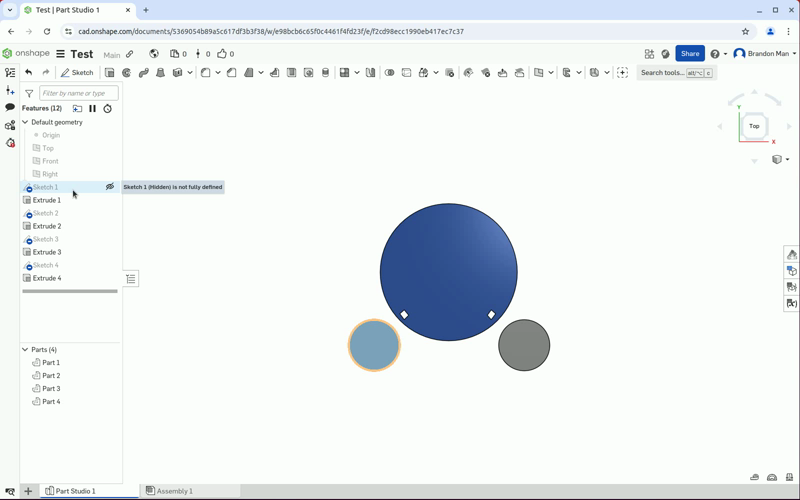
click(73, 189)
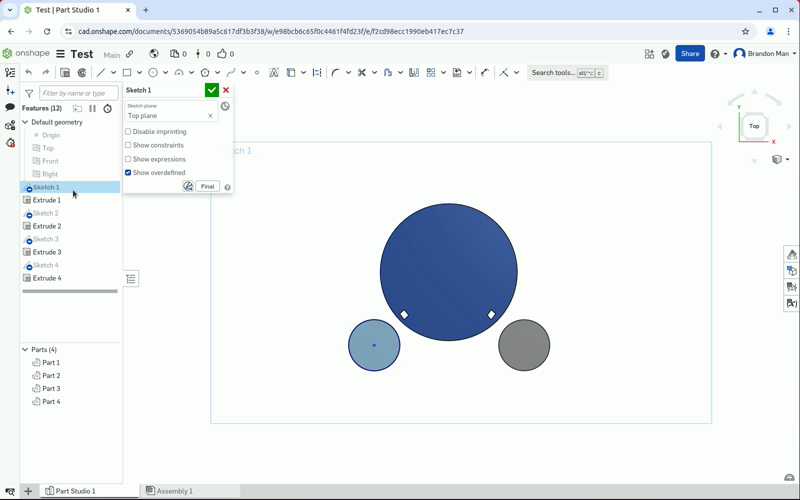
mouse_move(229, 92)
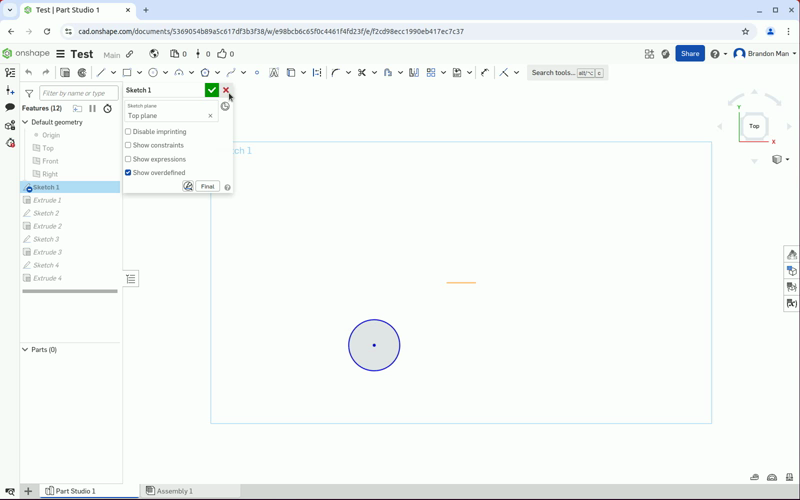
click(229, 92)
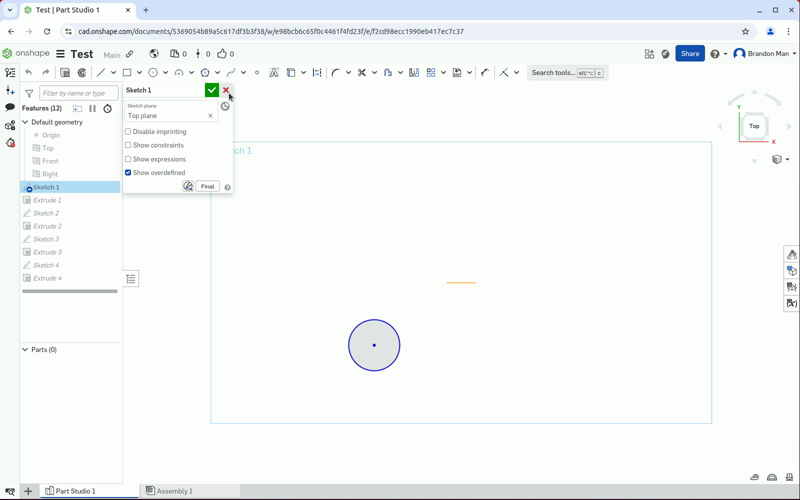
key(shift+s)
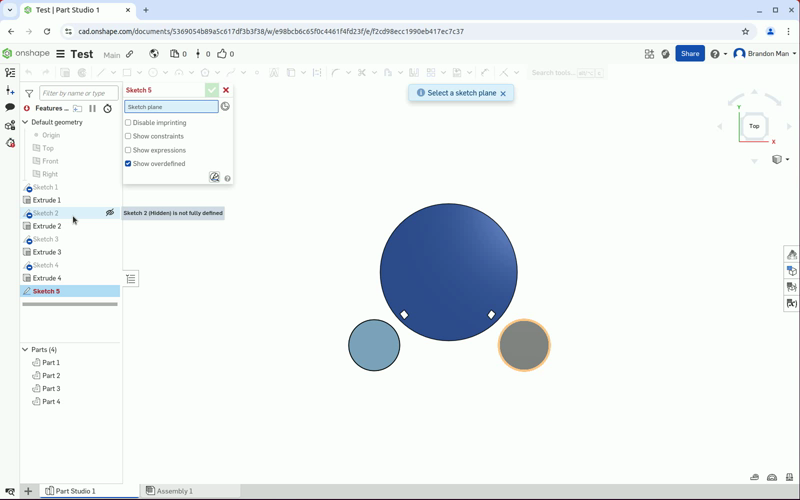
scroll(3)
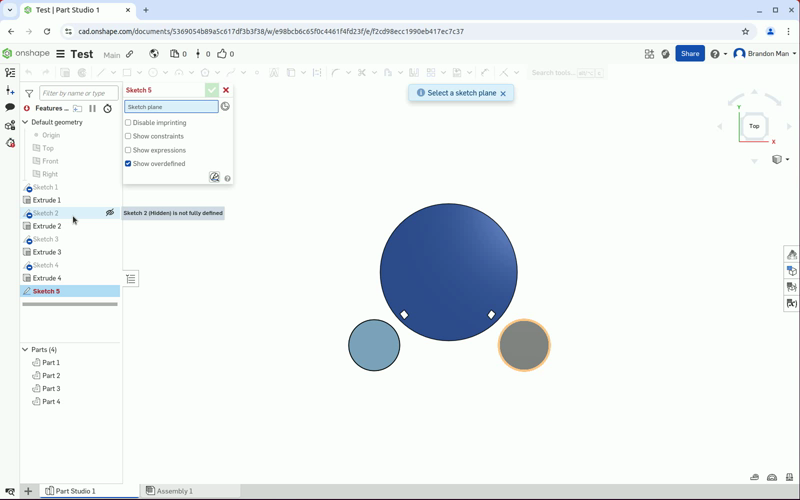
mouse_move(73, 150)
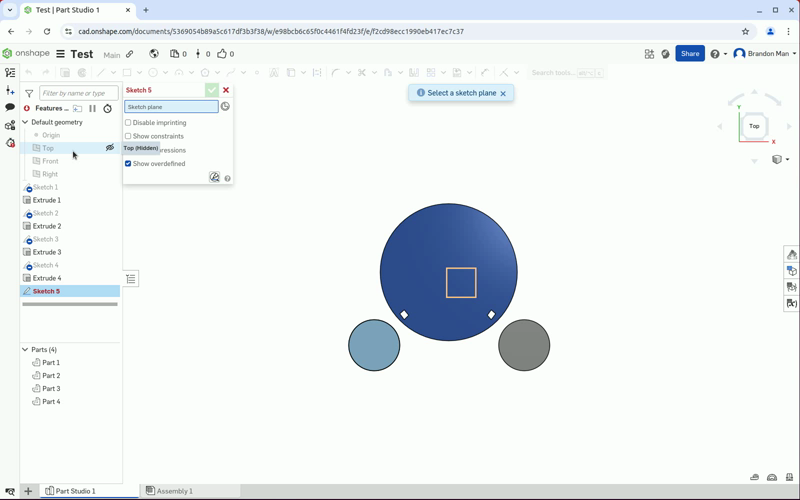
click(73, 150)
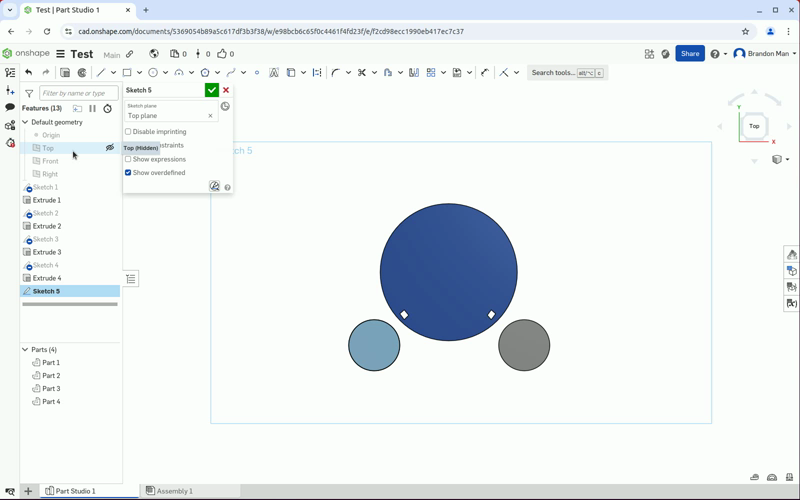
mouse_move(73, 352)
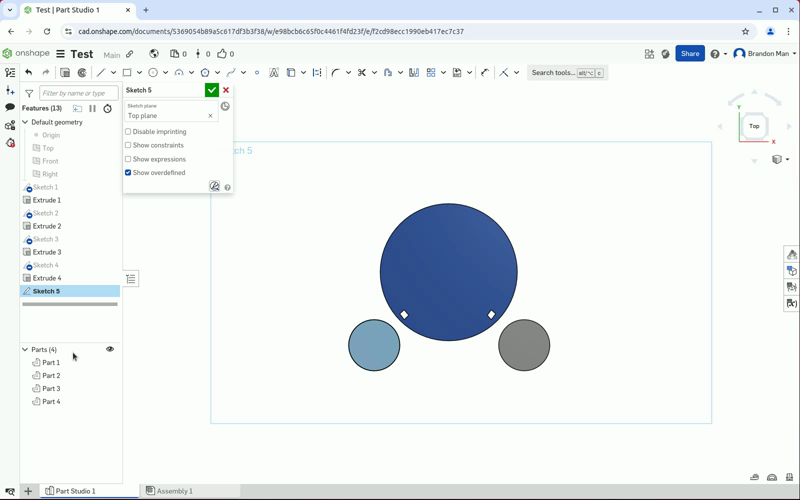
key(y)
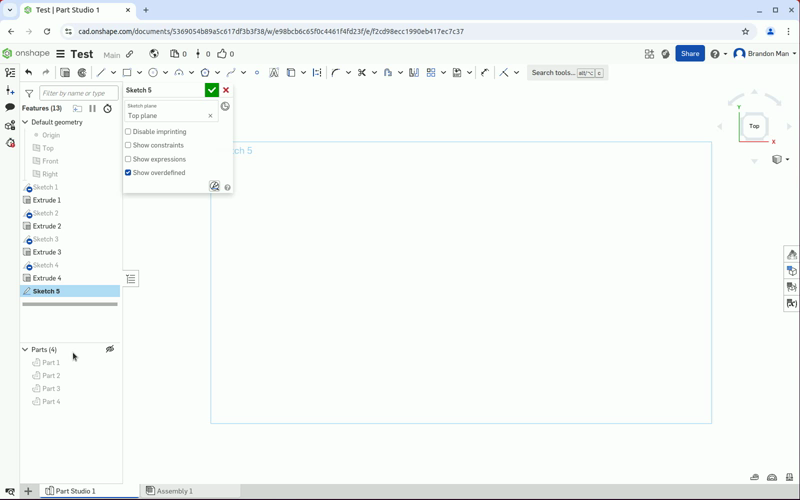
key(c)
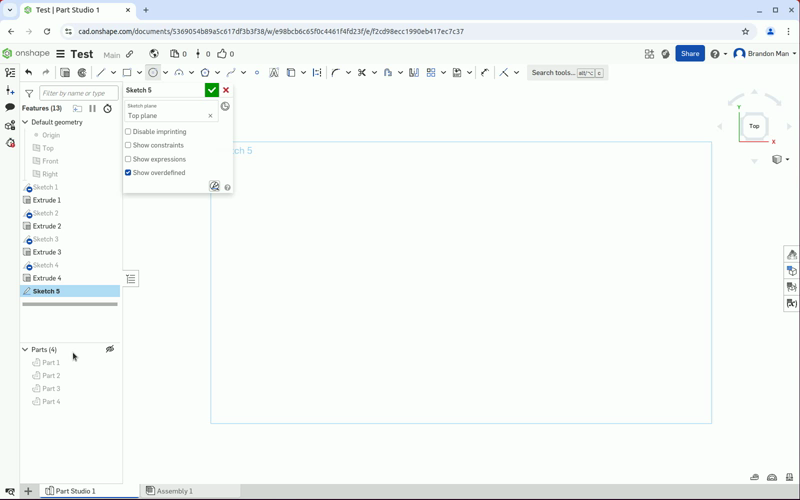
key_down(shift)
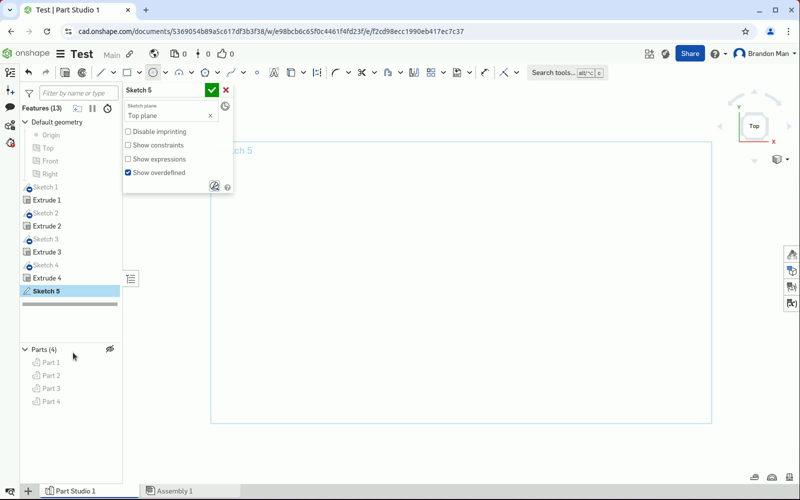
mouse_move(524, 345)
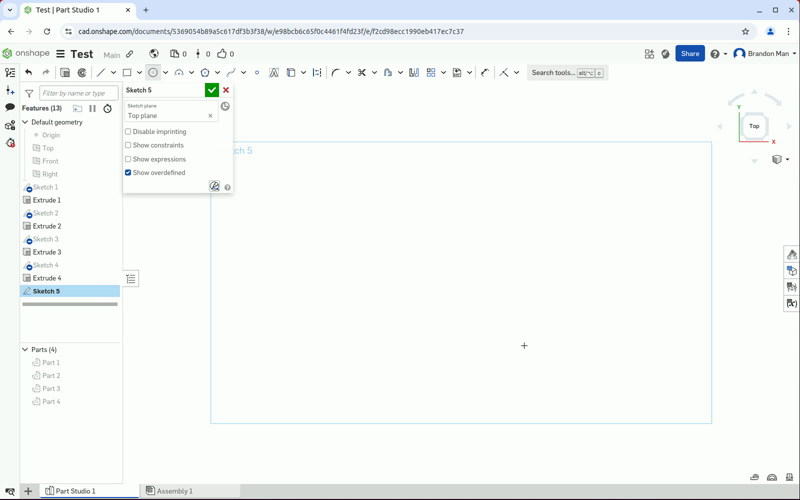
click(524, 345)
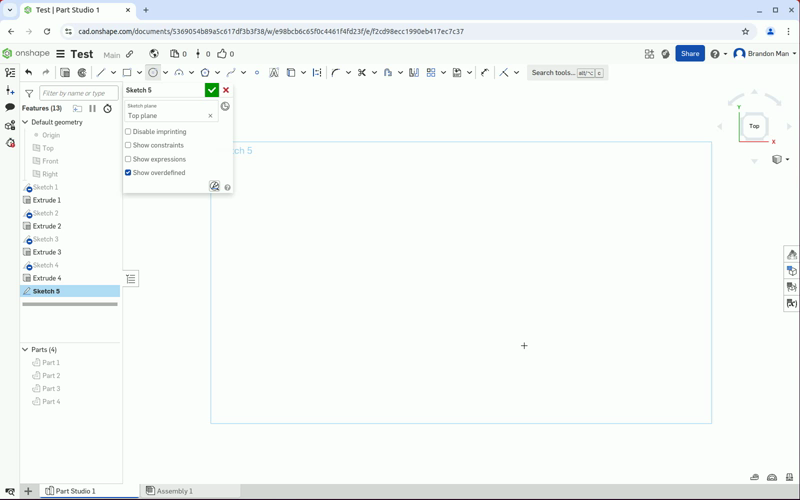
key_up(shift)
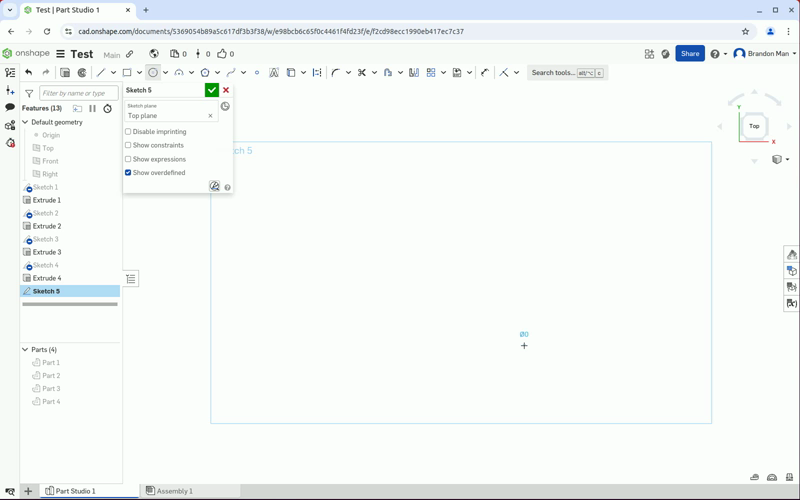
mouse_move(549, 345)
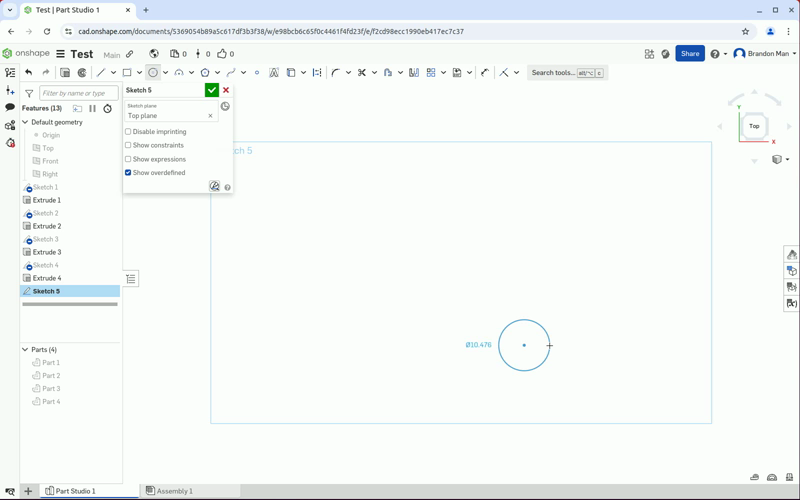
click(549, 345)
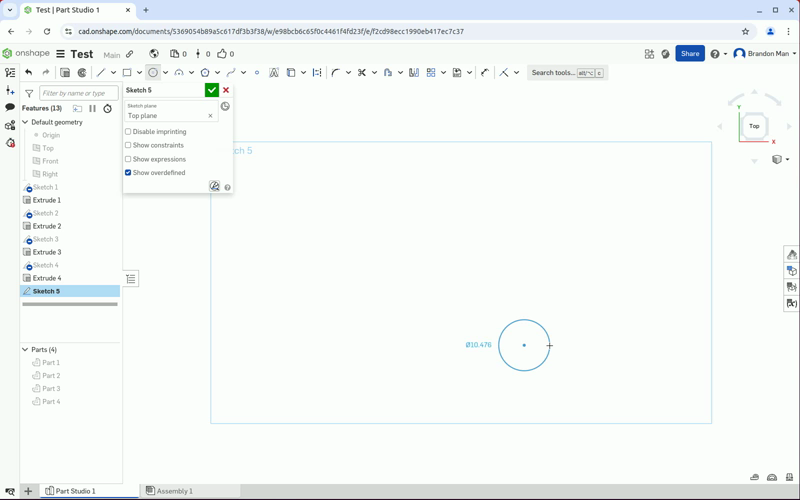
key(esc)
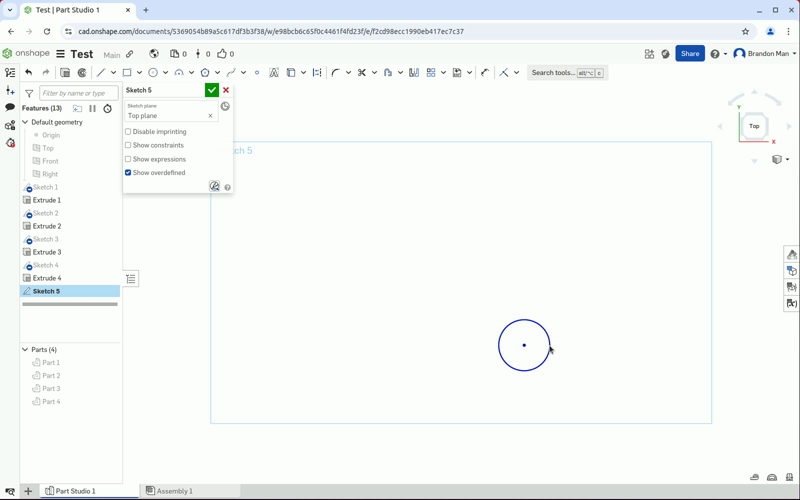
mouse_move(538, 355)
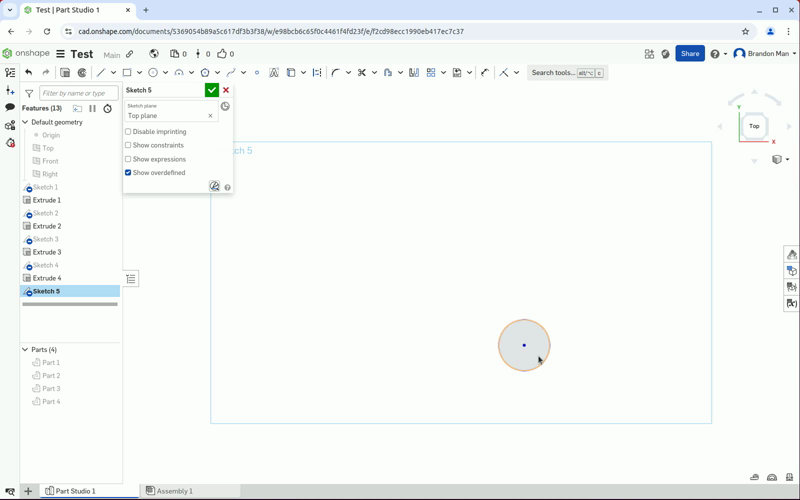
click(538, 355)
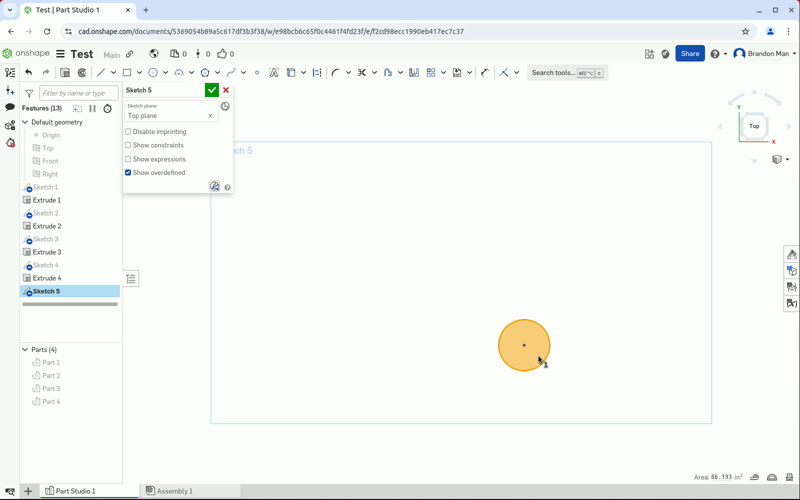
mouse_move(73, 352)
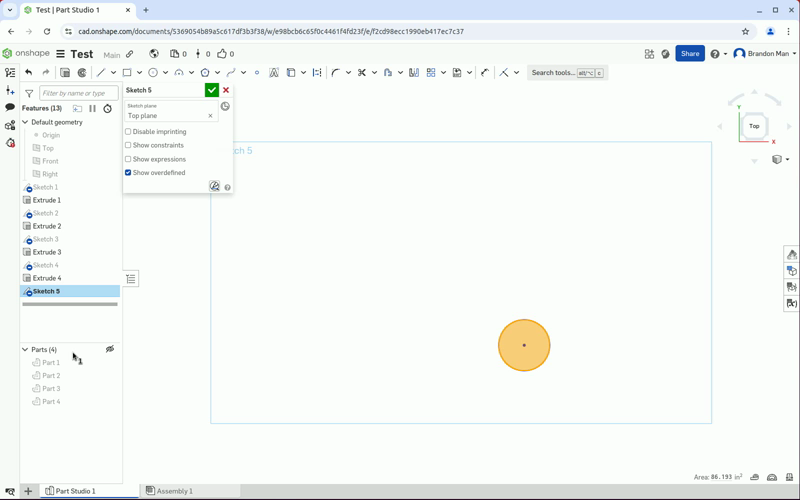
key(shift+y)
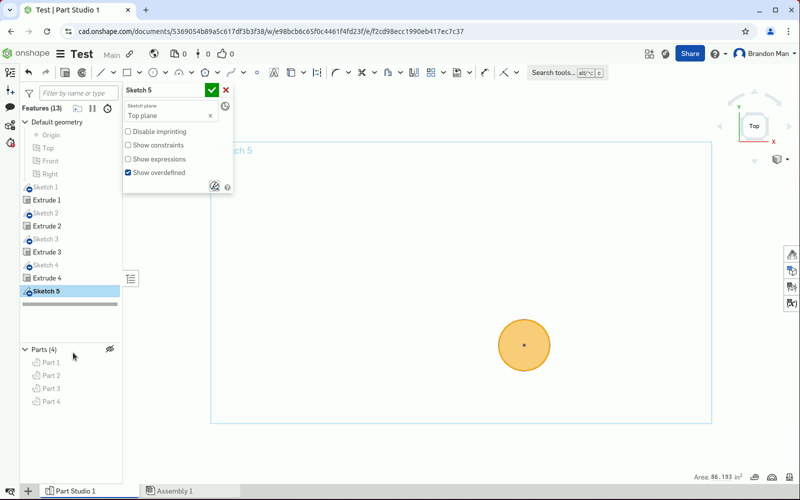
key(shift+e)
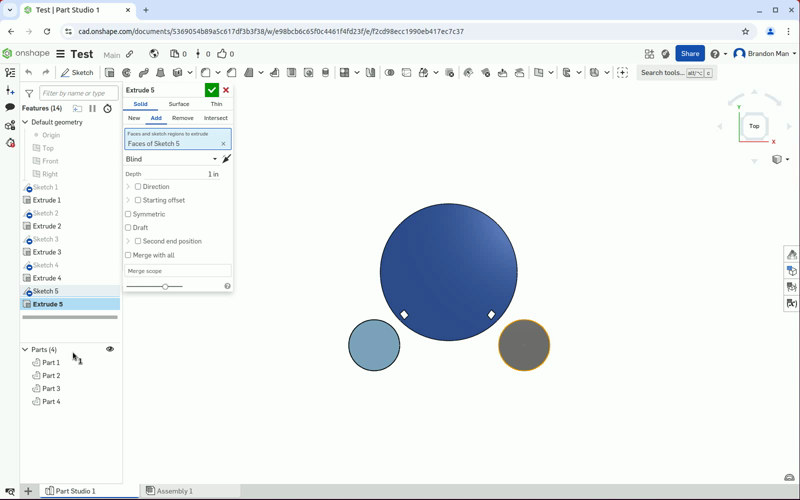
mouse_move(143, 106)
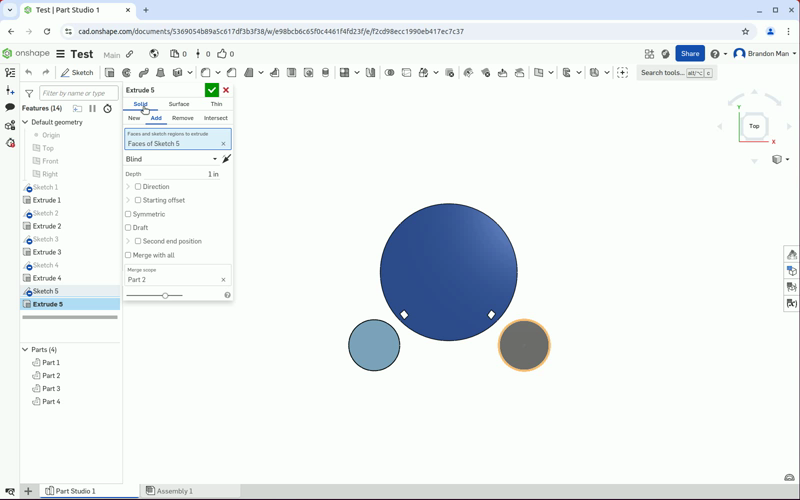
click(143, 106)
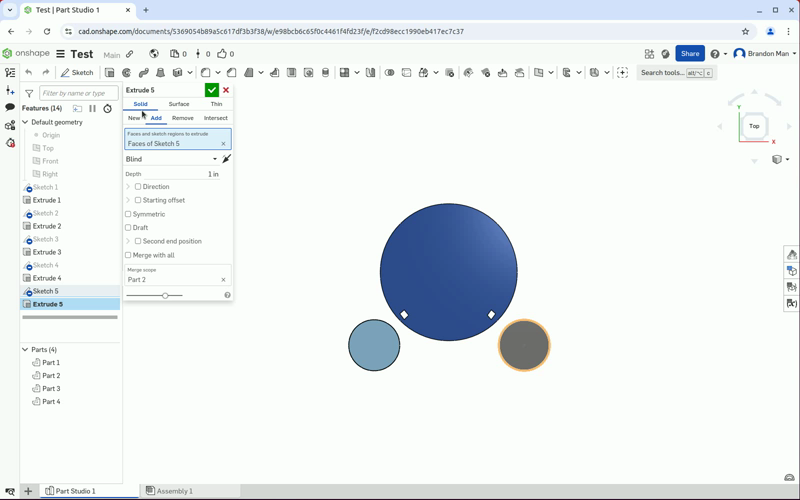
mouse_move(137, 120)
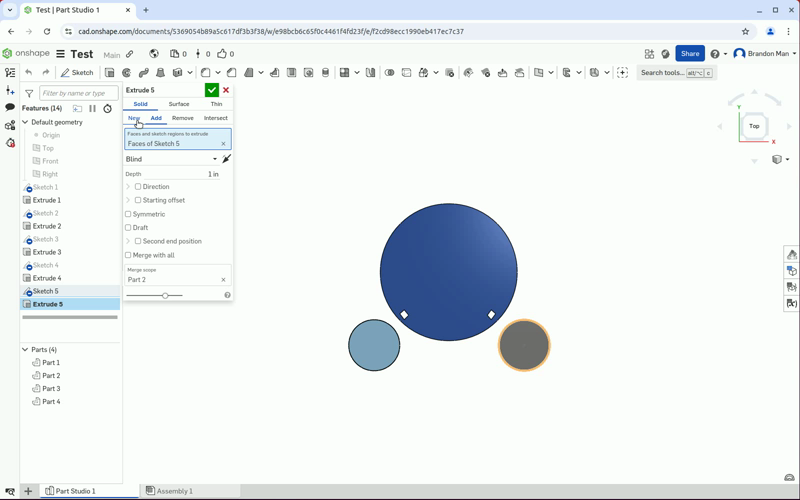
click(137, 120)
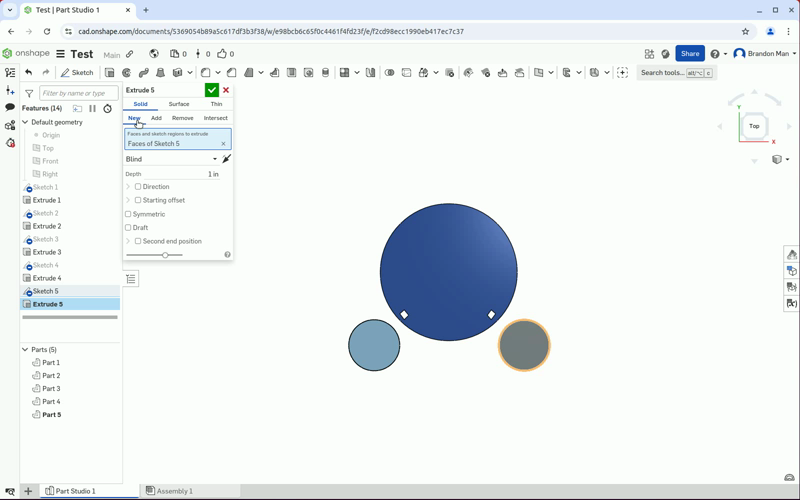
key(tab, 4)
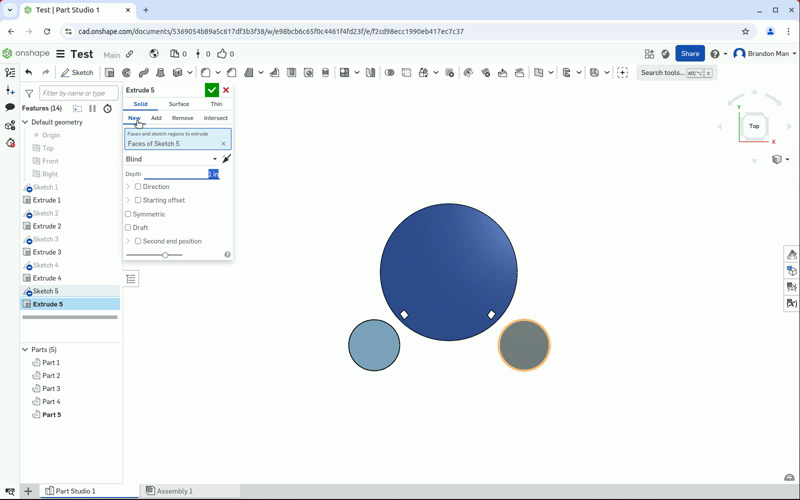
text(0.722)
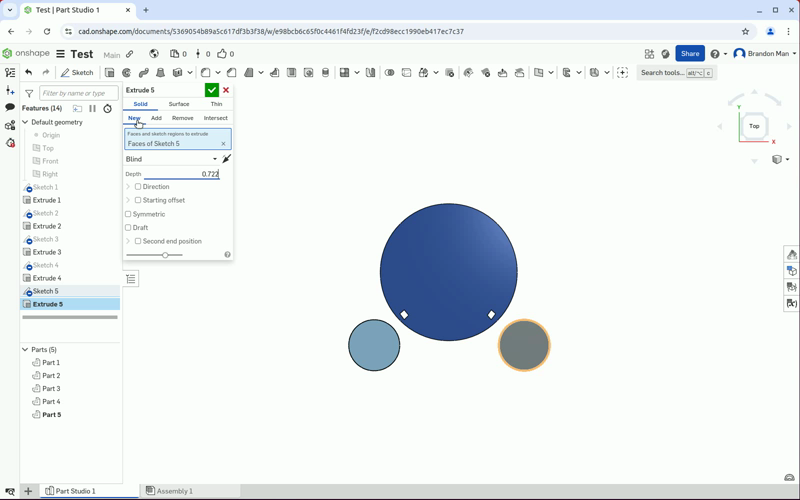
key(enter)
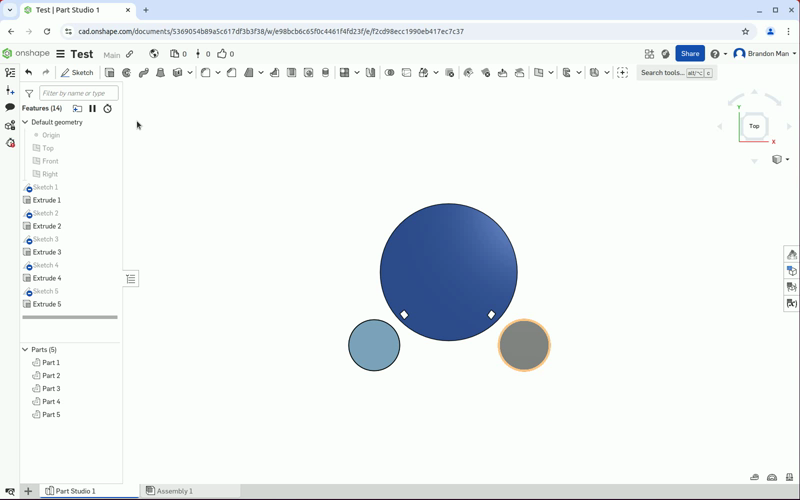
key(shift+h)
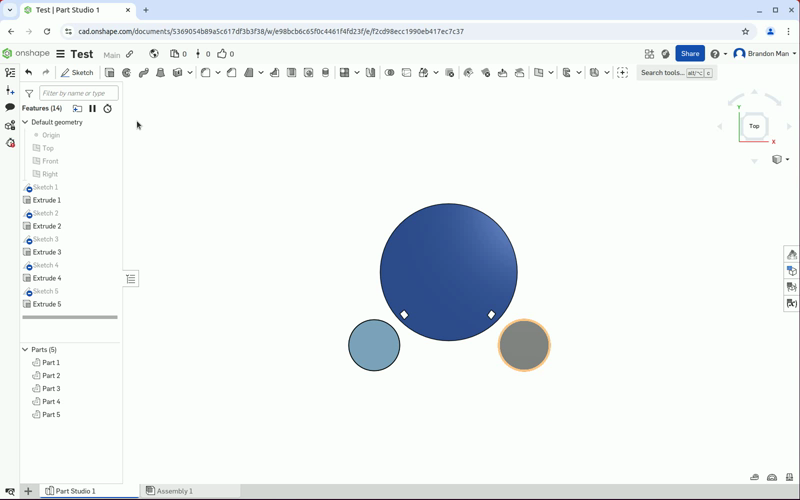
key(shift+h)
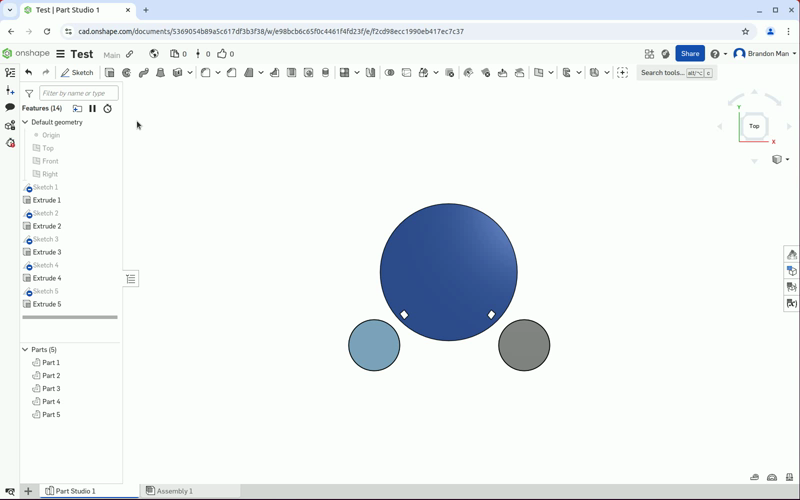
mouse_move(73, 189)
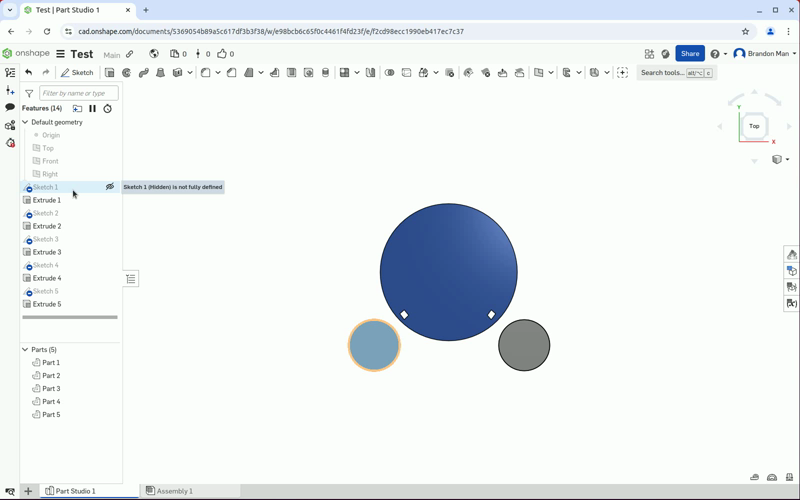
click(73, 189)
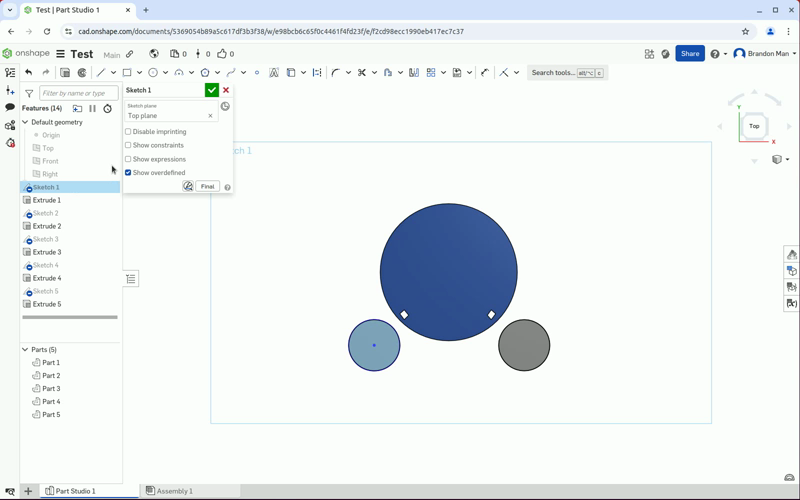
mouse_move(229, 92)
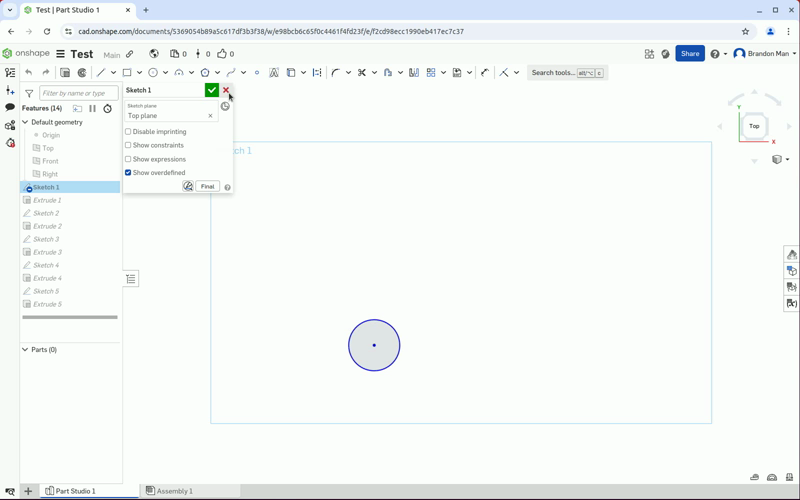
click(229, 92)
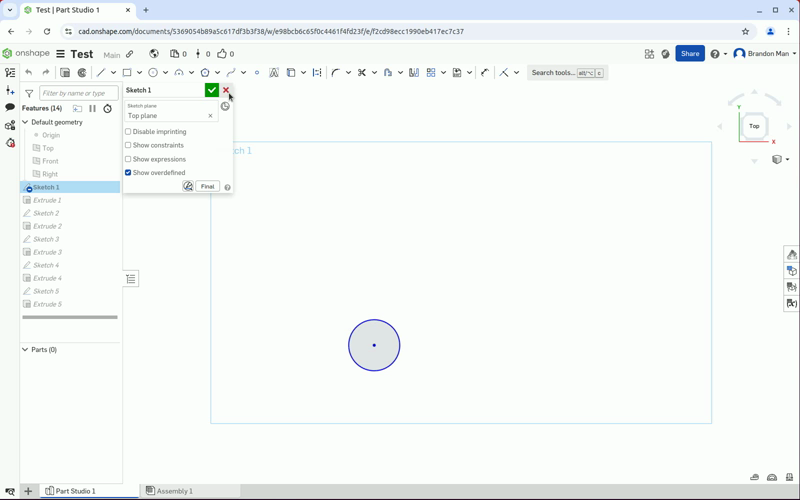
key(shift+s)
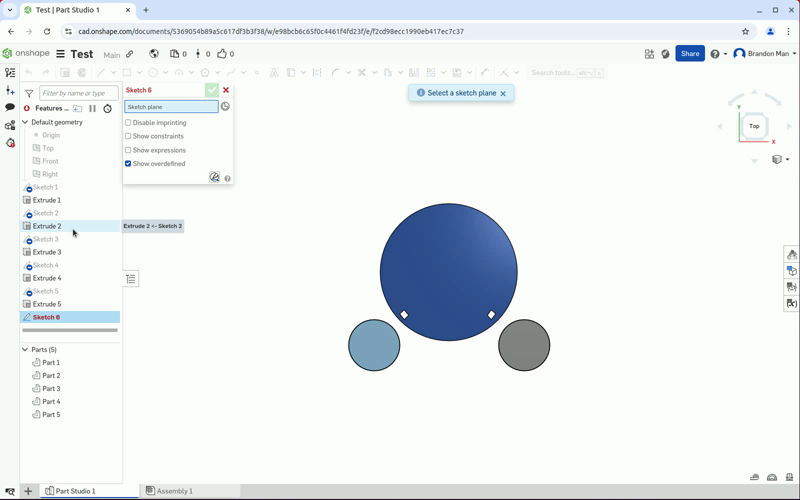
scroll(3)
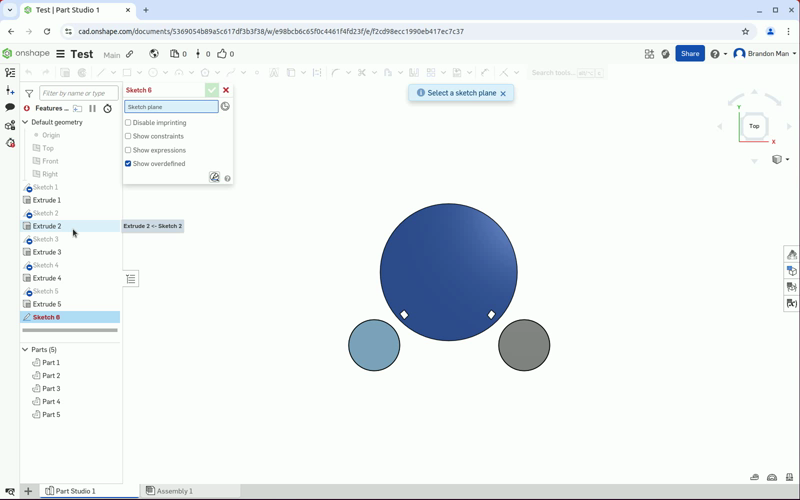
mouse_move(73, 150)
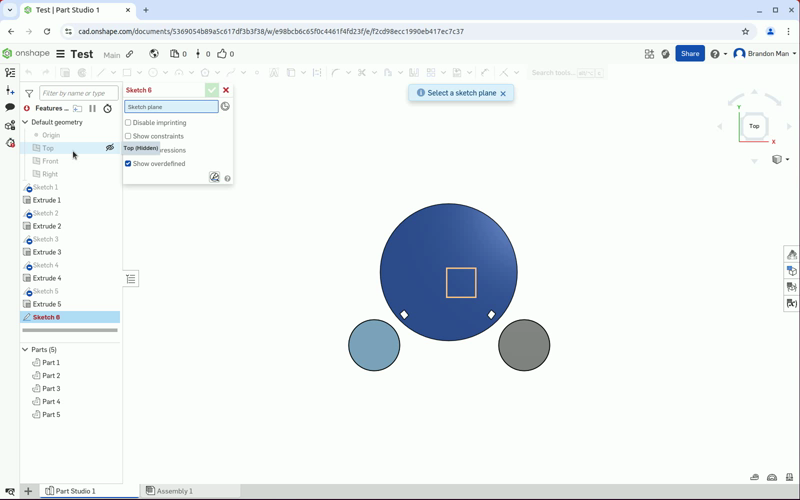
click(73, 150)
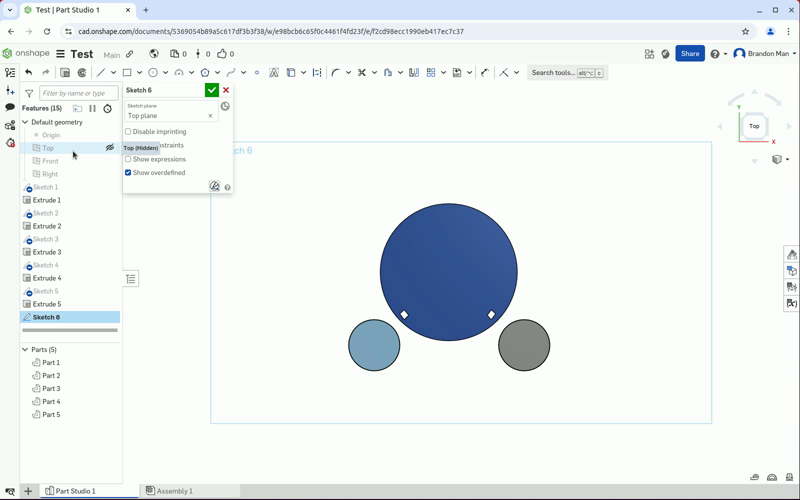
mouse_move(73, 352)
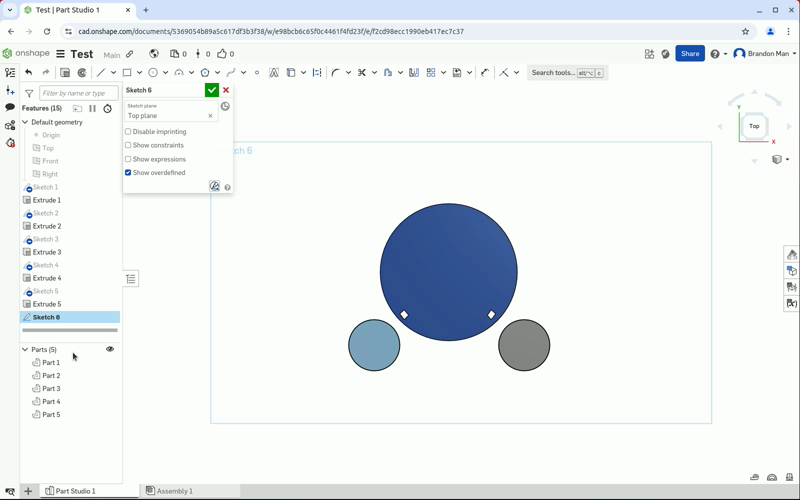
key(y)
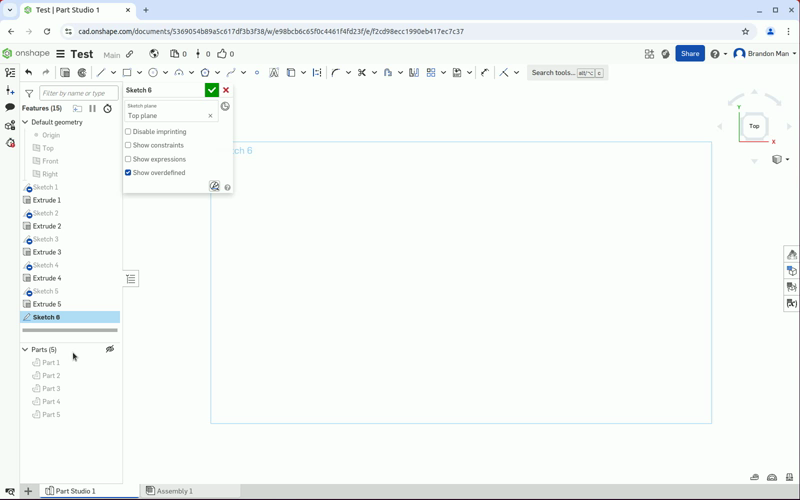
key(c)
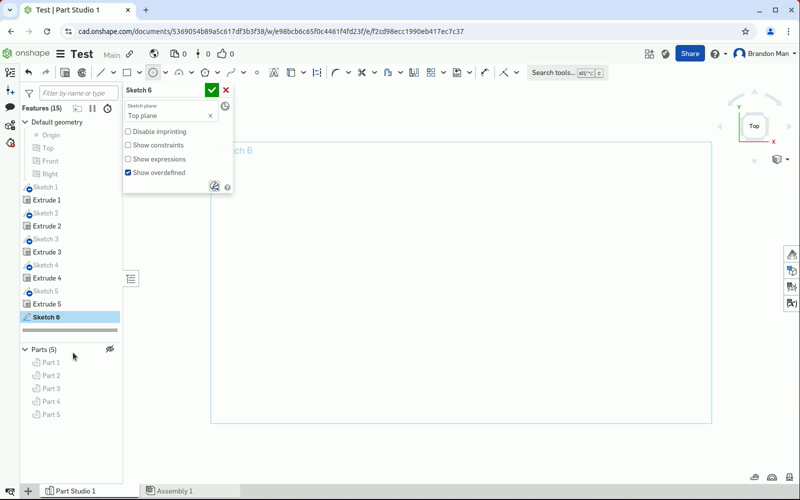
key_down(shift)
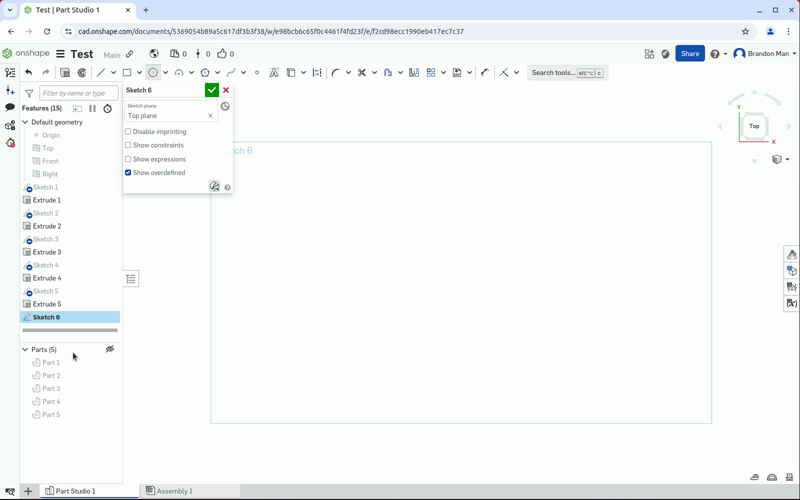
mouse_move(448, 272)
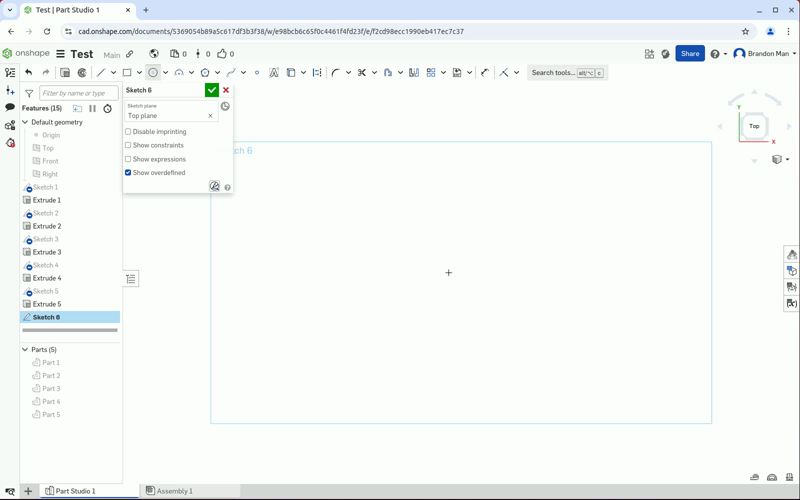
click(448, 272)
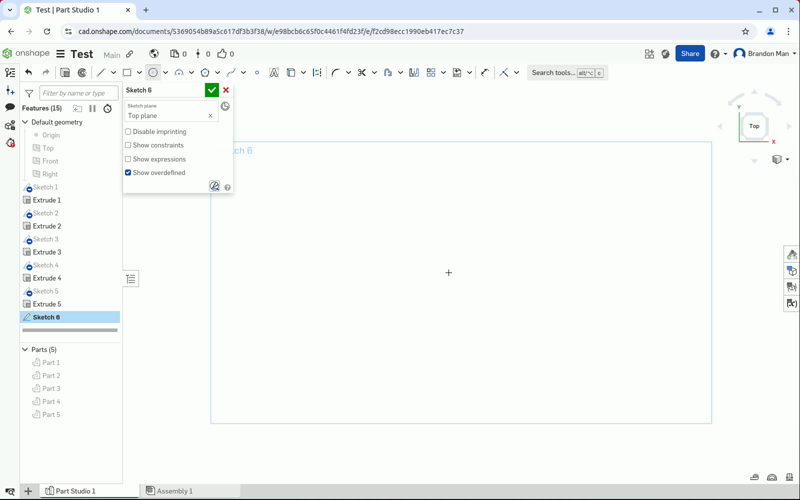
key_up(shift)
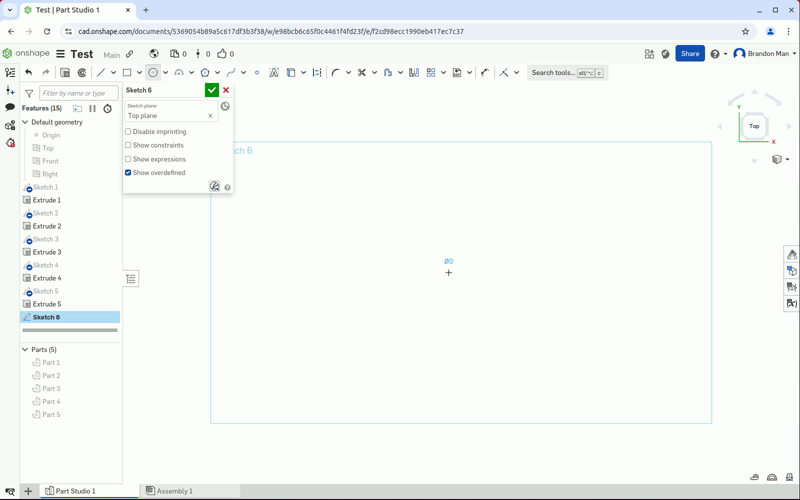
mouse_move(517, 272)
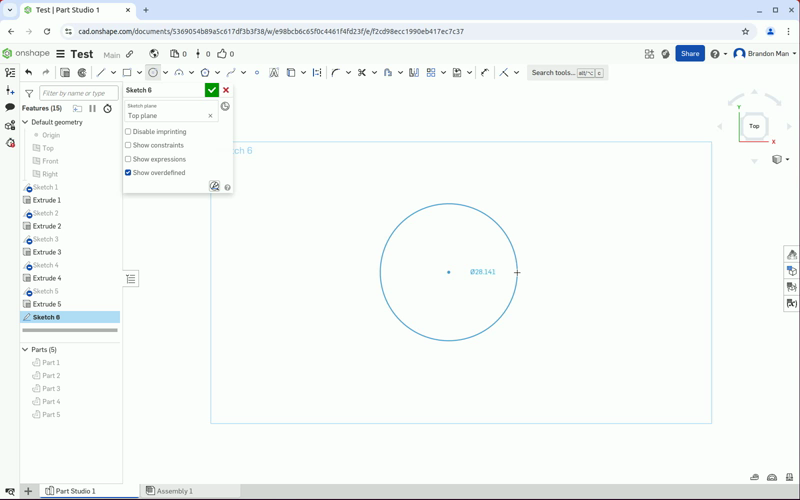
click(517, 272)
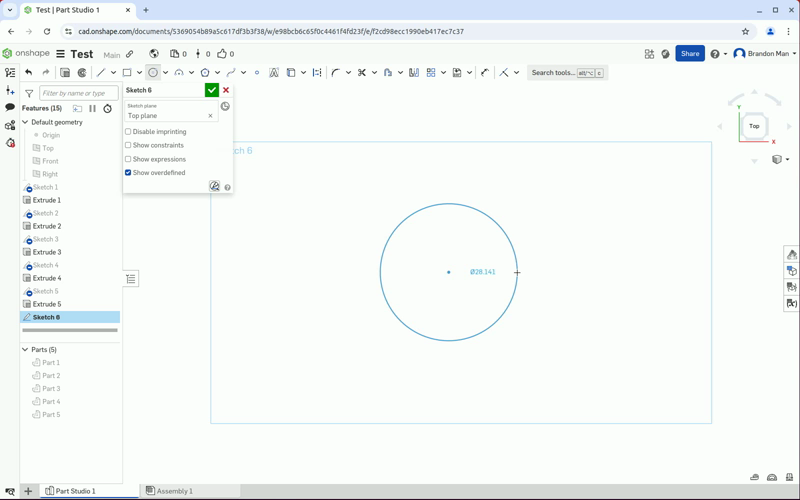
key(esc)
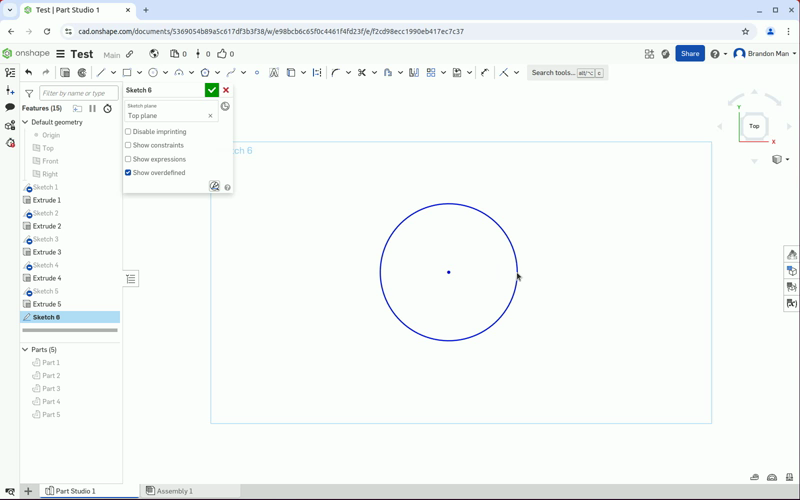
key(l)
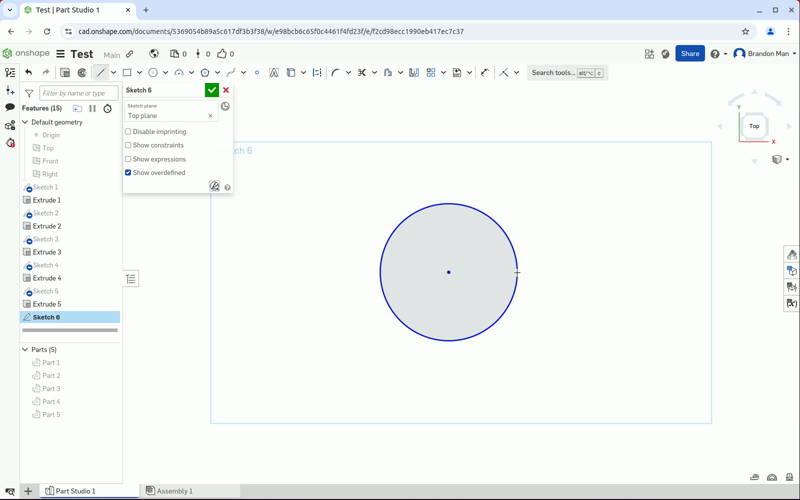
key_down(shift)
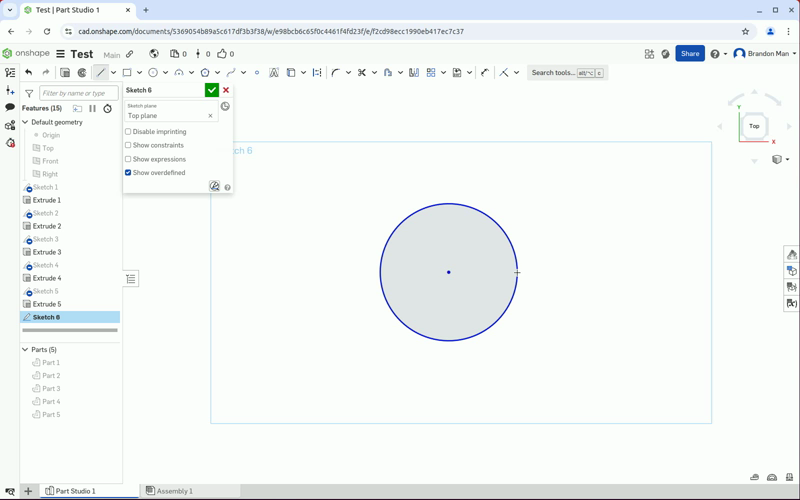
mouse_move(399, 313)
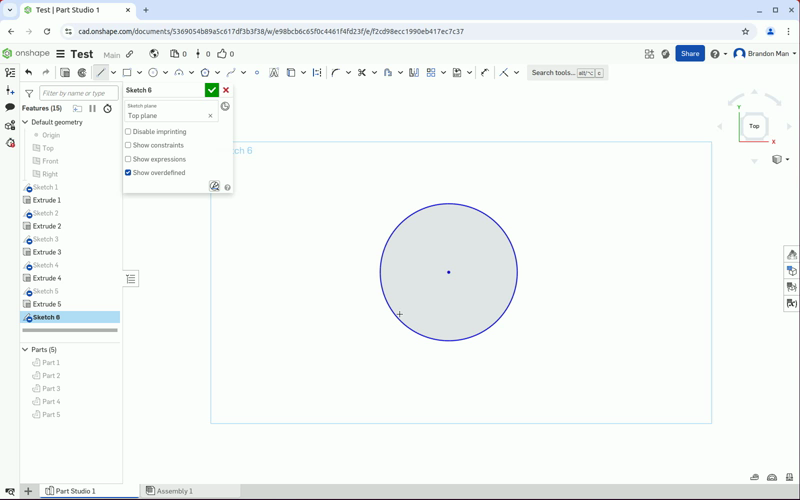
click(399, 313)
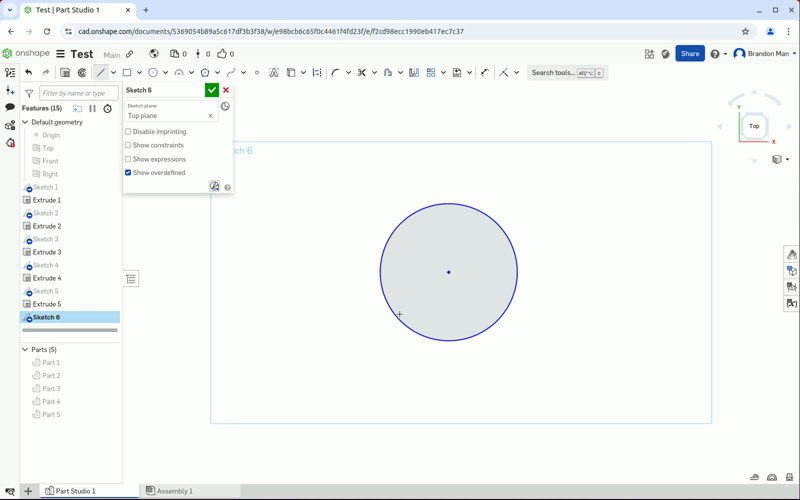
key_up(shift)
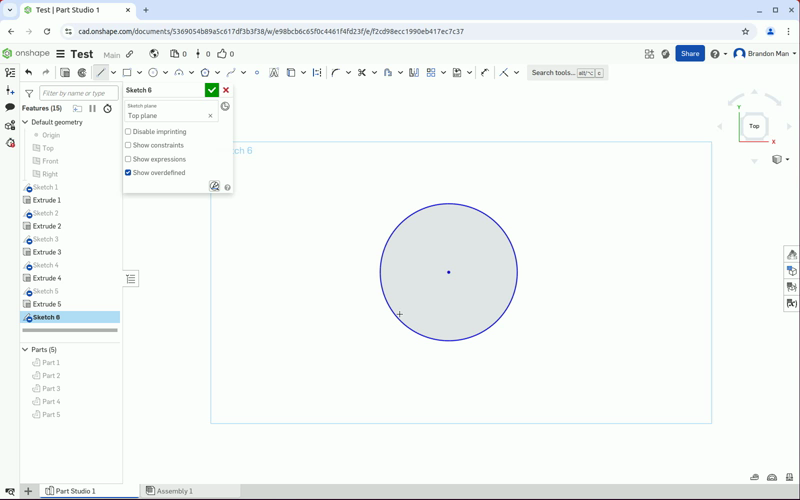
key_down(shift)
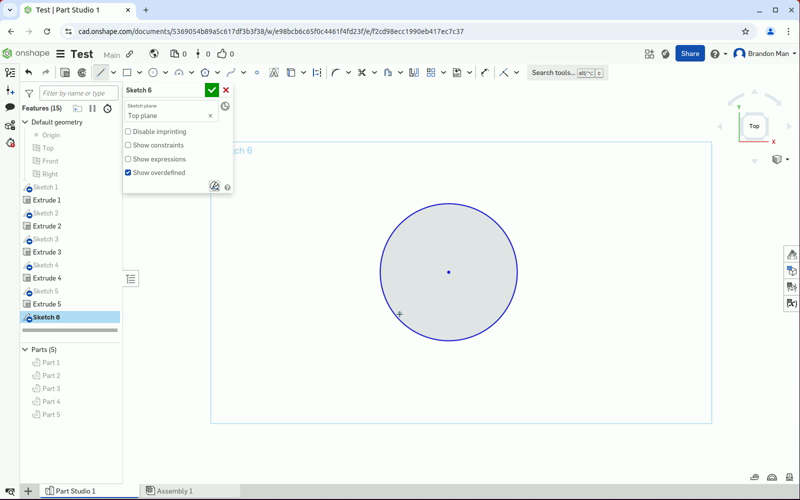
mouse_move(429, 313)
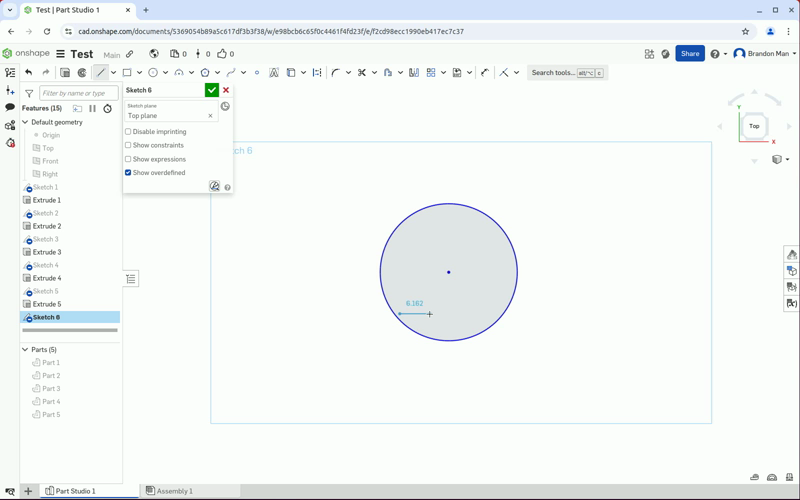
mouse_move(404, 319)
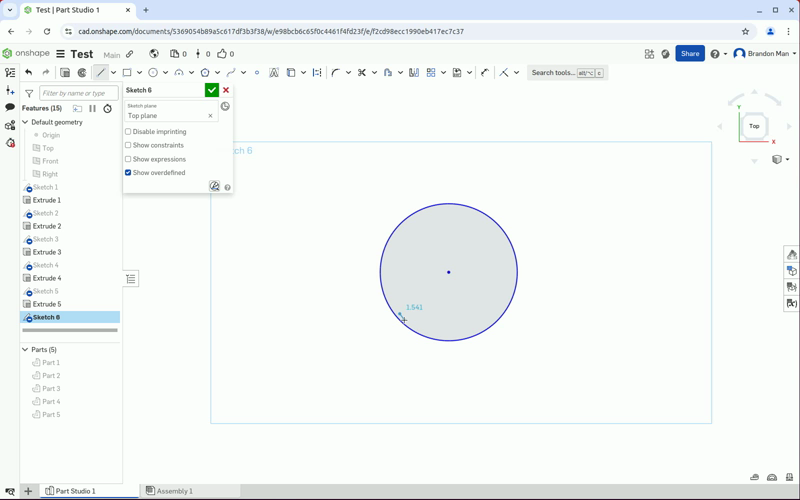
scroll(6)
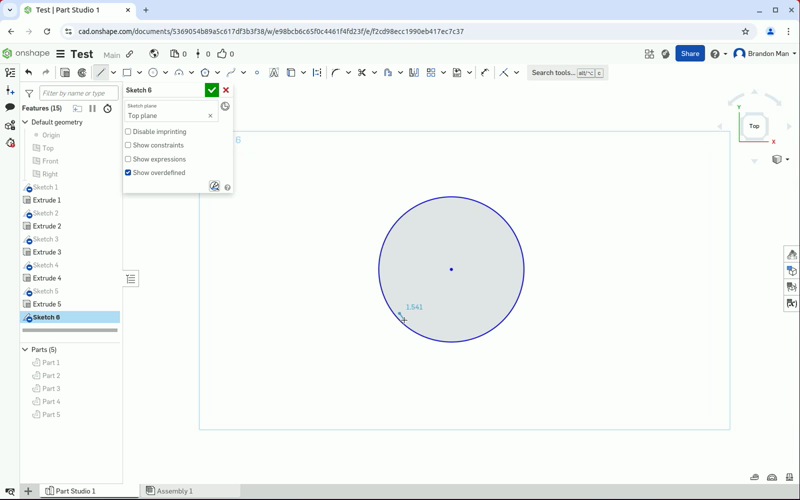
scroll(6)
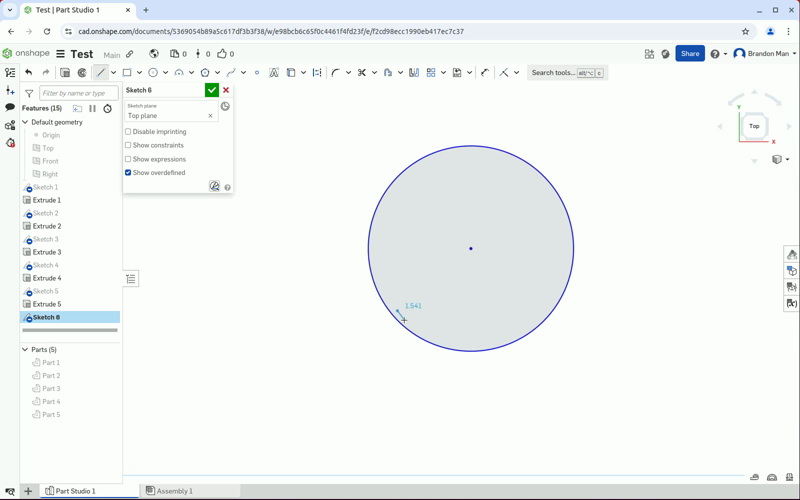
scroll(6)
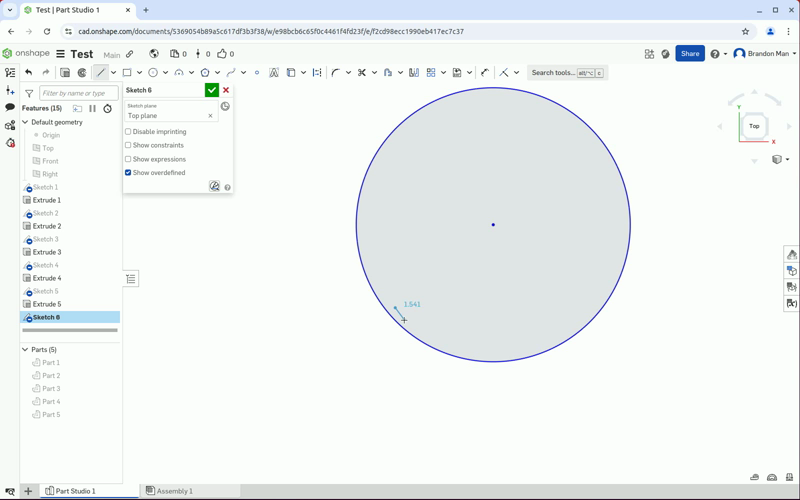
scroll(6)
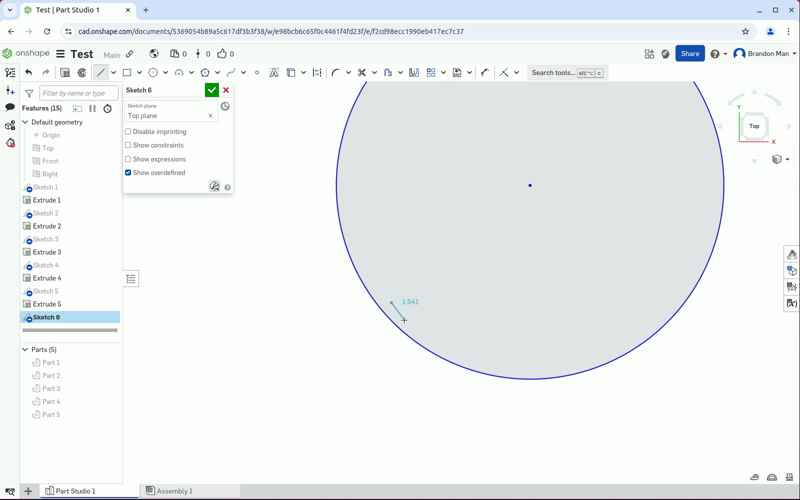
scroll(6)
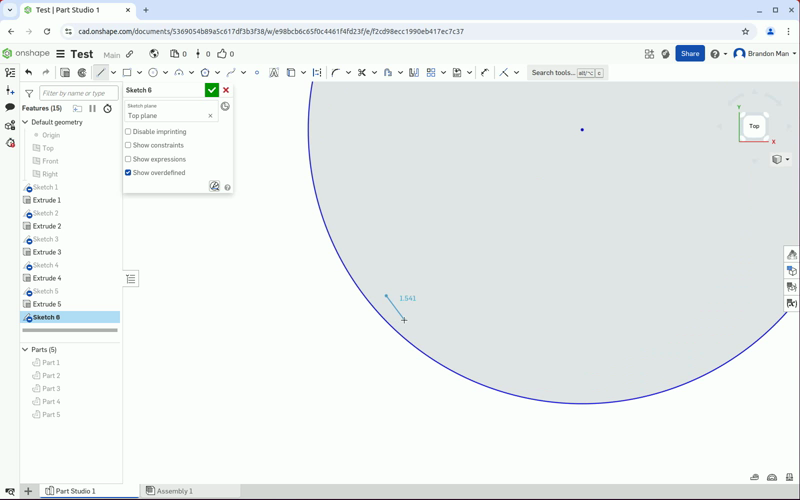
scroll(6)
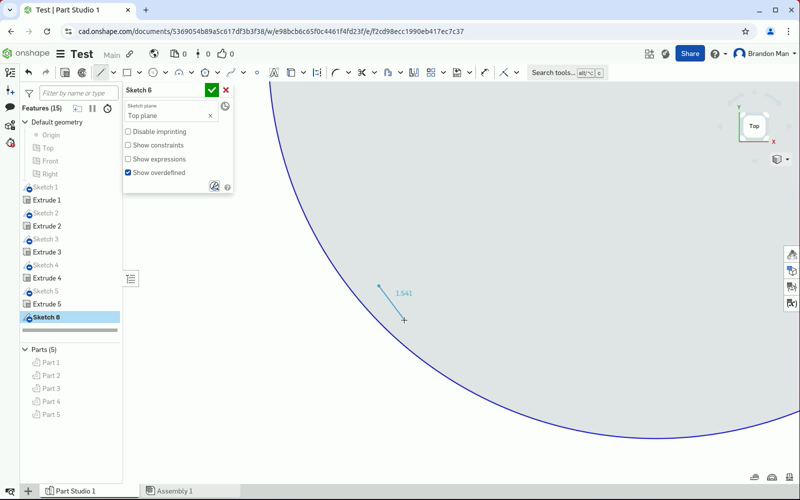
scroll(6)
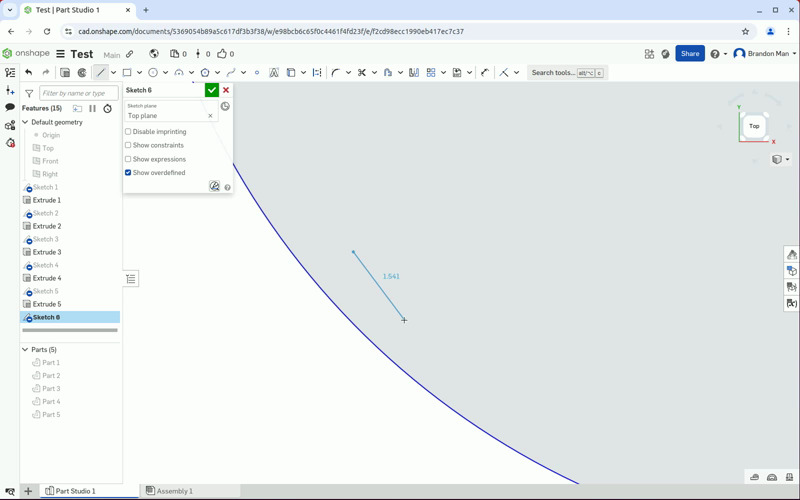
click(404, 319)
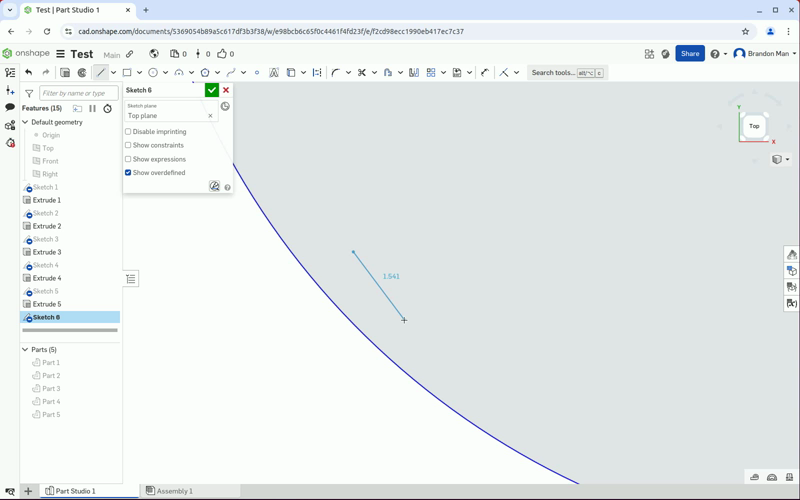
scroll(-6)
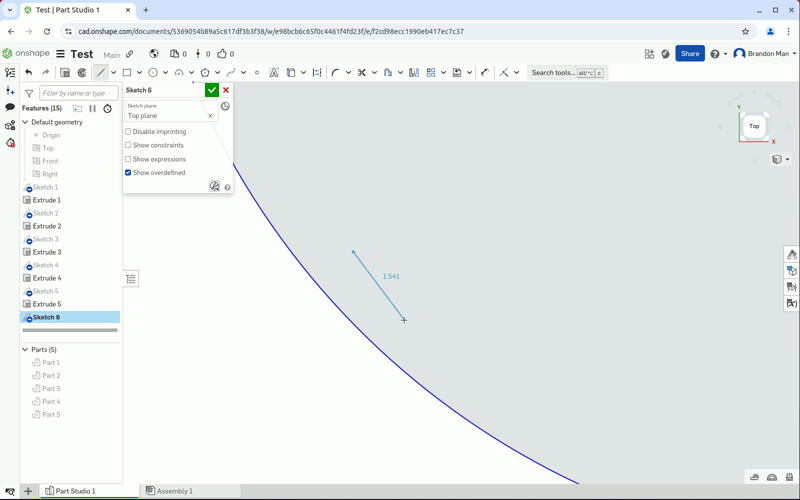
scroll(-6)
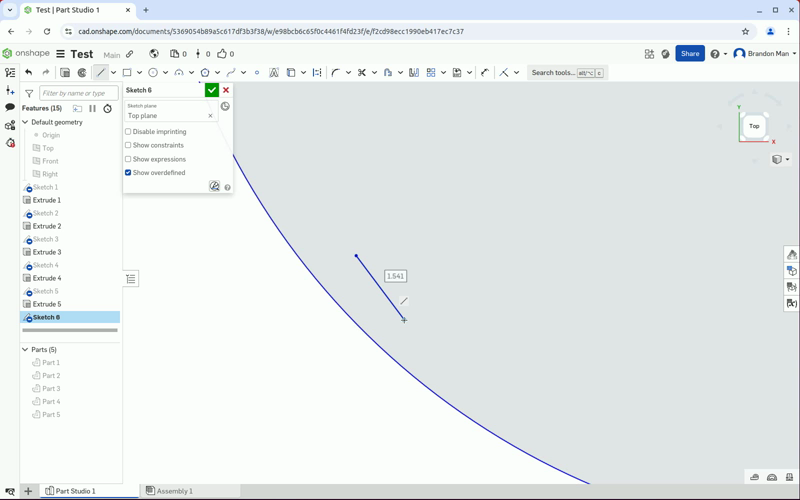
scroll(-6)
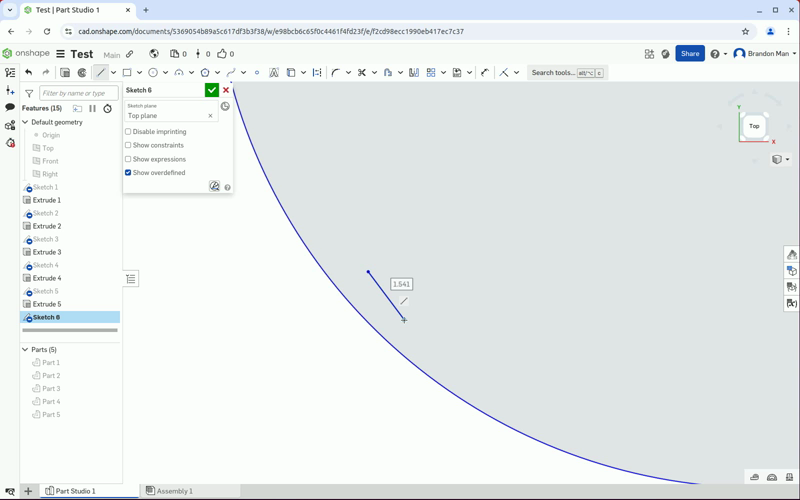
scroll(-6)
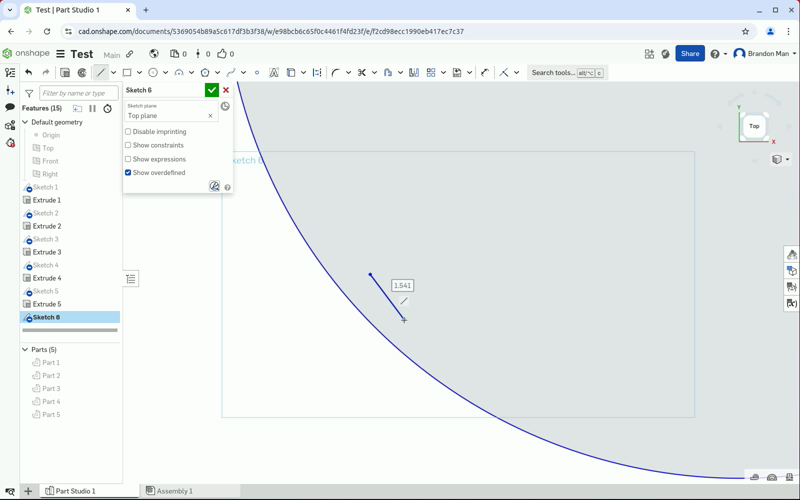
scroll(-6)
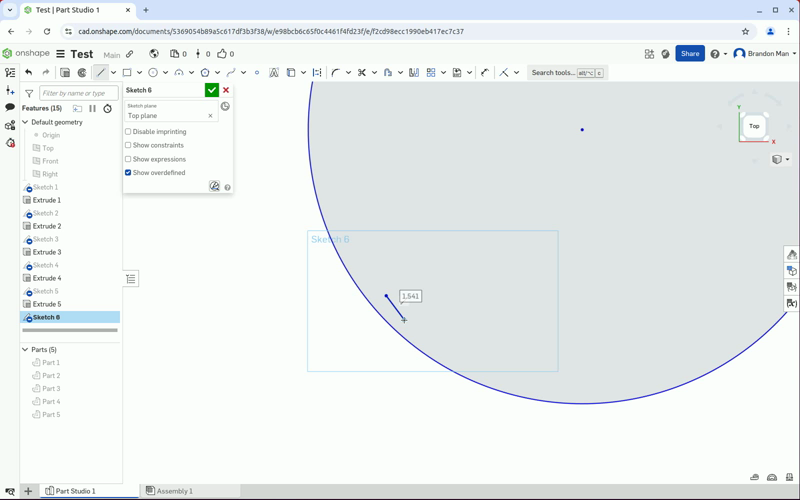
scroll(-6)
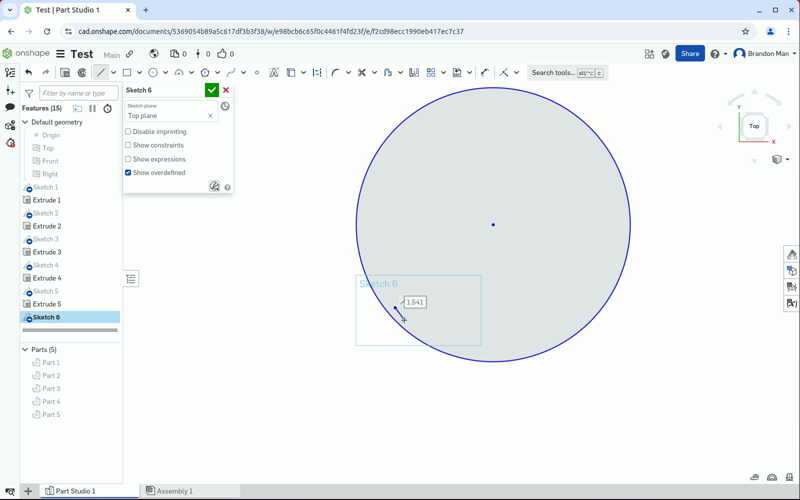
scroll(-6)
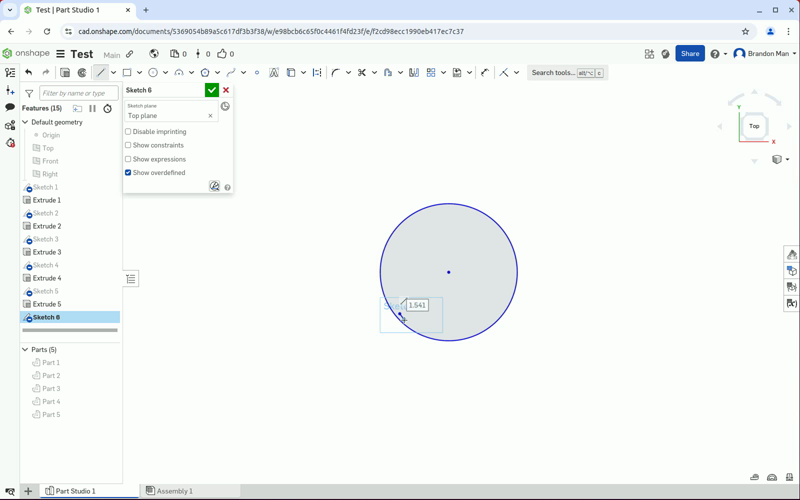
key_up(shift)
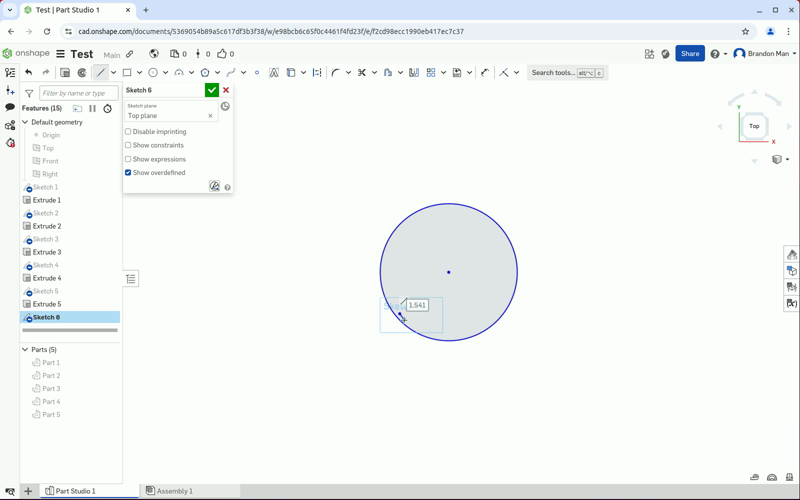
key_down(shift)
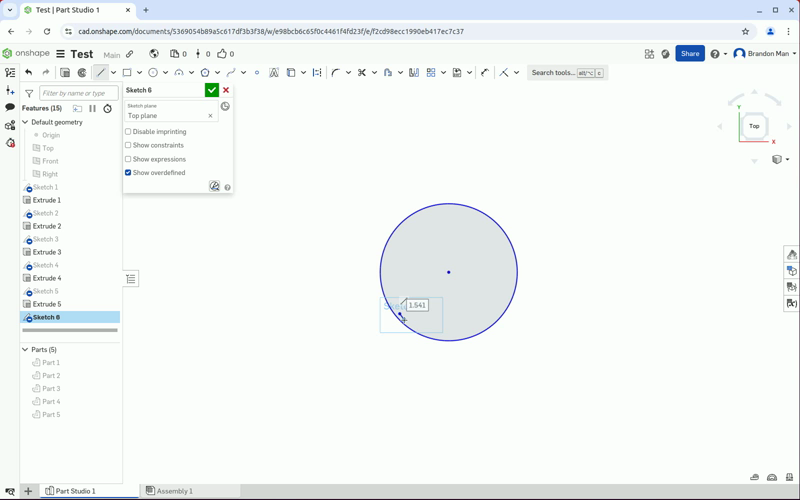
mouse_move(434, 319)
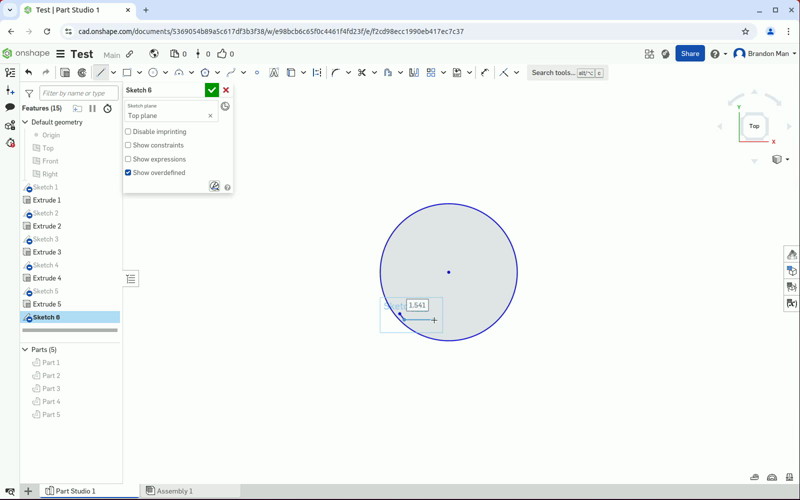
mouse_move(408, 315)
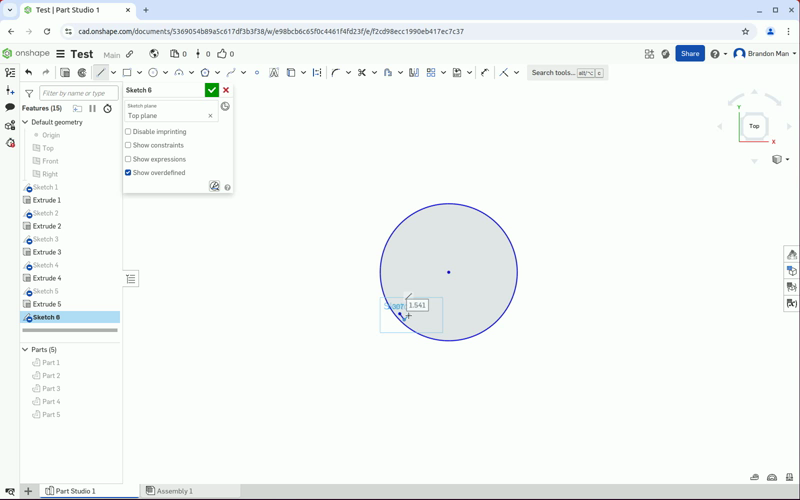
scroll(6)
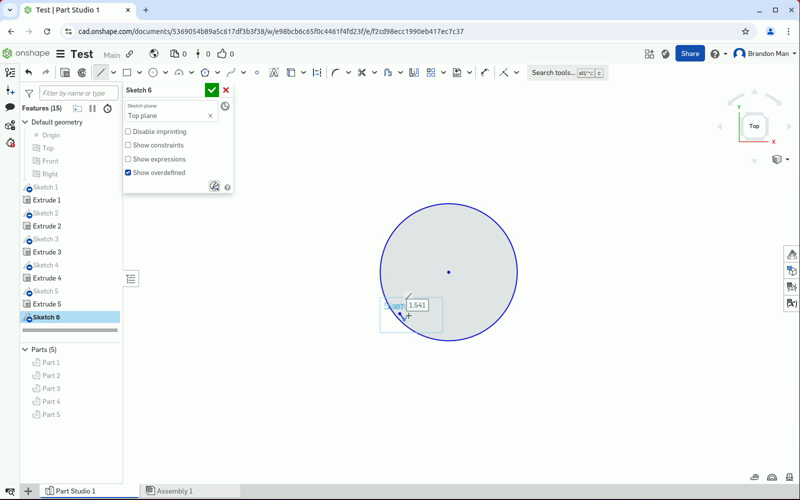
scroll(6)
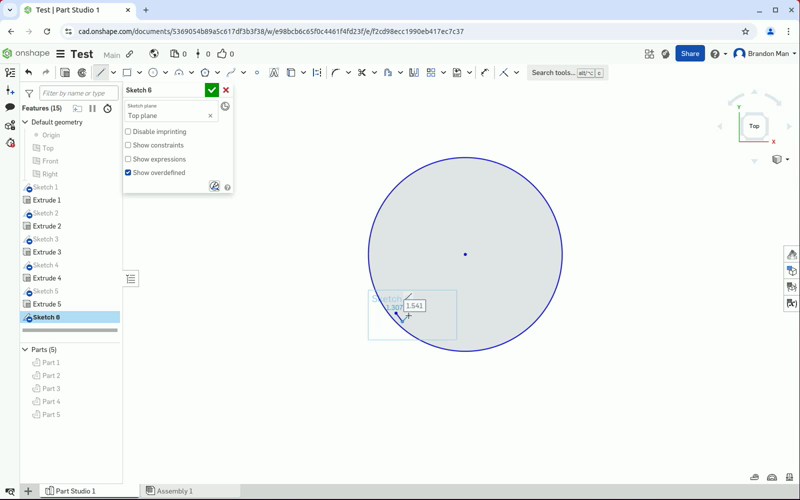
scroll(6)
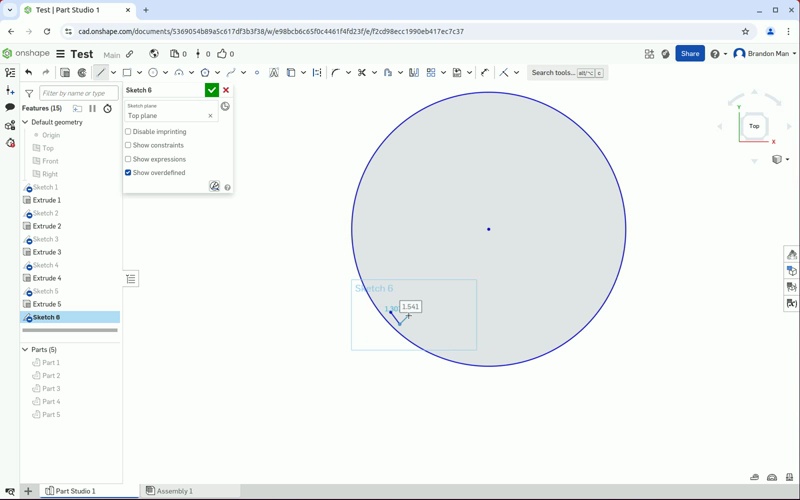
scroll(6)
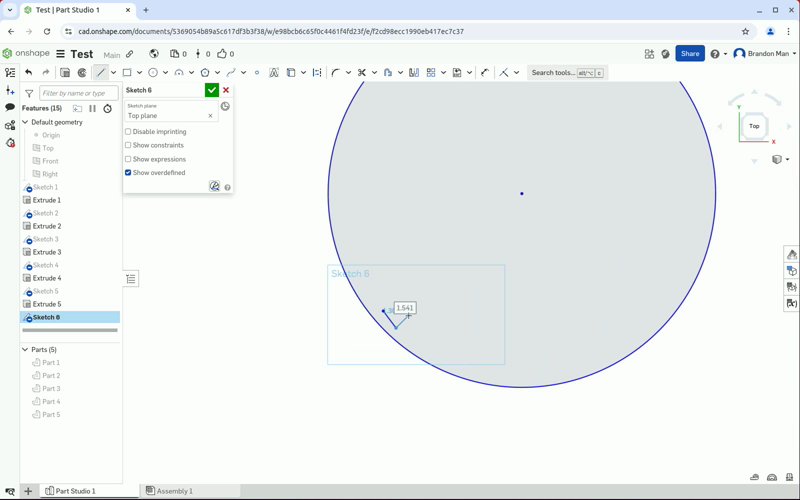
scroll(6)
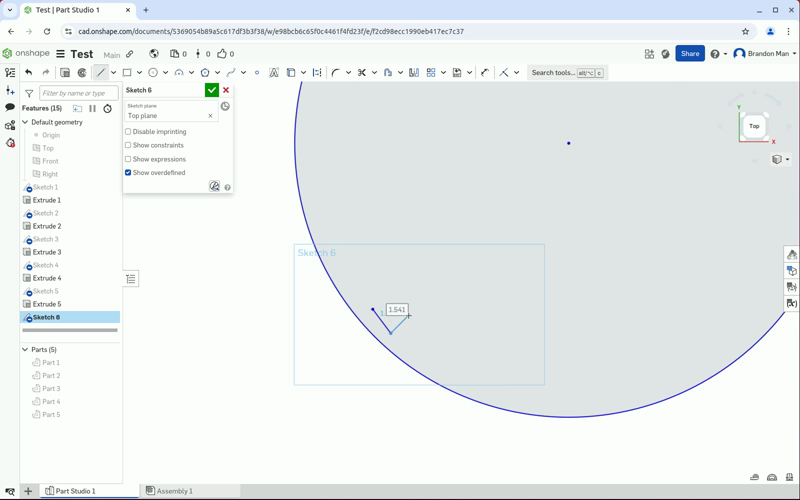
scroll(6)
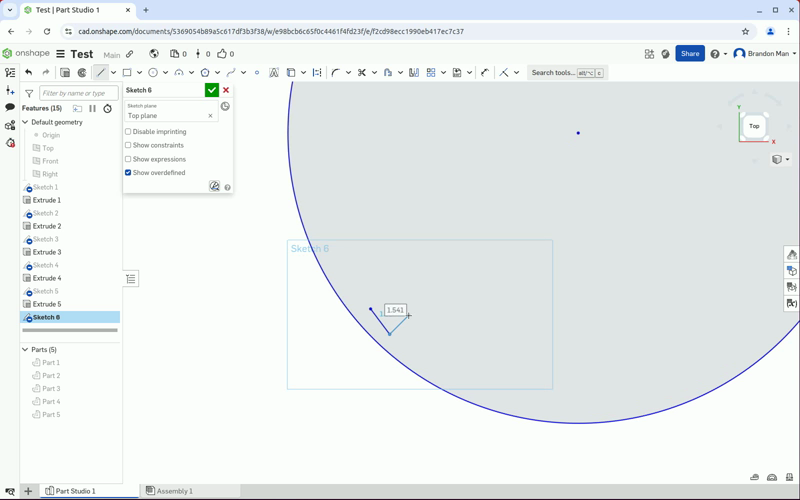
scroll(6)
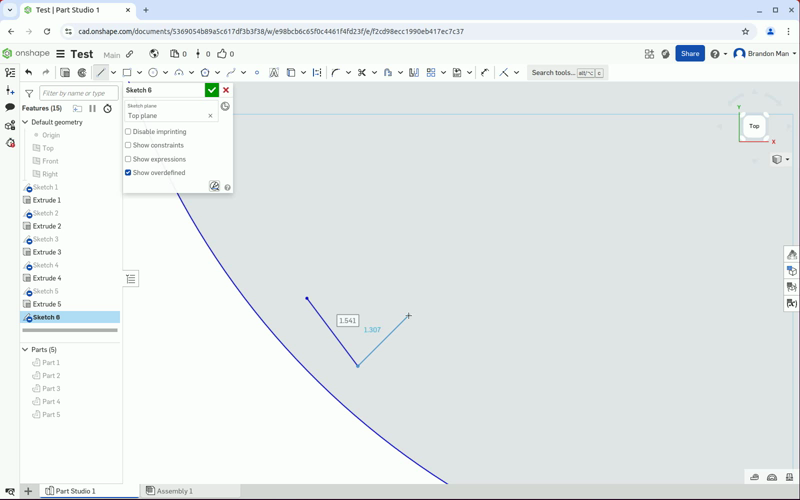
click(408, 315)
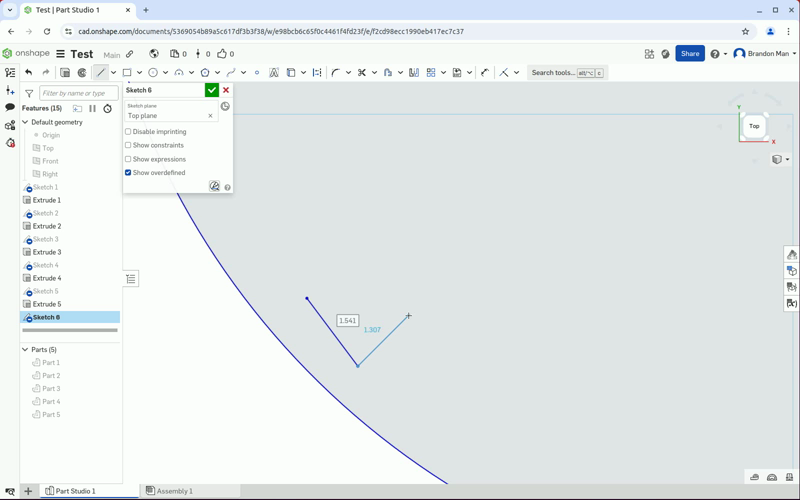
scroll(-6)
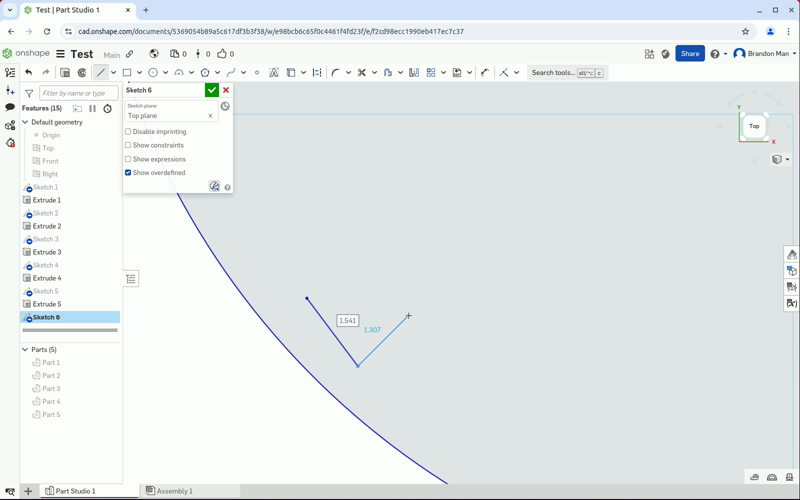
scroll(-6)
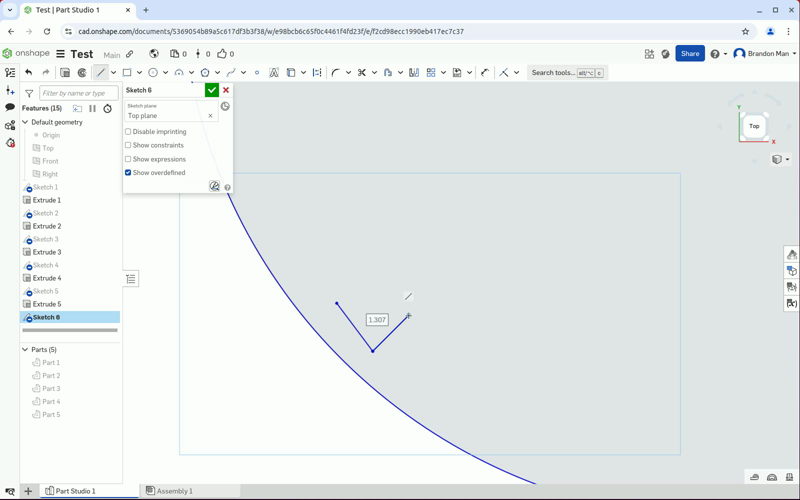
scroll(-6)
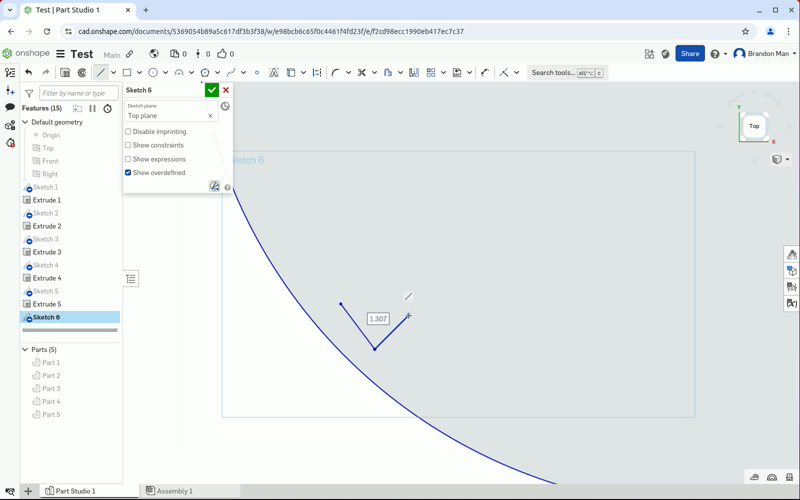
scroll(-6)
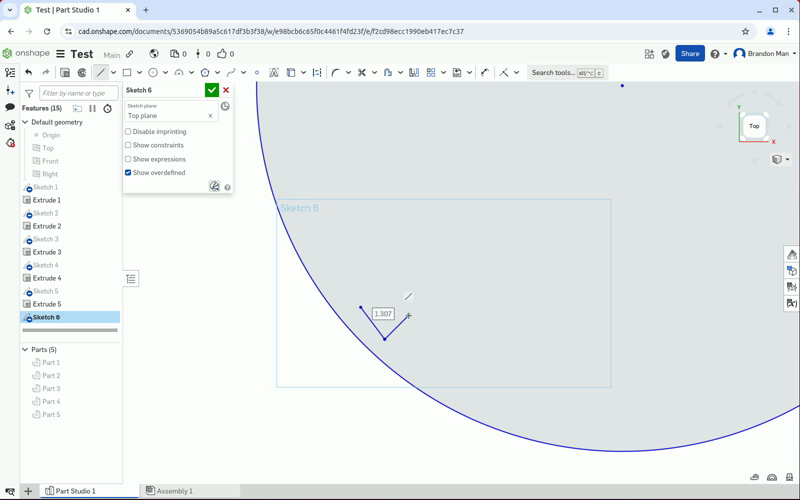
scroll(-6)
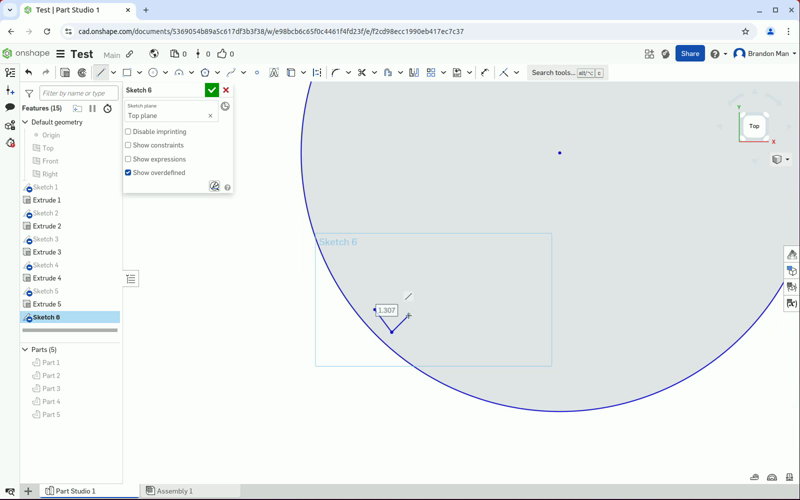
scroll(-6)
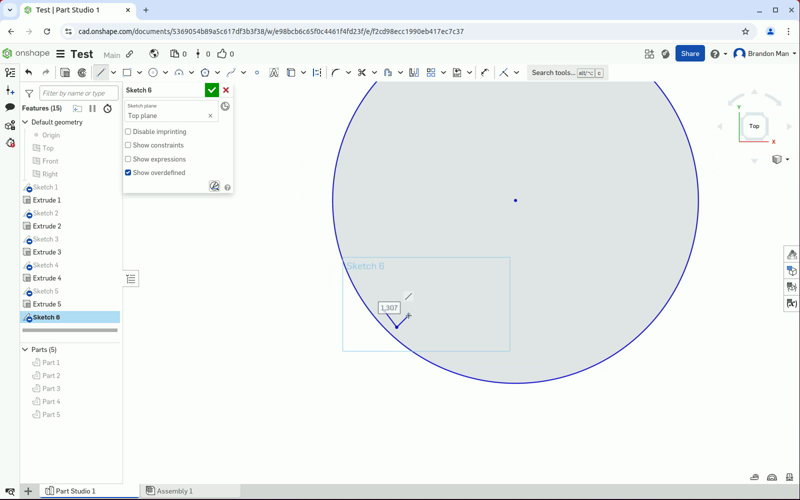
scroll(-6)
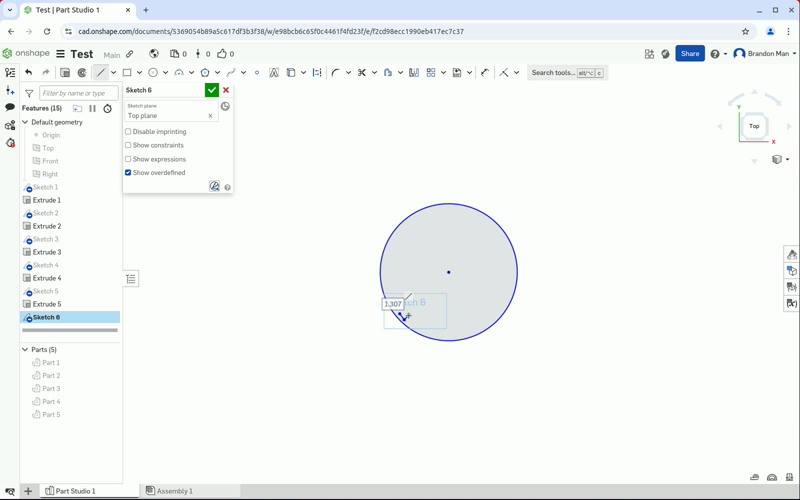
key_up(shift)
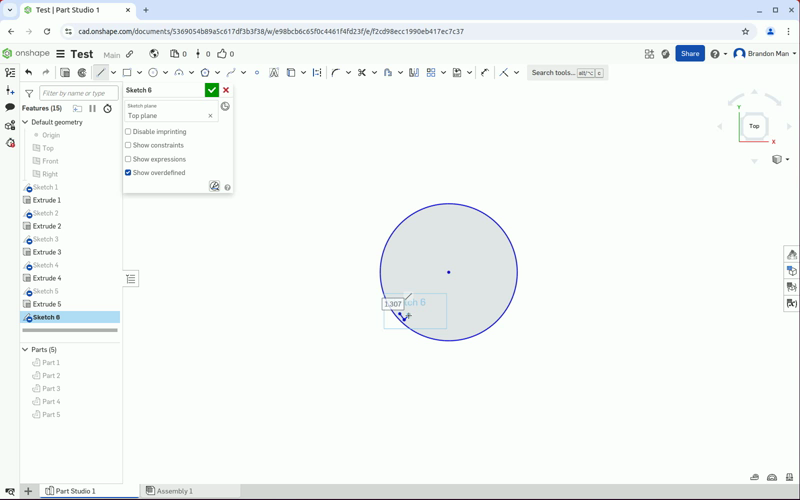
key_down(shift)
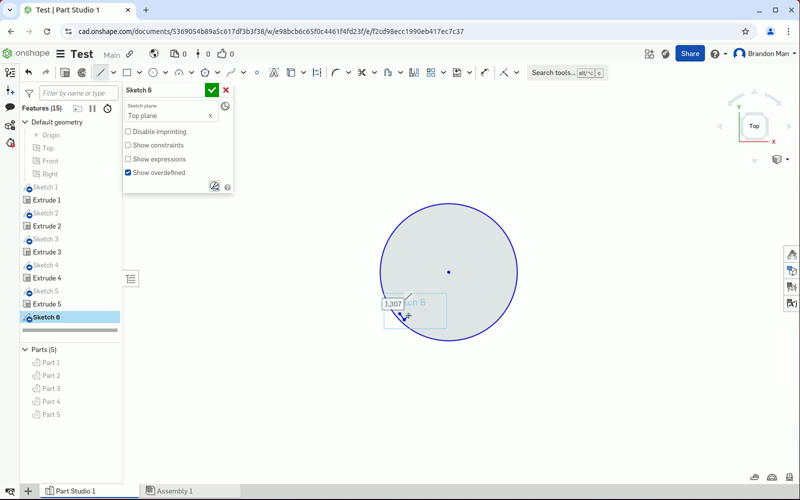
mouse_move(438, 315)
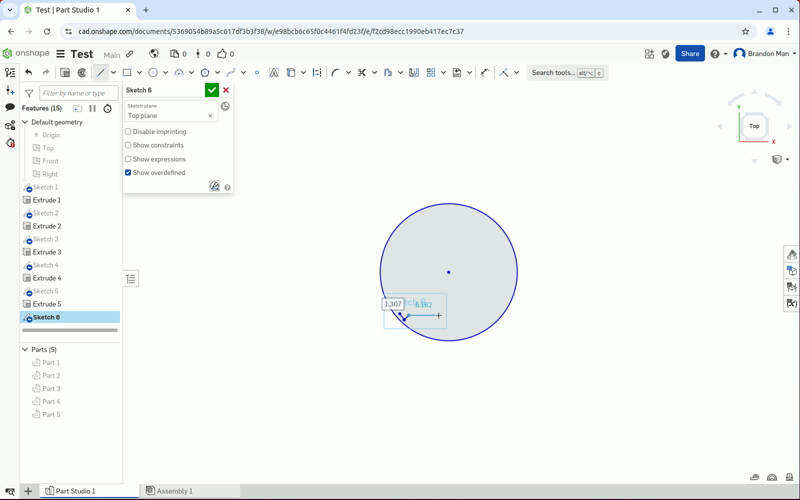
mouse_move(404, 309)
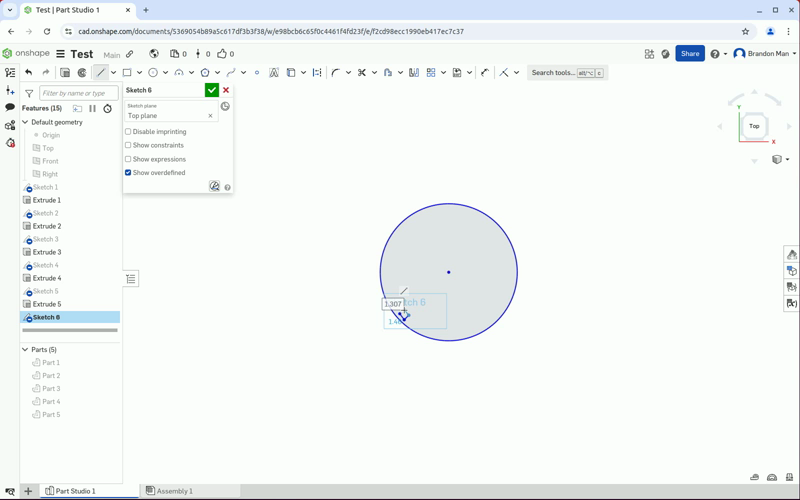
scroll(6)
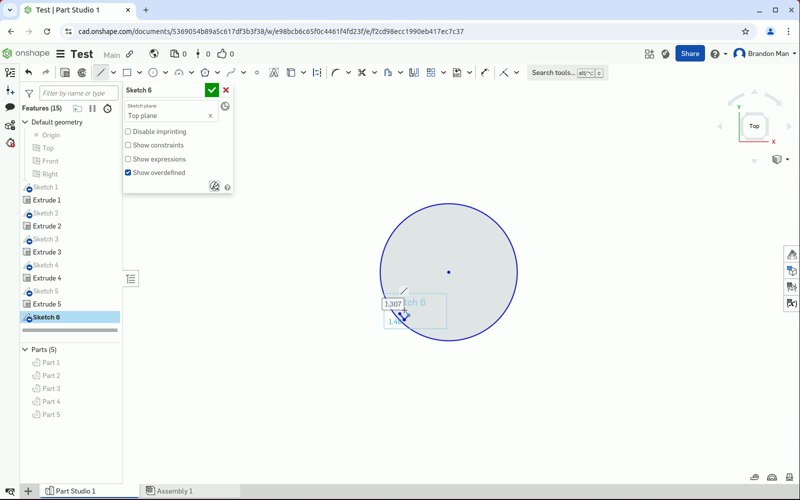
scroll(6)
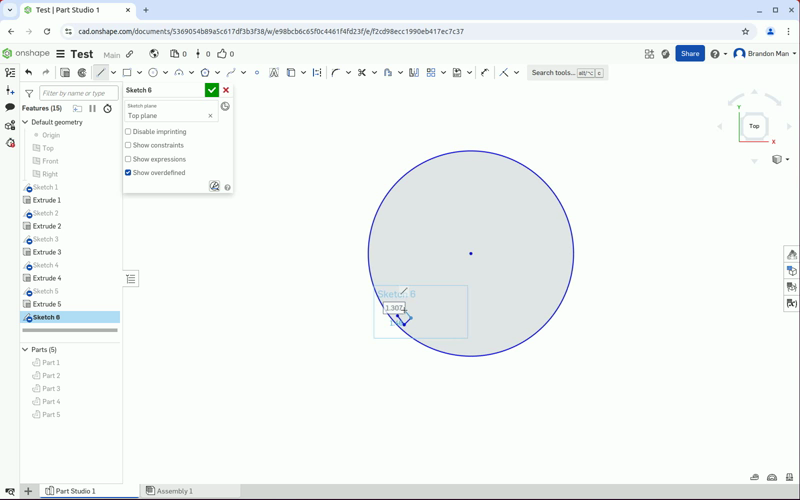
scroll(6)
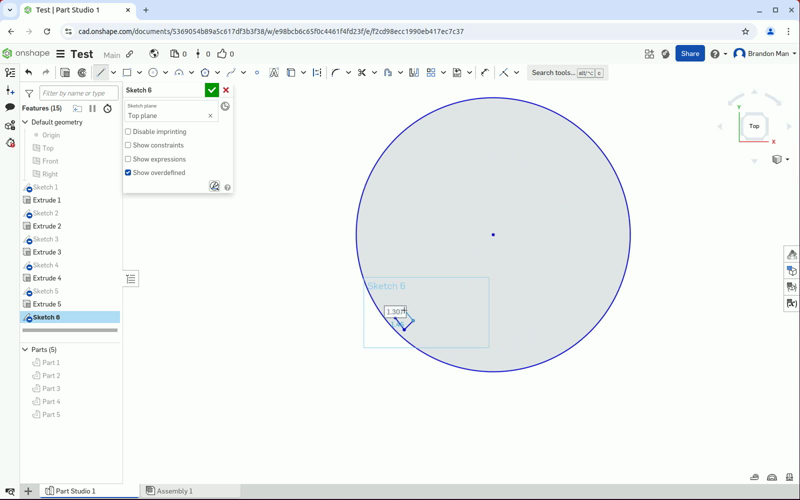
scroll(6)
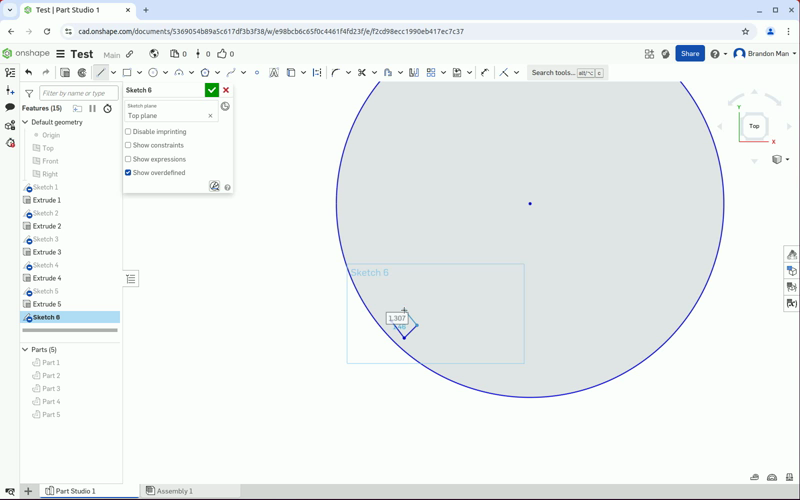
scroll(6)
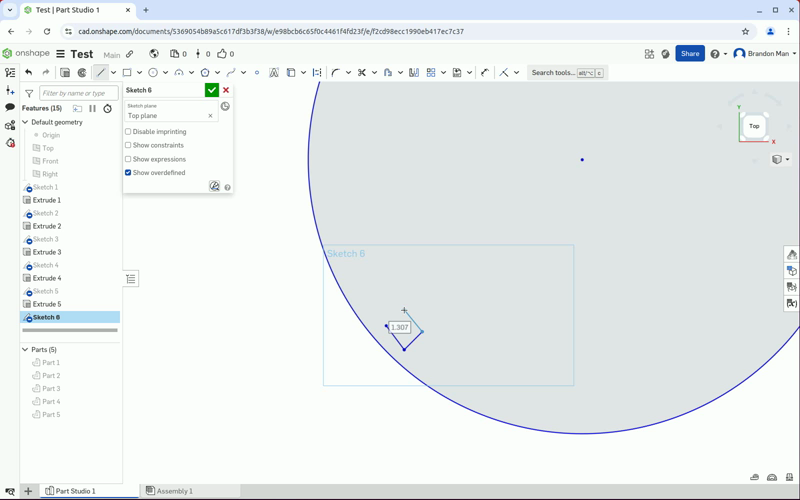
scroll(6)
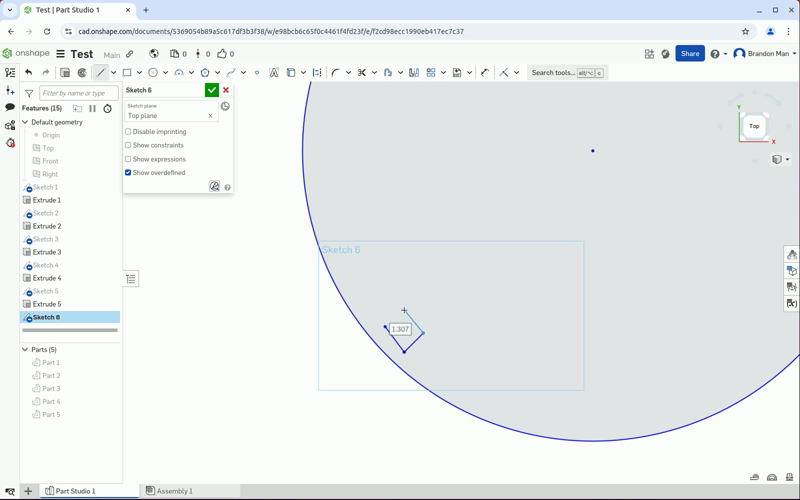
scroll(6)
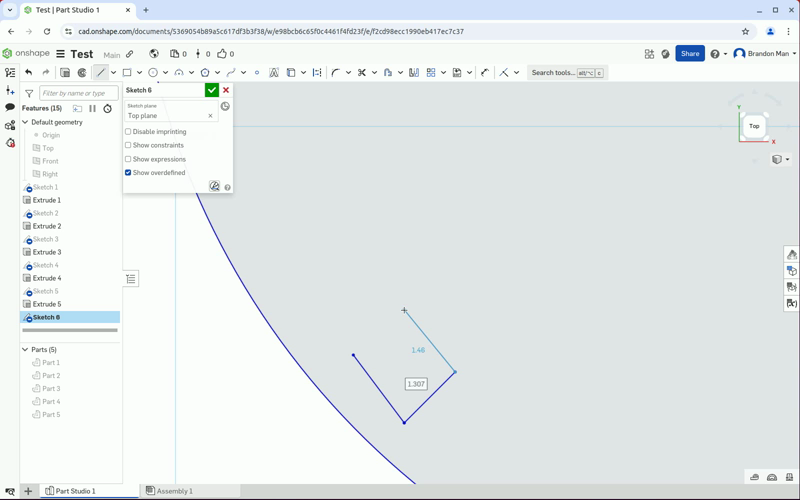
click(404, 309)
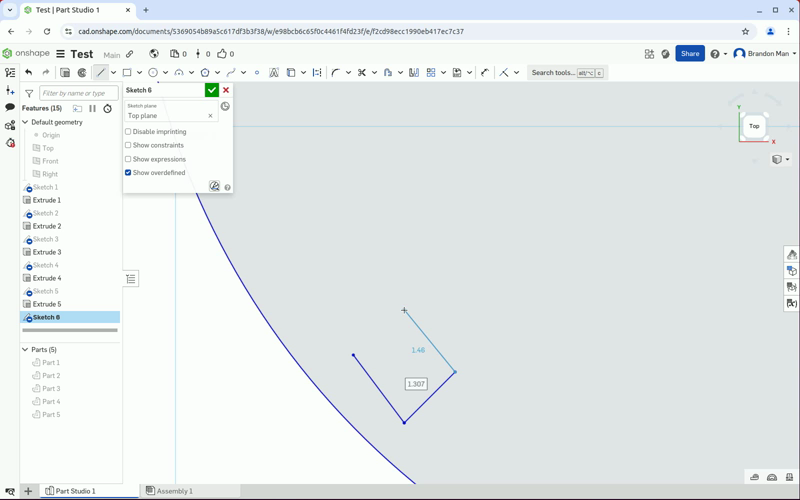
scroll(-6)
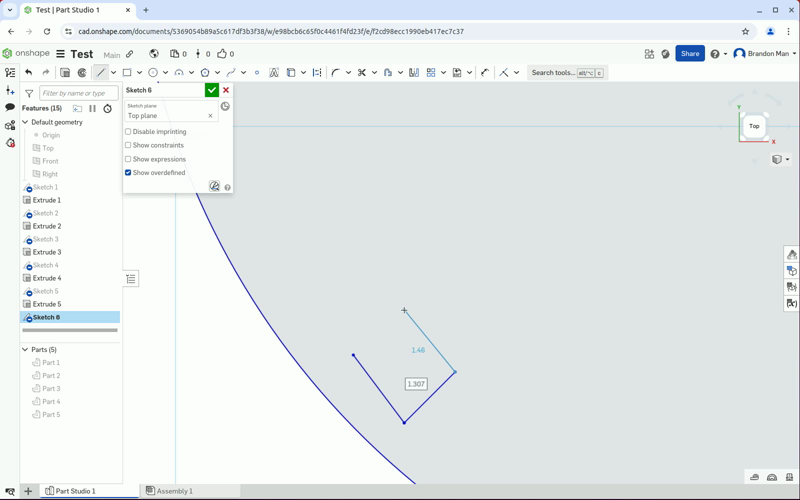
scroll(-6)
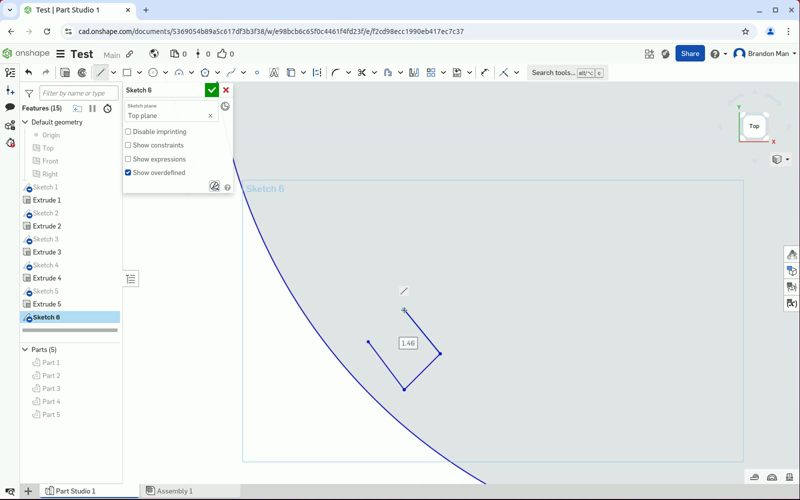
scroll(-6)
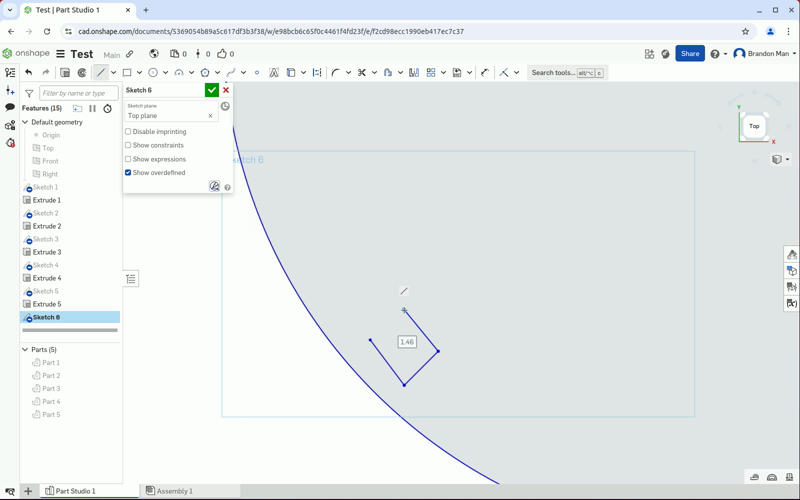
scroll(-6)
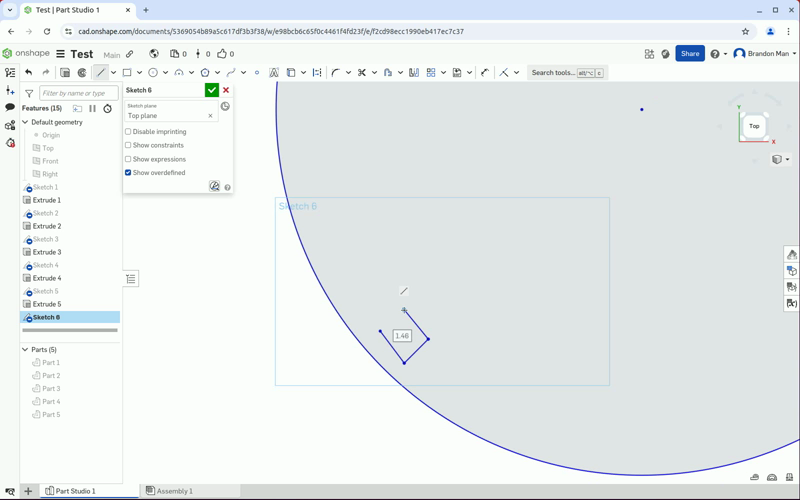
scroll(-6)
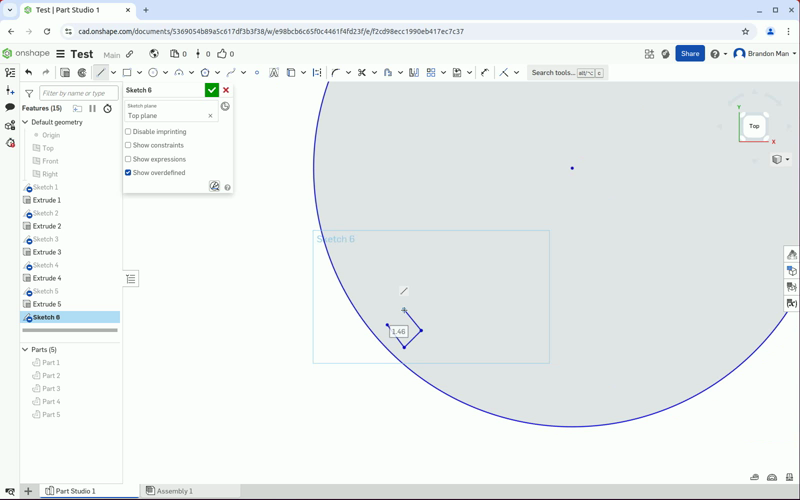
scroll(-6)
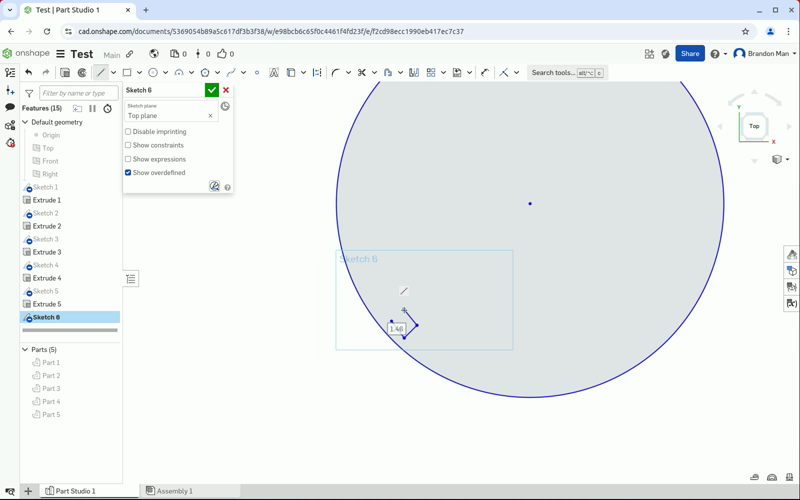
scroll(-6)
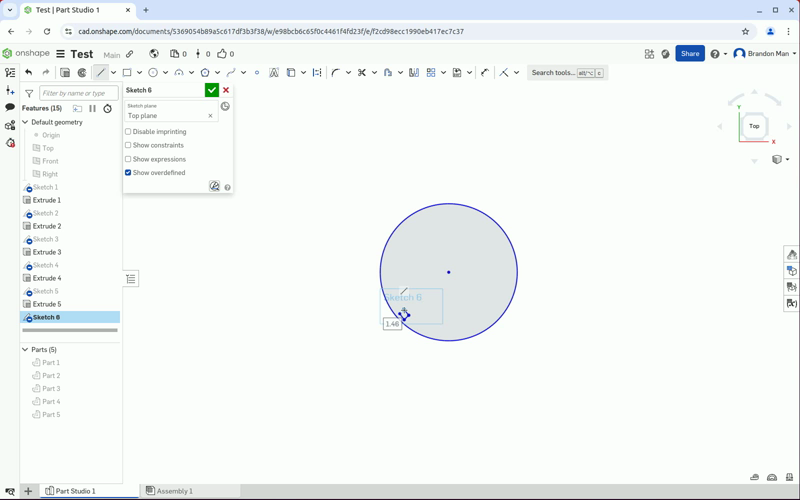
key_up(shift)
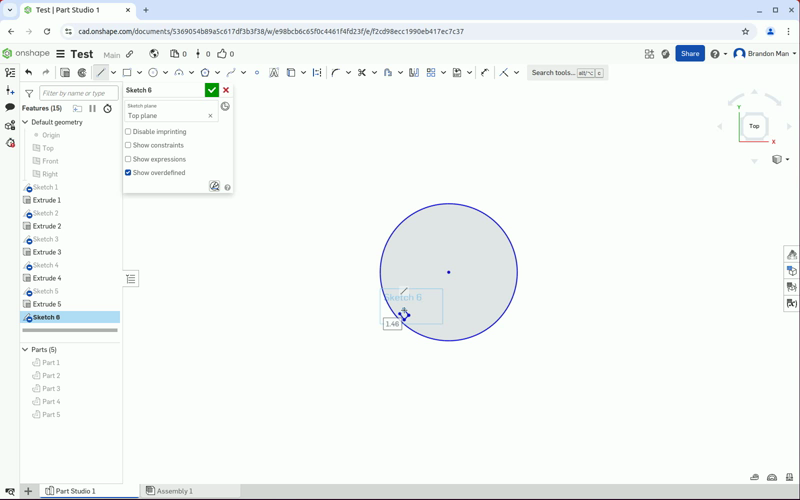
mouse_move(434, 309)
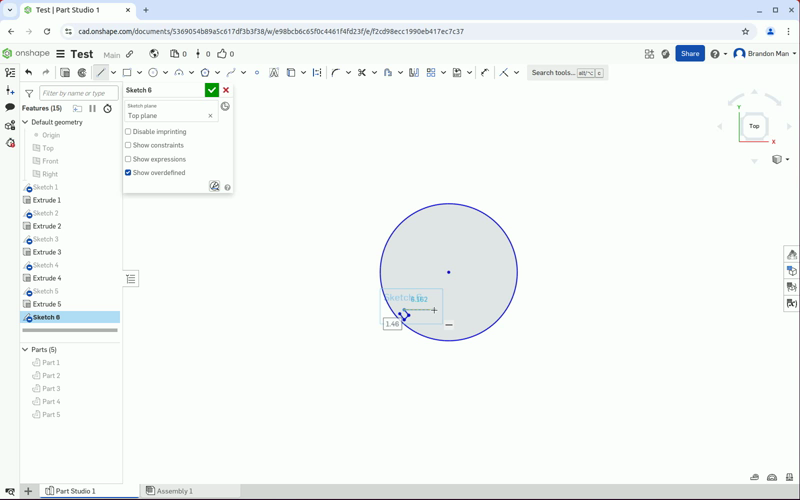
key_down(shift)
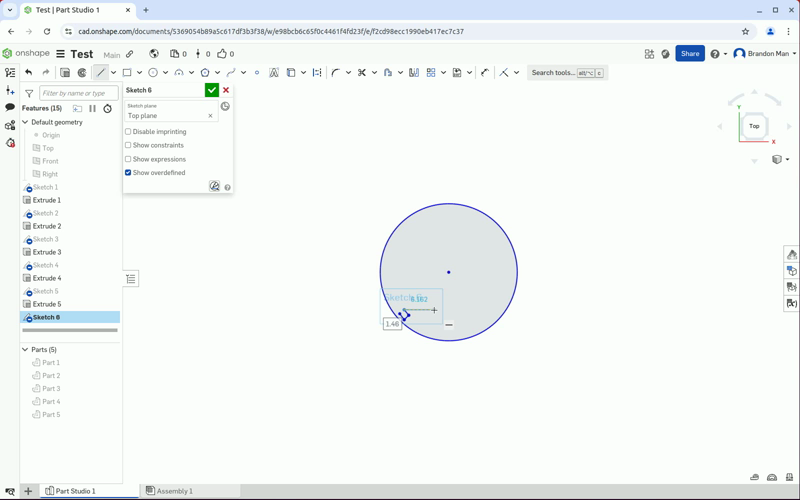
mouse_move(399, 313)
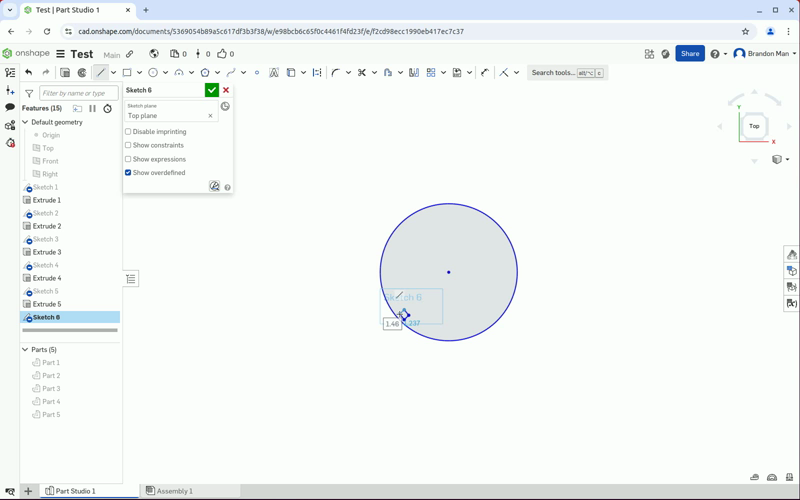
scroll(6)
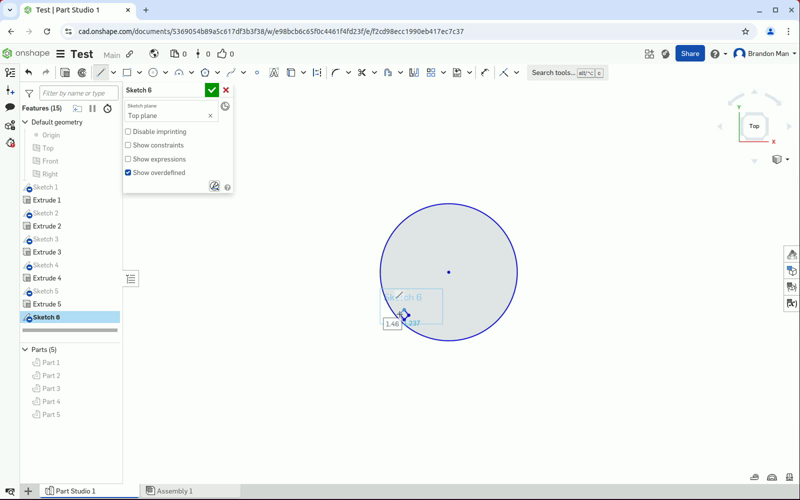
scroll(6)
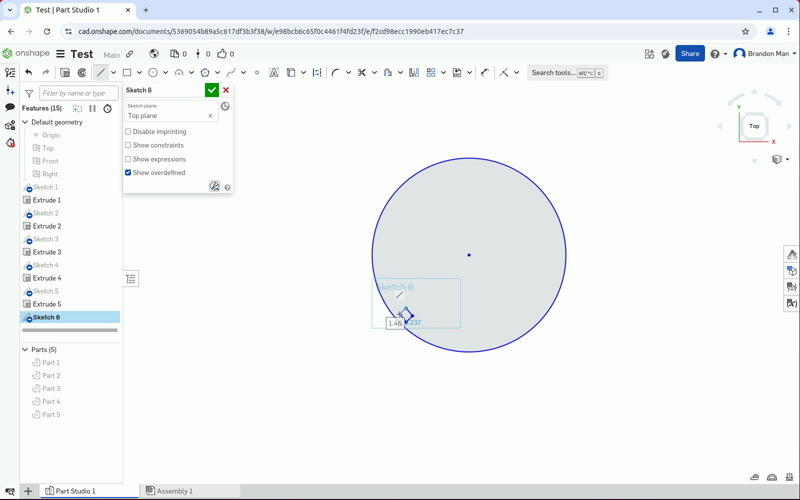
scroll(6)
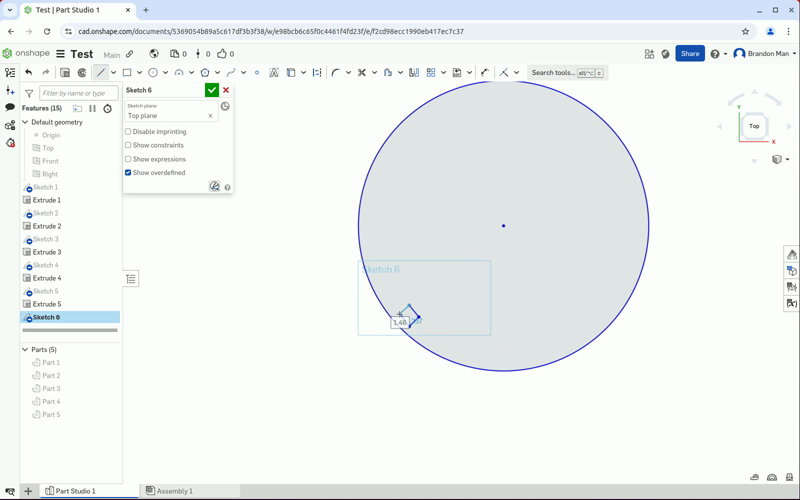
scroll(6)
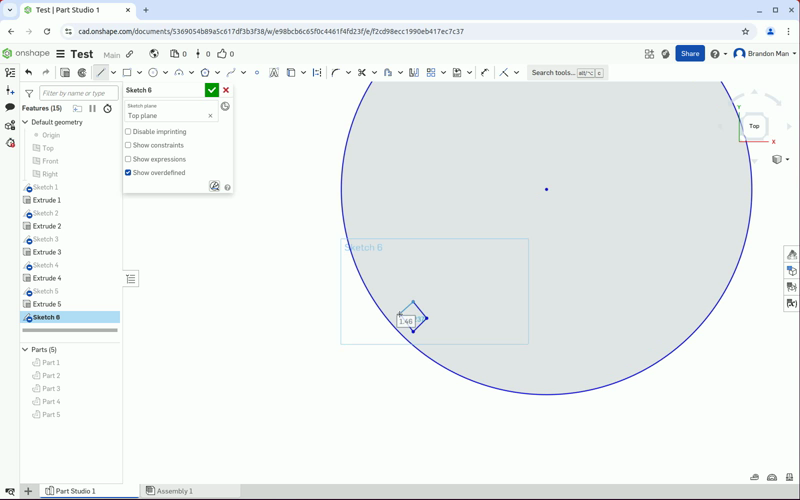
scroll(6)
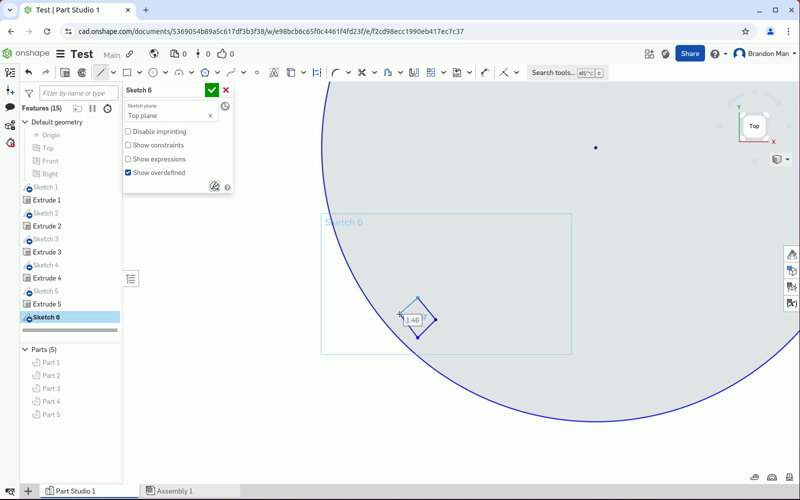
scroll(6)
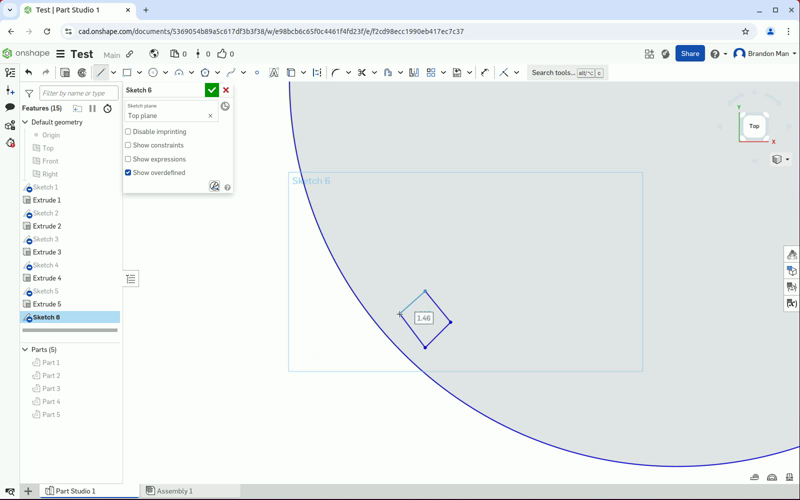
scroll(6)
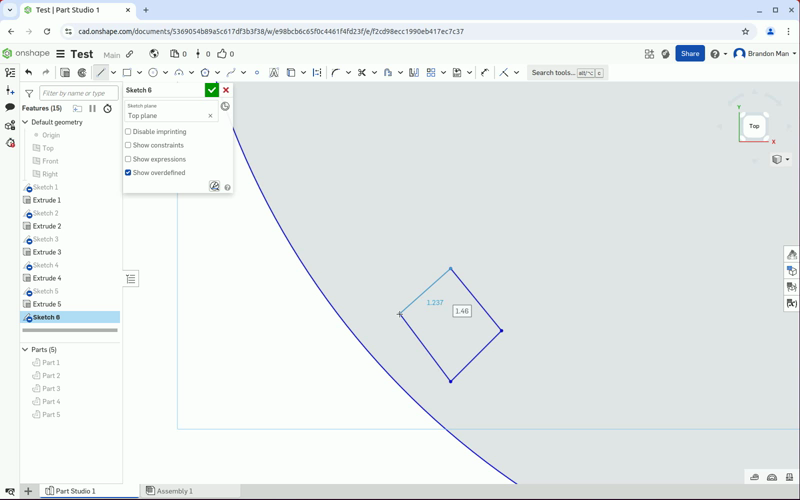
key_up(shift)
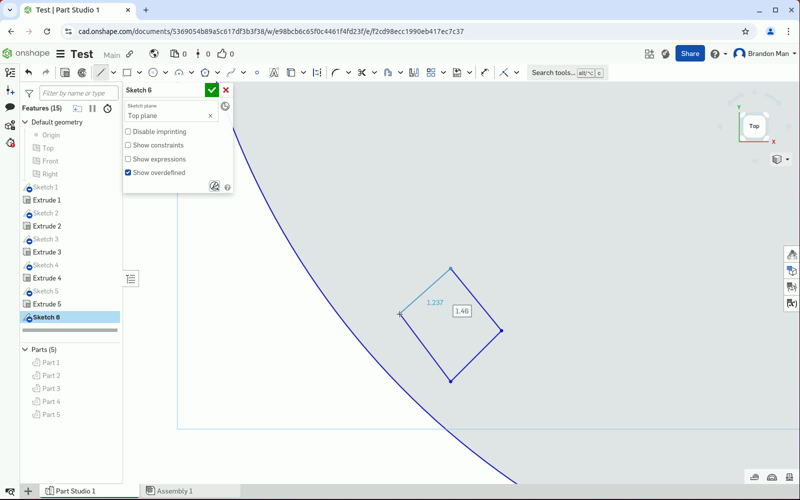
click(399, 313)
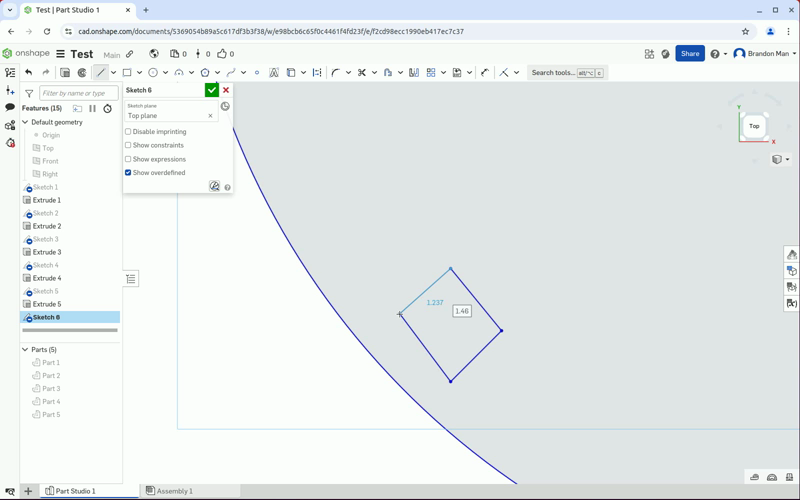
scroll(-6)
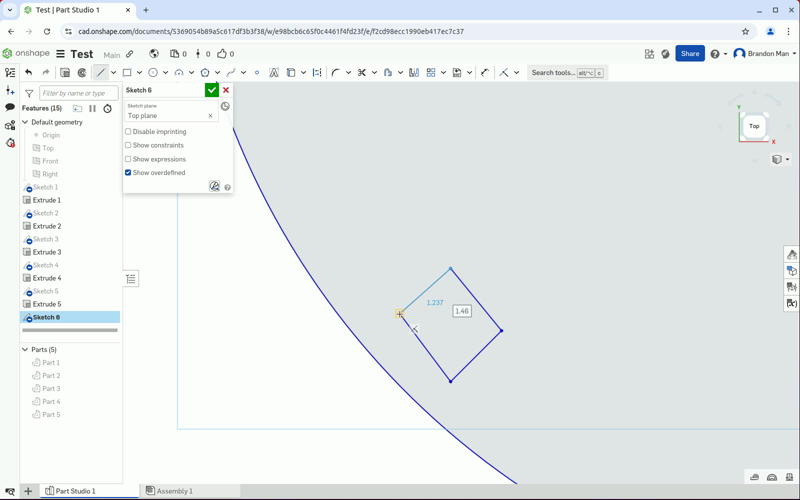
scroll(-6)
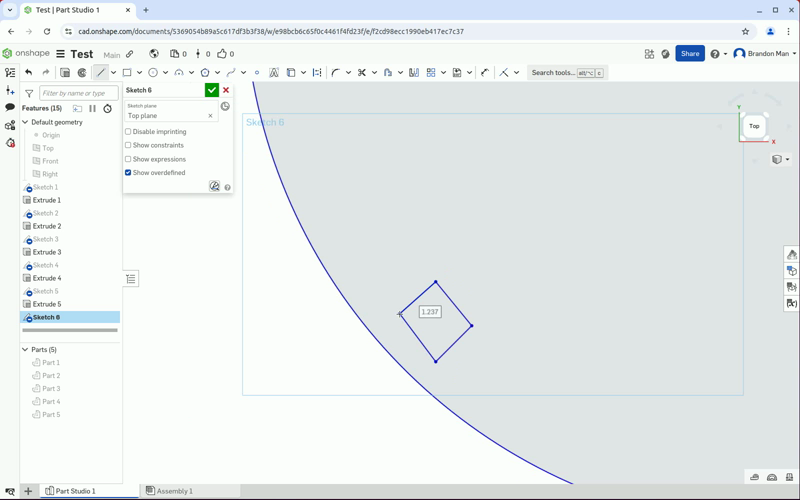
scroll(-6)
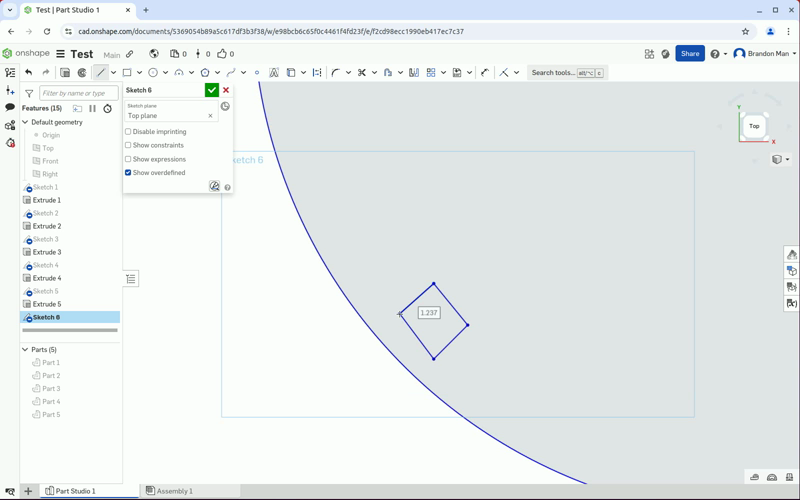
scroll(-6)
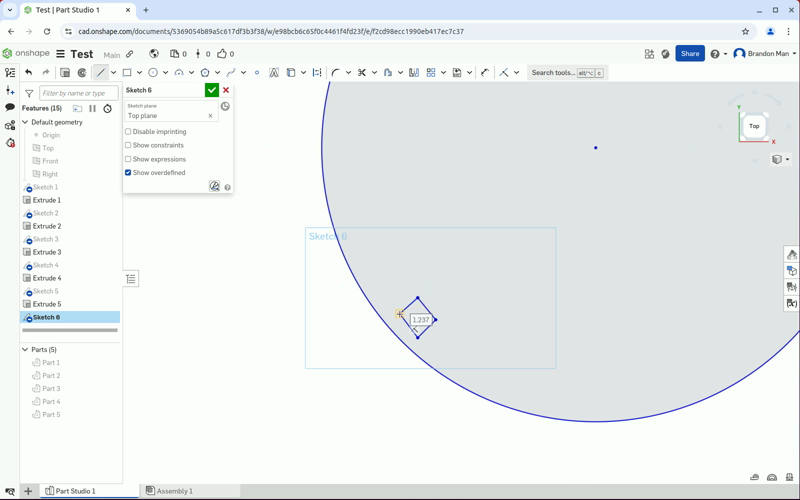
scroll(-6)
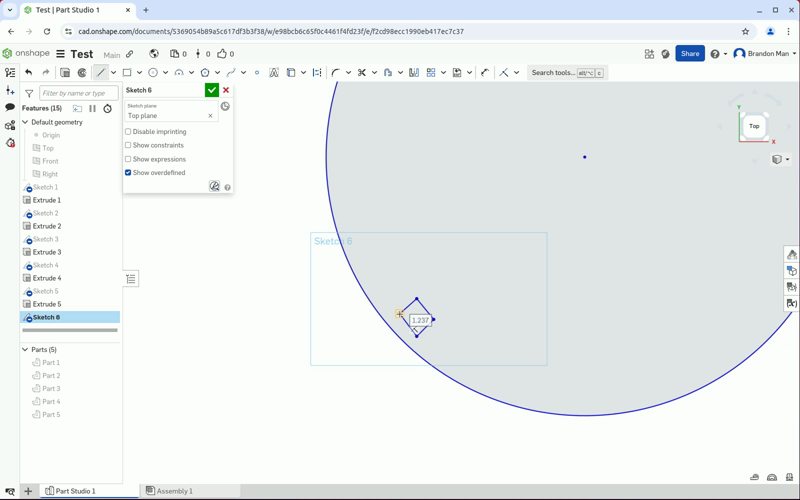
scroll(-6)
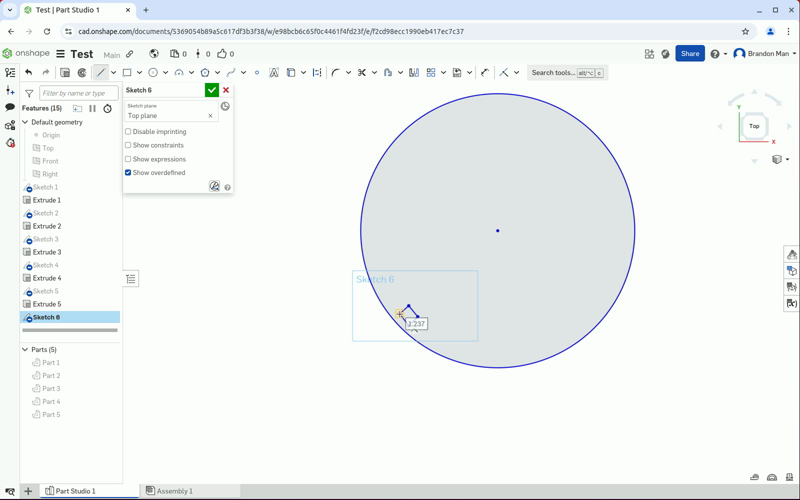
scroll(-6)
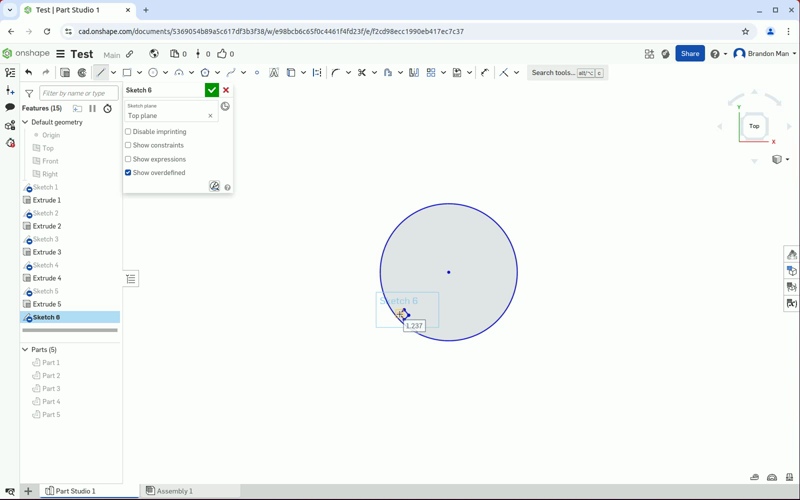
key(esc)
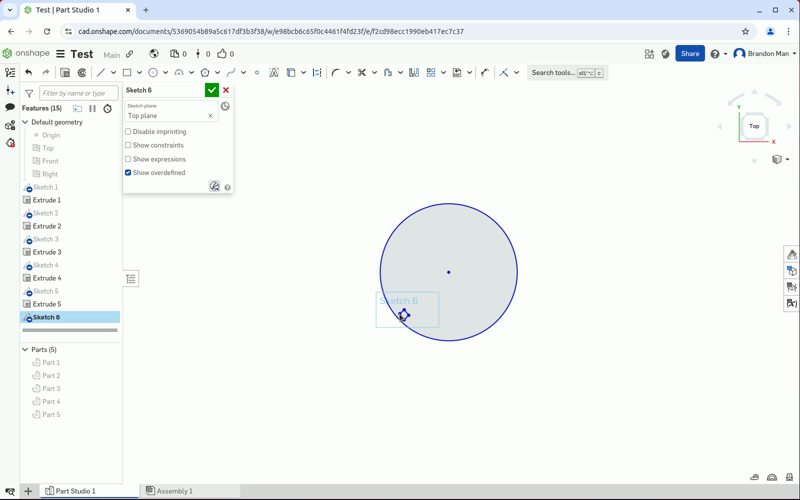
key(l)
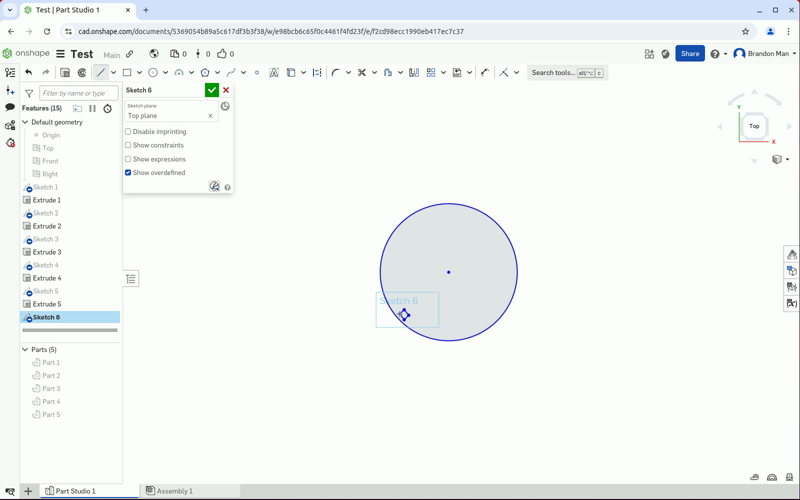
key_down(shift)
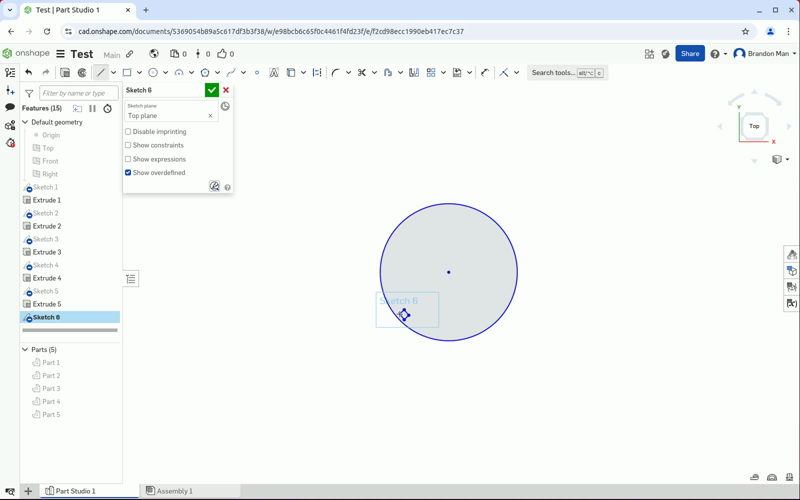
mouse_move(487, 315)
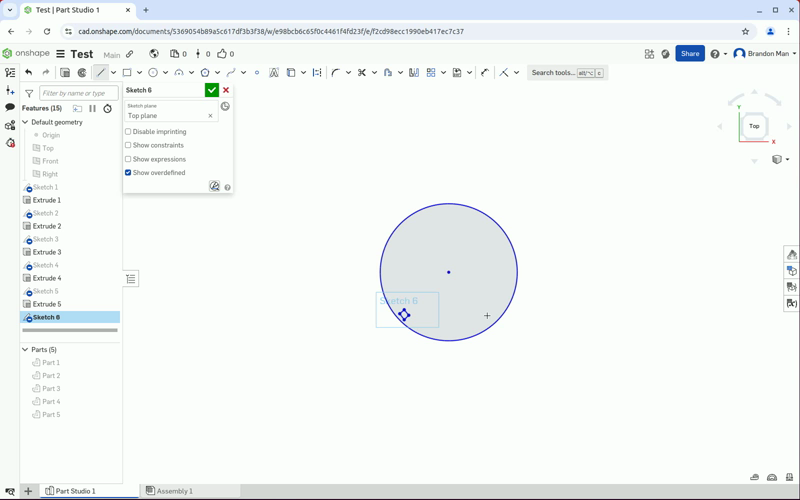
click(487, 315)
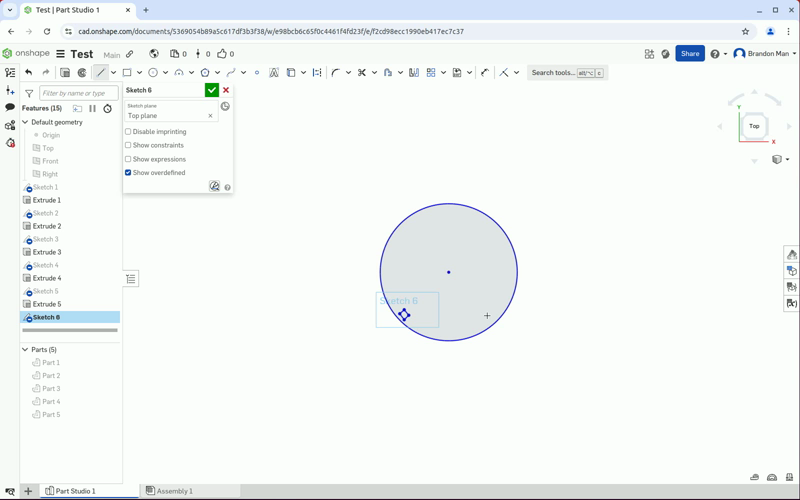
key_up(shift)
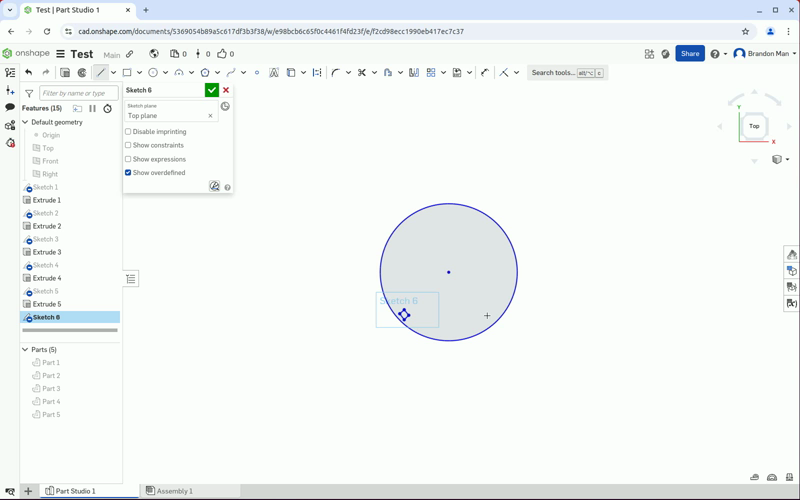
key_down(shift)
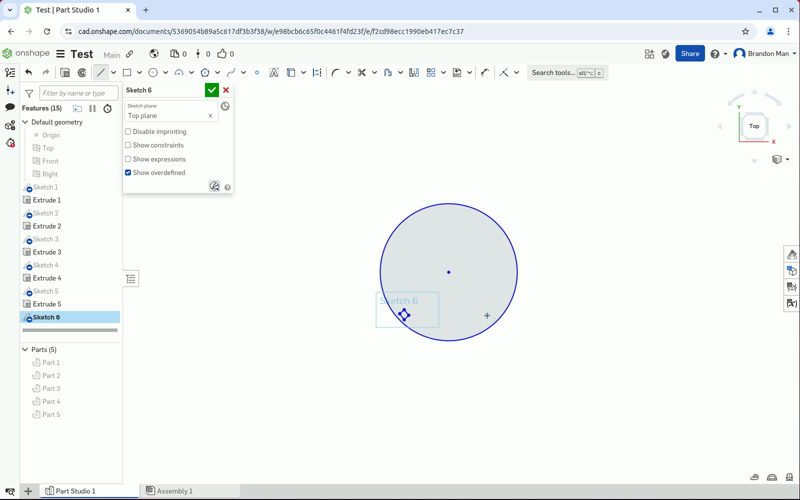
mouse_move(517, 315)
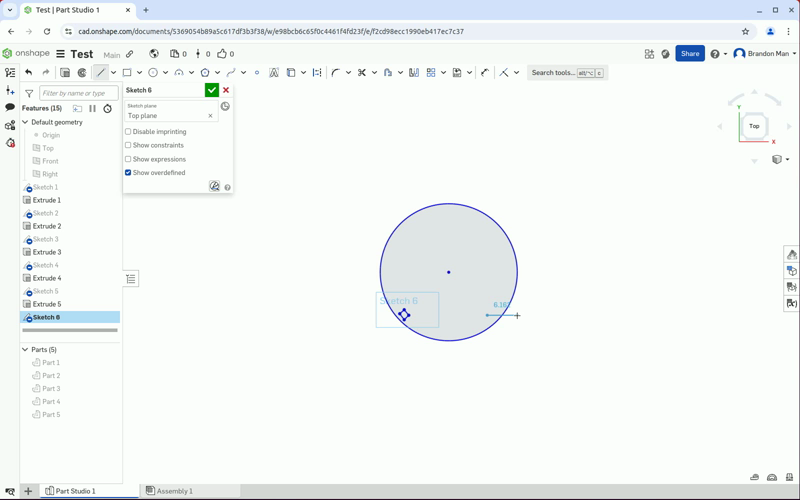
mouse_move(491, 319)
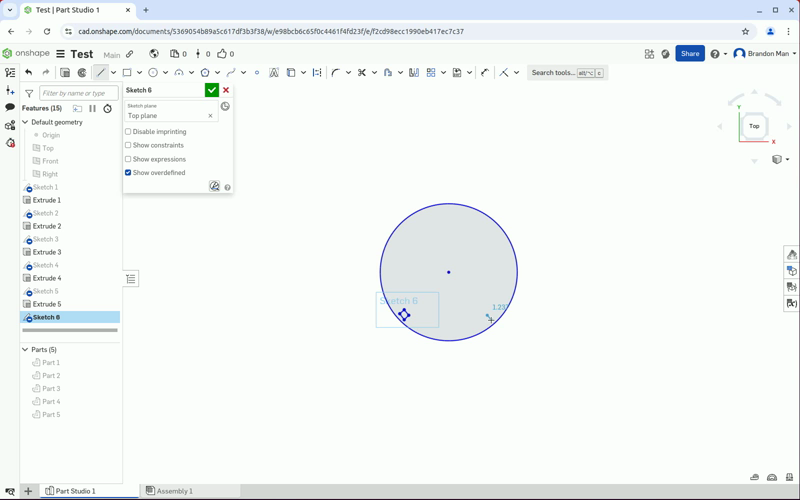
scroll(6)
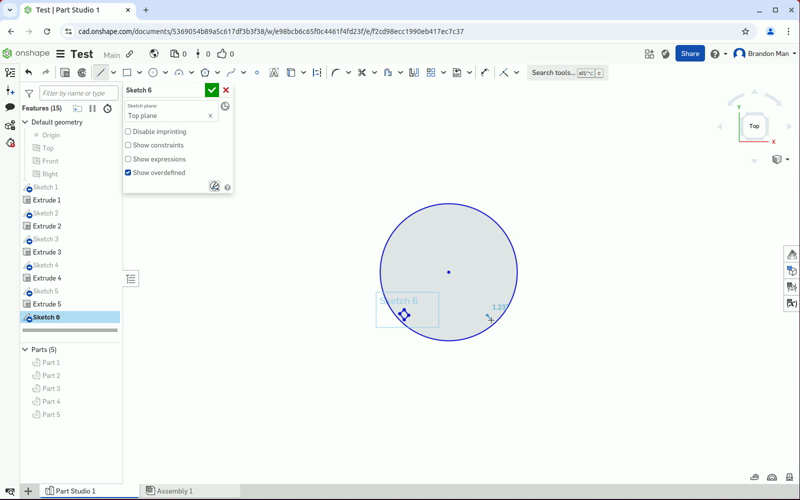
scroll(6)
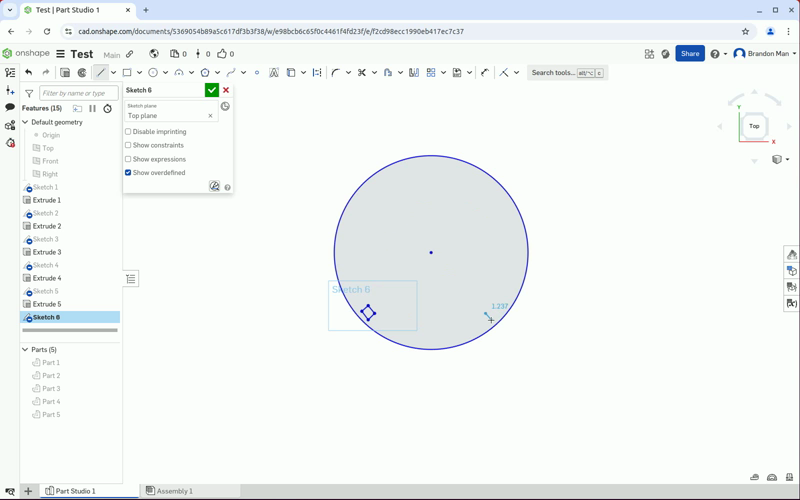
scroll(6)
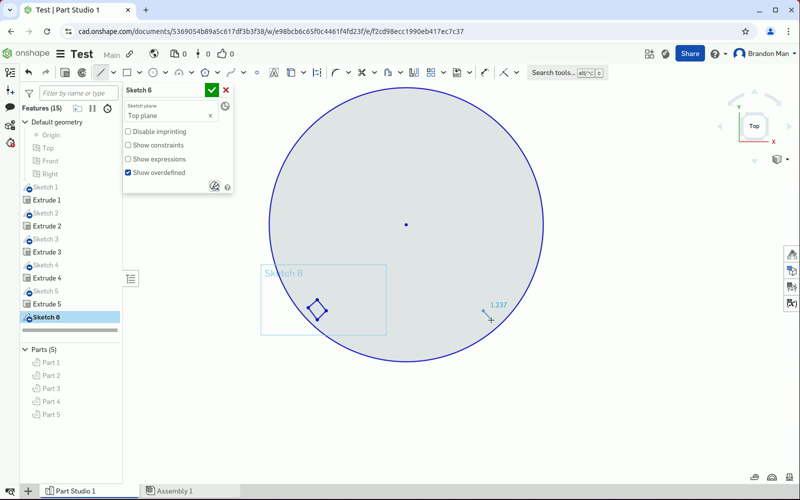
scroll(6)
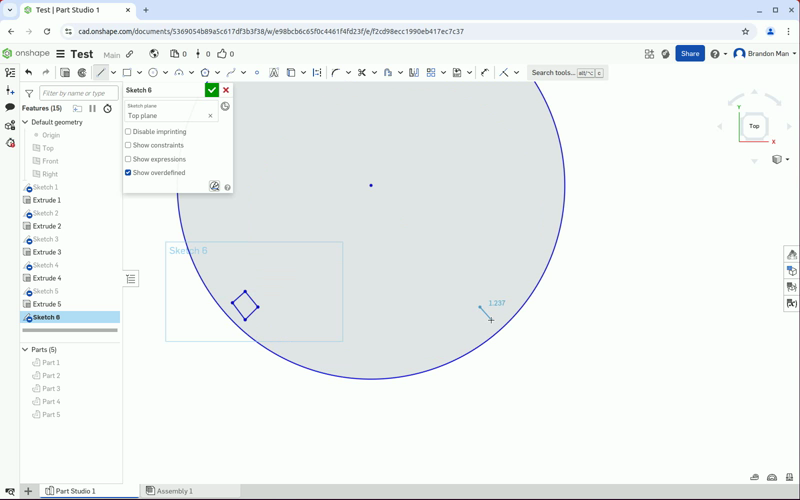
scroll(6)
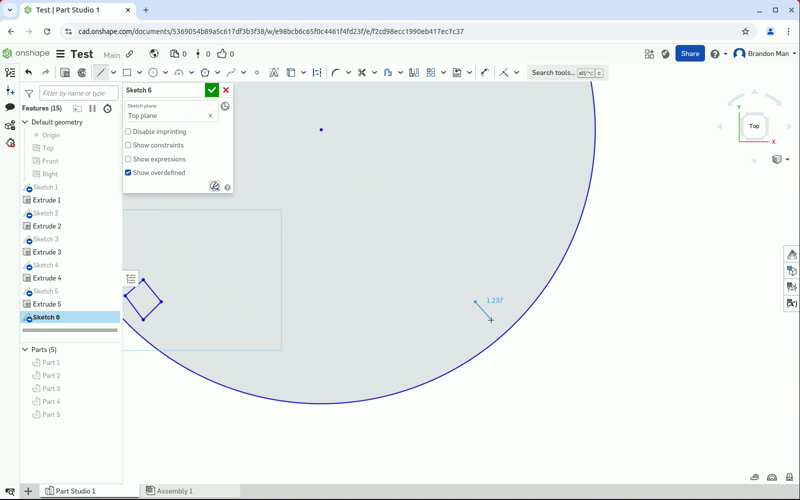
scroll(6)
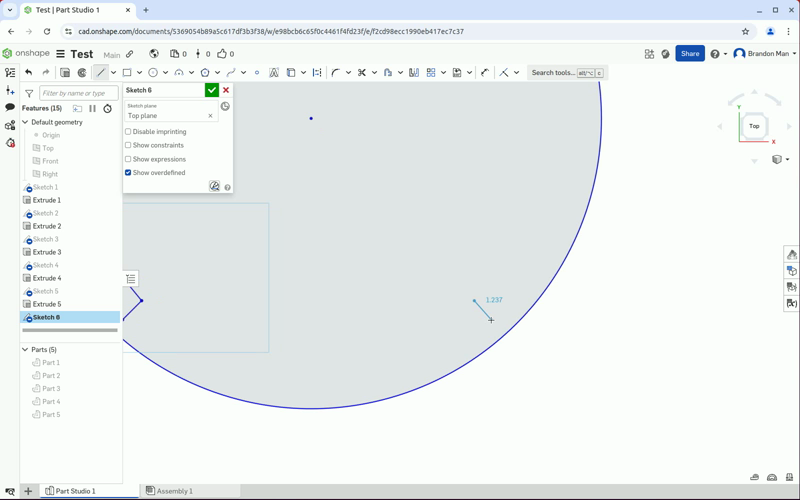
scroll(6)
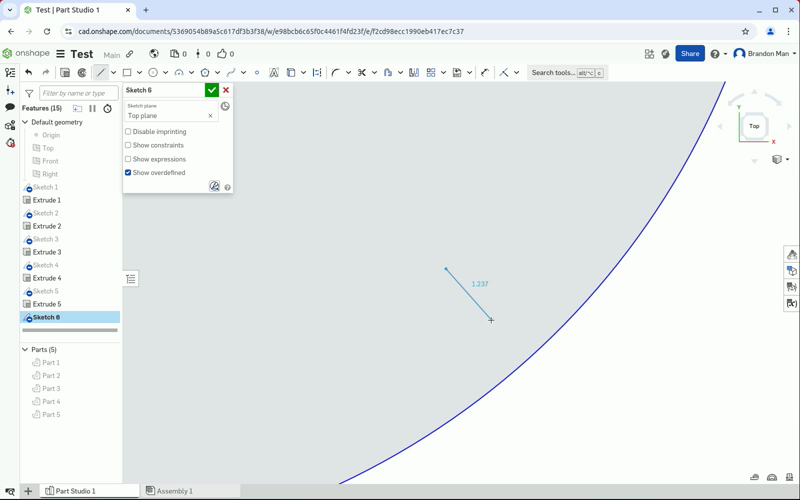
click(491, 319)
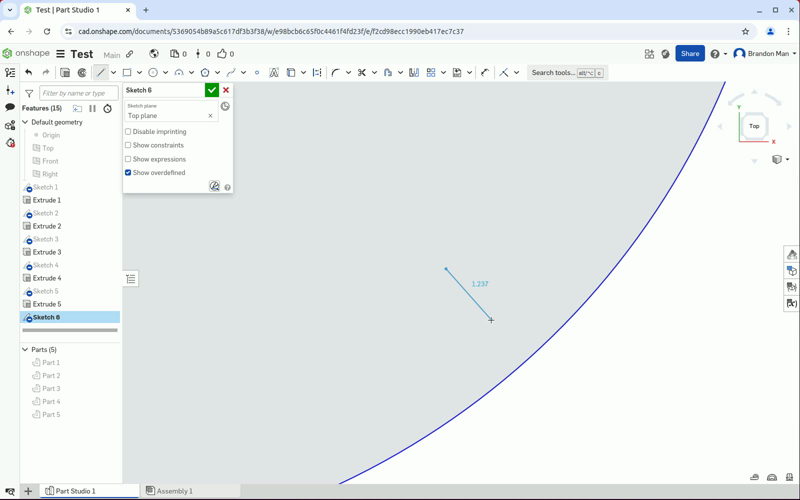
scroll(-6)
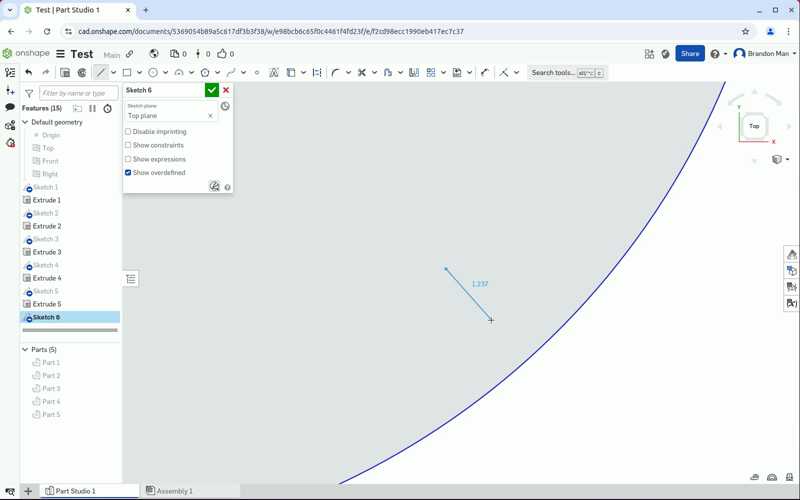
scroll(-6)
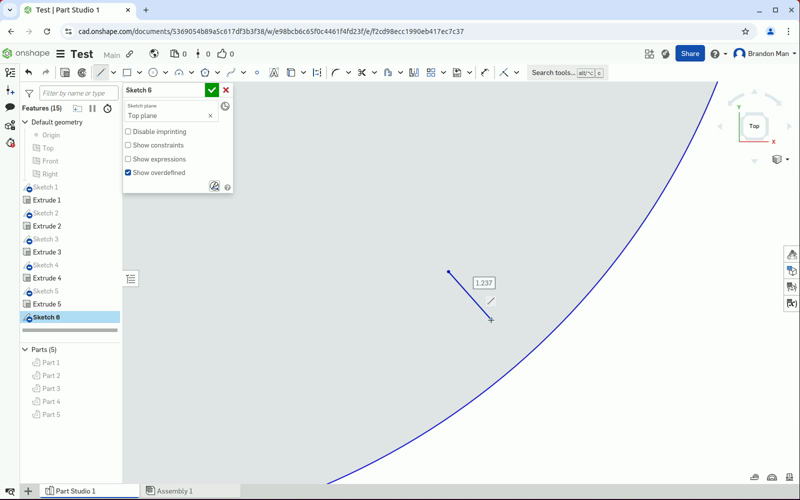
scroll(-6)
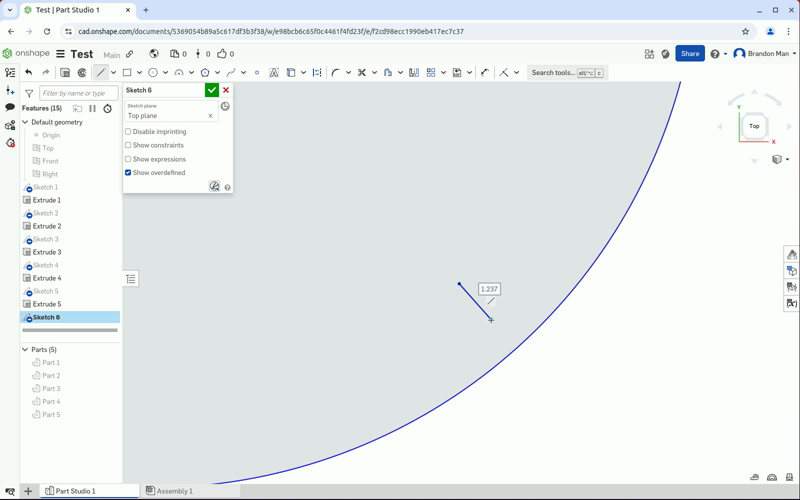
scroll(-6)
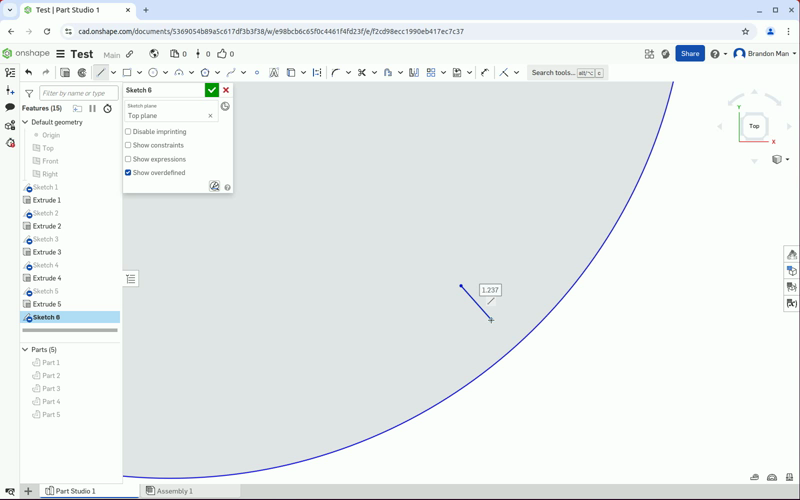
scroll(-6)
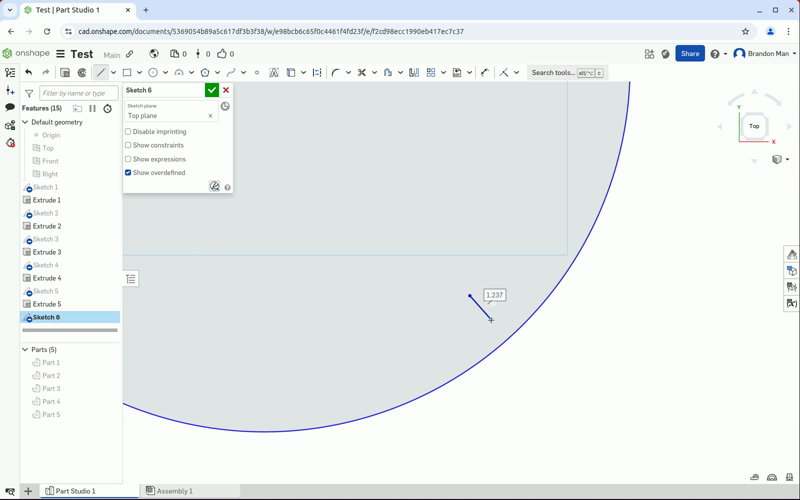
scroll(-6)
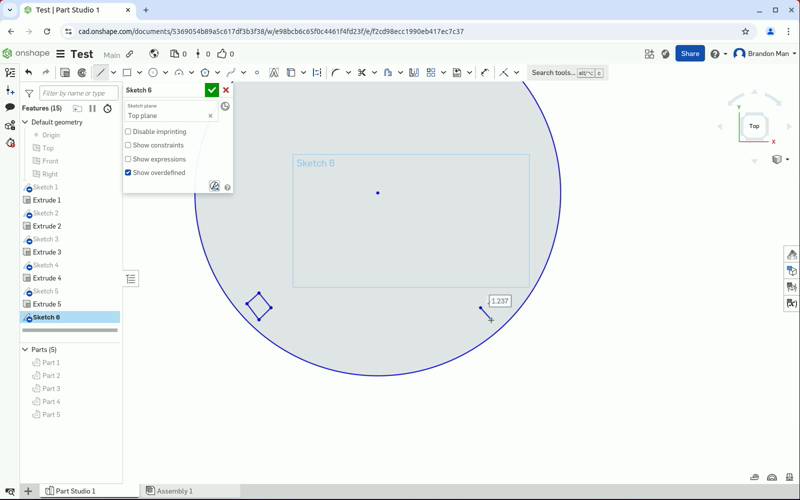
scroll(-6)
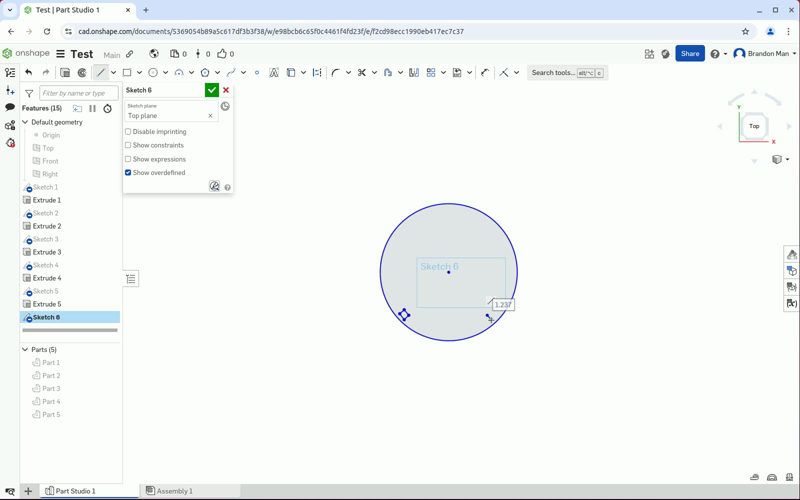
key_up(shift)
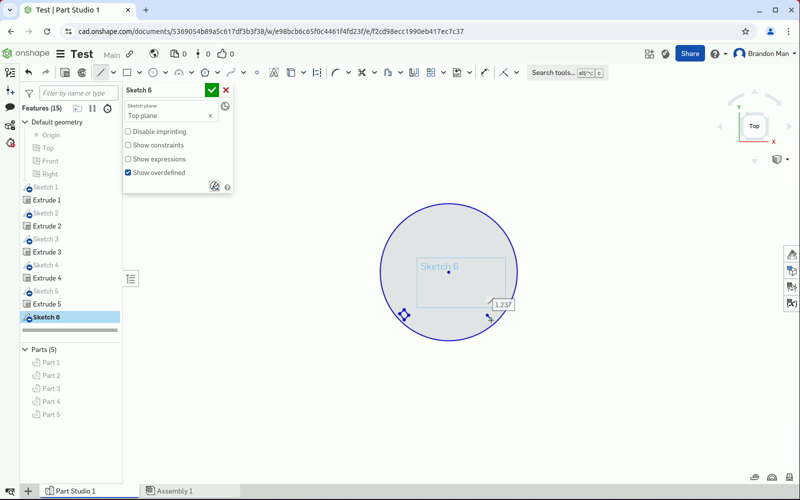
key_down(shift)
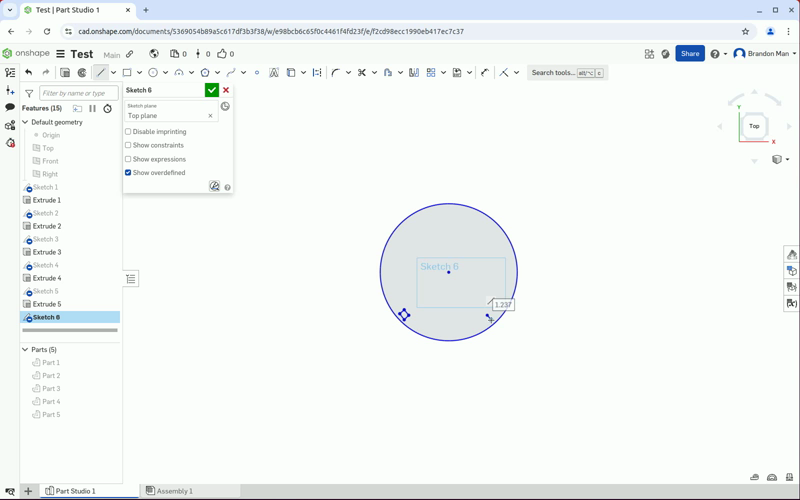
mouse_move(521, 319)
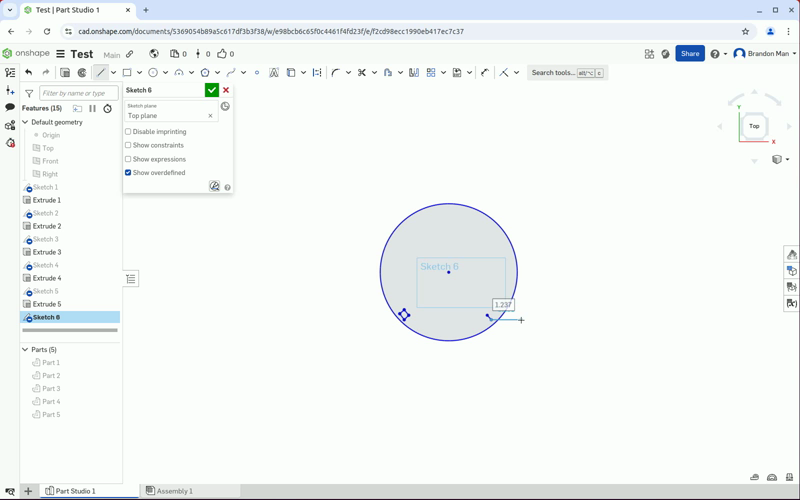
mouse_move(495, 313)
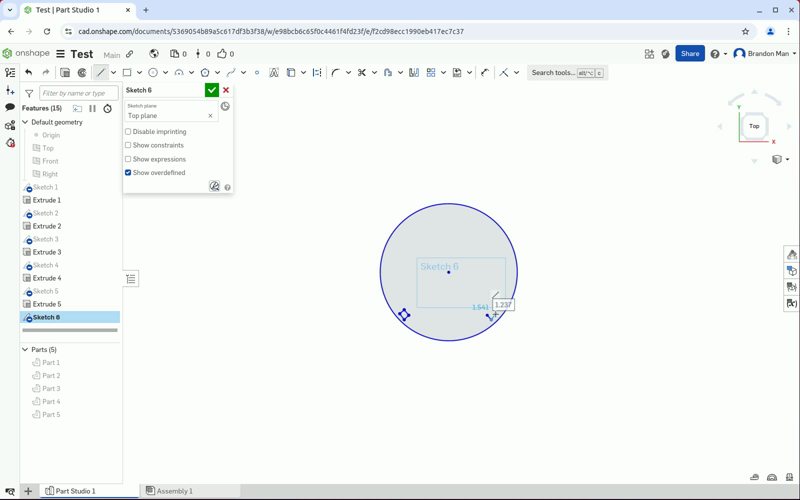
scroll(6)
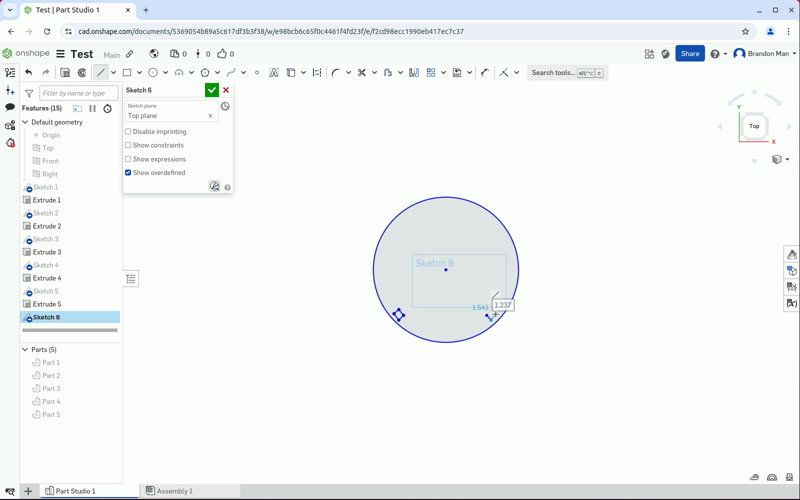
scroll(6)
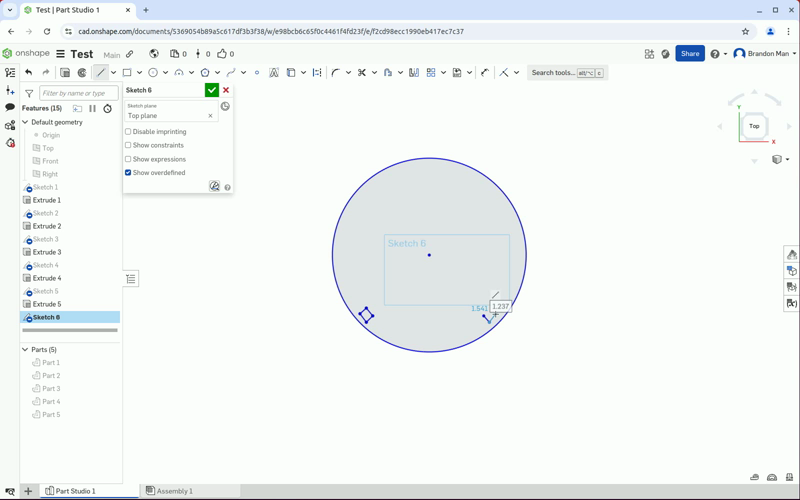
scroll(6)
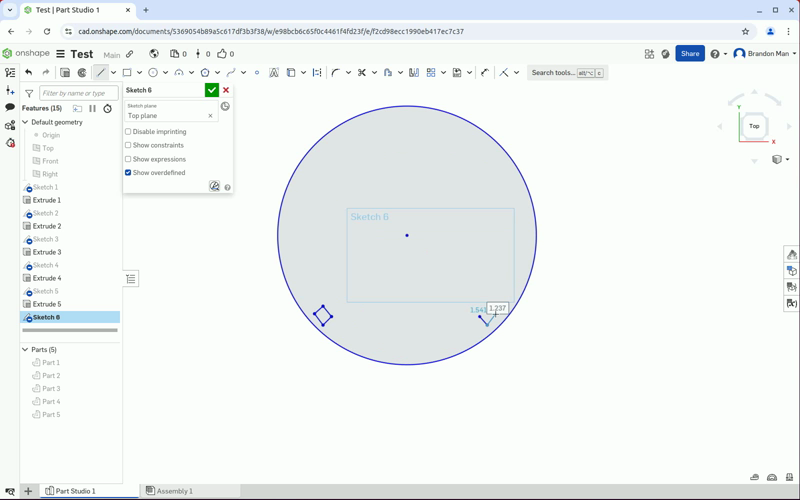
scroll(6)
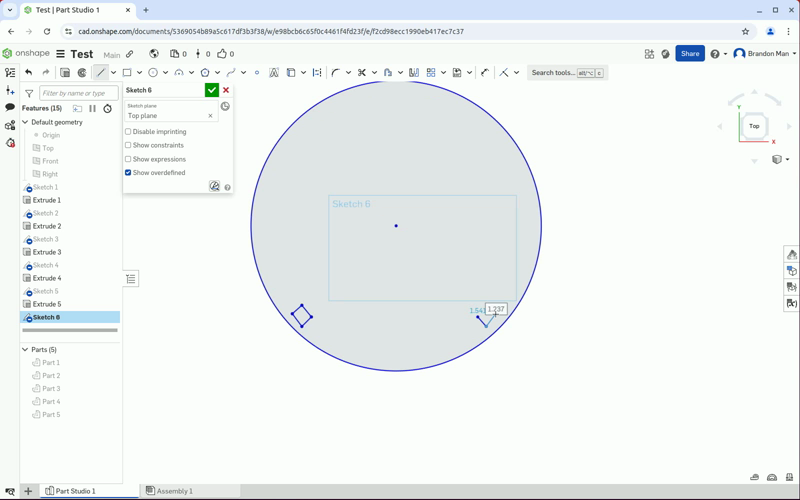
scroll(6)
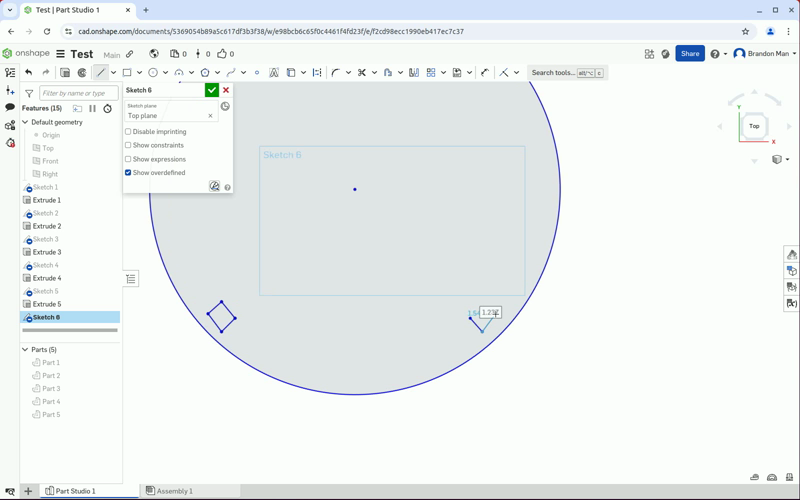
scroll(6)
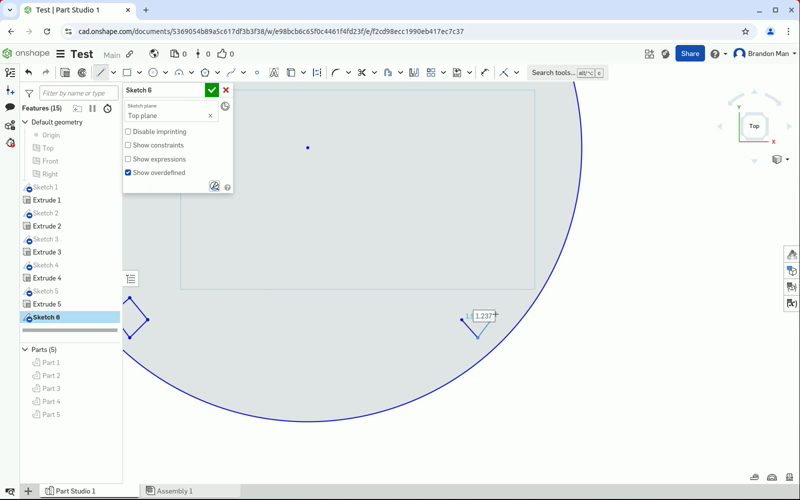
scroll(6)
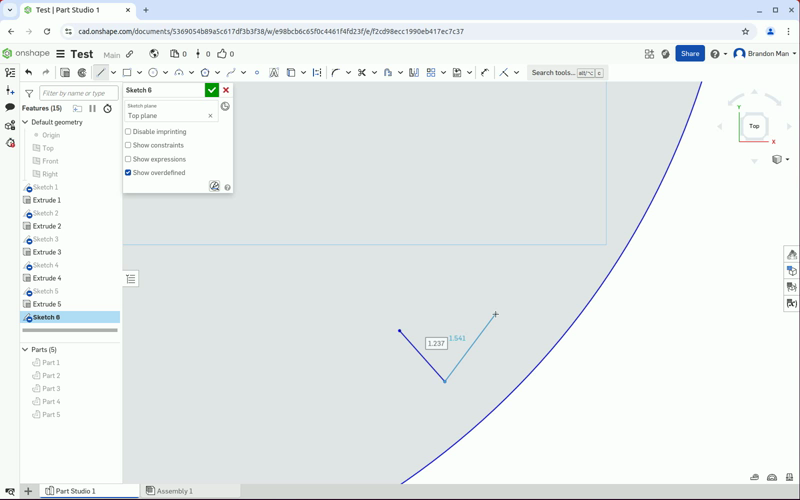
click(495, 313)
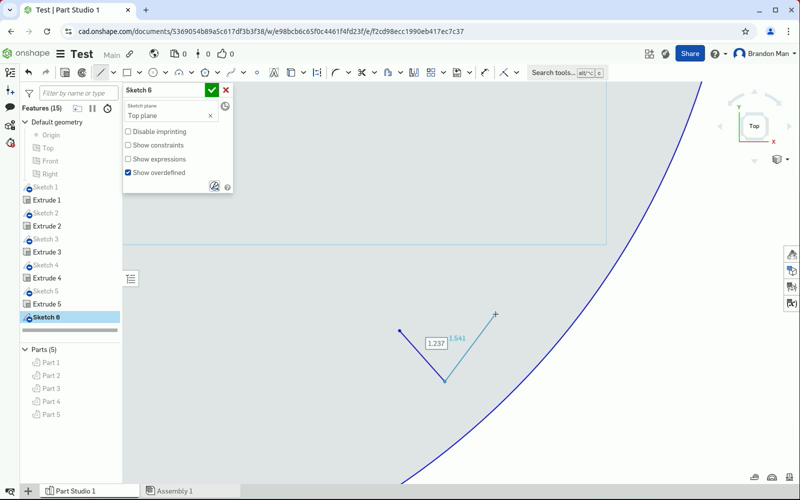
scroll(-6)
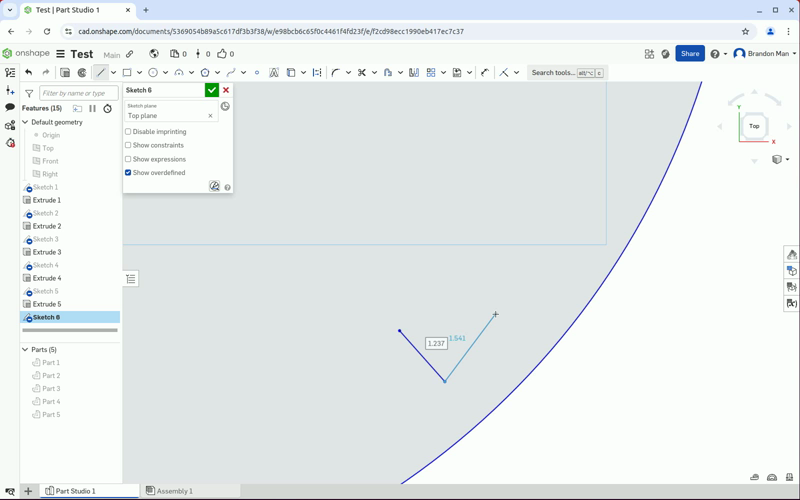
scroll(-6)
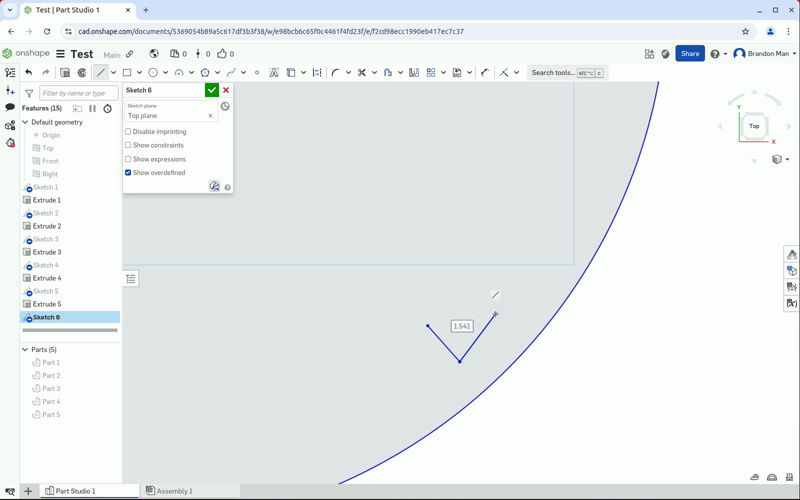
scroll(-6)
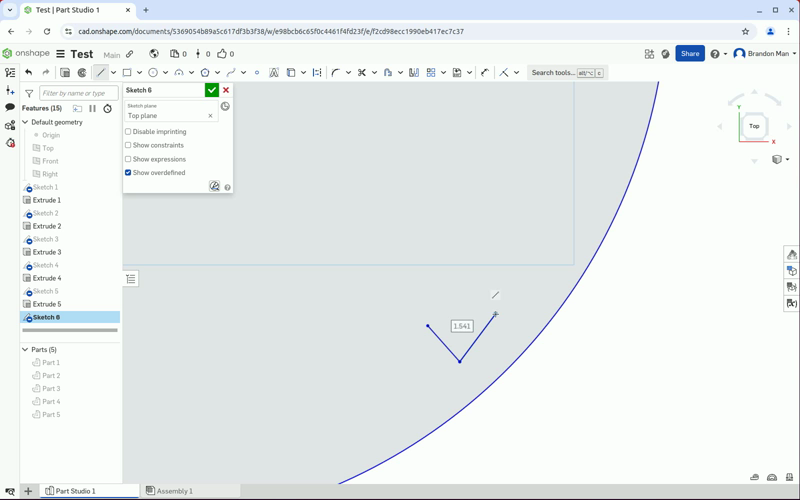
scroll(-6)
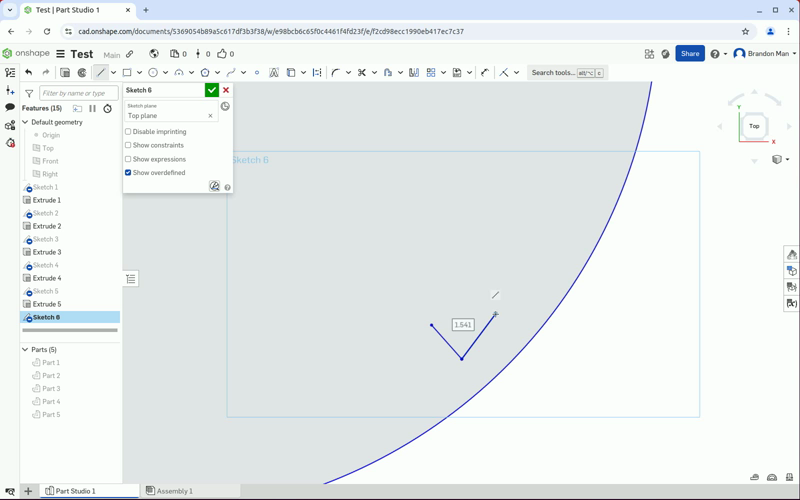
scroll(-6)
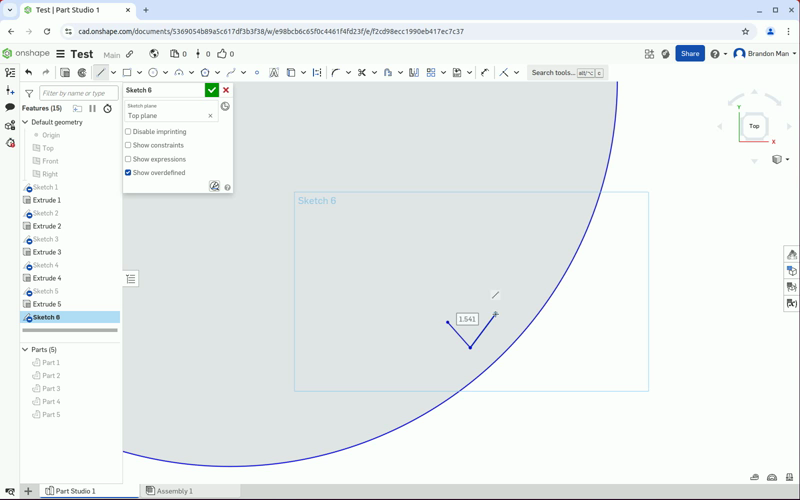
scroll(-6)
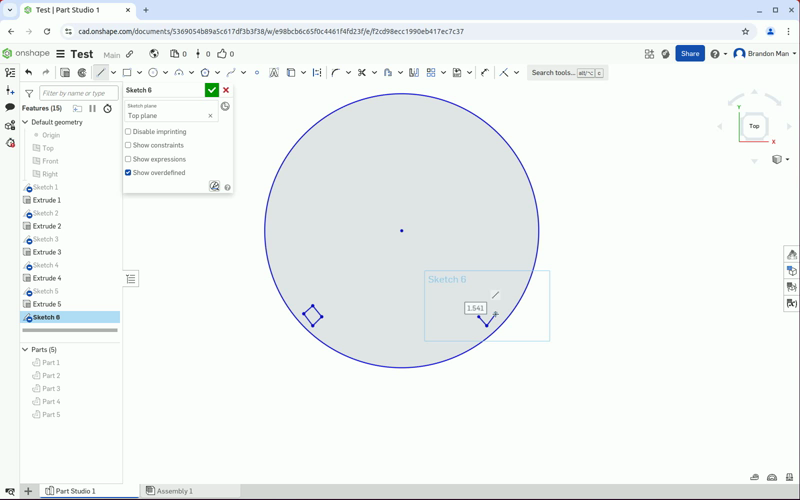
scroll(-6)
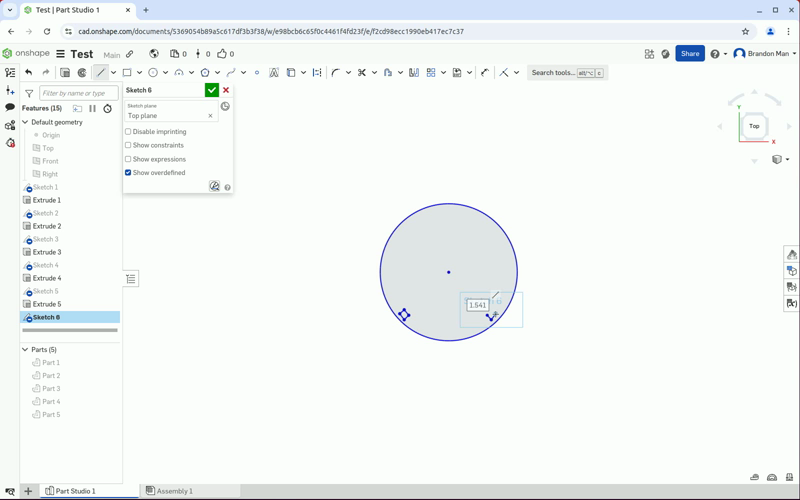
key_up(shift)
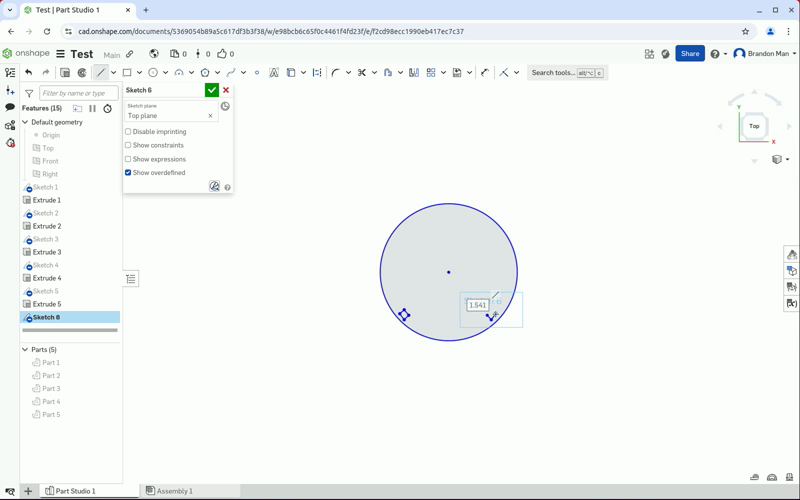
key_down(shift)
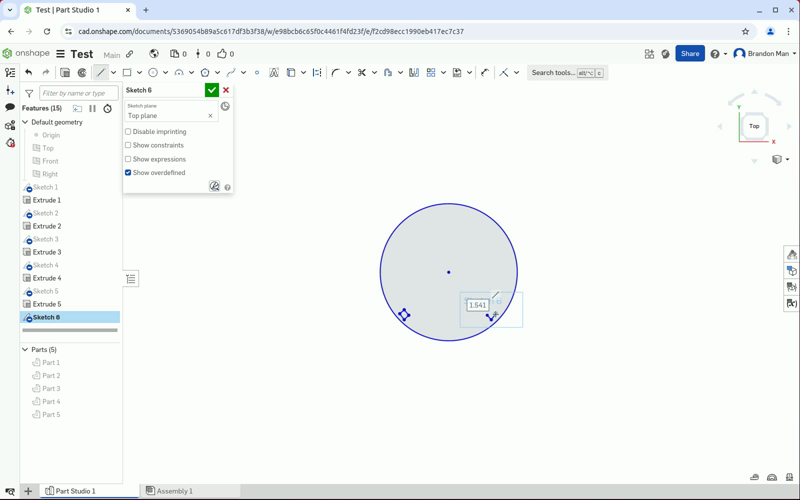
mouse_move(525, 313)
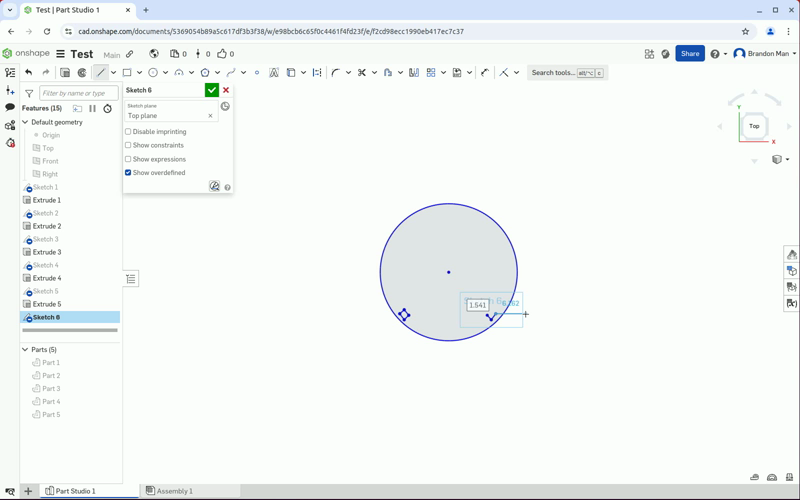
mouse_move(491, 309)
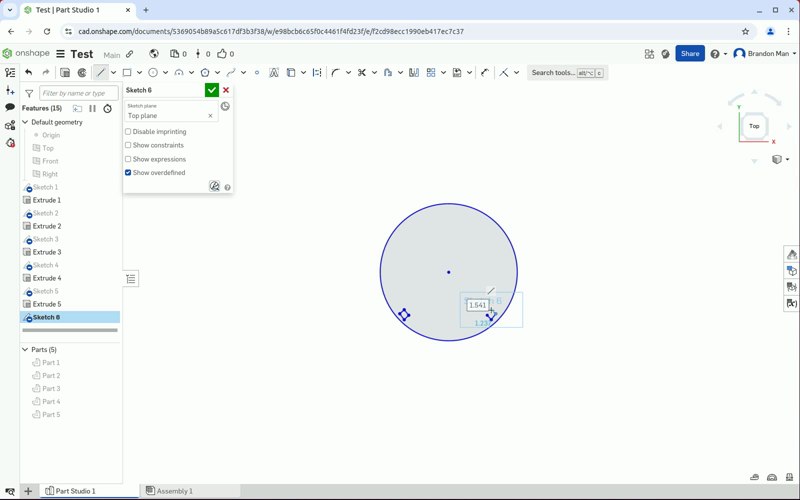
scroll(6)
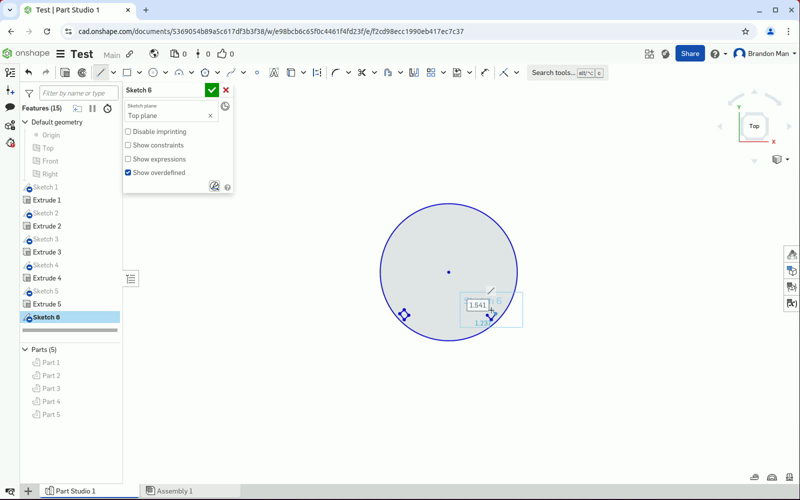
scroll(6)
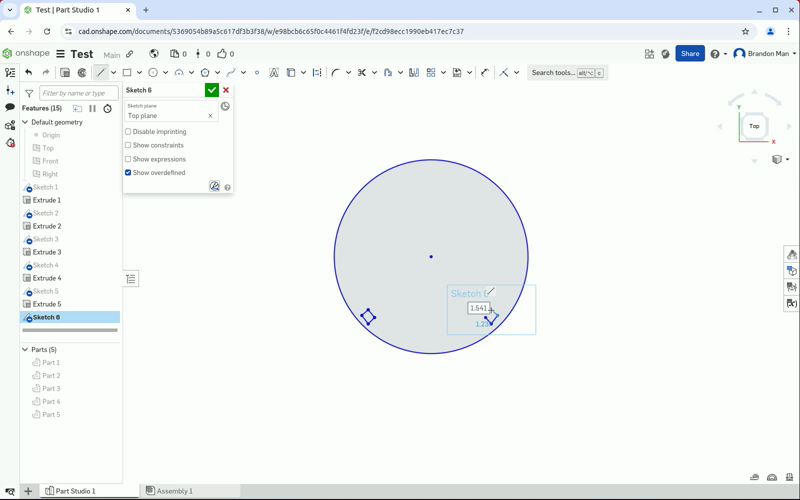
scroll(6)
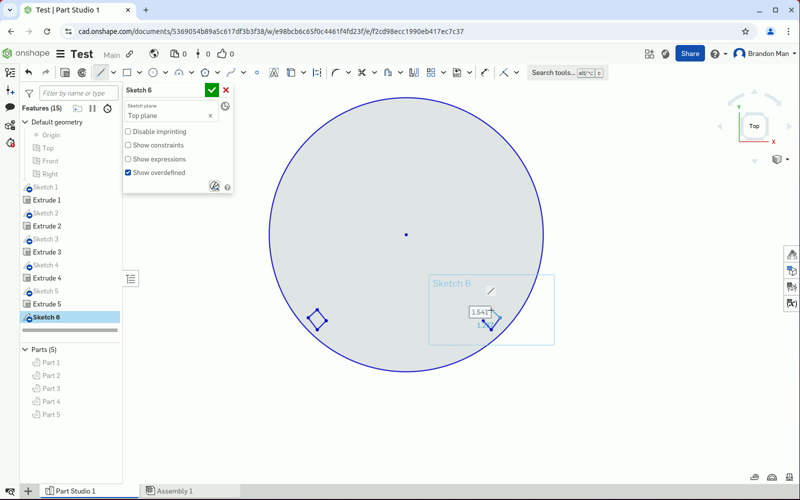
scroll(6)
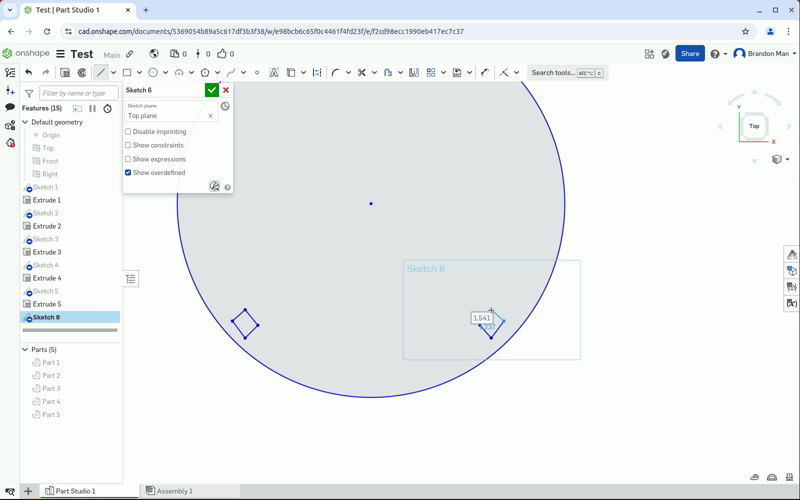
scroll(6)
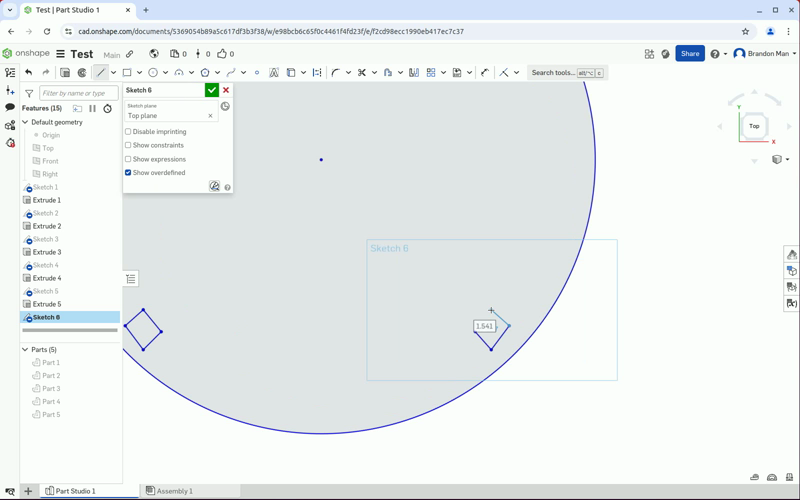
scroll(6)
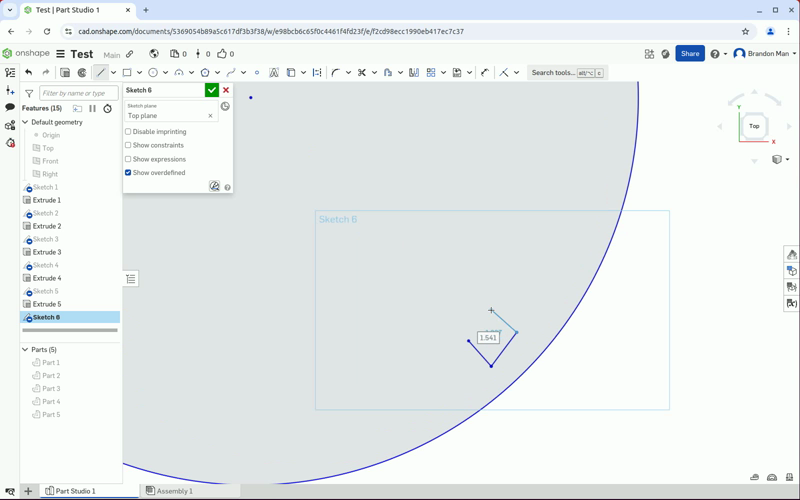
scroll(6)
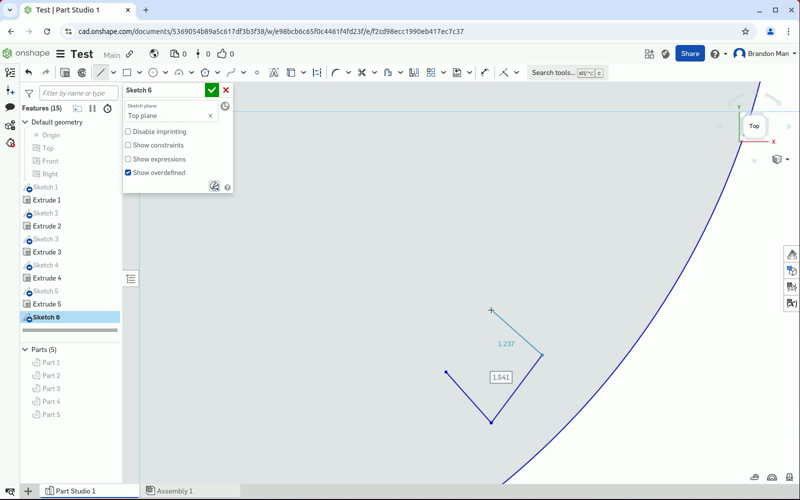
click(491, 309)
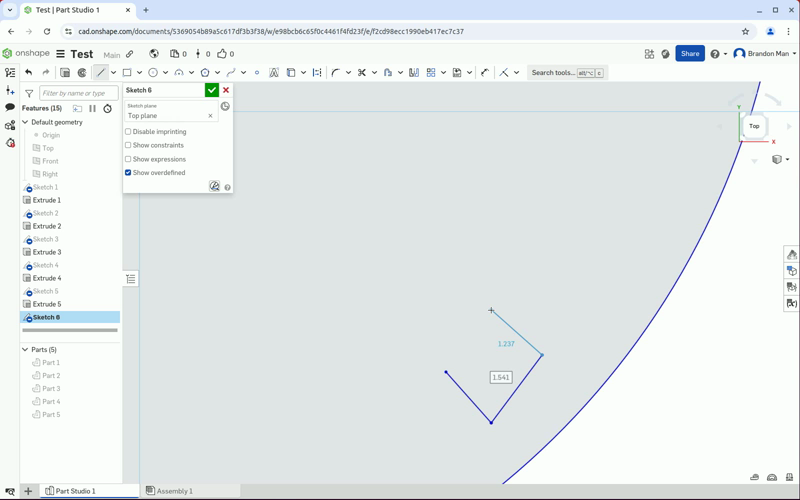
scroll(-6)
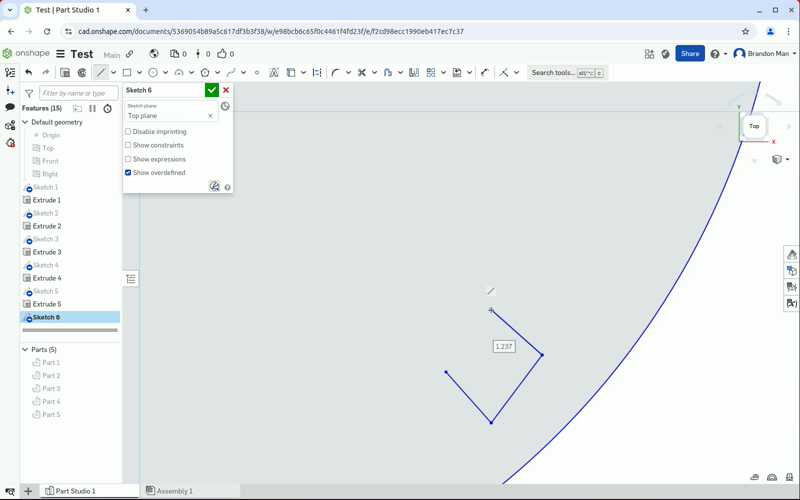
scroll(-6)
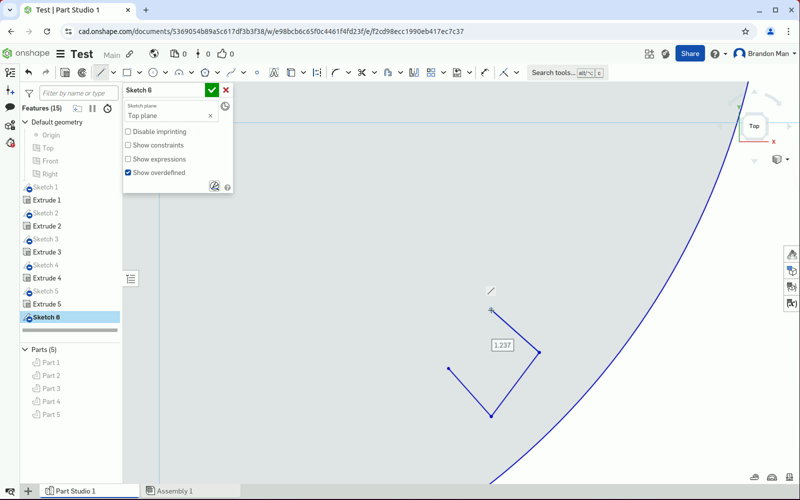
scroll(-6)
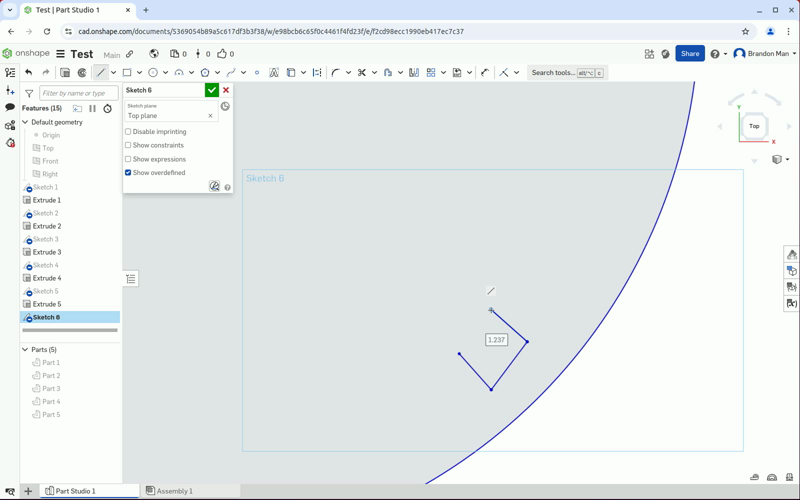
scroll(-6)
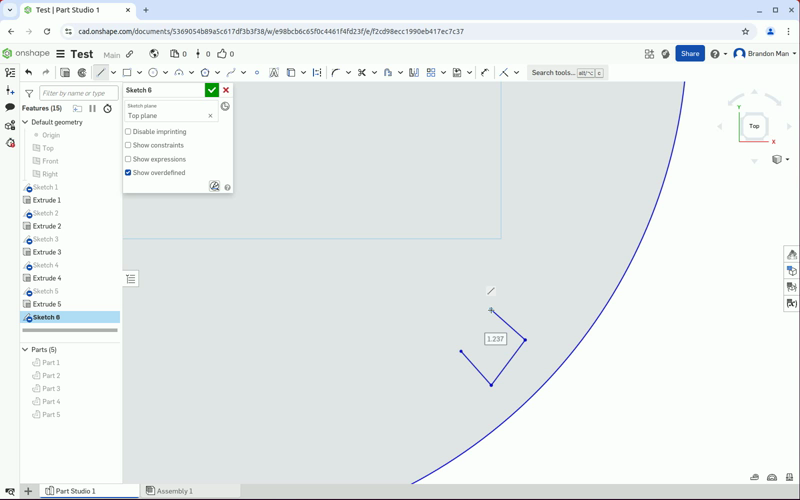
scroll(-6)
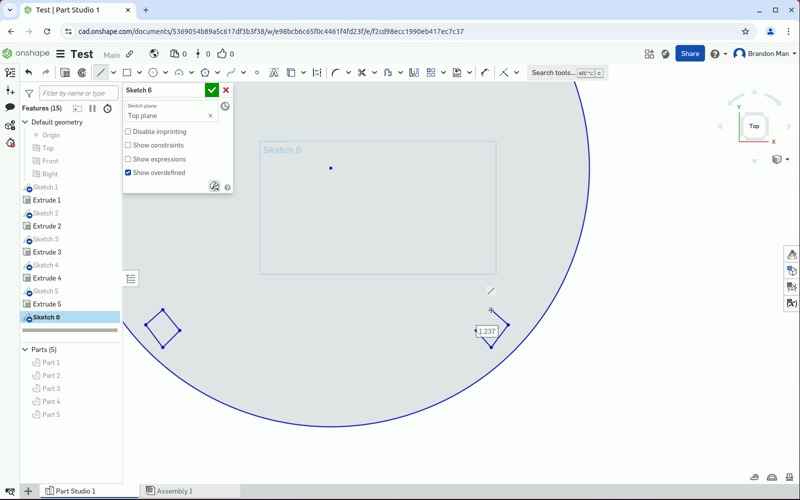
scroll(-6)
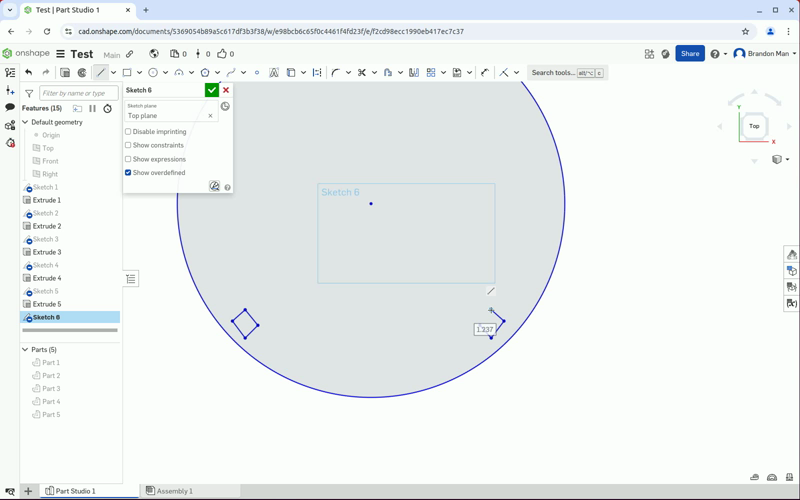
scroll(-6)
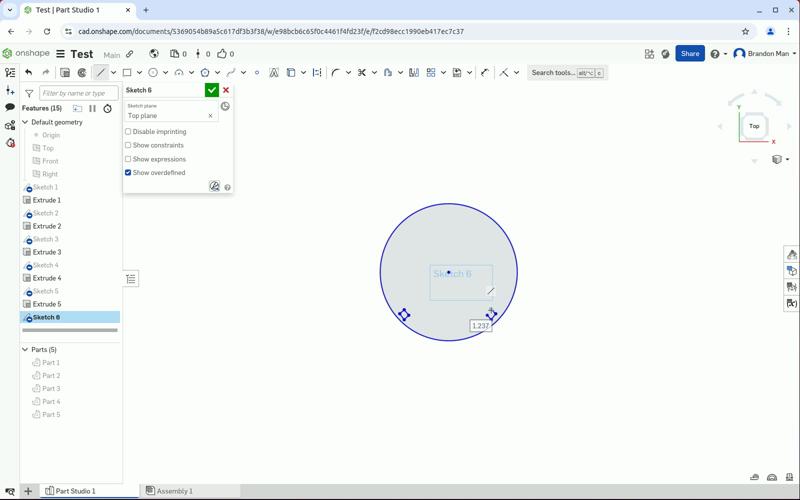
key_up(shift)
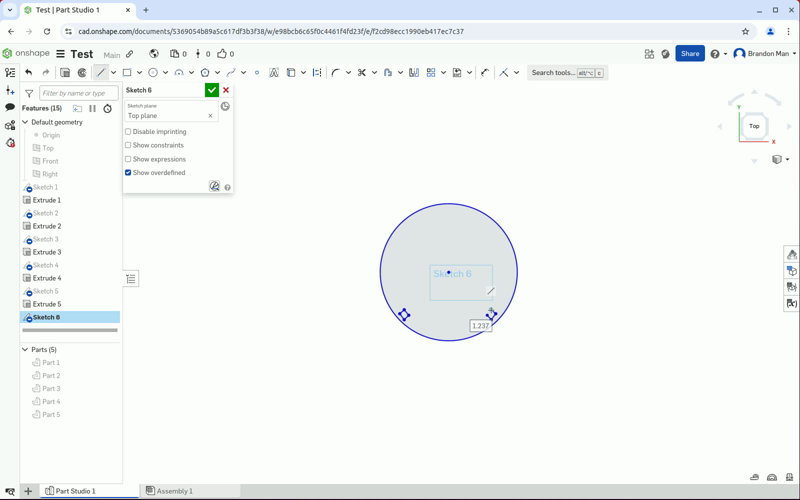
mouse_move(521, 309)
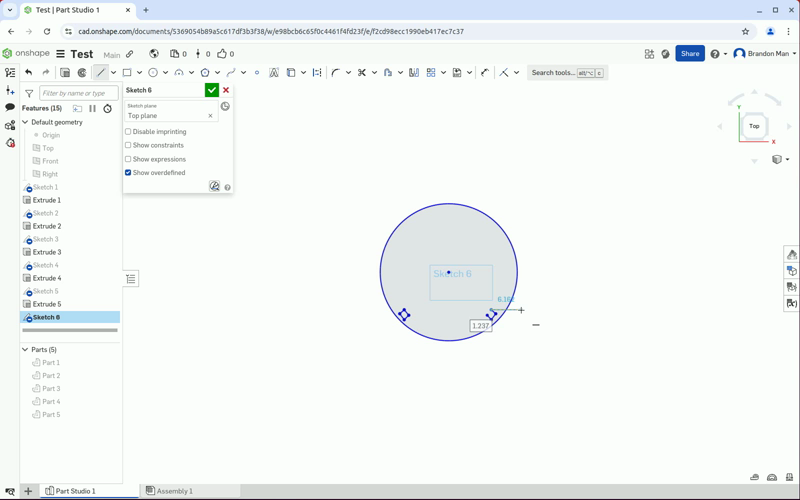
key_down(shift)
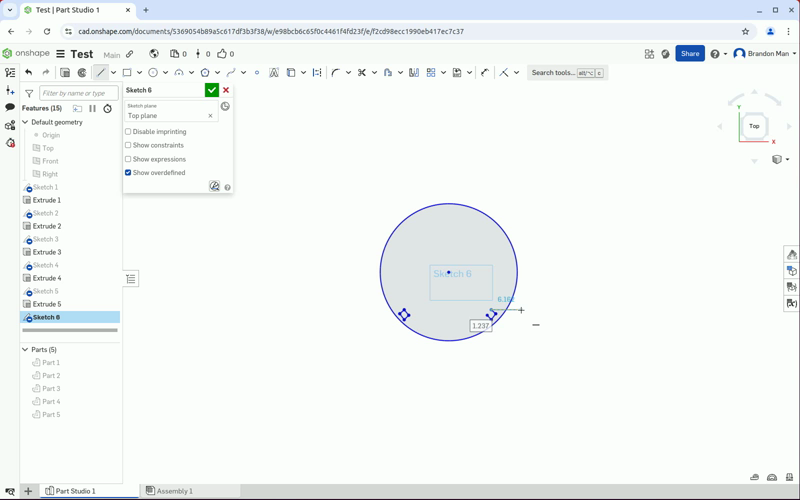
mouse_move(487, 315)
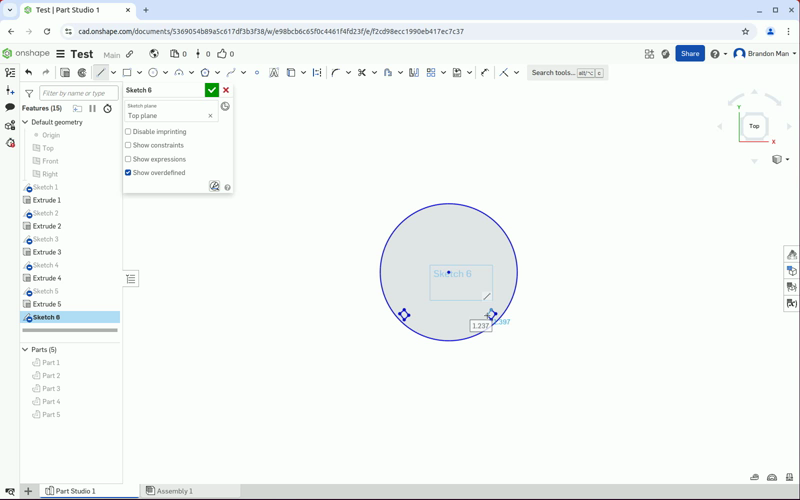
scroll(6)
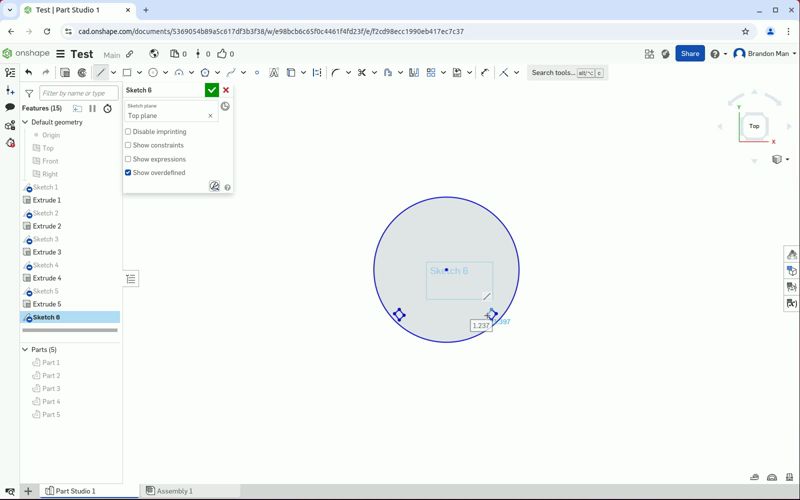
scroll(6)
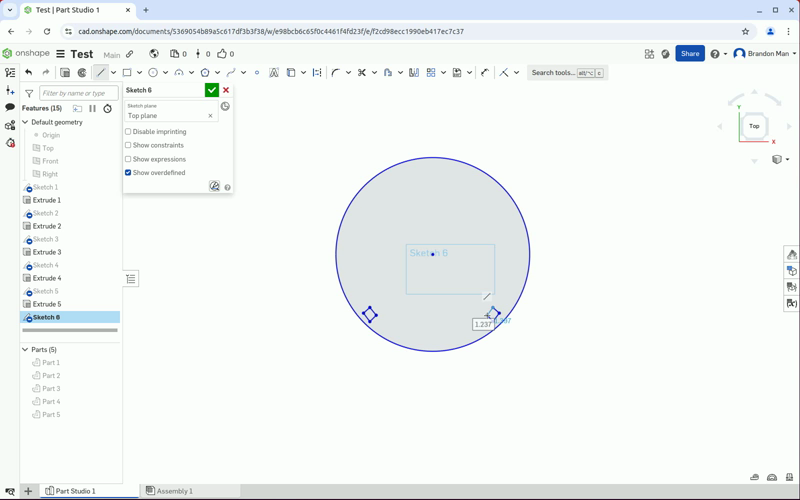
scroll(6)
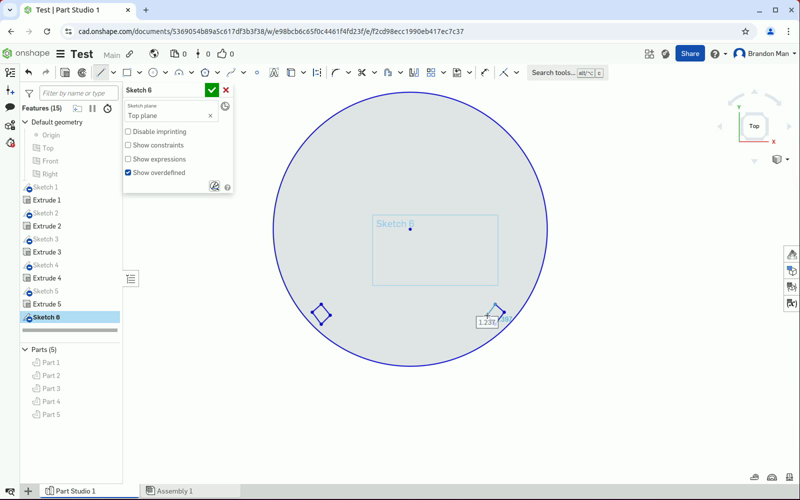
scroll(6)
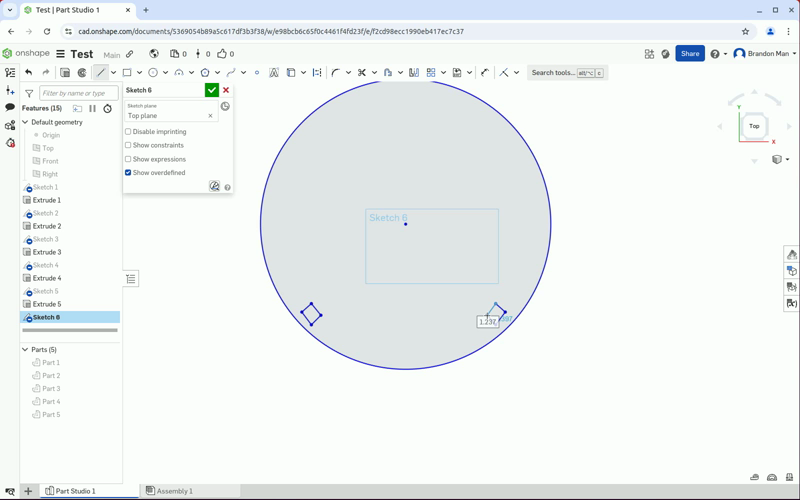
scroll(6)
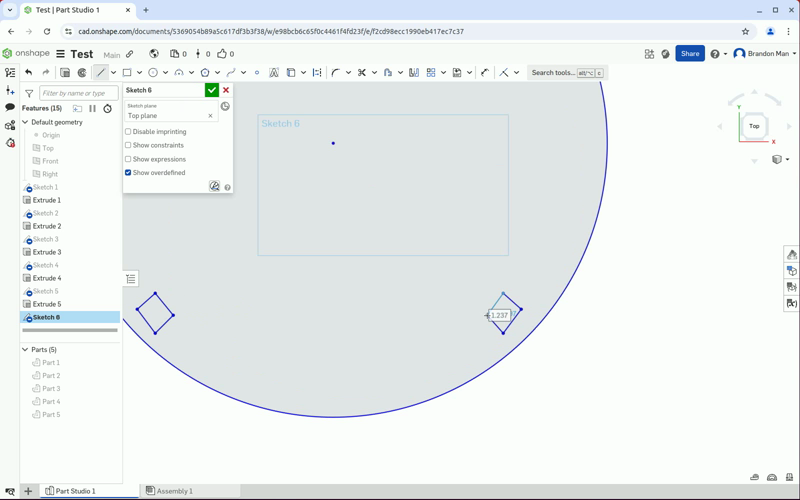
scroll(6)
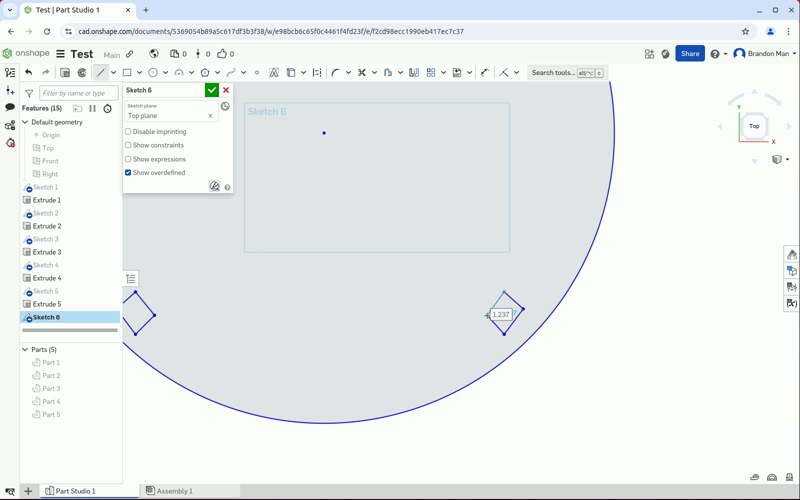
scroll(6)
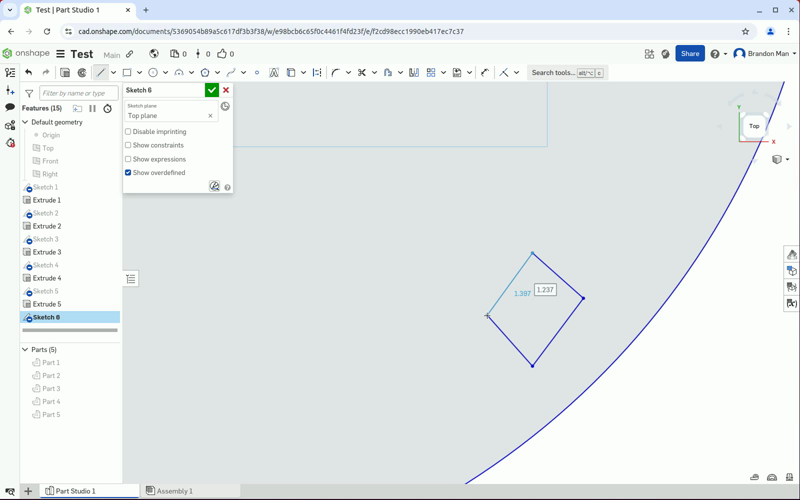
key_up(shift)
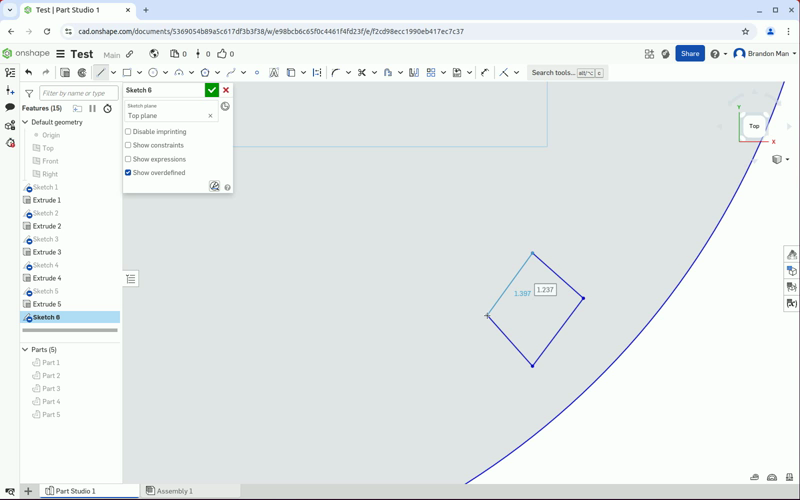
click(487, 315)
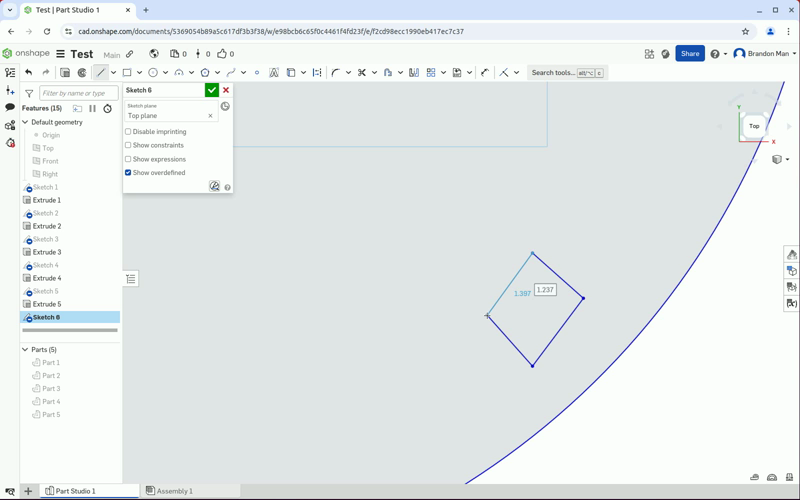
scroll(-6)
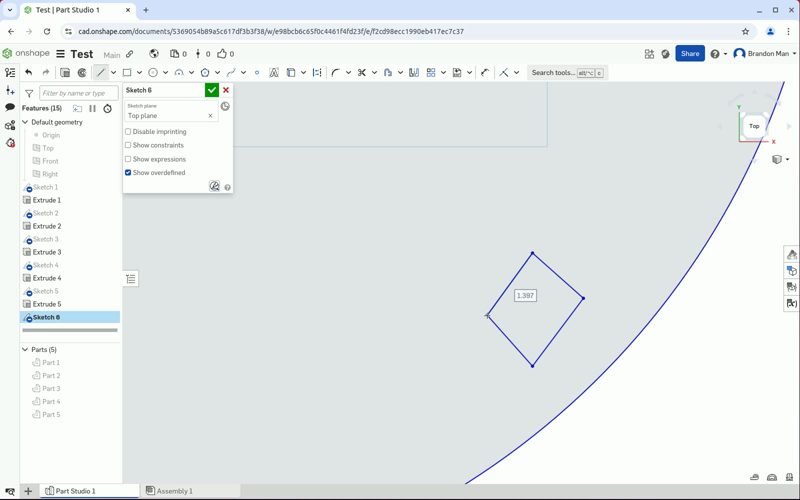
scroll(-6)
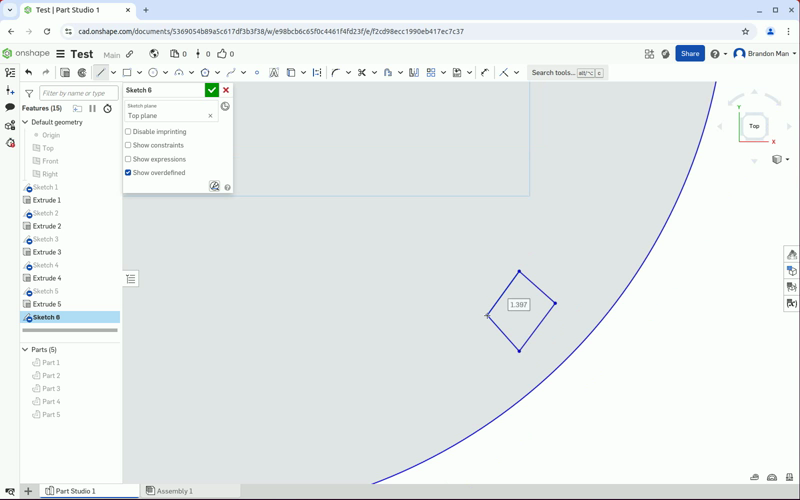
scroll(-6)
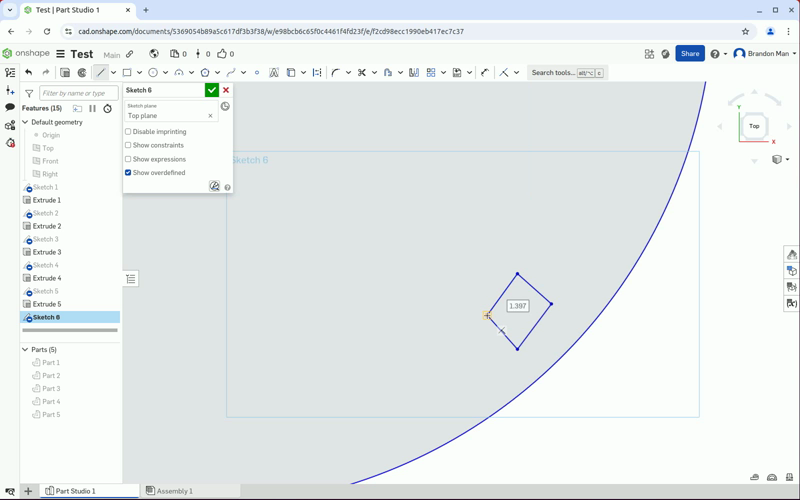
scroll(-6)
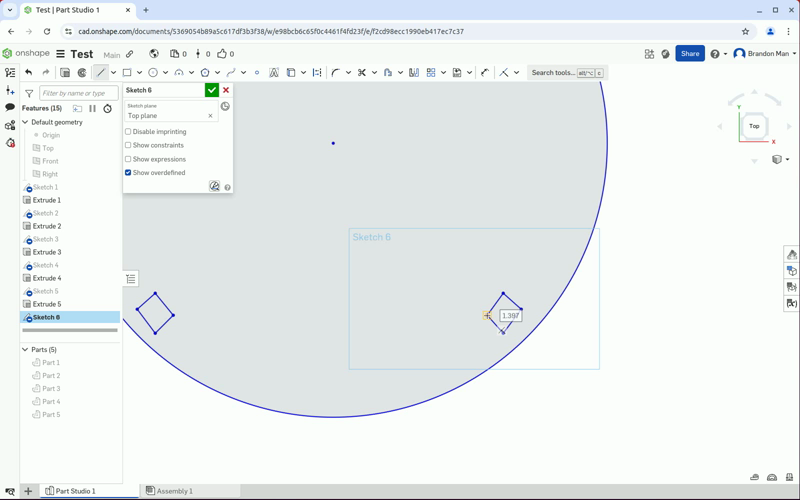
scroll(-6)
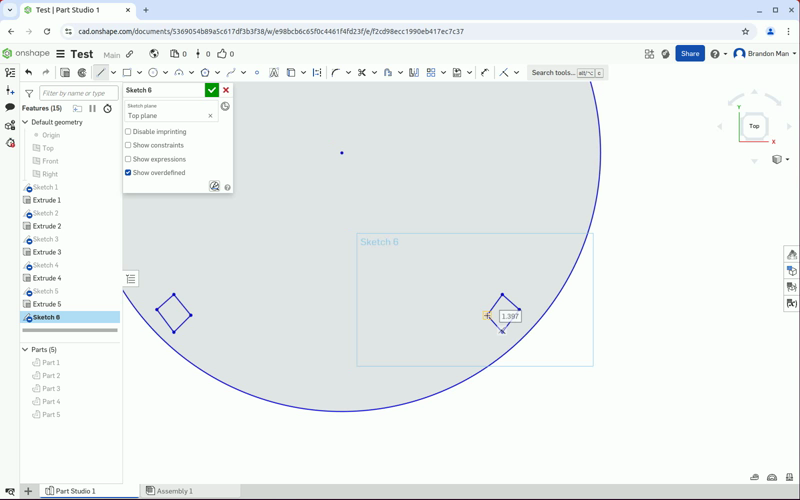
scroll(-6)
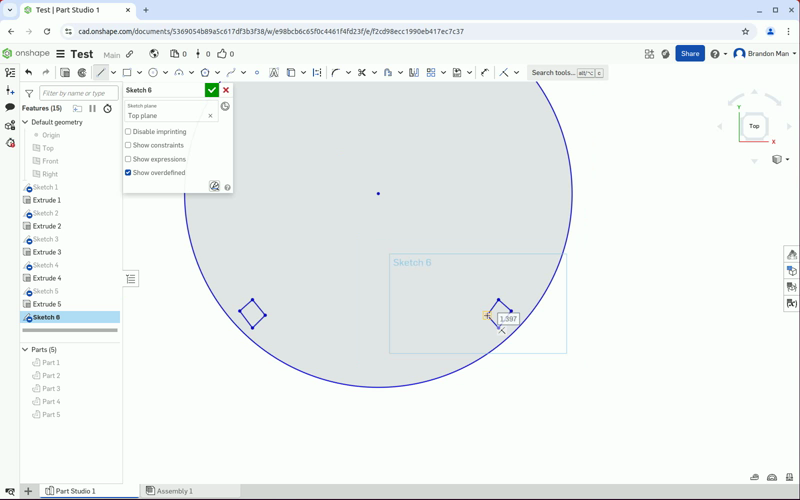
scroll(-6)
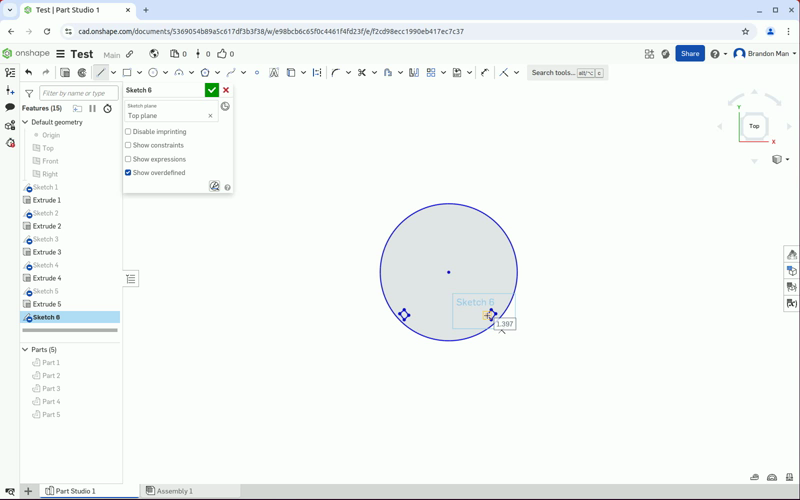
key(esc)
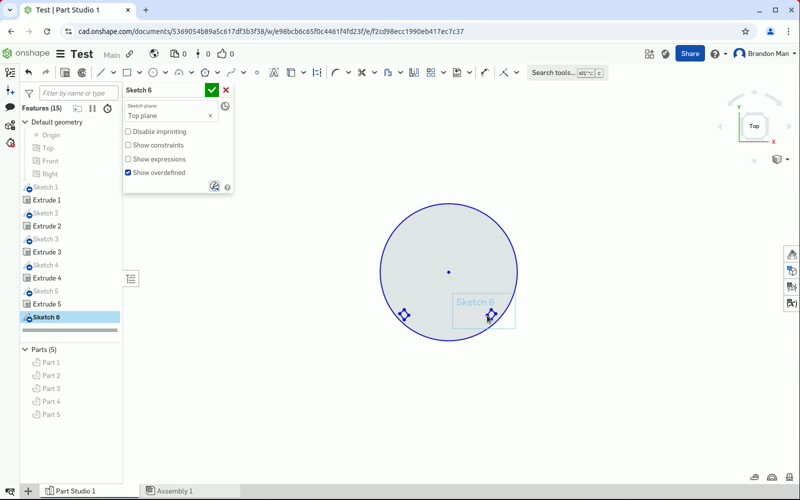
mouse_move(456, 281)
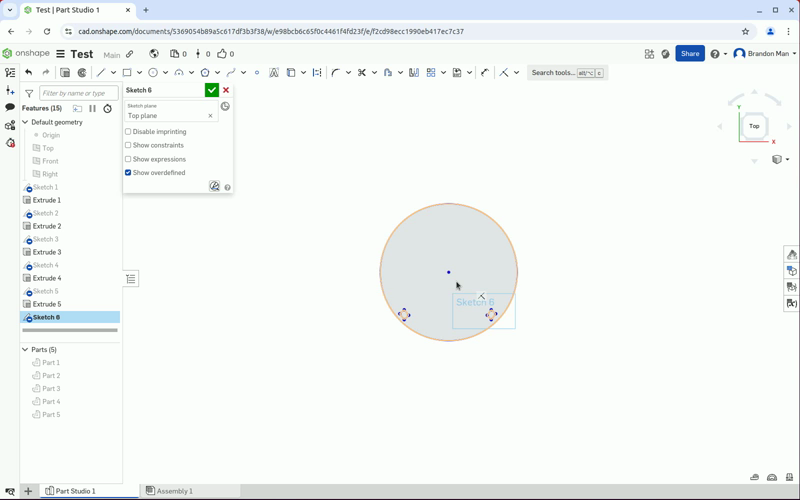
click(456, 281)
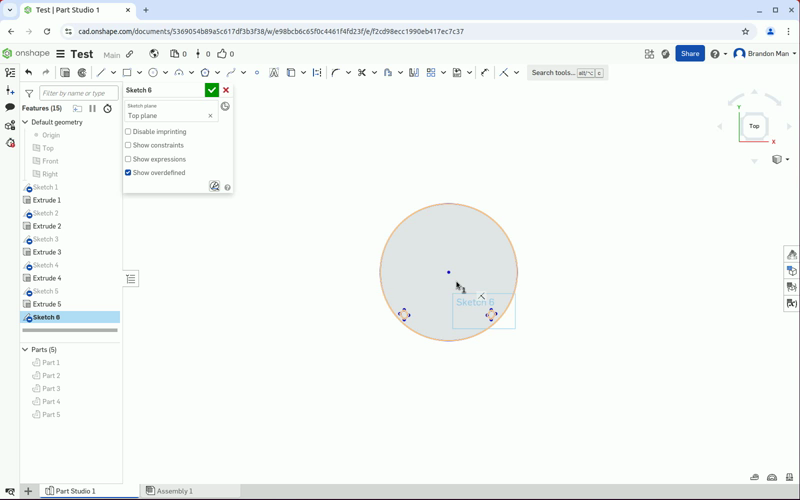
mouse_move(73, 352)
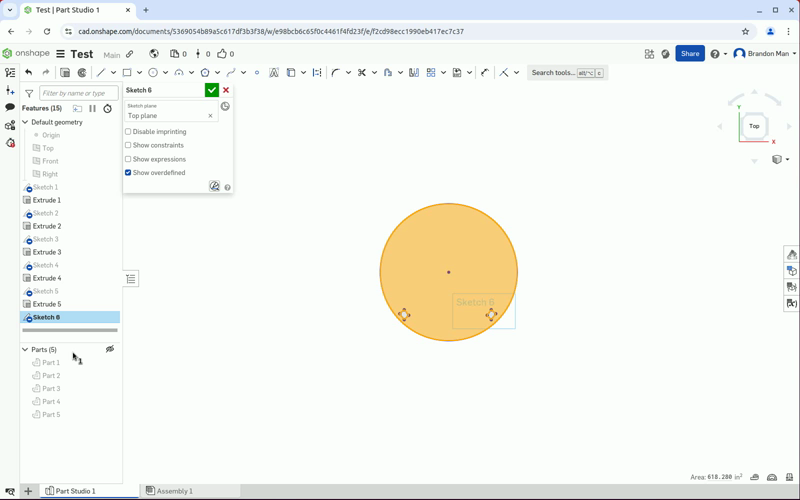
key(shift+y)
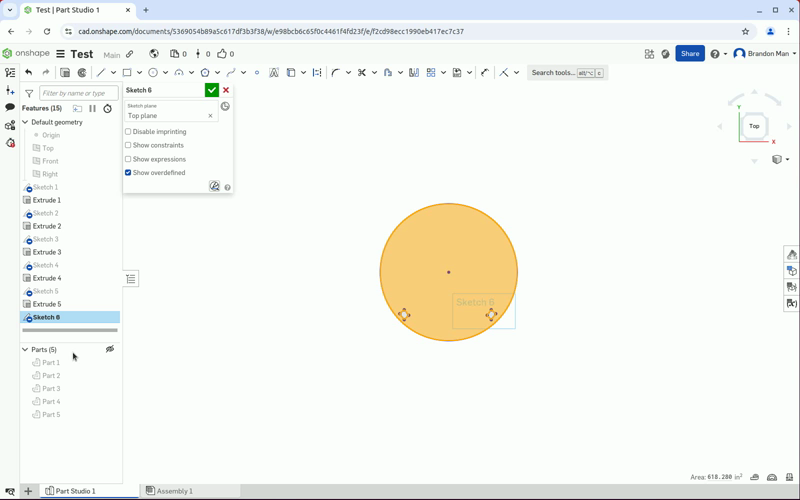
key(shift+e)
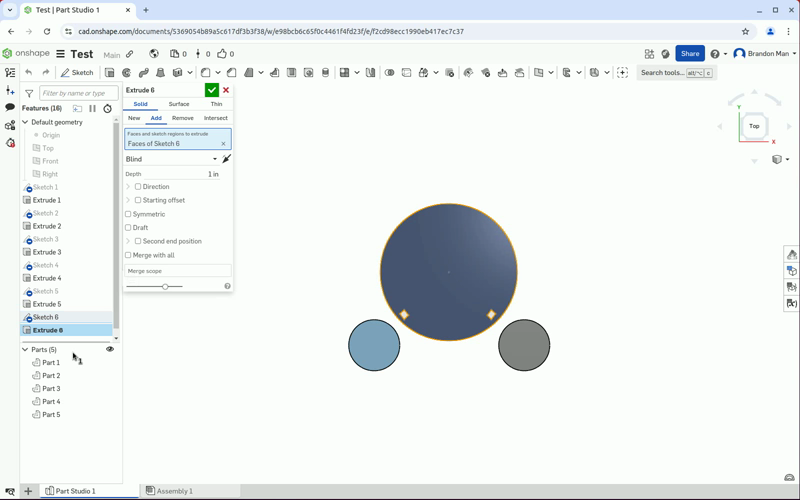
mouse_move(143, 106)
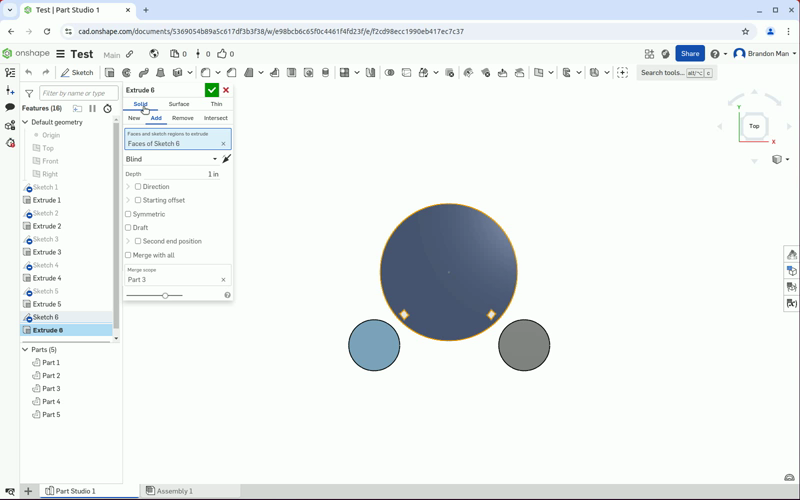
click(143, 106)
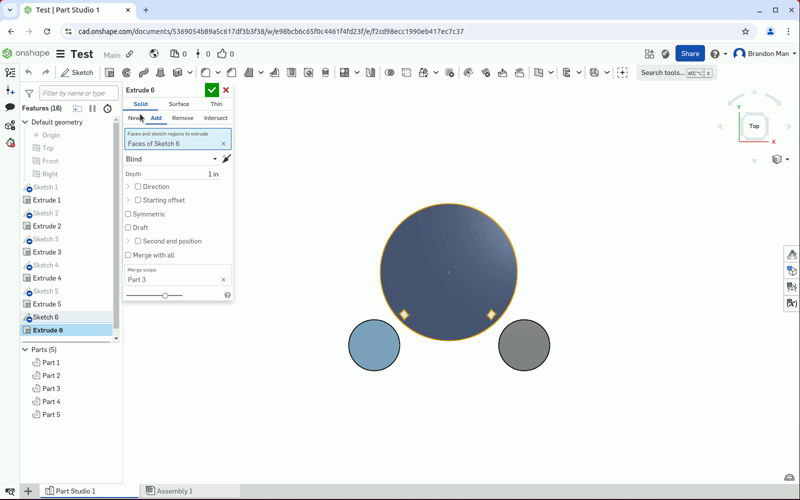
mouse_move(137, 120)
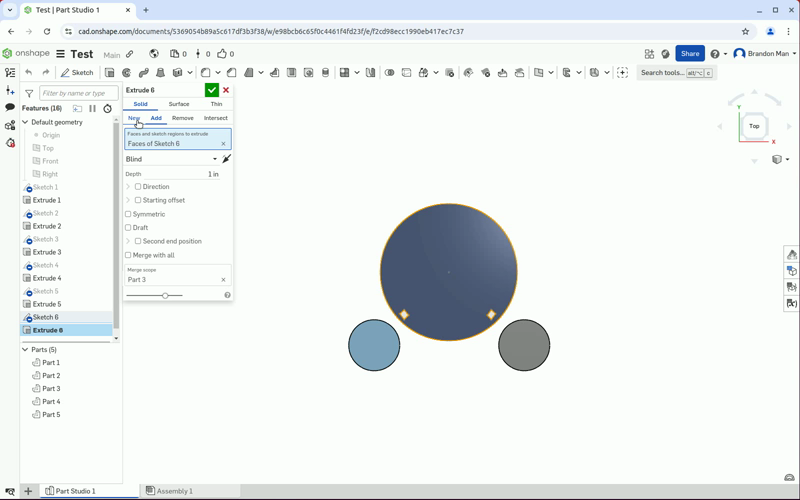
click(137, 120)
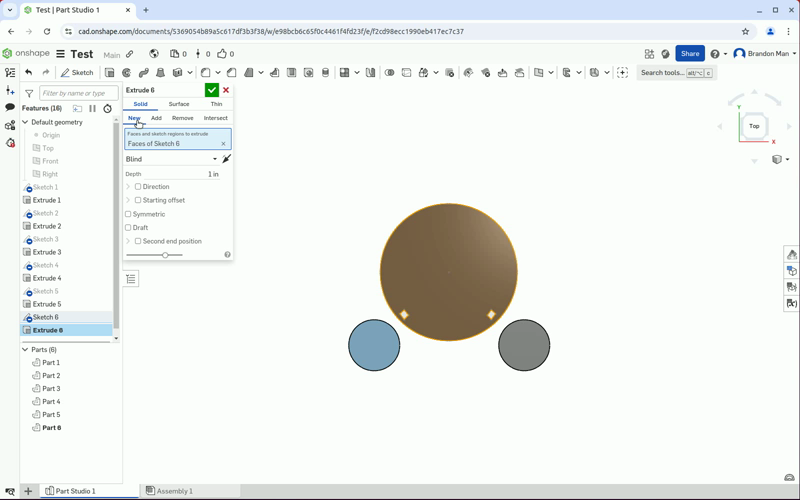
key(tab, 4)
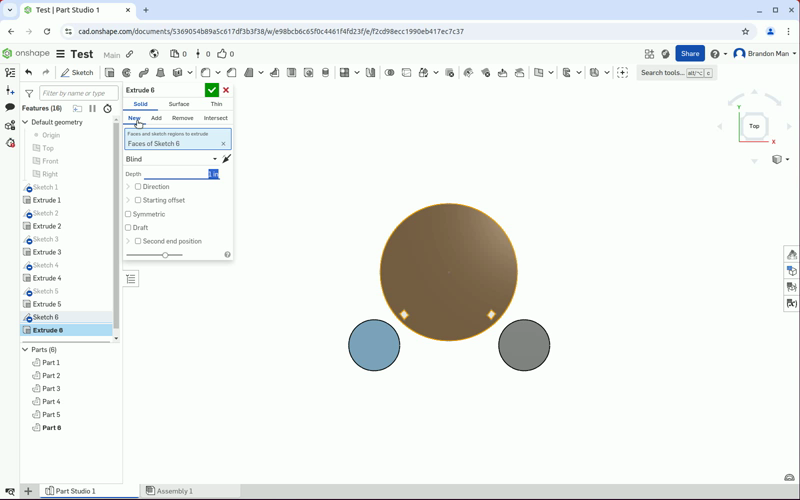
text(0.722)
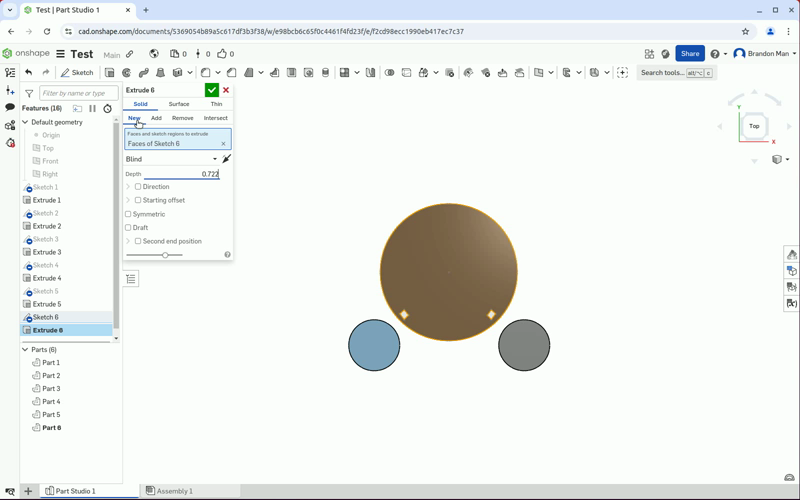
key(enter)
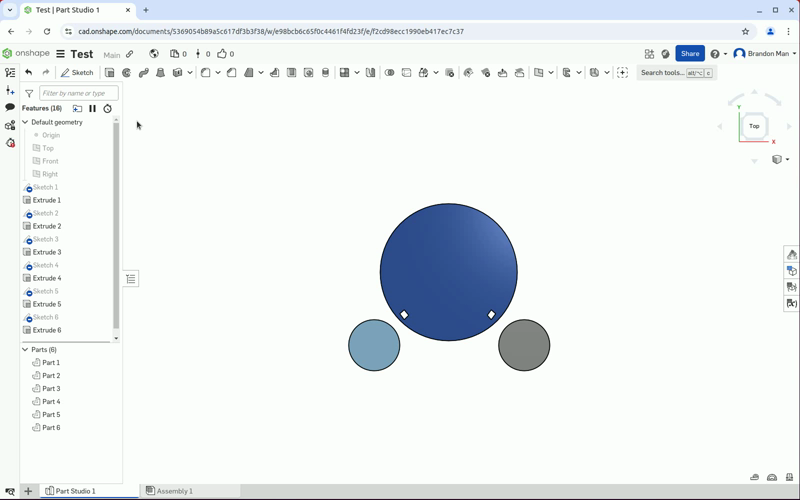
key(shift+h)
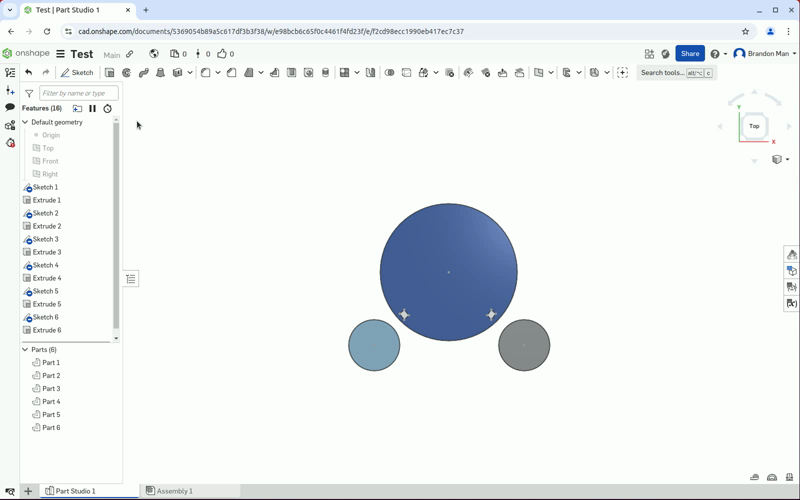
key(shift+h)
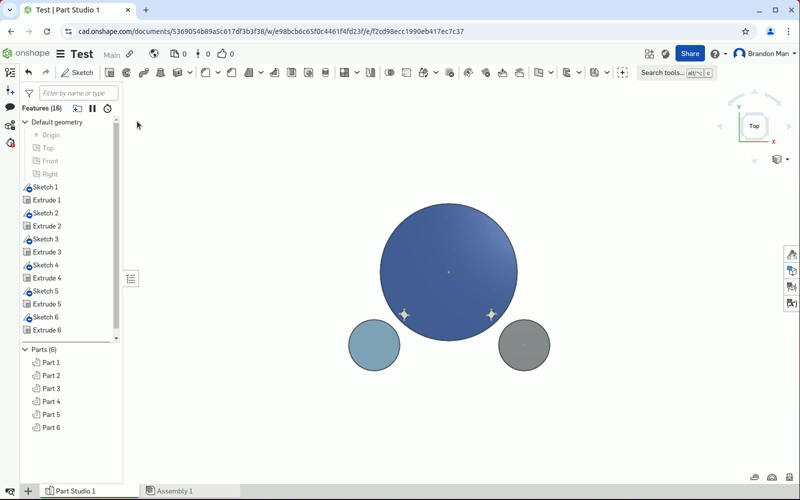
key(shift+7)
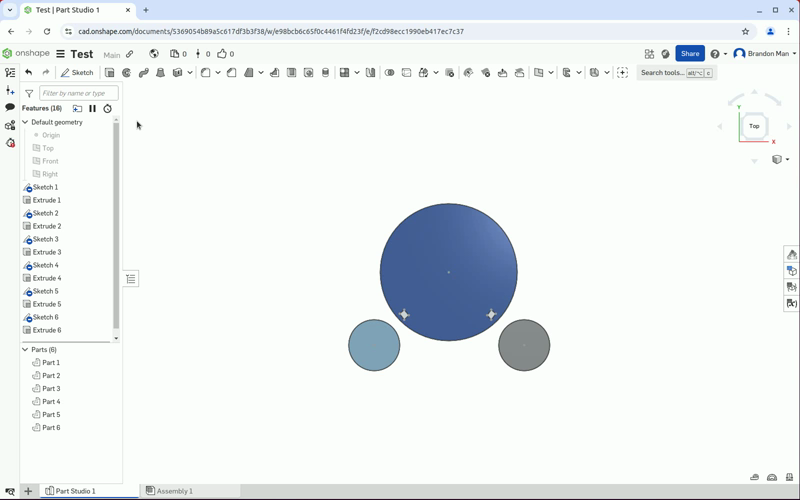
key(up, 3)
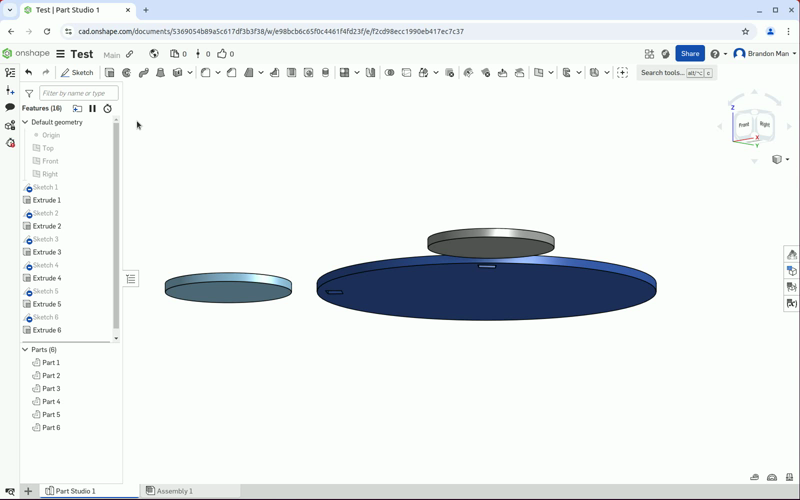
key(left, 3)
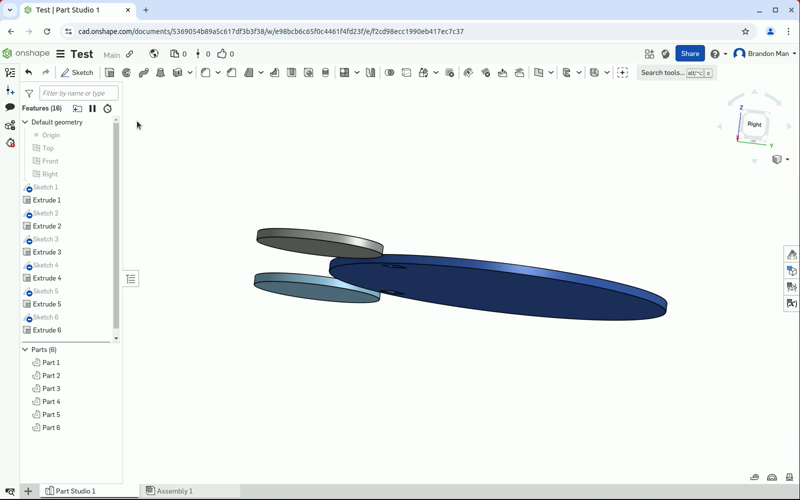
key(right, 3)
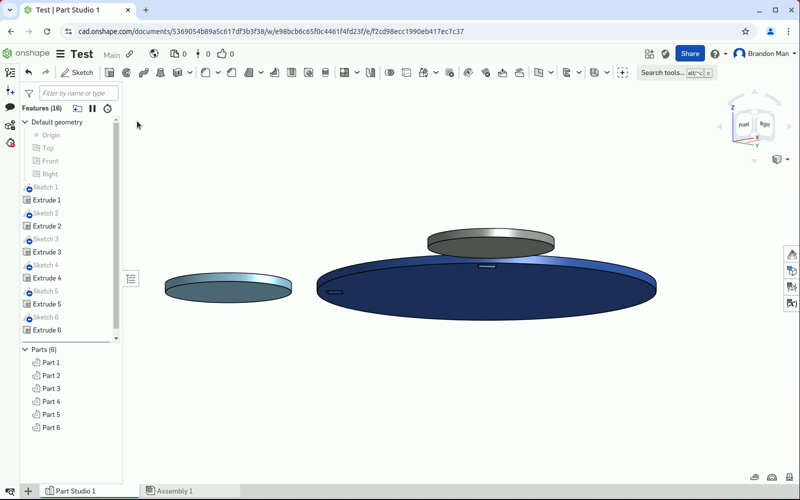
key(down, 3)
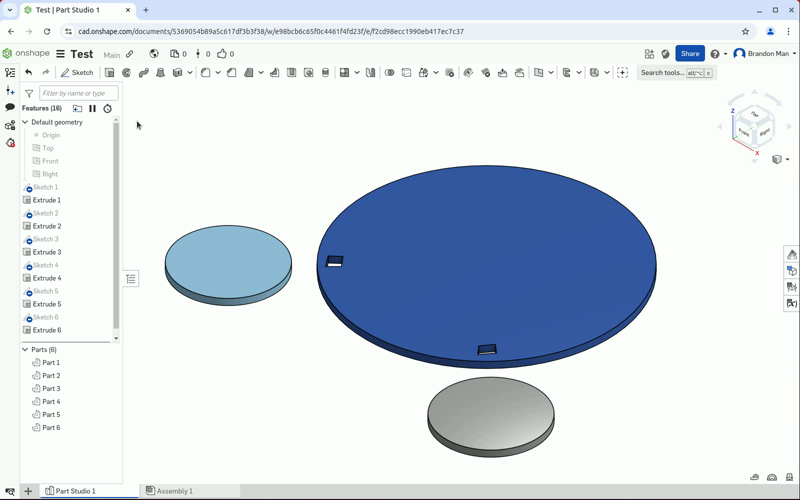
mouse_move(69, 189)
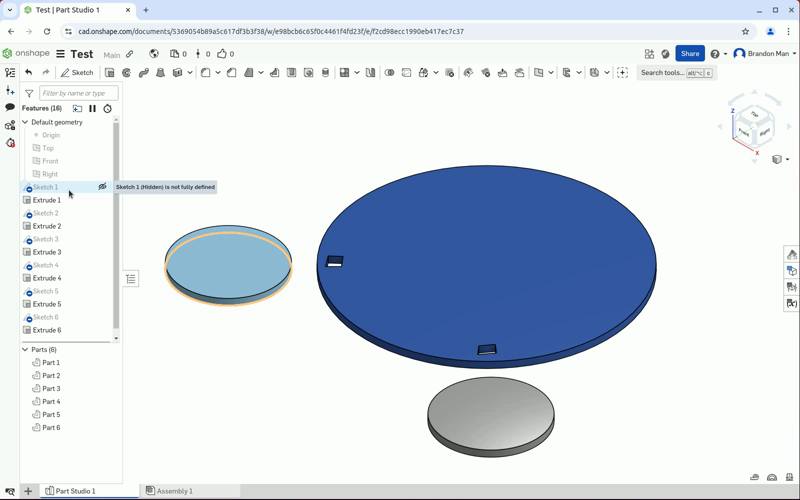
click(69, 189)